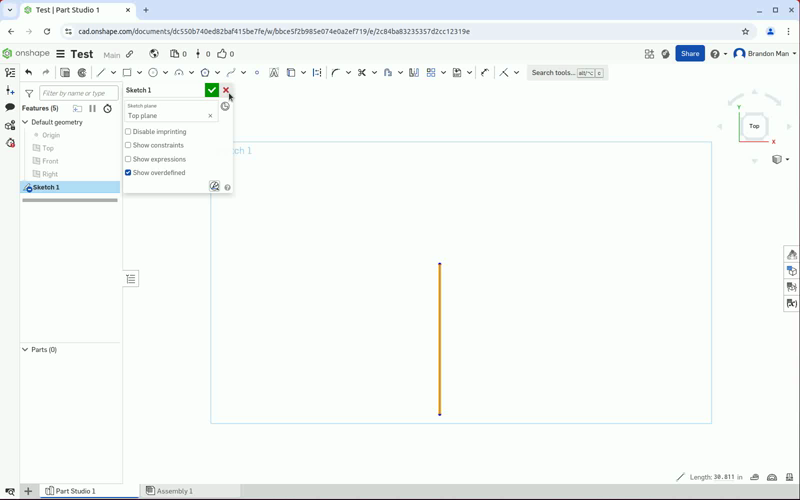
key(shift+h)
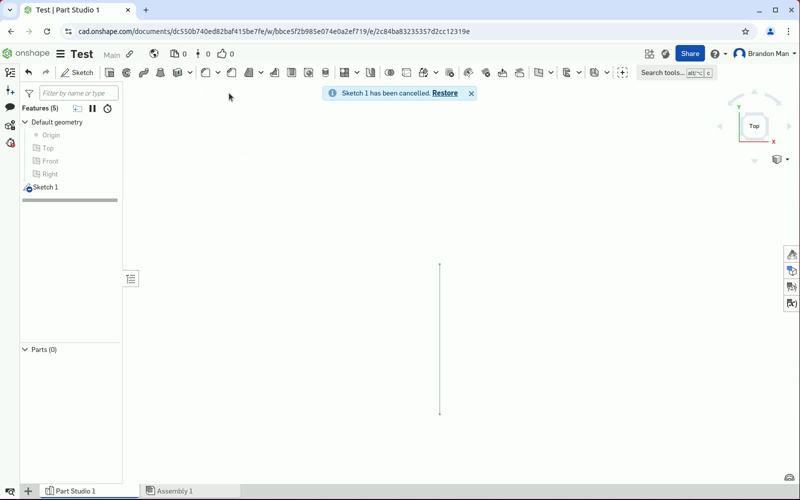
key(shift+s)
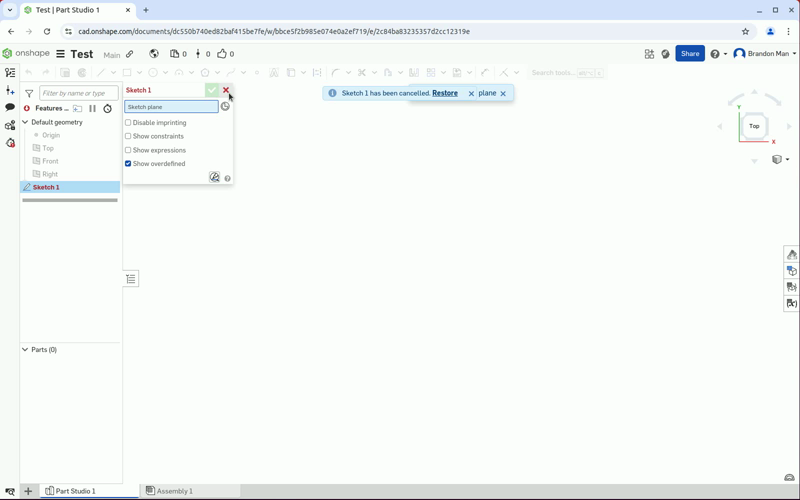
mouse_move(73, 150)
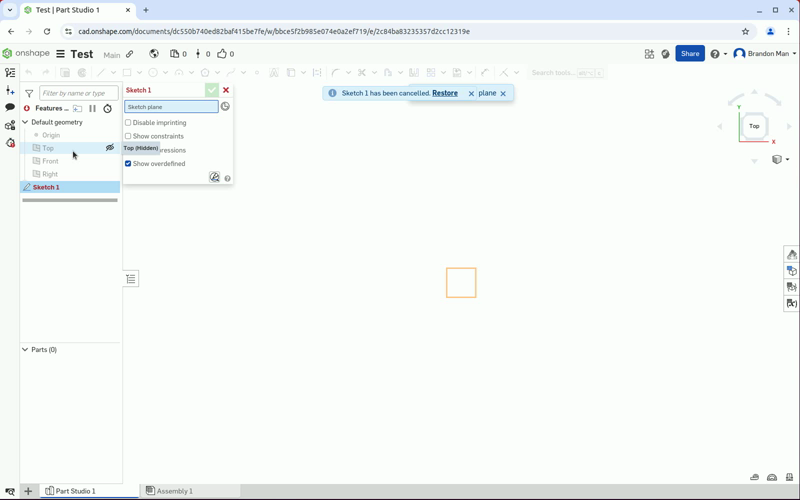
click(73, 150)
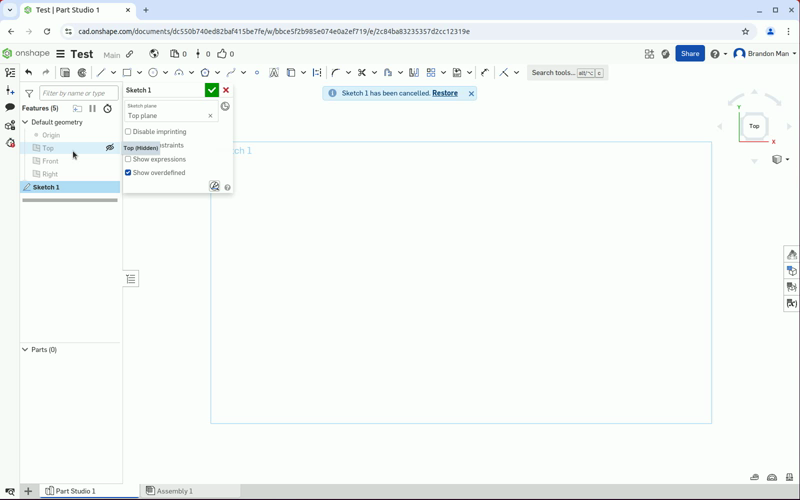
mouse_move(73, 352)
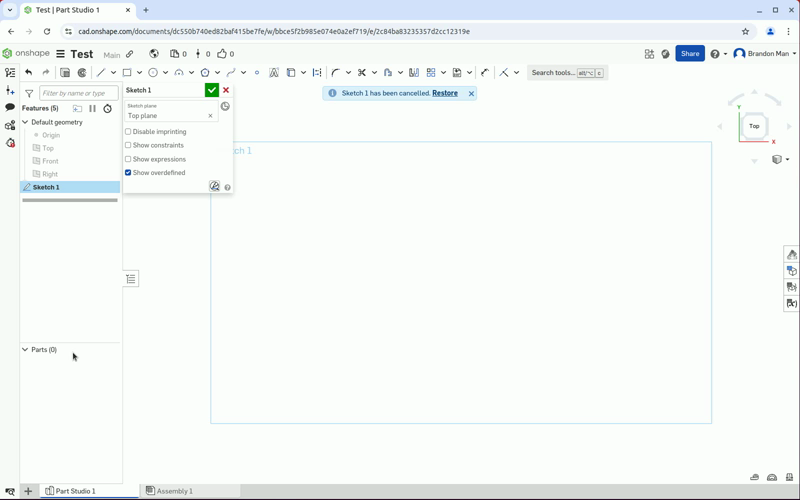
key(y)
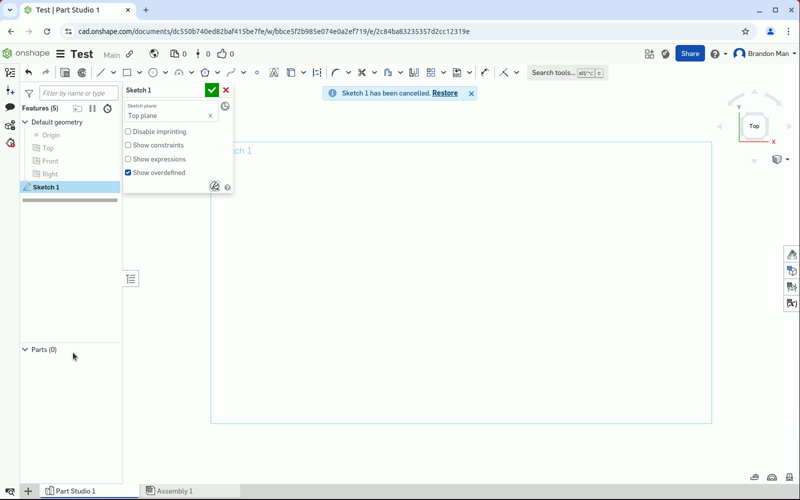
key(l)
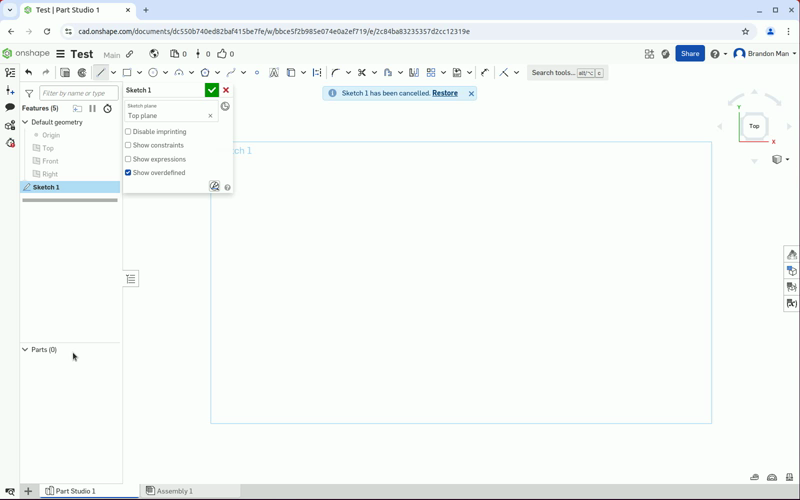
key_down(shift)
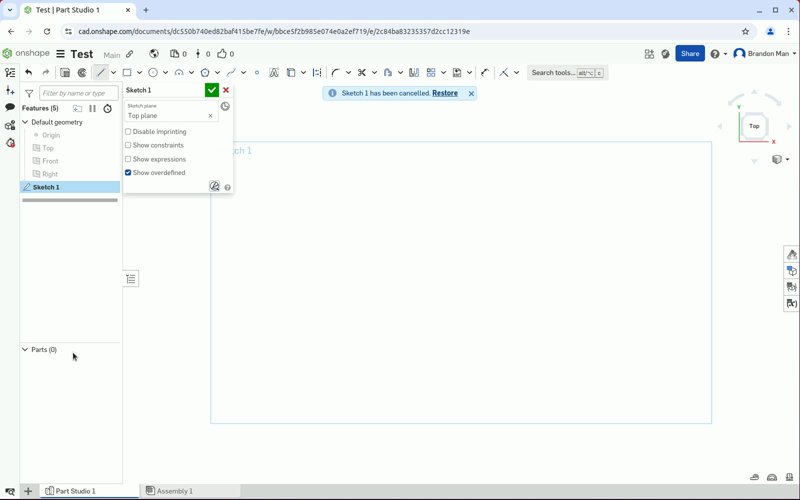
mouse_move(430, 339)
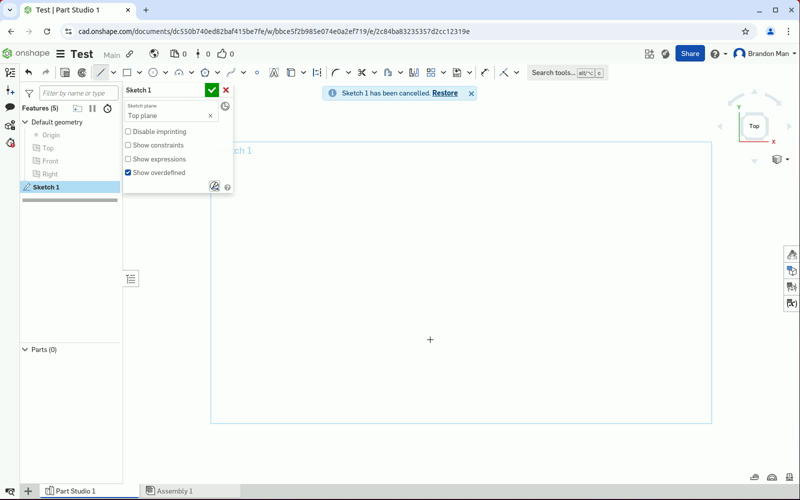
click(430, 339)
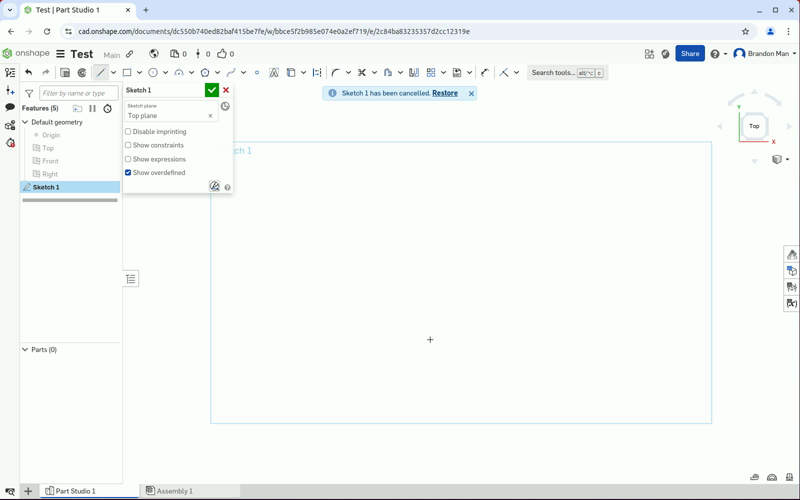
key_up(shift)
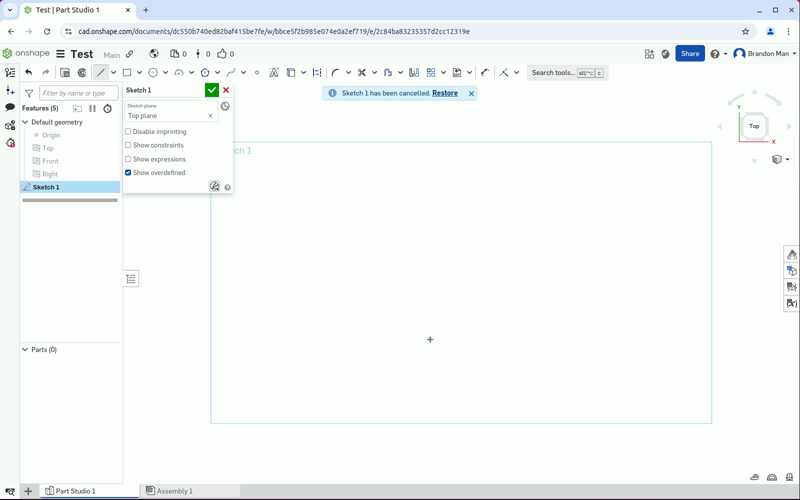
key_down(shift)
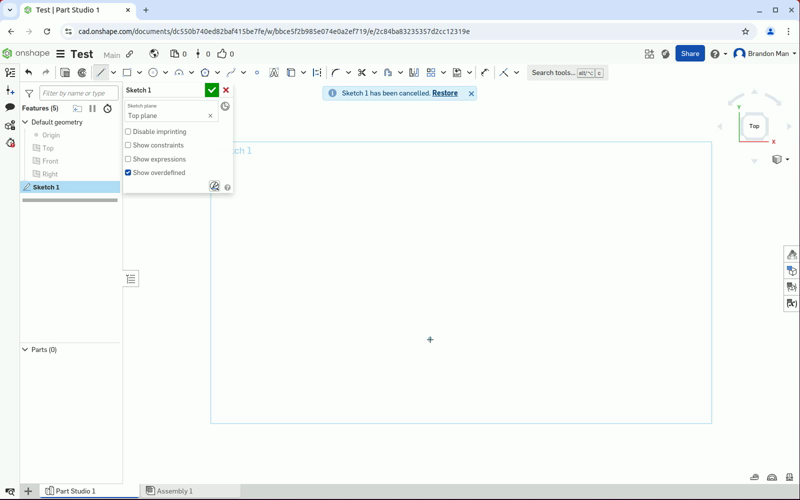
mouse_move(491, 339)
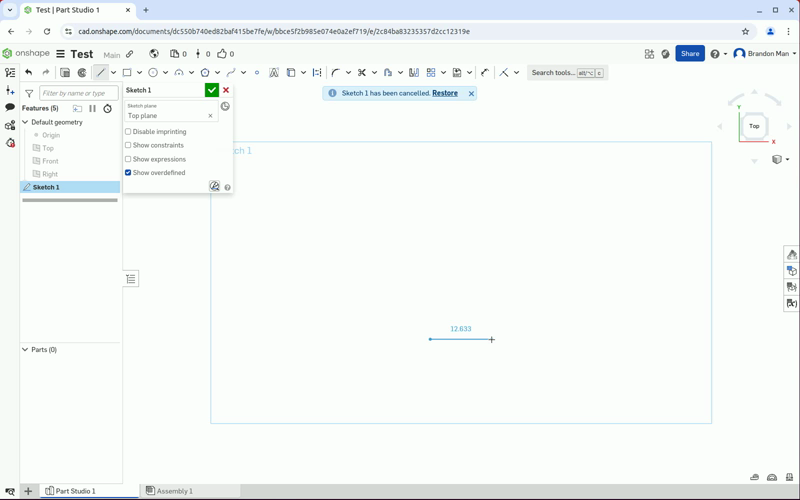
click(491, 339)
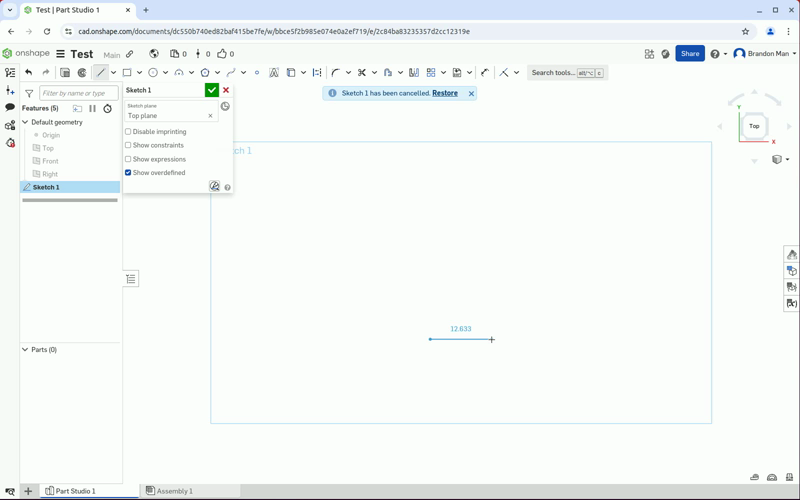
key_up(shift)
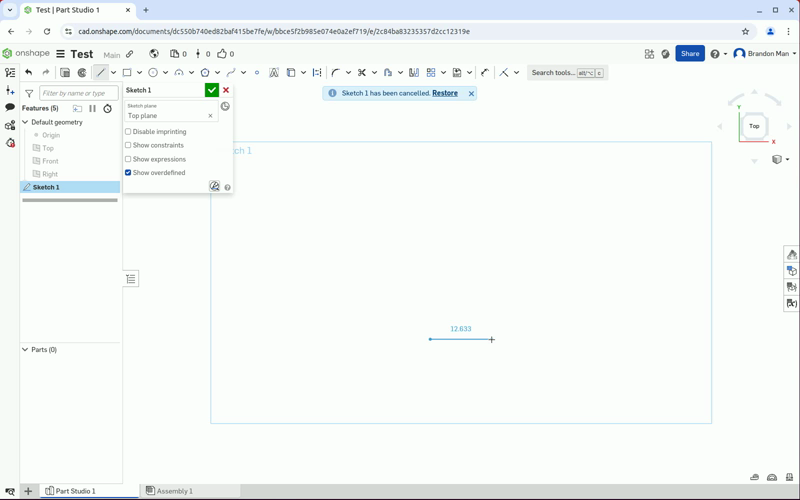
key_down(shift)
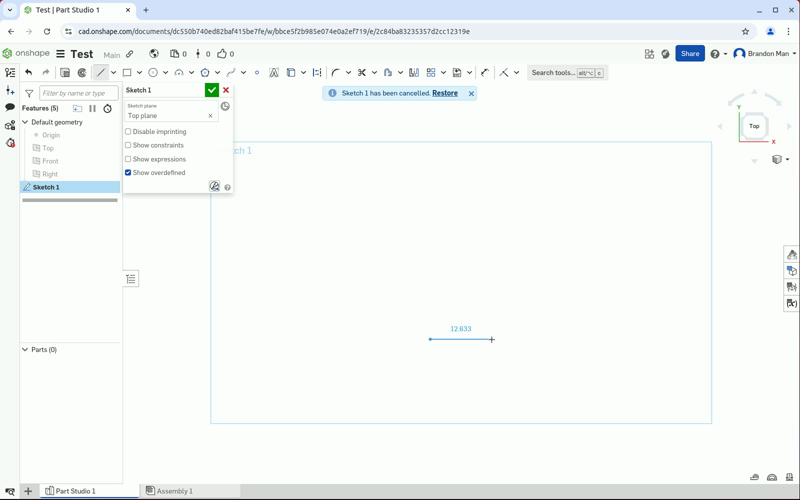
mouse_move(521, 339)
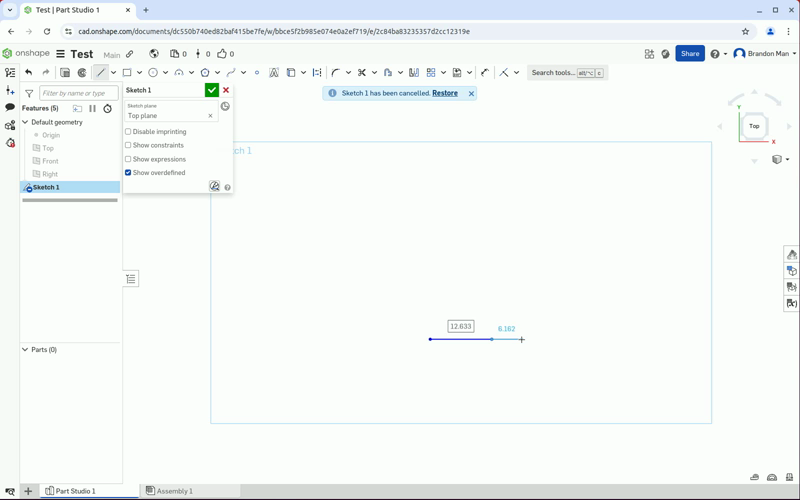
mouse_move(491, 283)
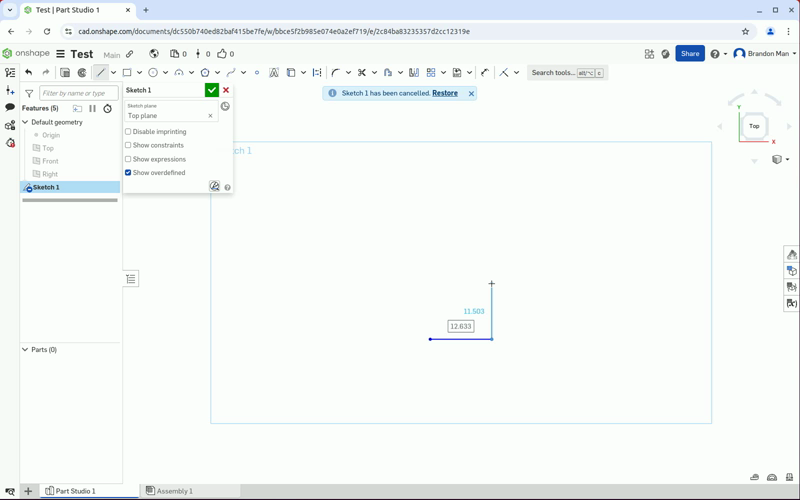
click(491, 283)
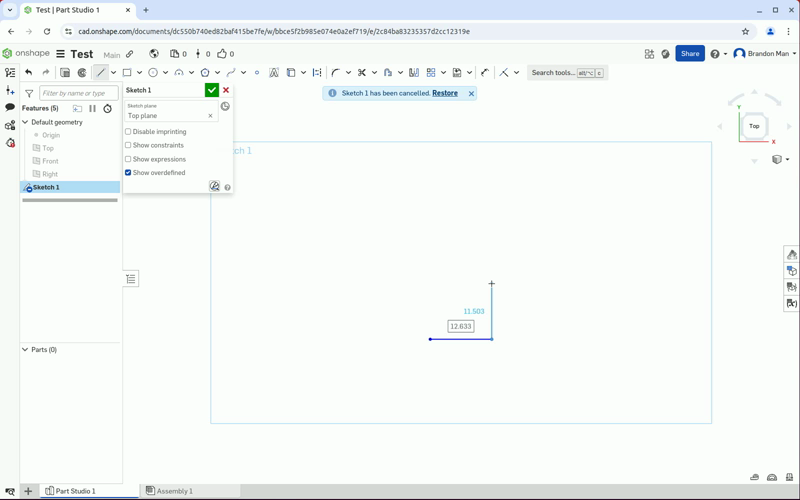
key_up(shift)
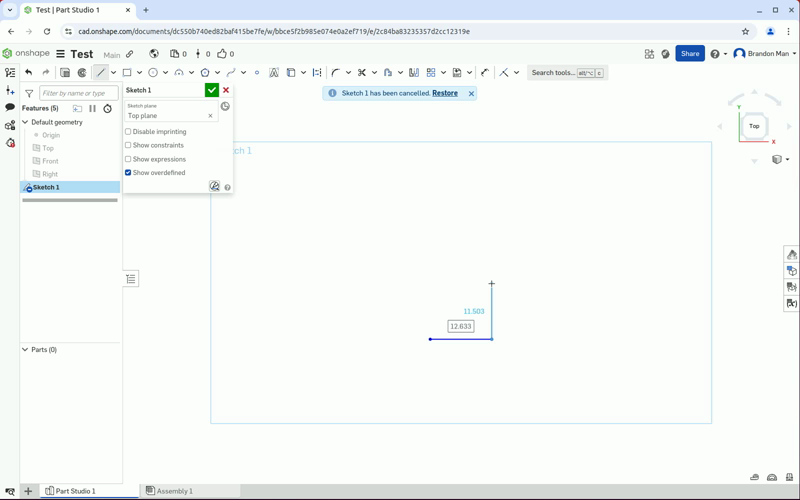
key(esc)
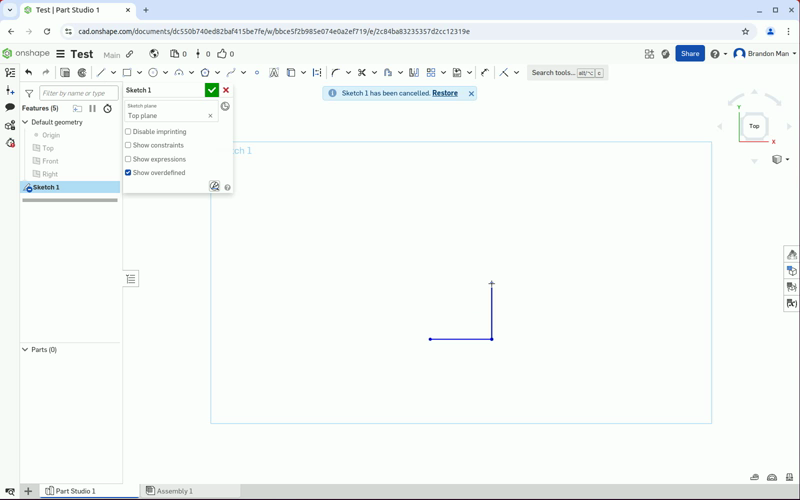
key(a)
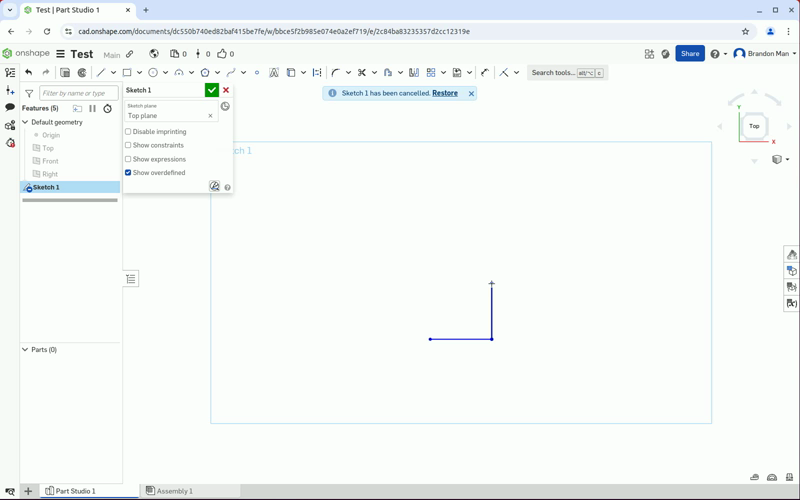
mouse_move(491, 283)
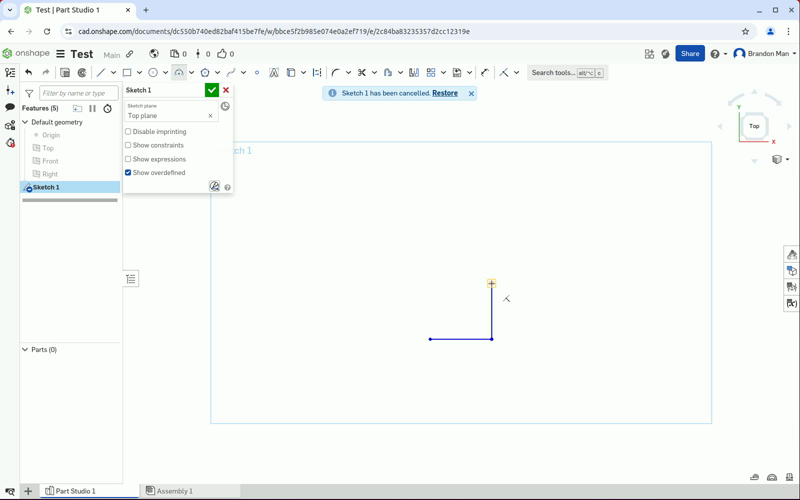
click(491, 283)
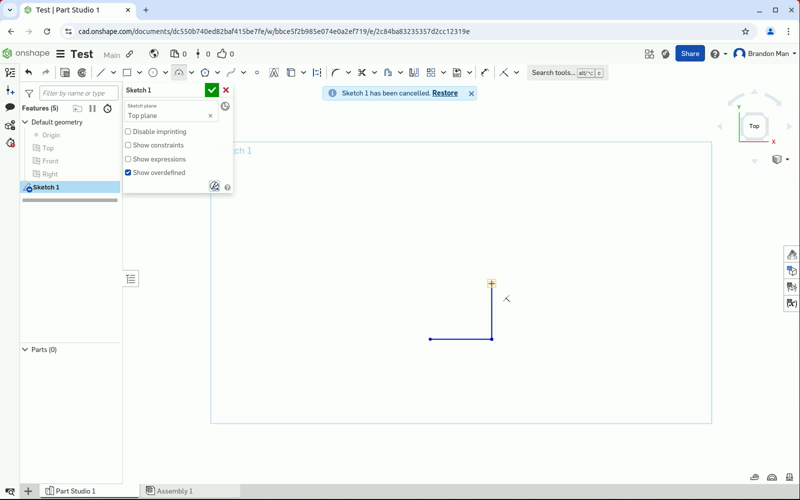
key_down(shift)
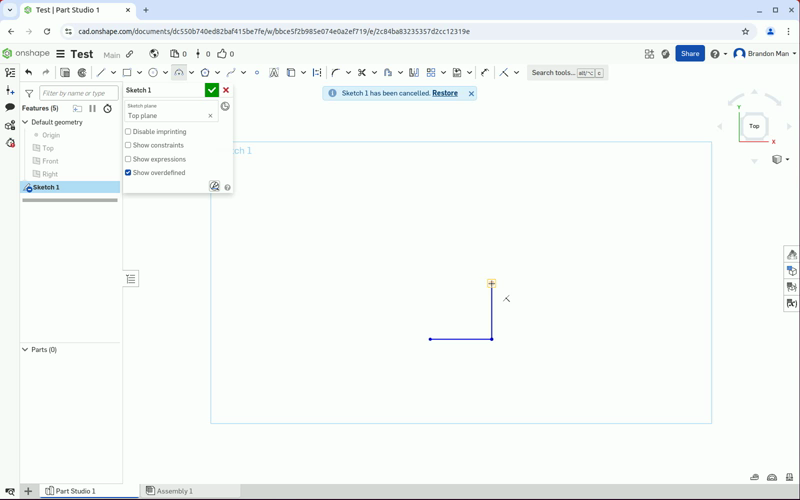
mouse_move(430, 283)
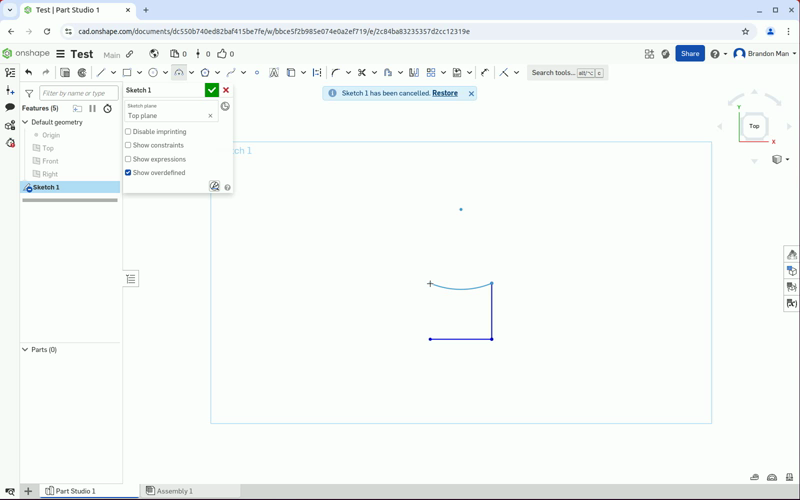
click(430, 283)
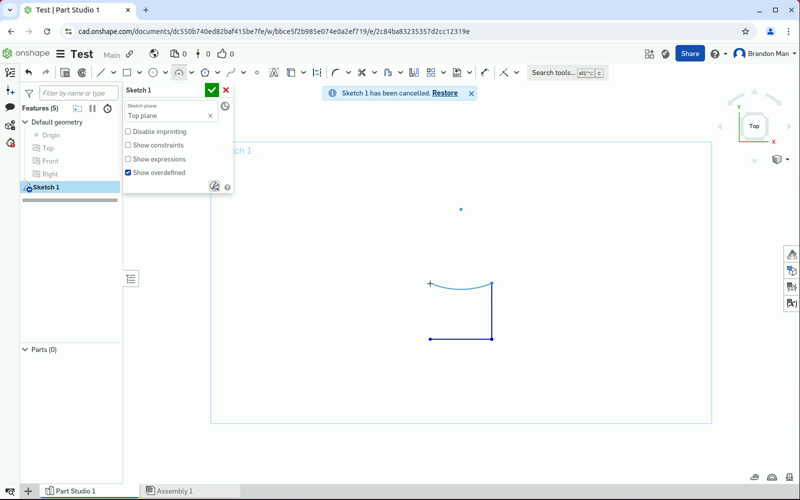
mouse_move(461, 252)
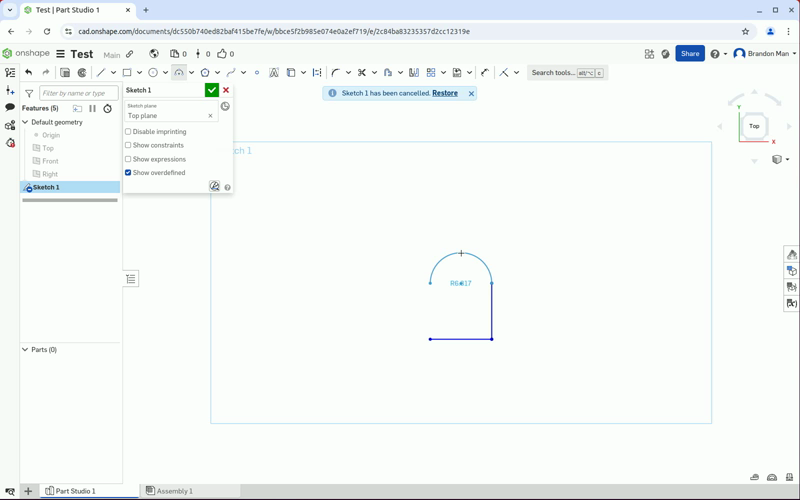
click(461, 252)
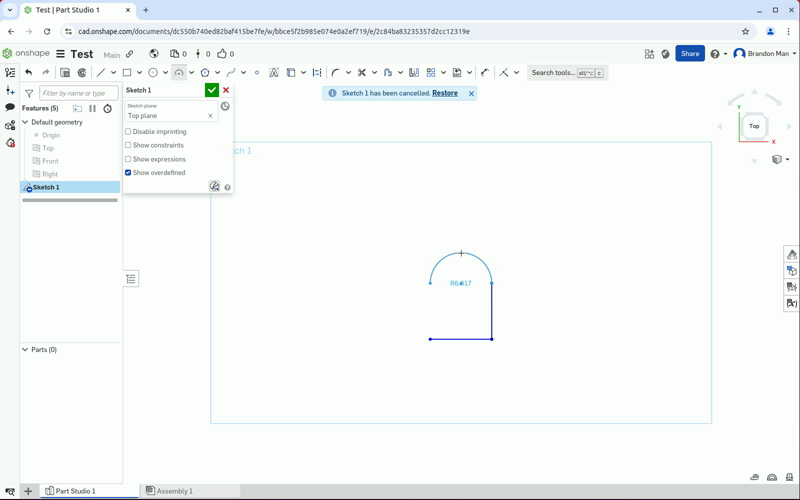
key_up(shift)
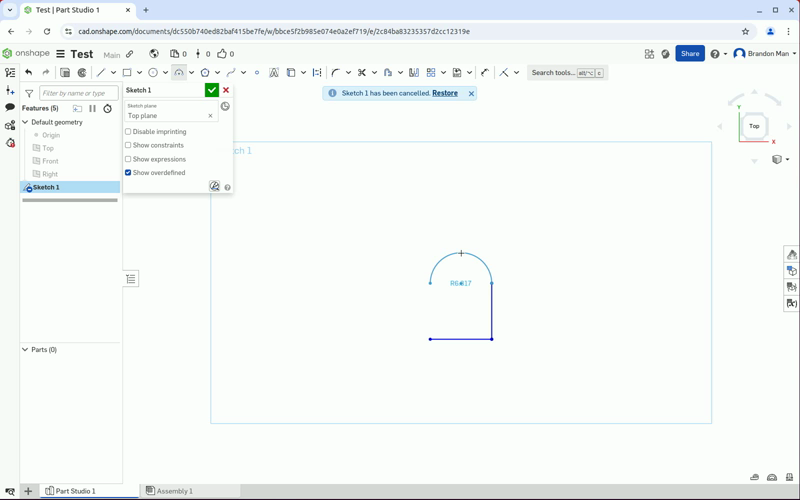
key(esc)
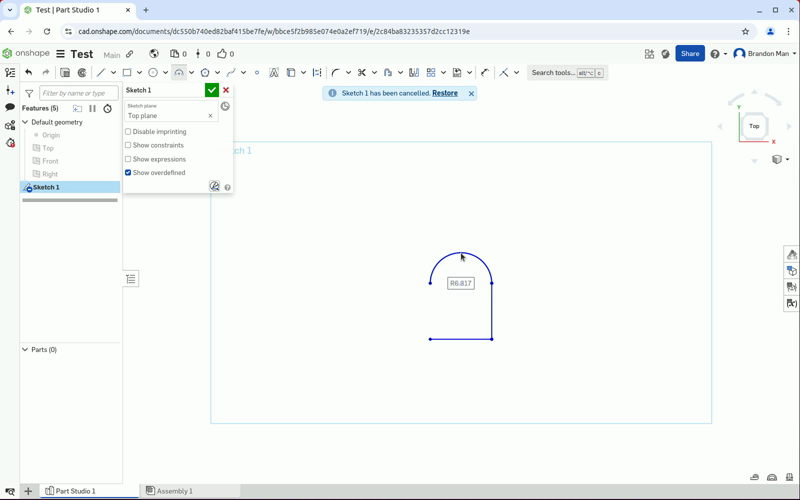
key(l)
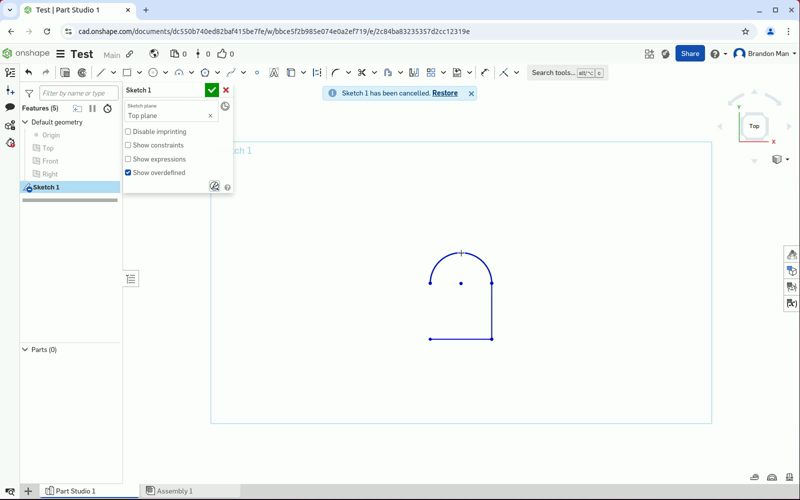
mouse_move(430, 283)
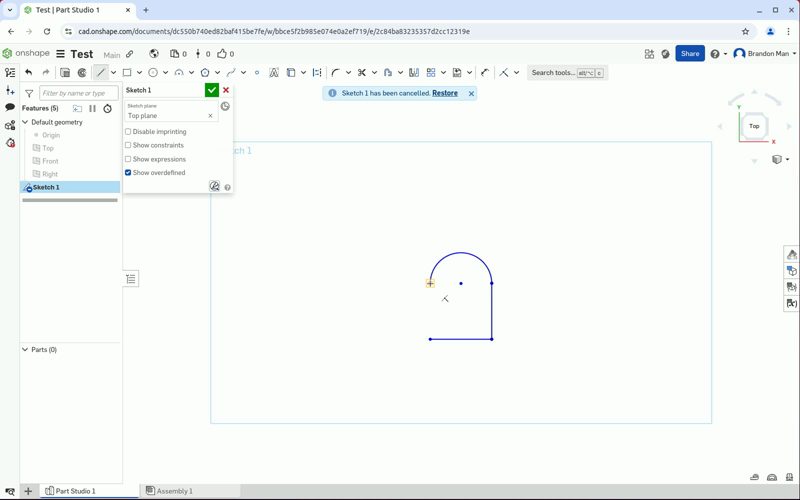
click(430, 283)
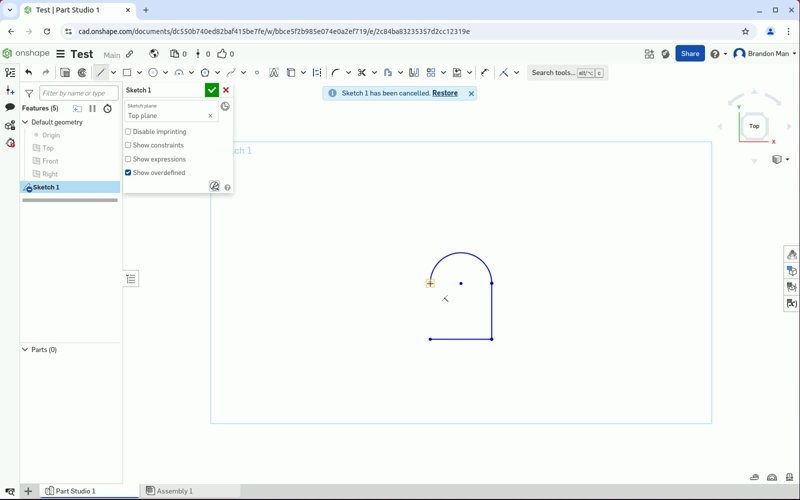
mouse_move(460, 283)
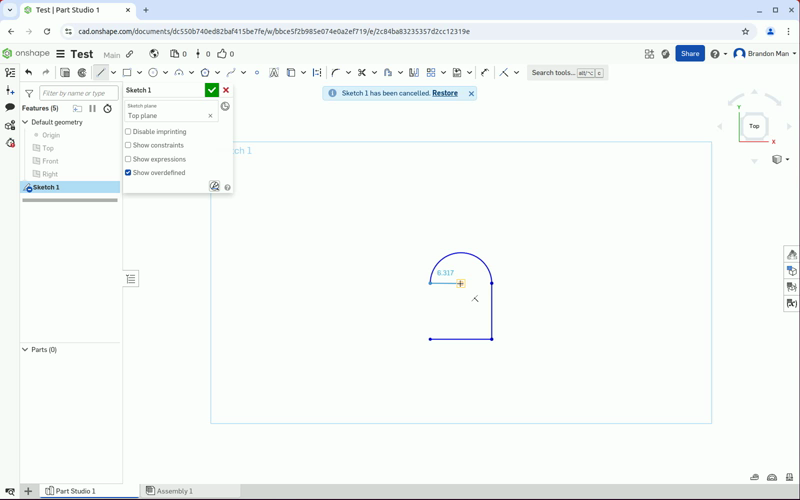
key_down(shift)
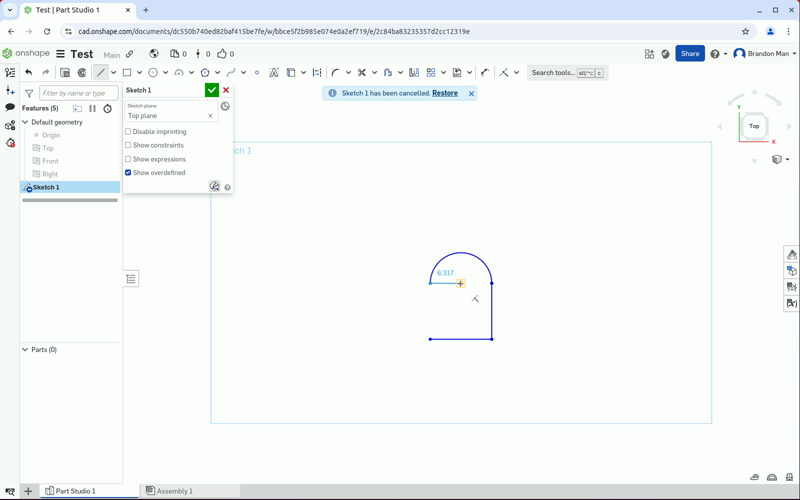
mouse_move(430, 339)
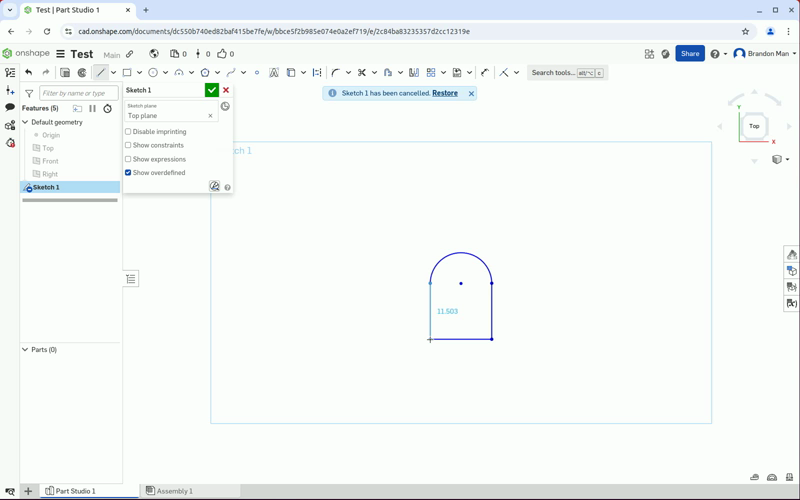
key_up(shift)
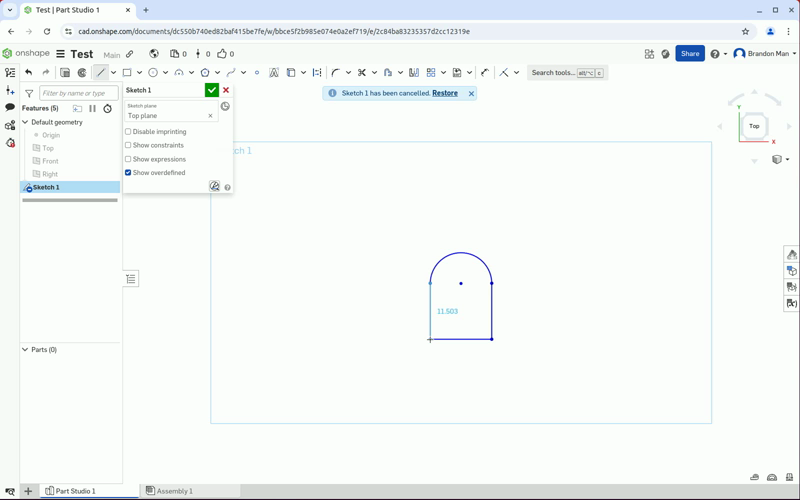
click(430, 339)
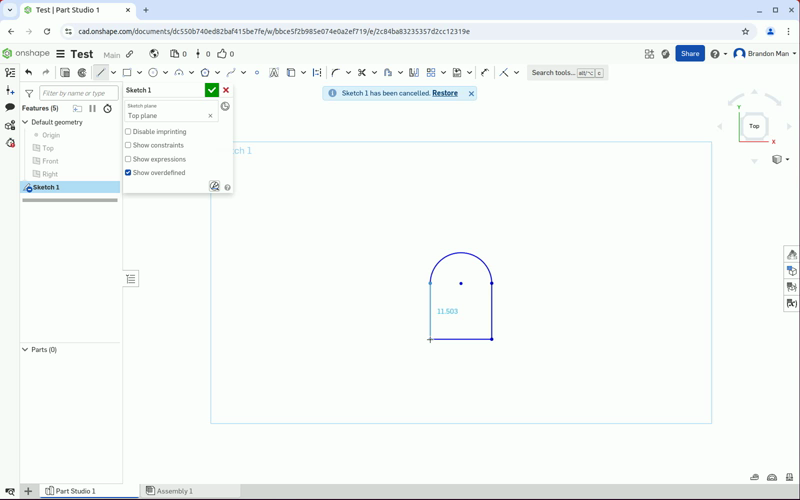
key(esc)
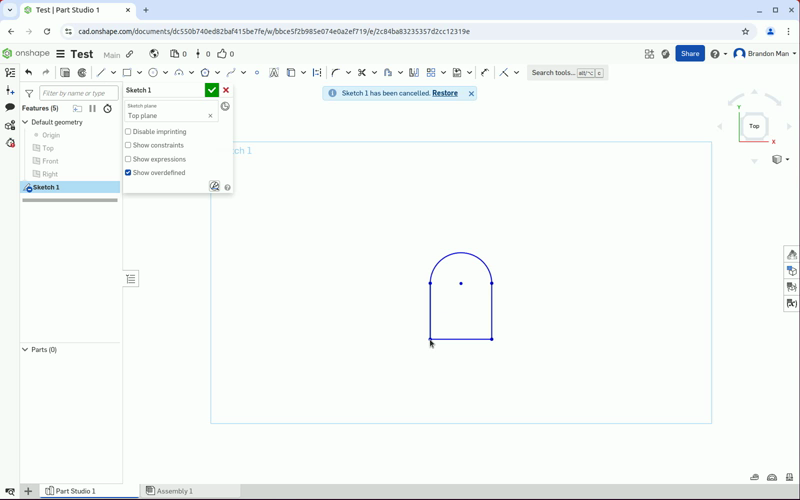
mouse_move(462, 288)
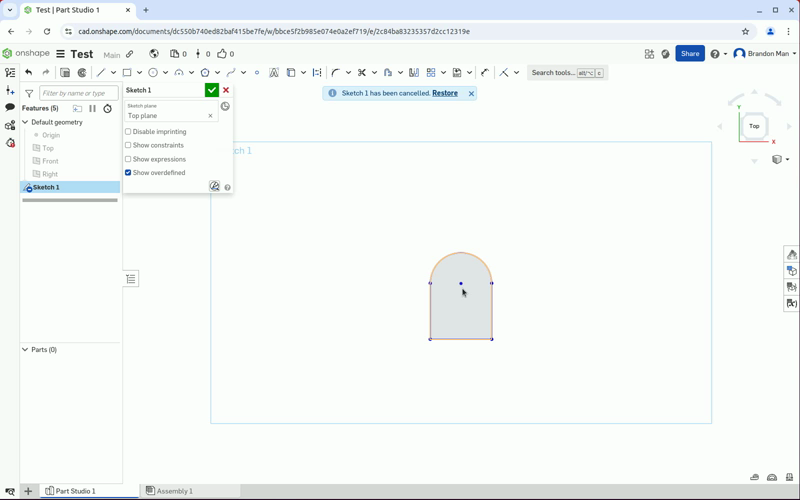
click(462, 288)
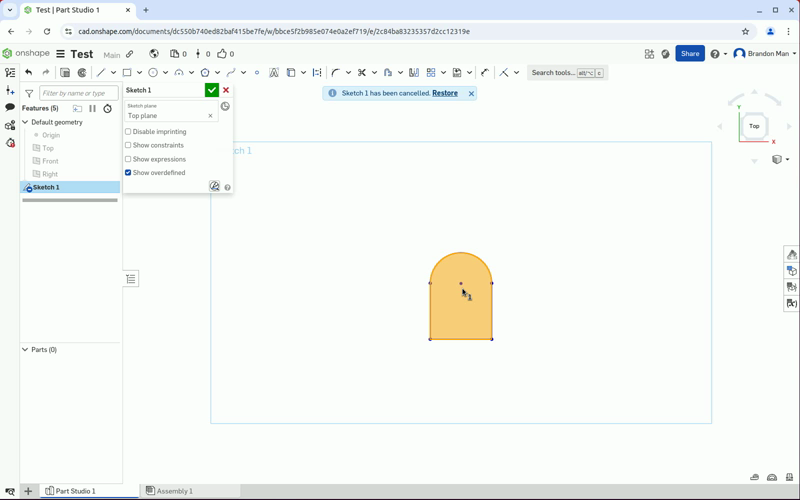
mouse_move(73, 352)
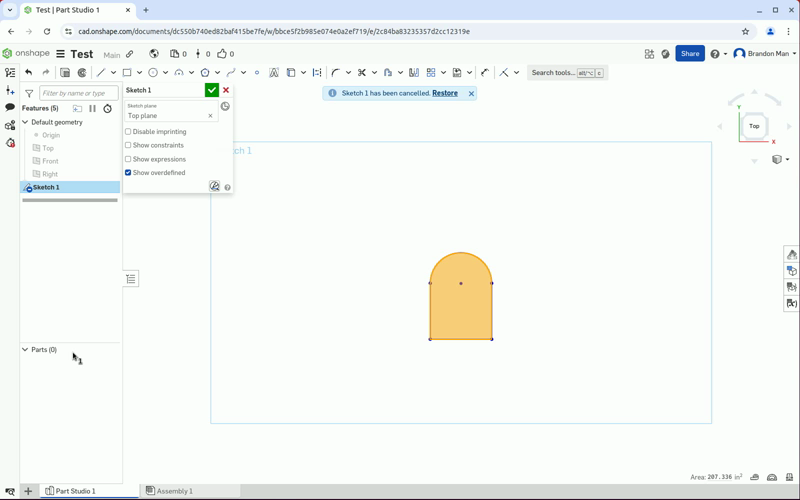
key(shift+y)
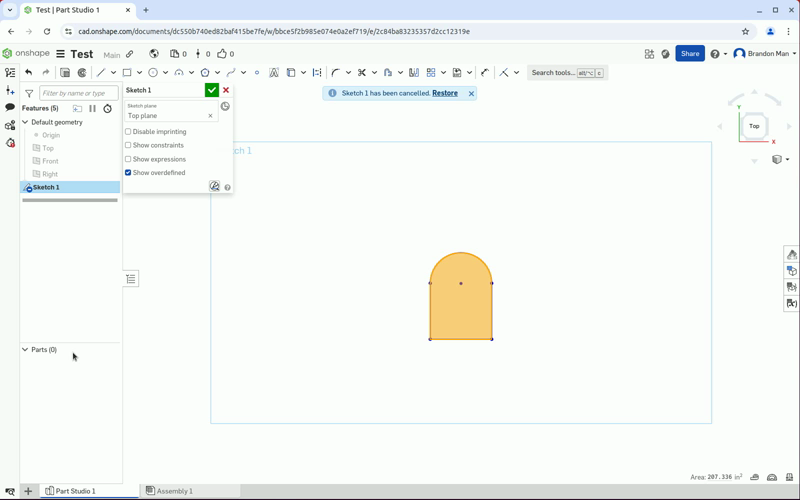
key(shift+e)
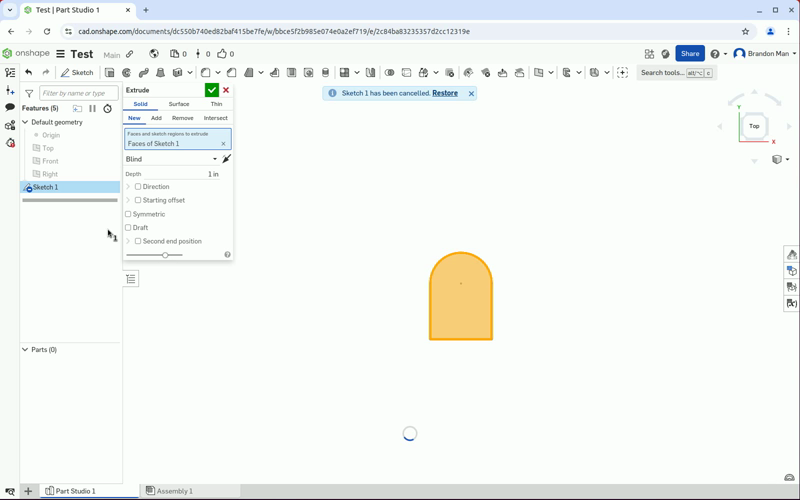
mouse_move(143, 106)
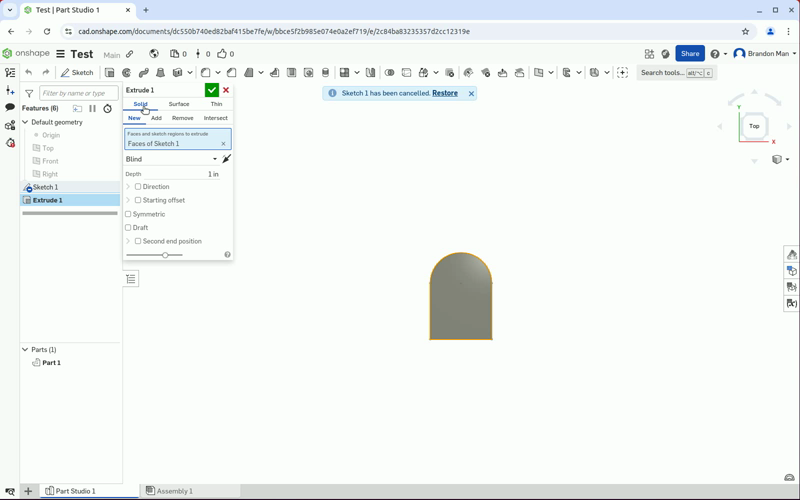
click(143, 106)
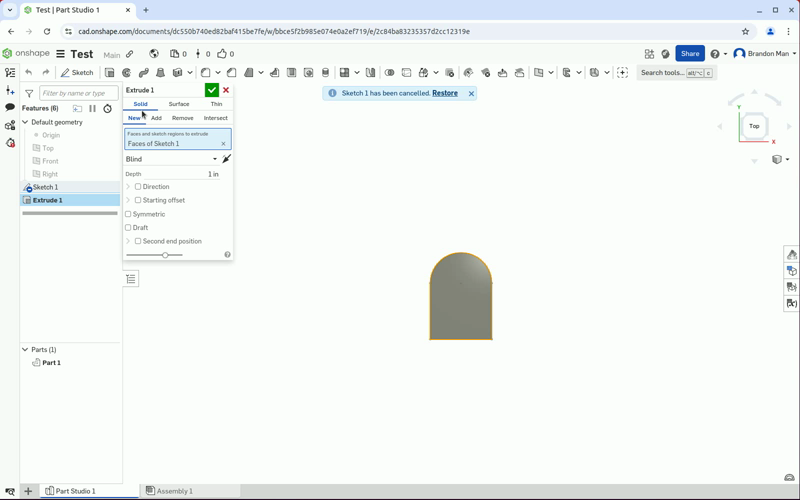
mouse_move(137, 120)
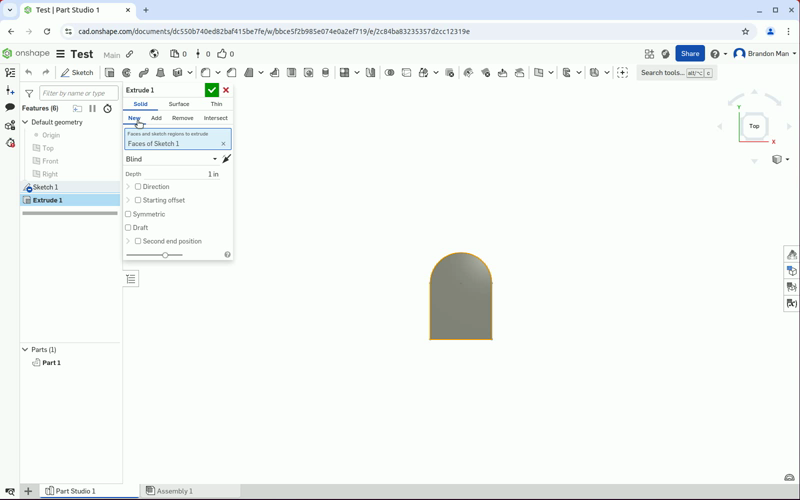
click(137, 120)
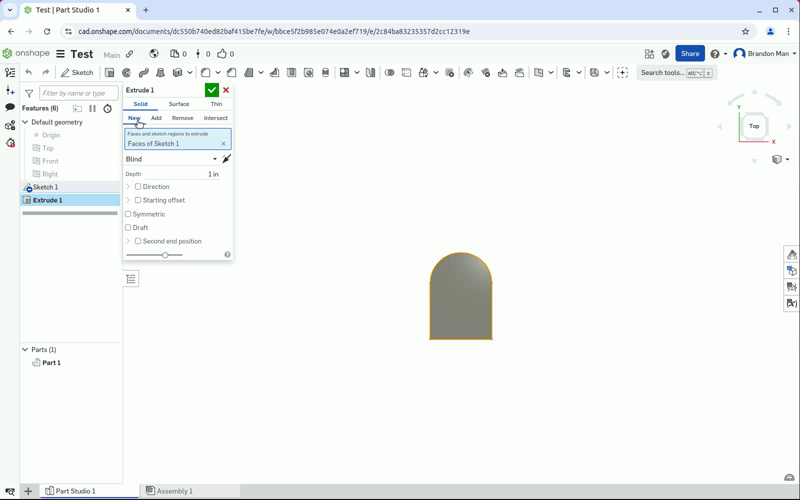
key(tab, 4)
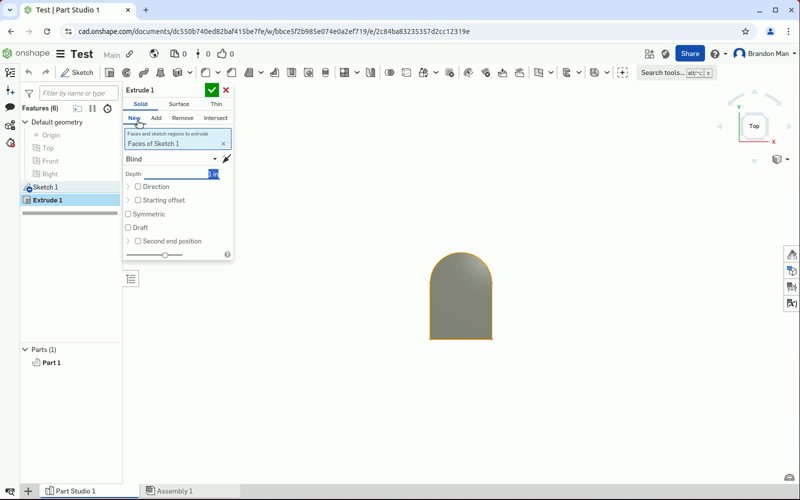
text(15.646)
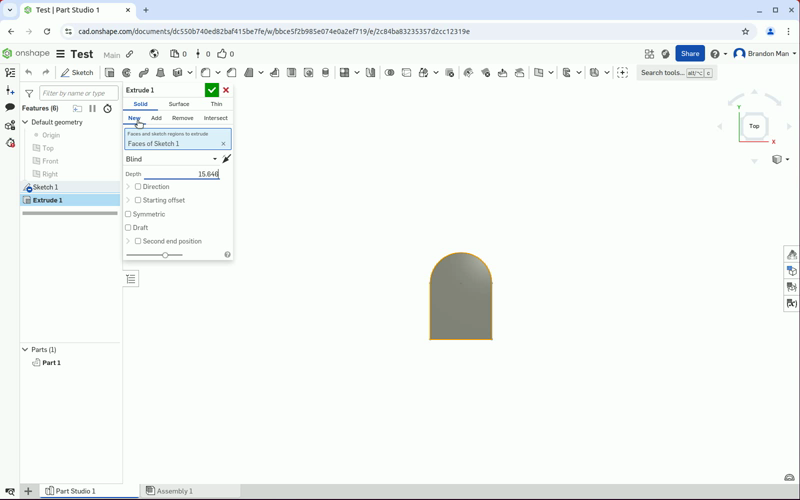
key(enter)
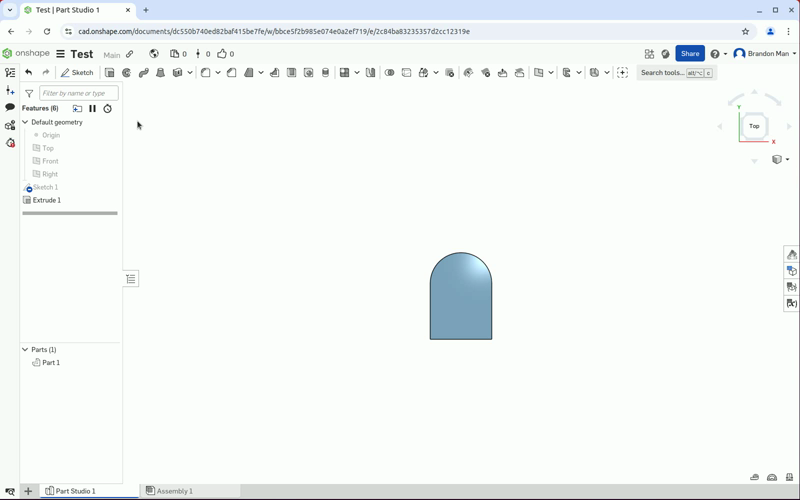
key(shift+h)
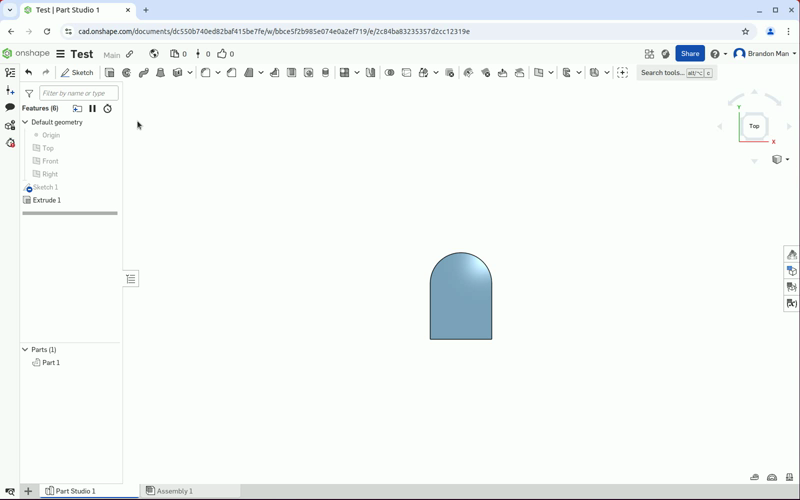
key(shift+h)
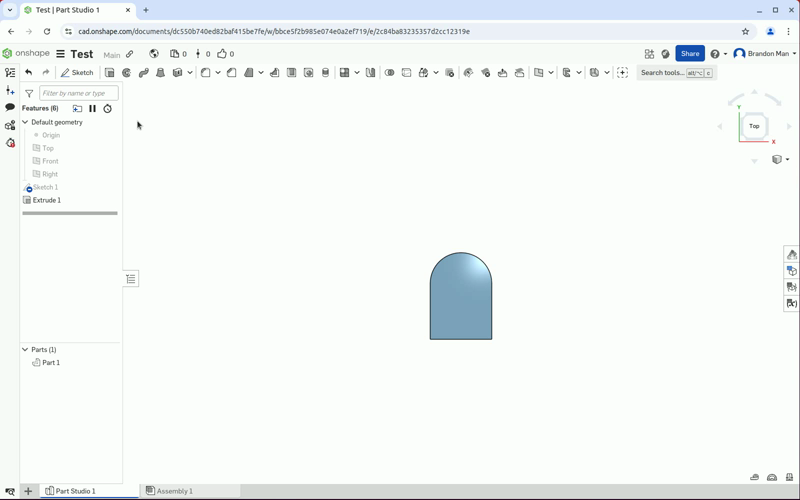
mouse_move(73, 189)
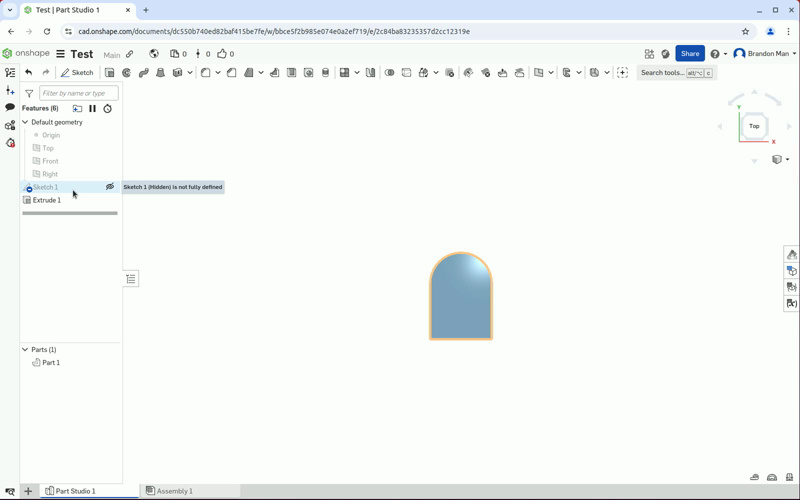
click(73, 189)
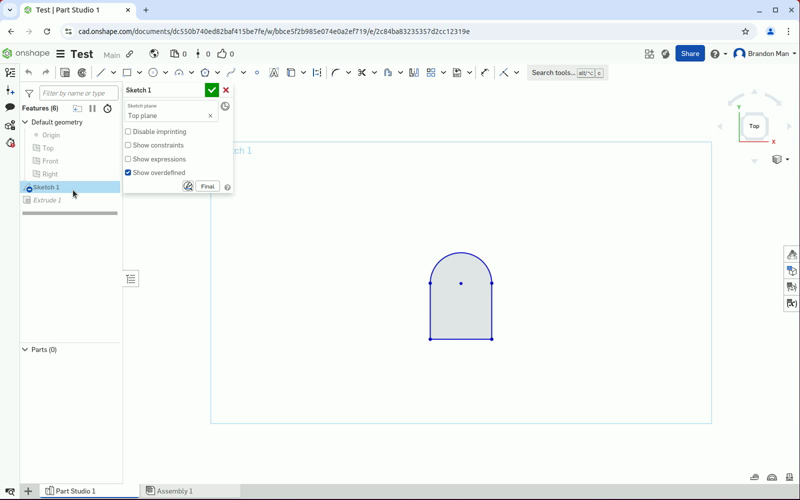
mouse_move(229, 92)
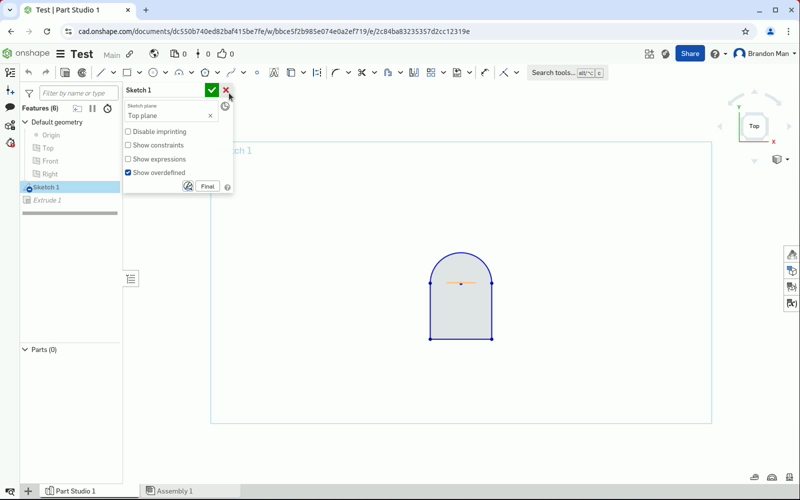
click(229, 92)
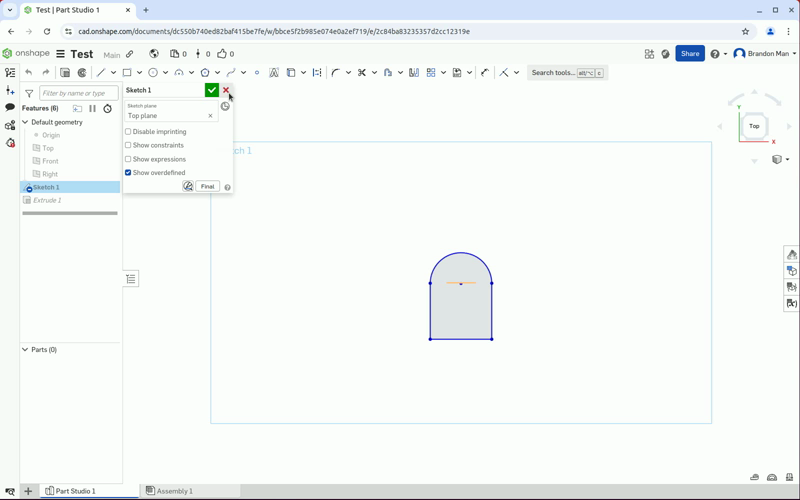
key(shift+s)
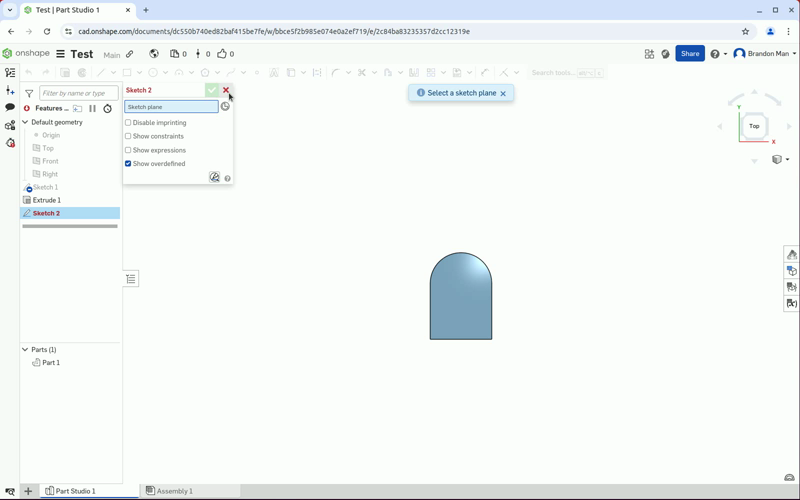
mouse_move(73, 150)
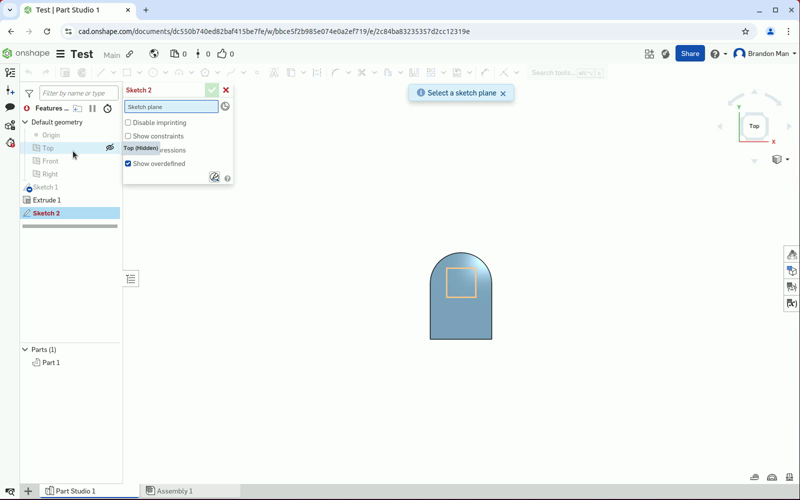
click(73, 150)
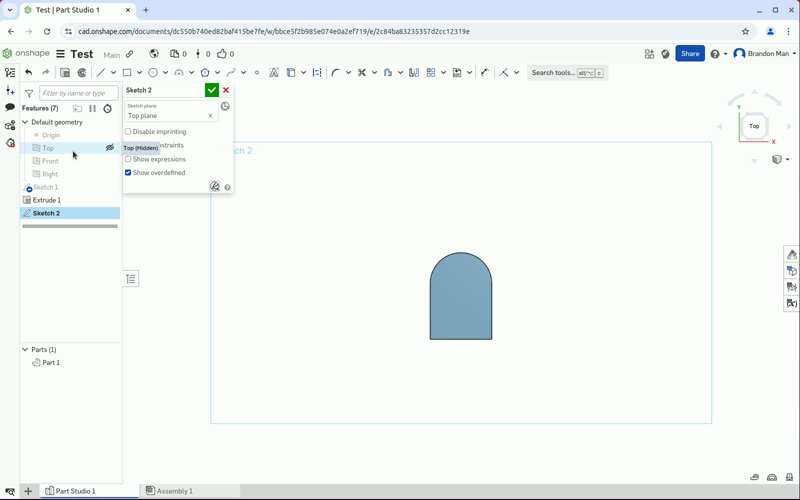
mouse_move(73, 352)
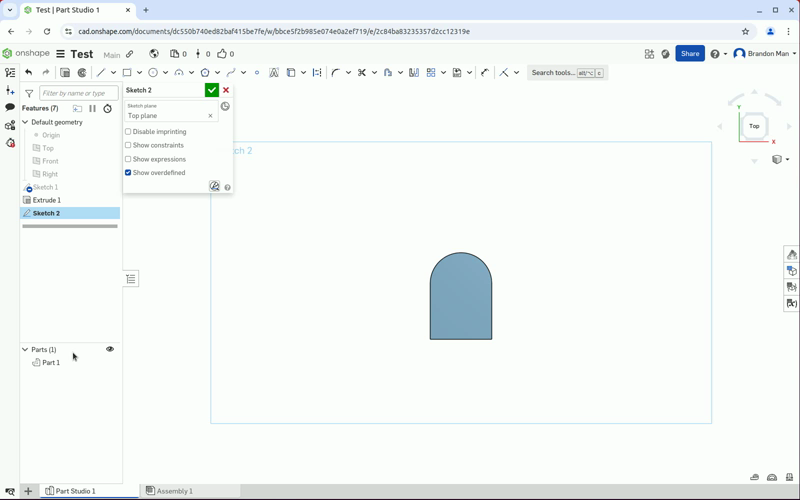
key(y)
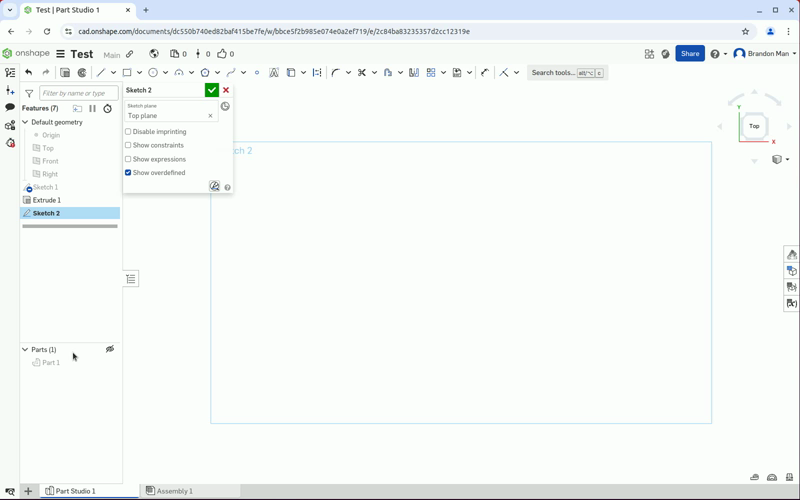
key(l)
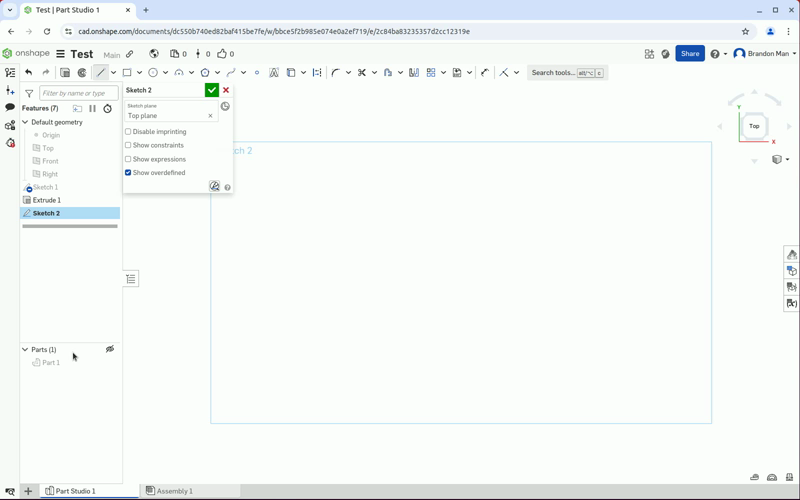
key_down(shift)
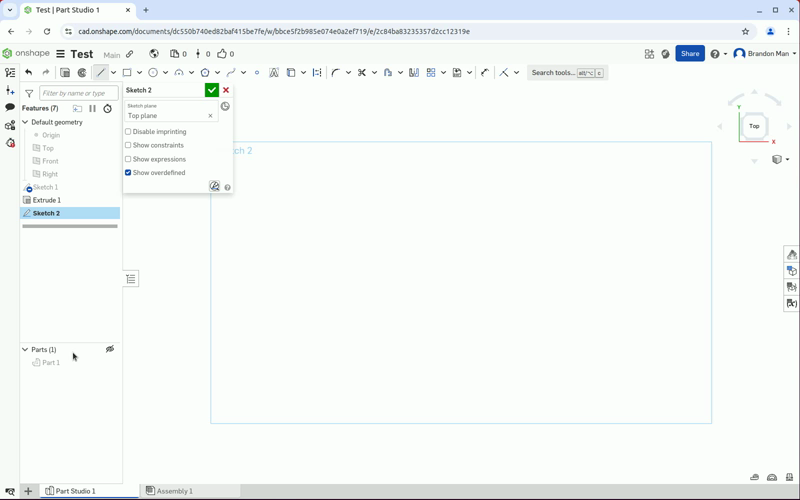
mouse_move(430, 395)
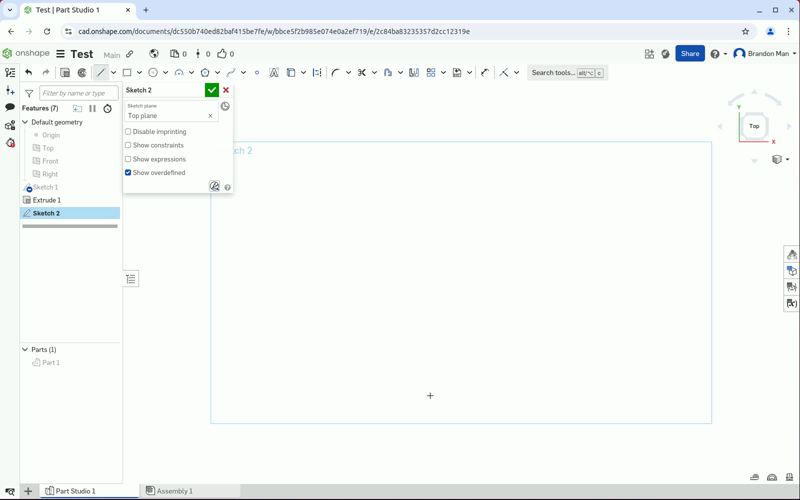
click(430, 395)
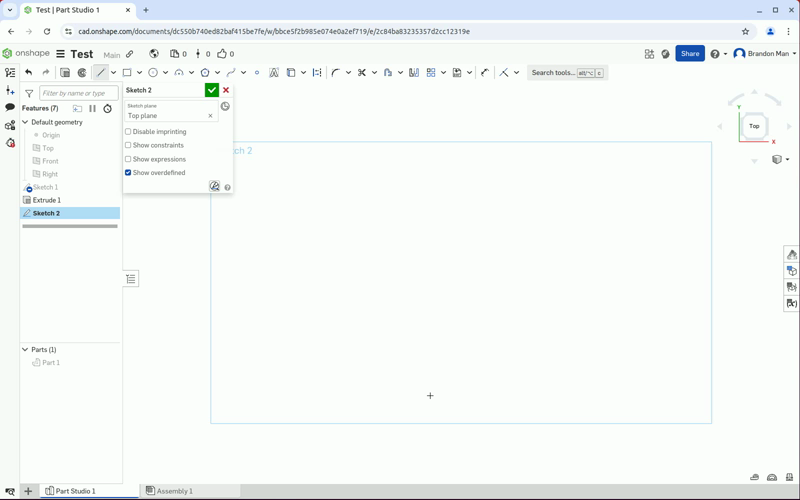
key_up(shift)
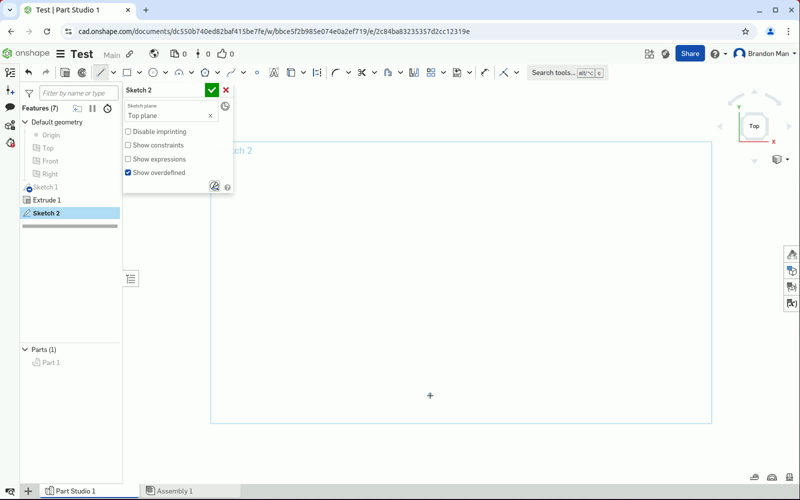
key_down(shift)
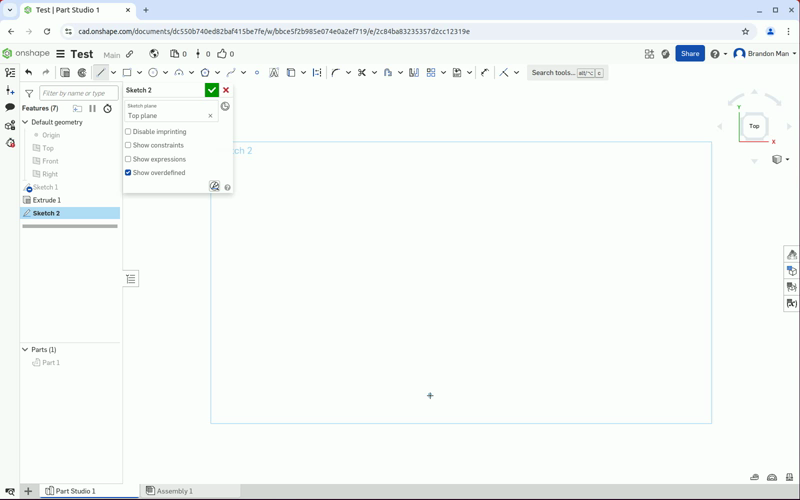
mouse_move(491, 395)
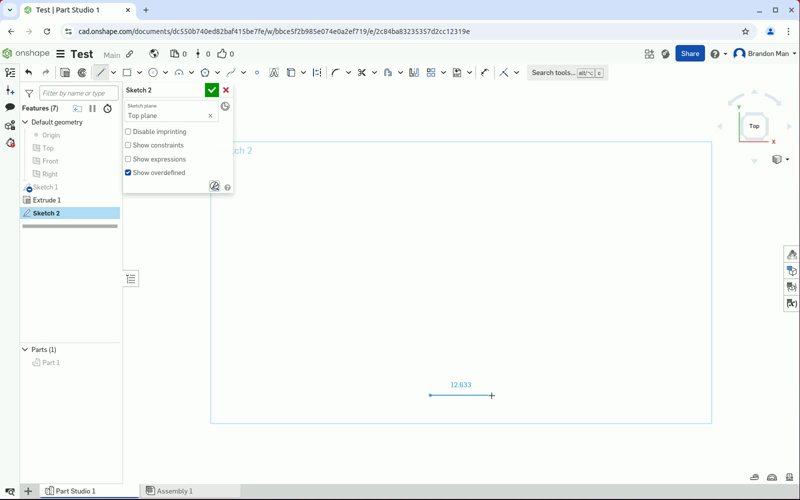
click(491, 395)
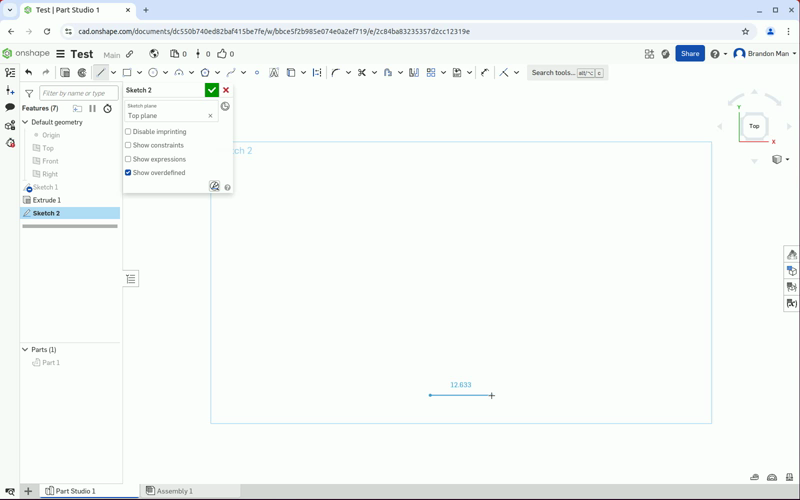
key_up(shift)
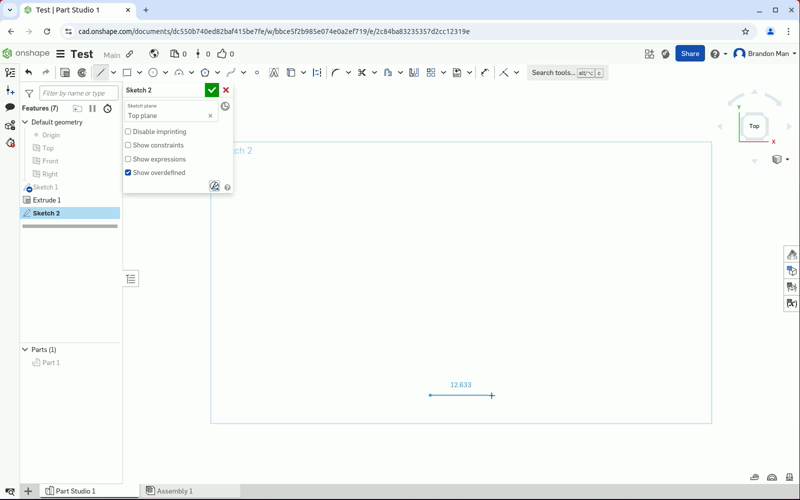
key_down(shift)
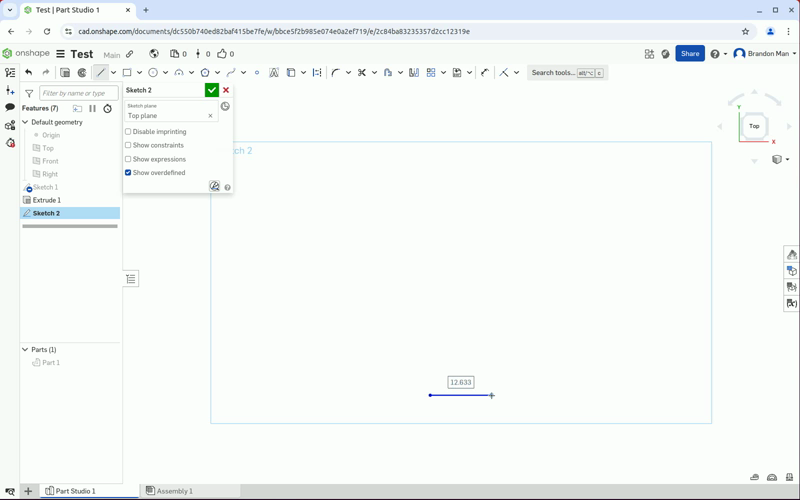
mouse_move(521, 395)
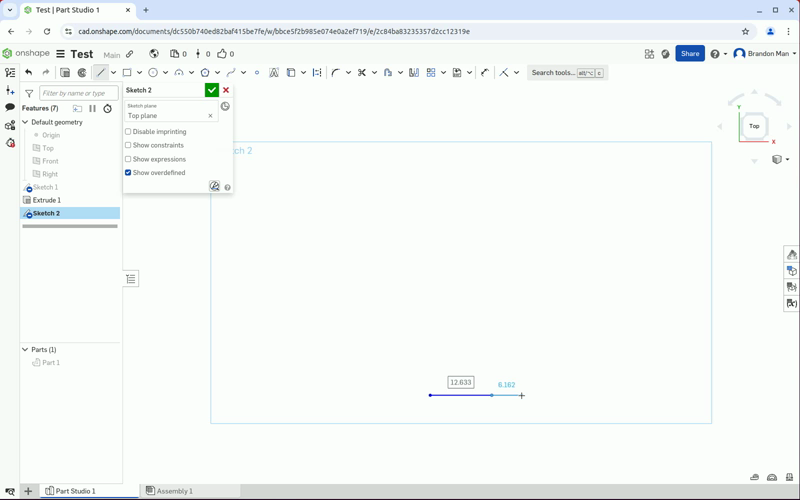
mouse_move(491, 338)
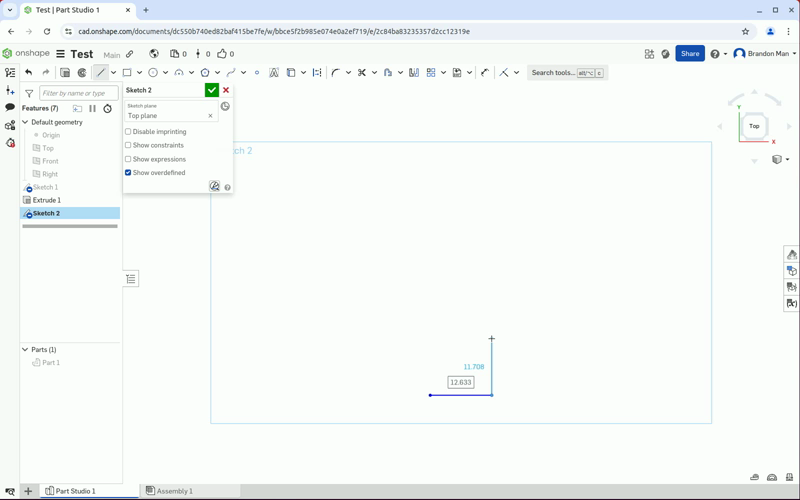
click(491, 338)
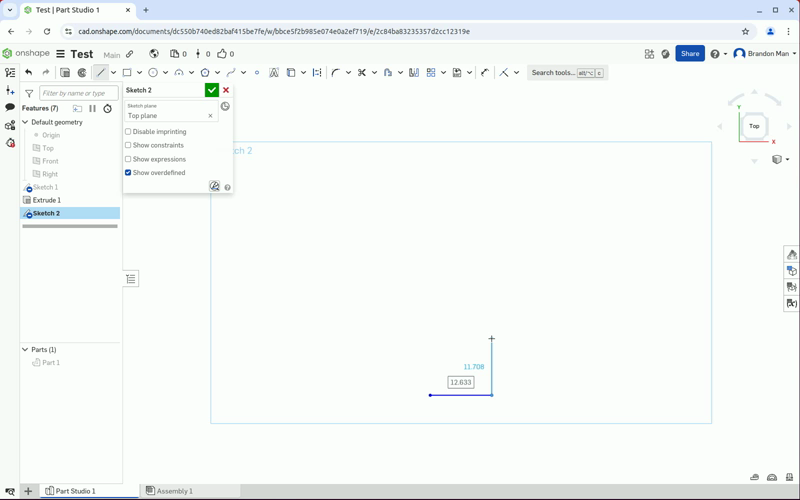
key_up(shift)
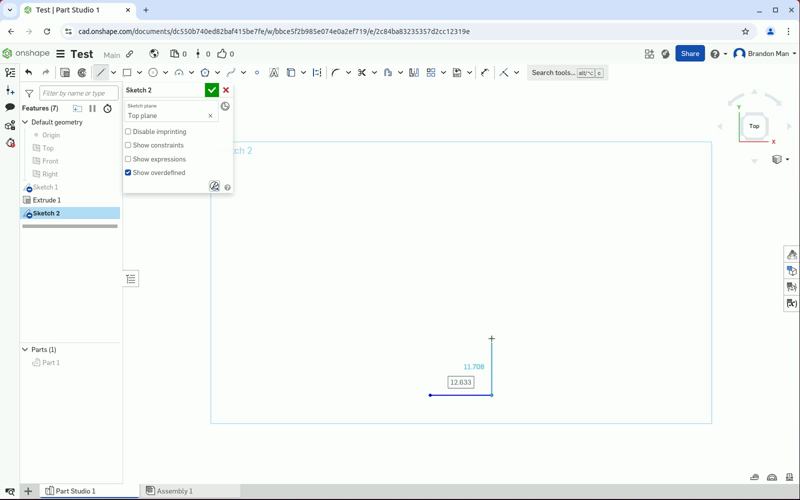
key_down(shift)
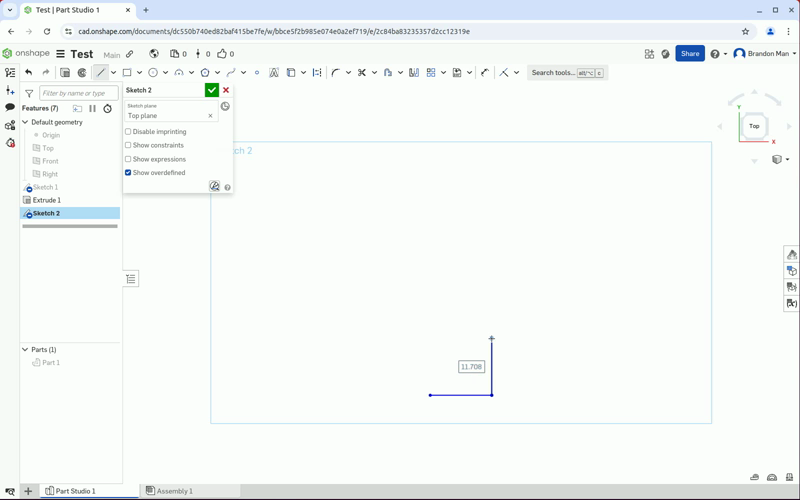
mouse_move(430, 338)
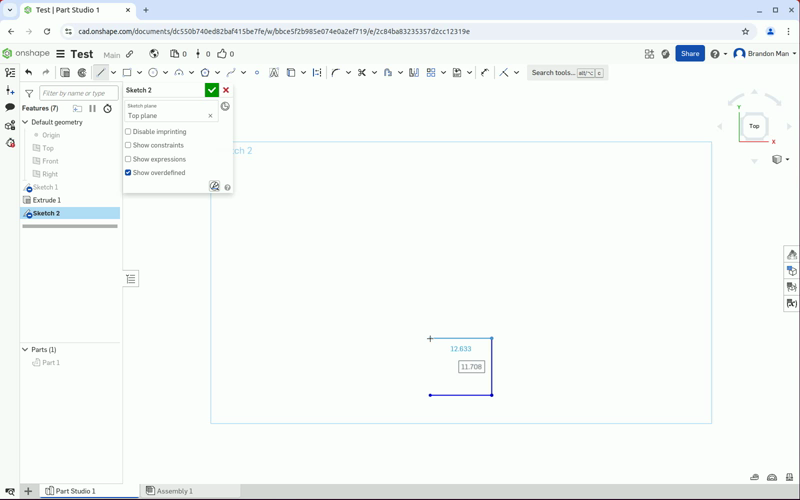
click(430, 338)
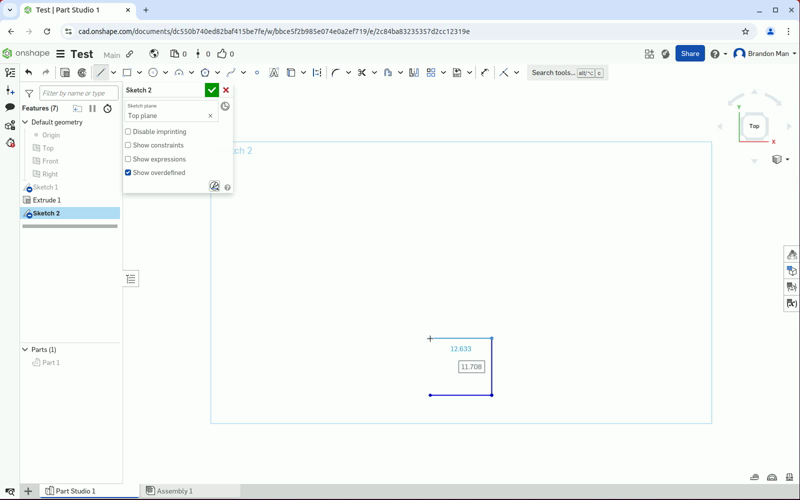
key_up(shift)
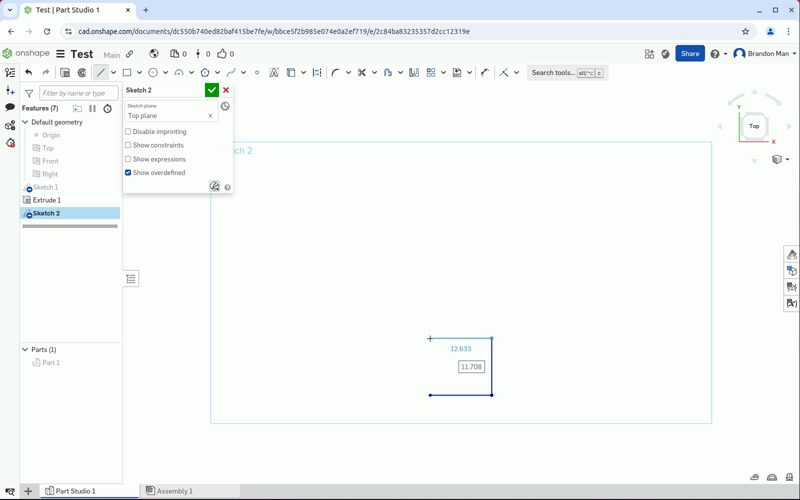
mouse_move(460, 338)
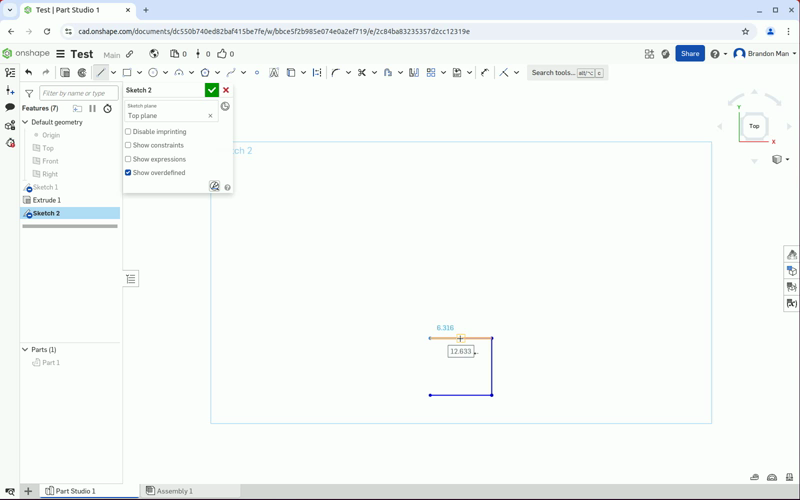
key_down(shift)
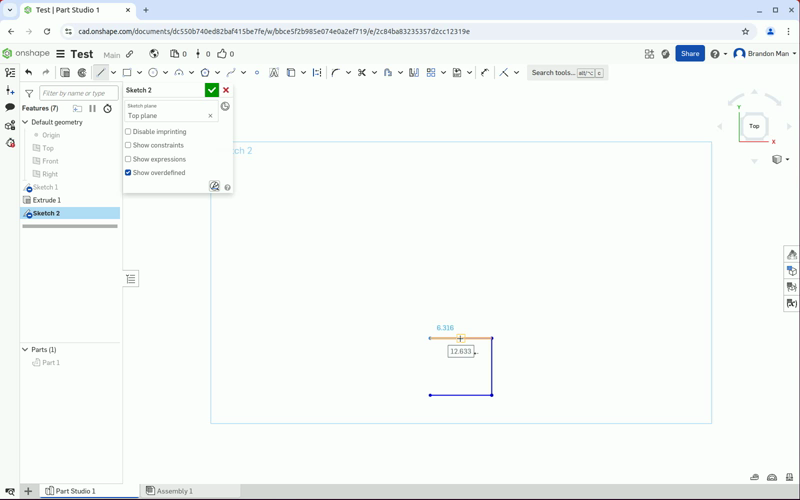
mouse_move(430, 395)
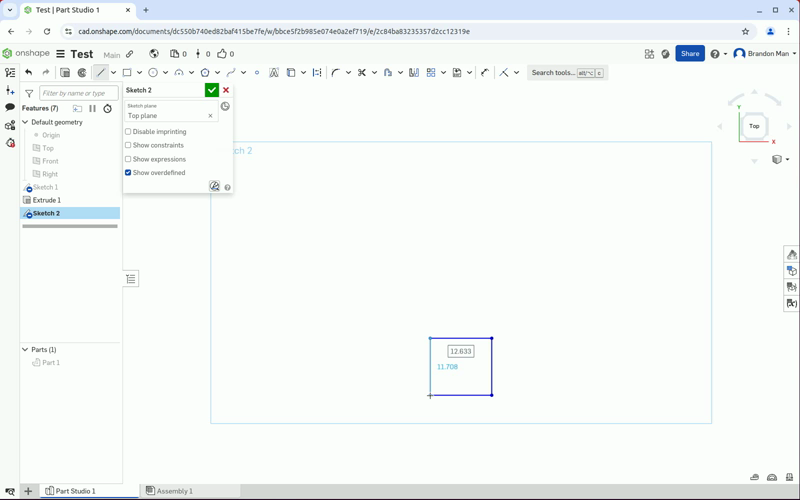
key_up(shift)
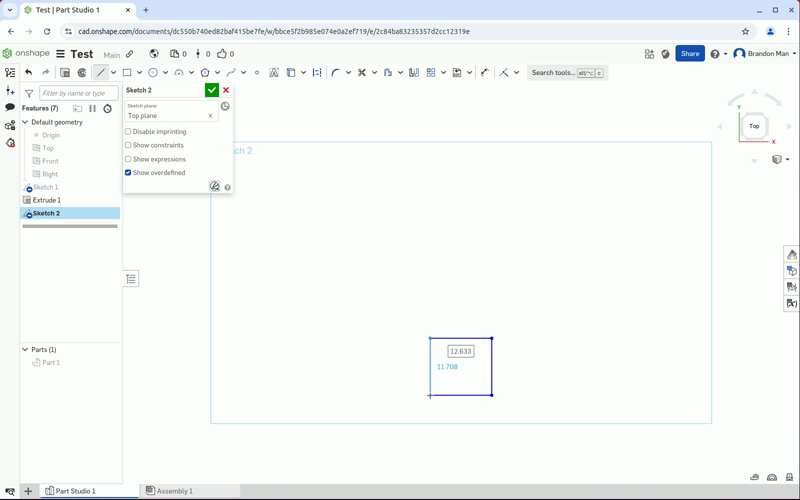
click(430, 395)
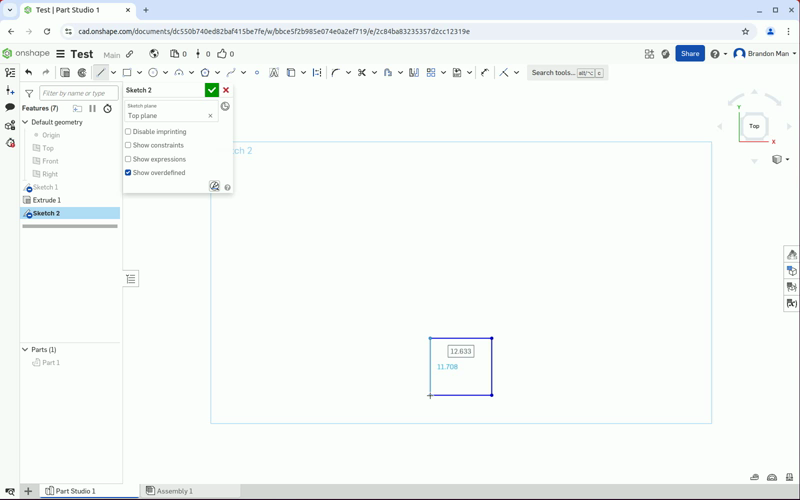
key(esc)
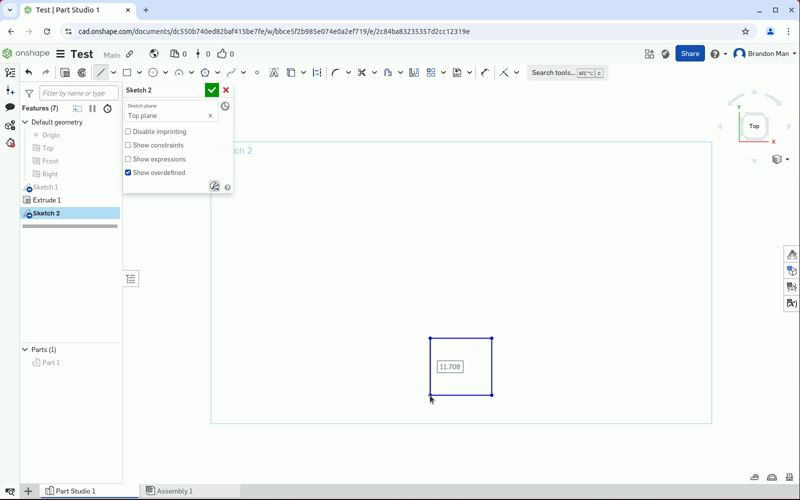
mouse_move(466, 369)
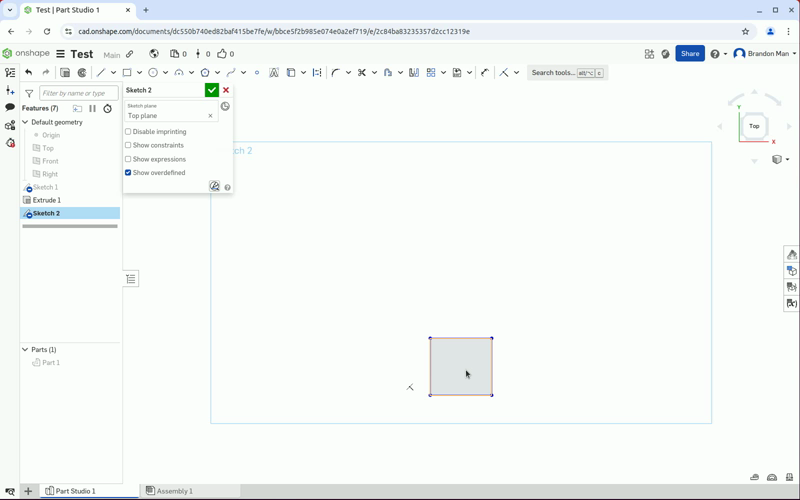
click(466, 369)
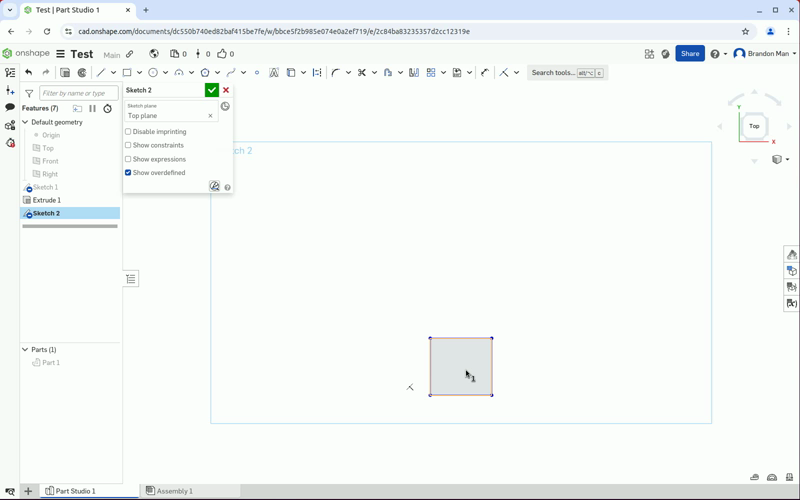
mouse_move(73, 352)
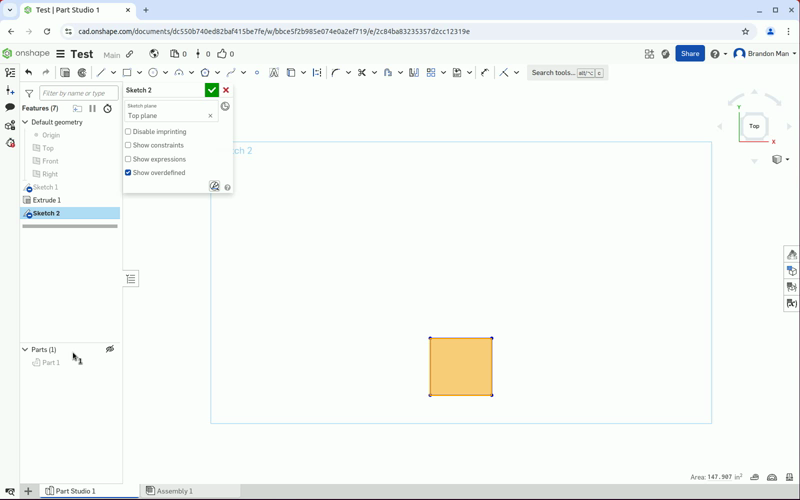
key(shift+y)
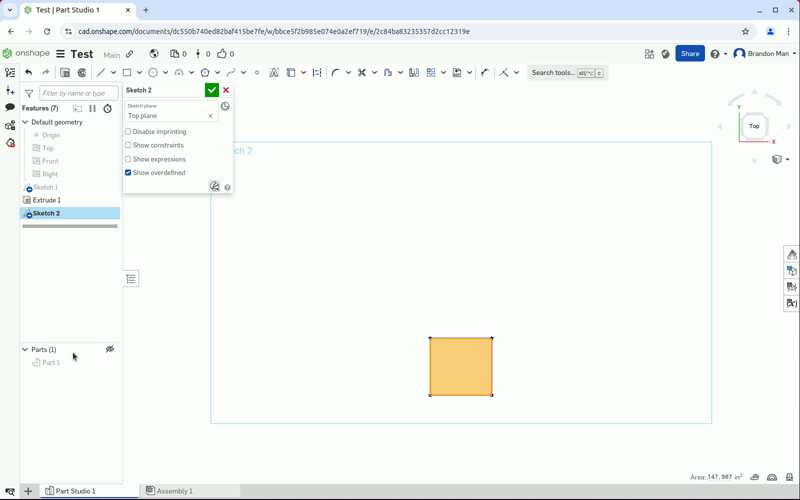
key(shift+e)
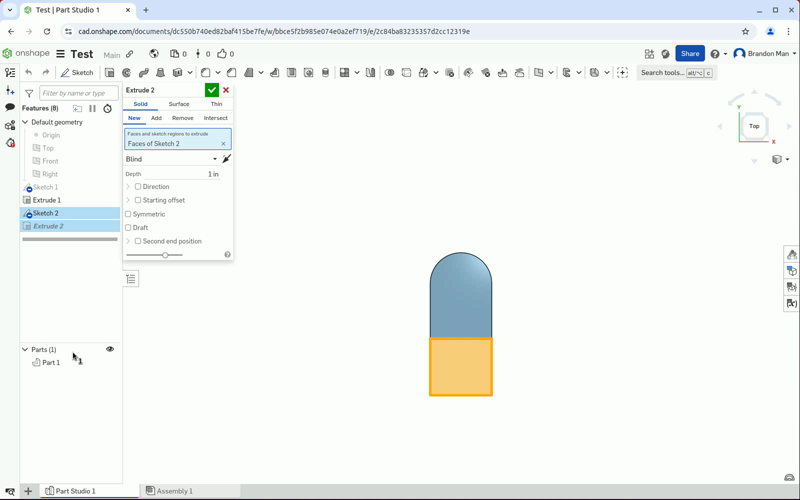
mouse_move(143, 106)
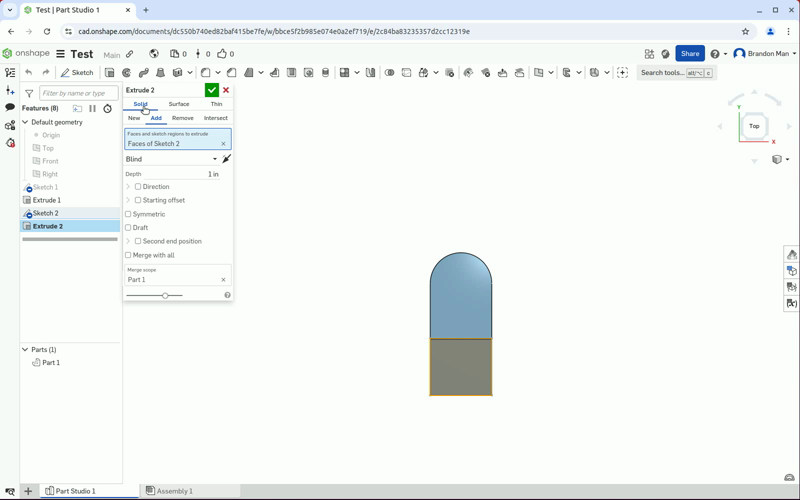
click(143, 106)
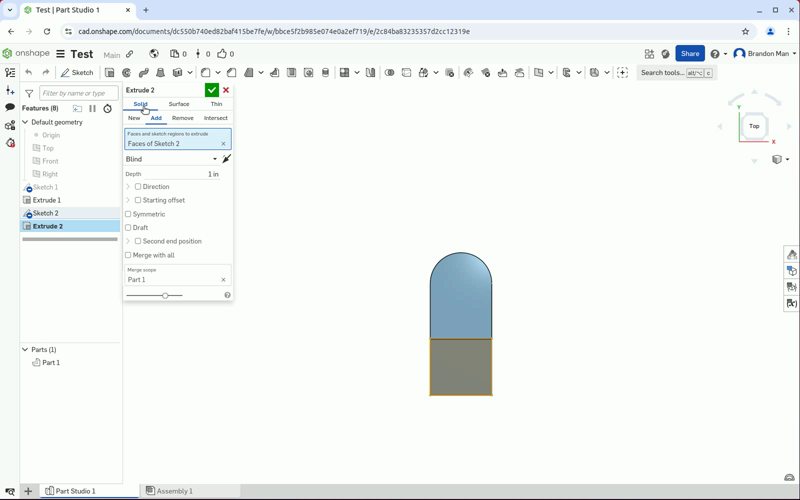
mouse_move(137, 120)
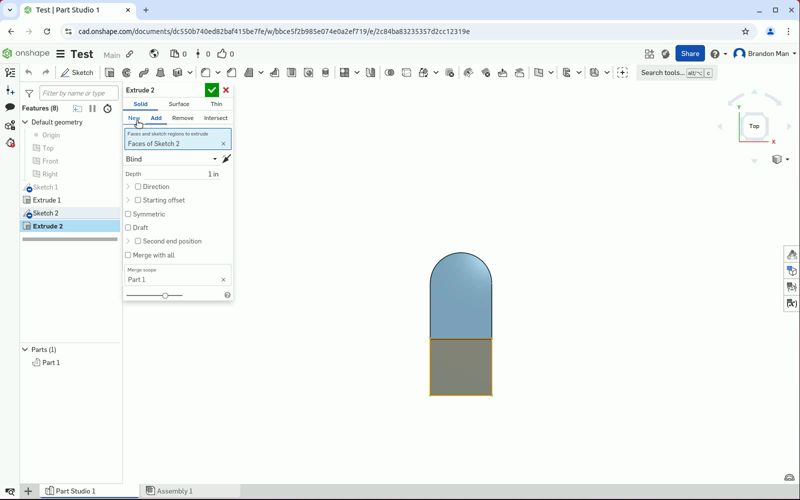
click(137, 120)
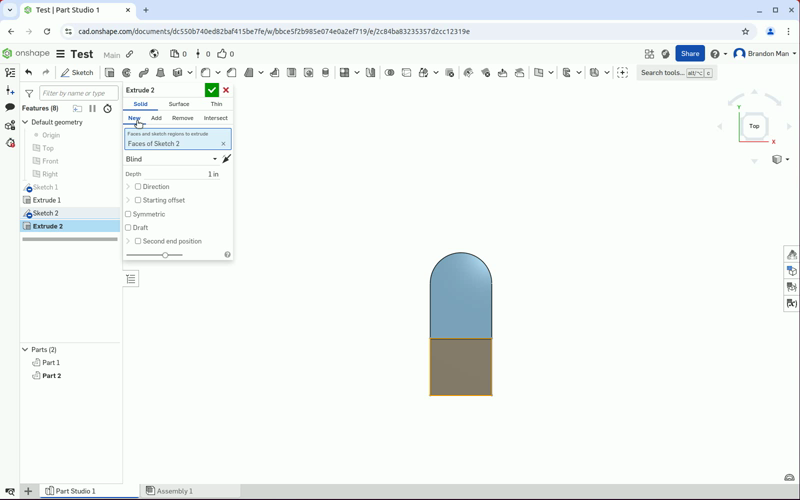
key(tab, 4)
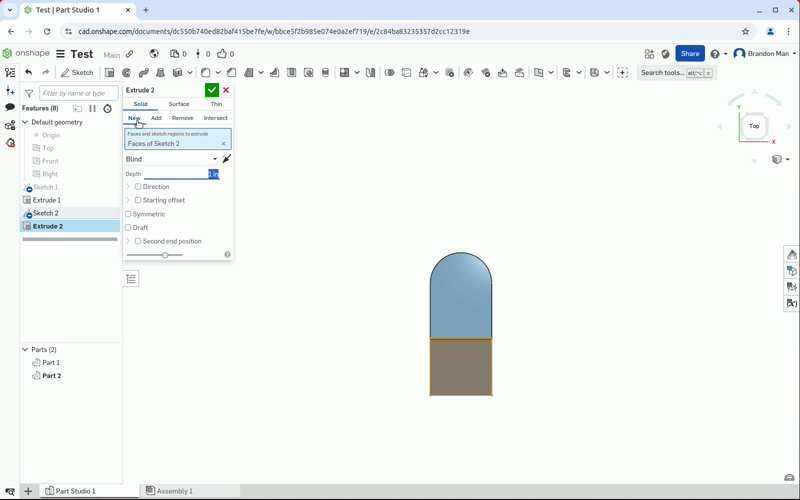
text(15.646)
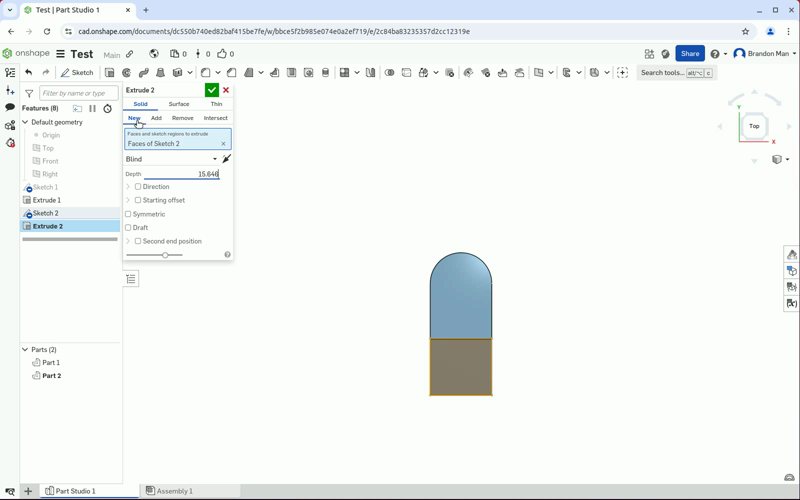
key(enter)
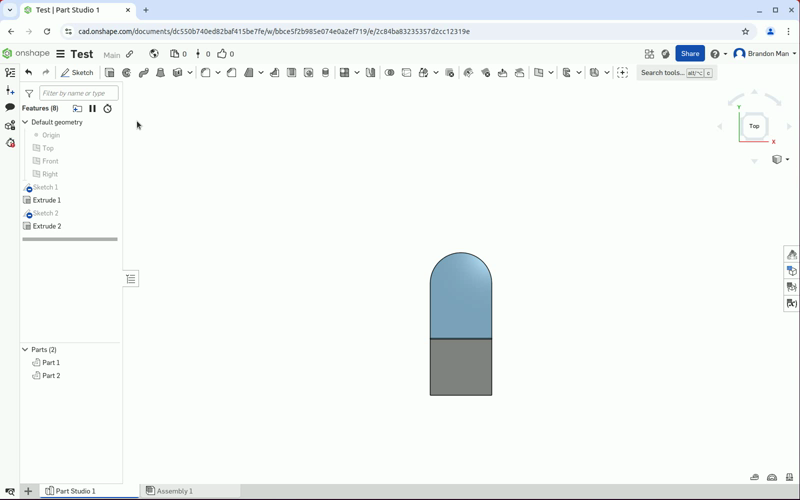
key(shift+h)
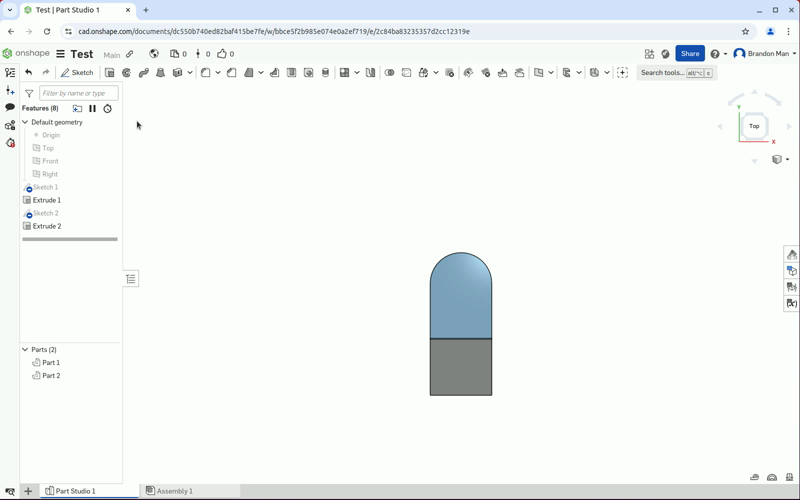
key(shift+h)
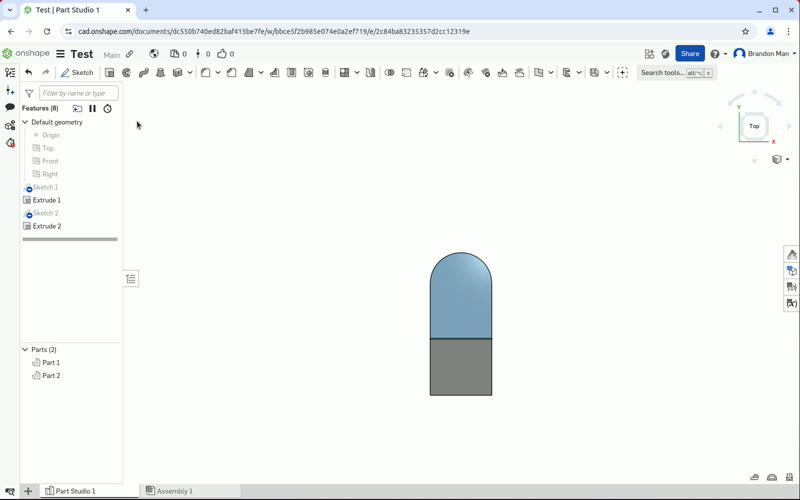
mouse_move(73, 189)
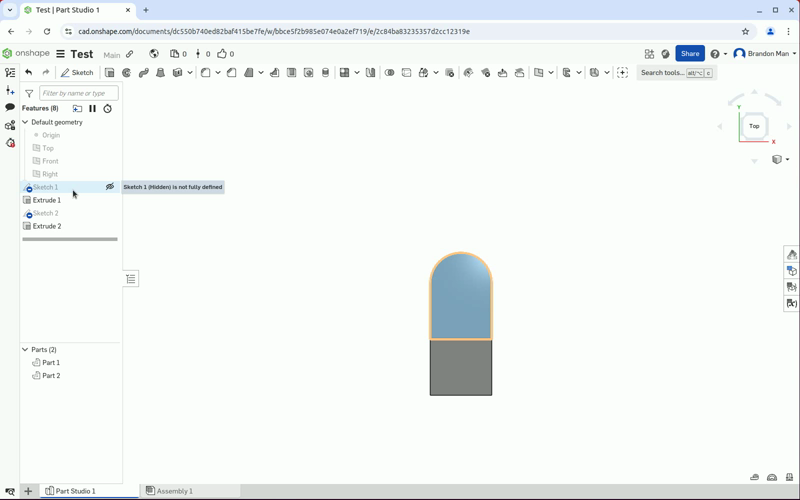
click(73, 189)
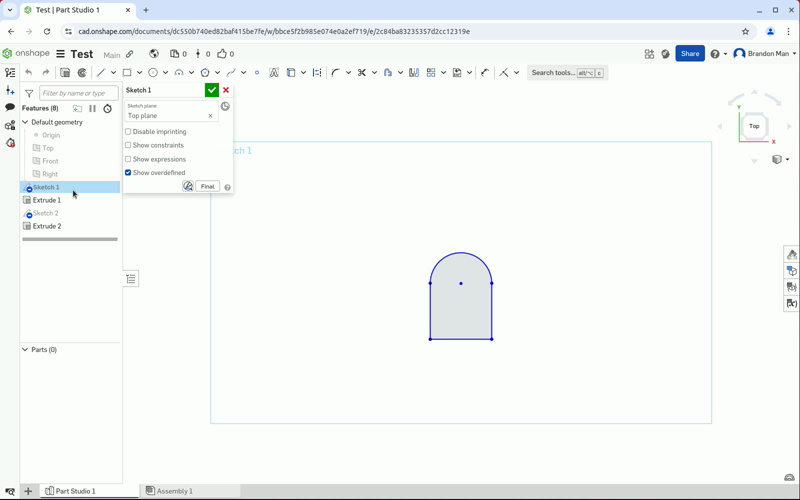
mouse_move(229, 92)
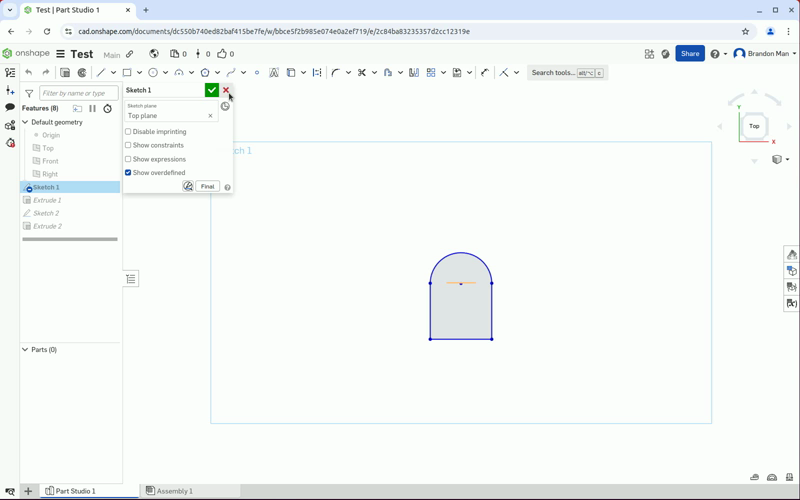
click(229, 92)
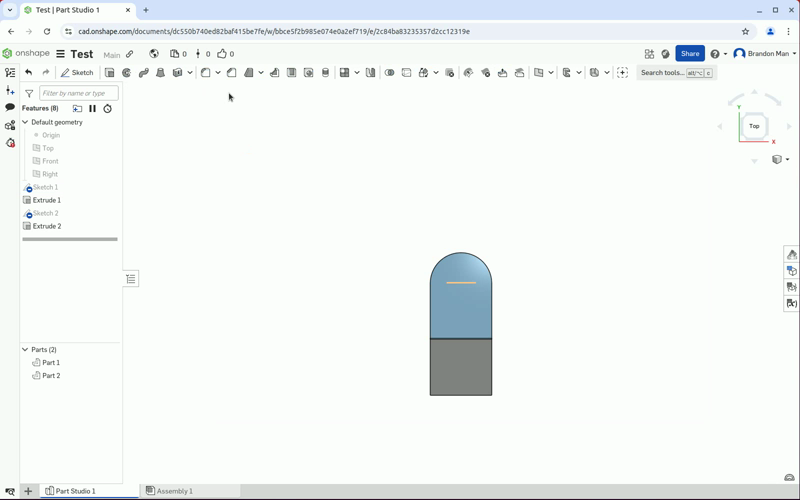
mouse_move(73, 352)
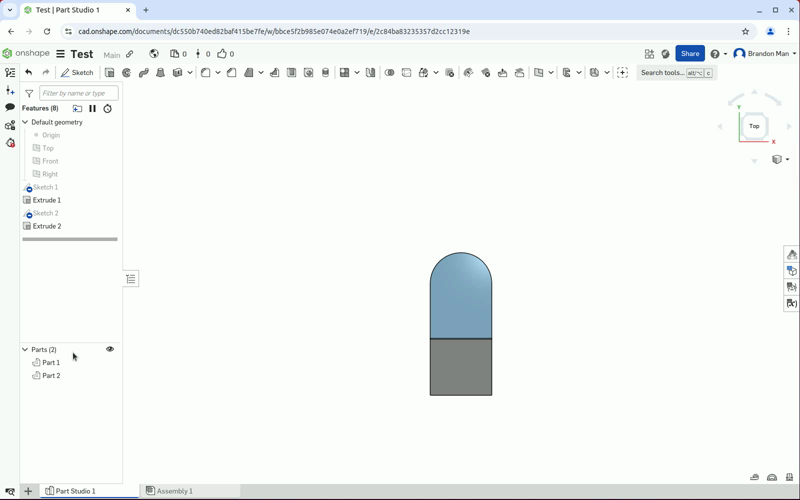
key(y)
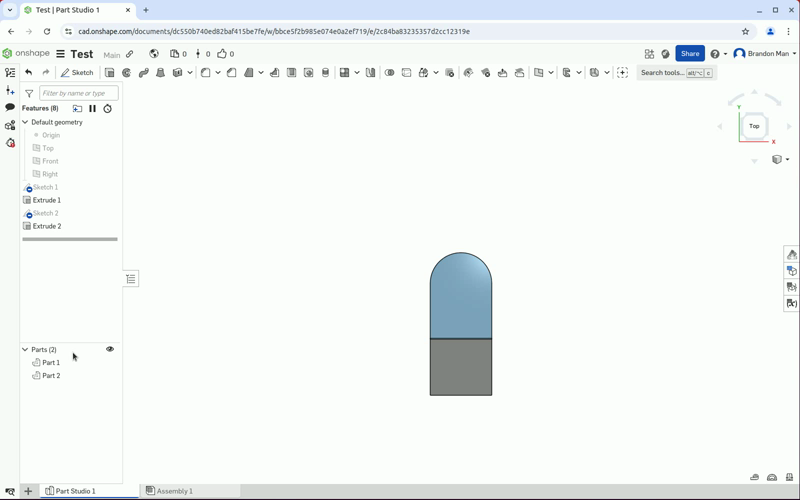
key(shift+p)
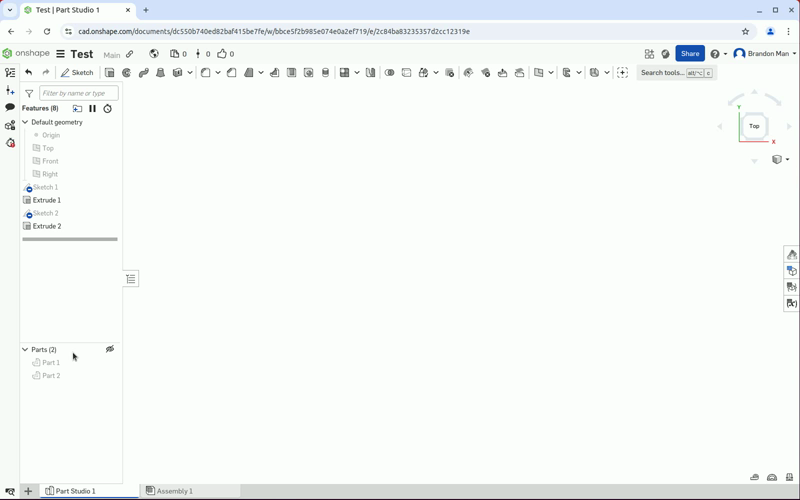
key(space)
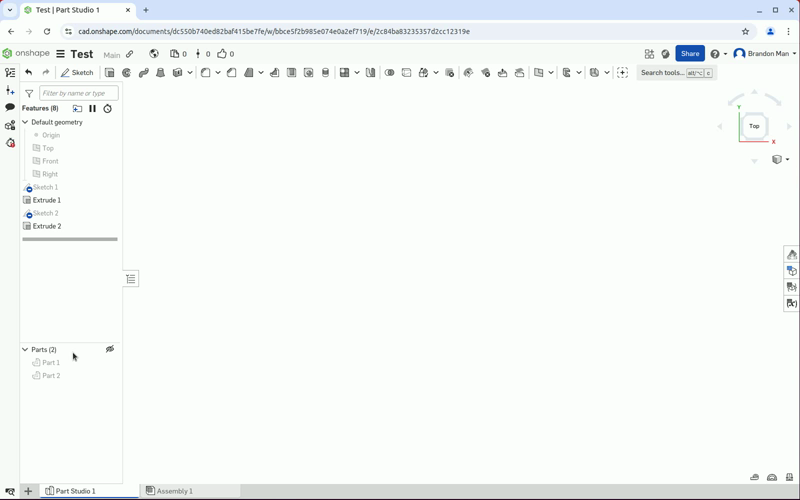
key_down(shift)
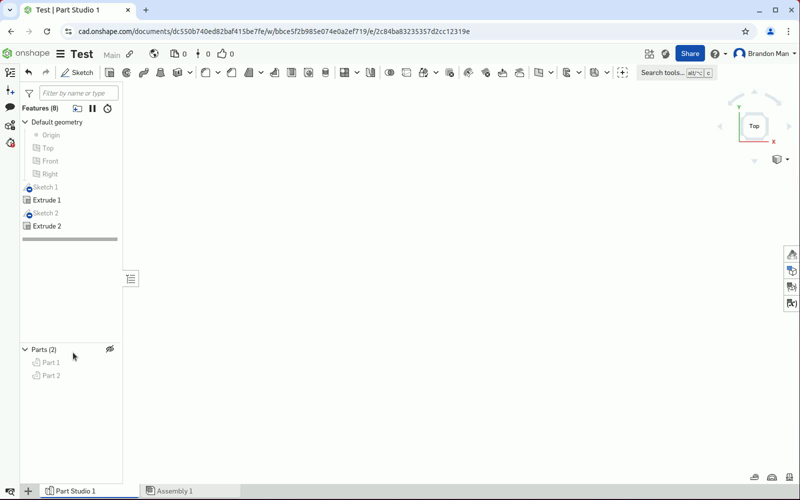
key(up)
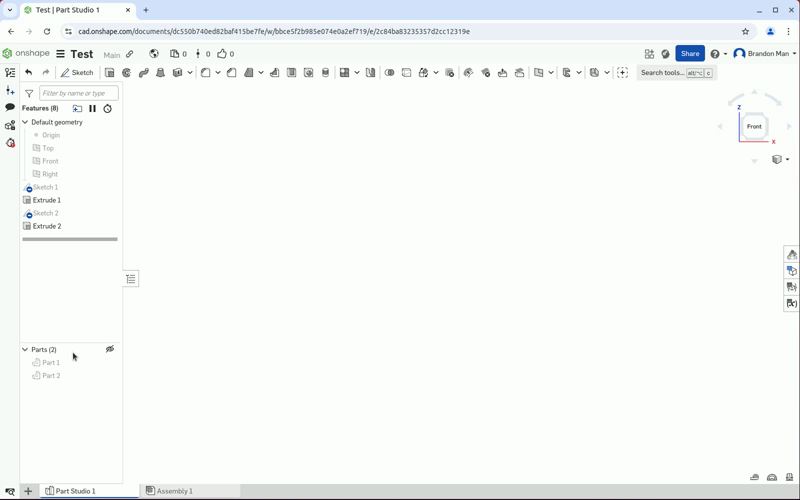
key_up(shift)
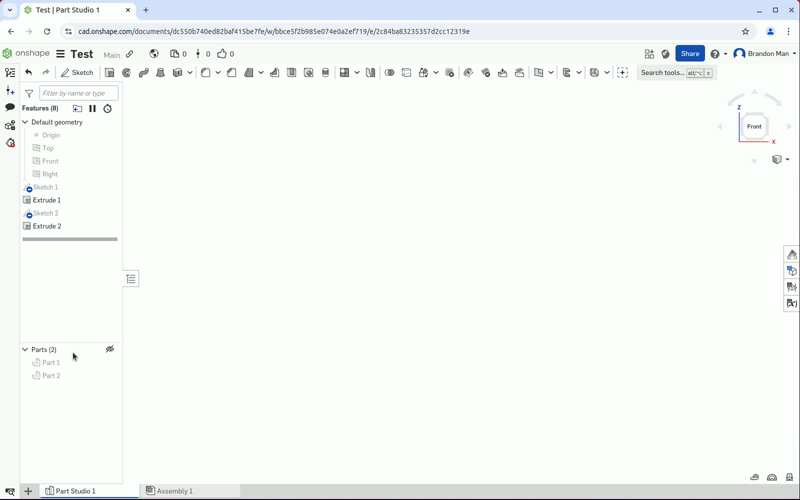
key(space)
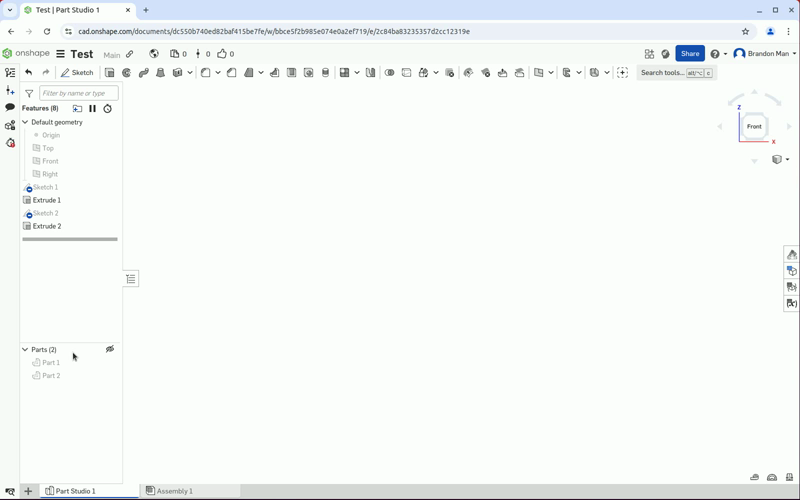
key_down(shift)
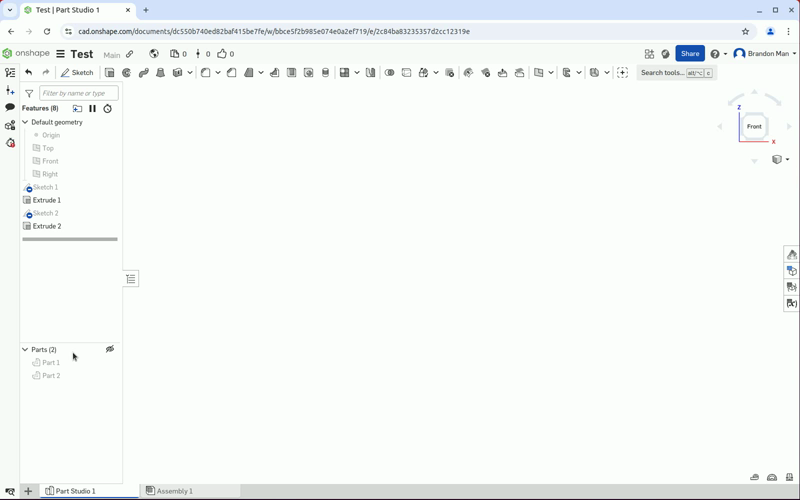
key(left)
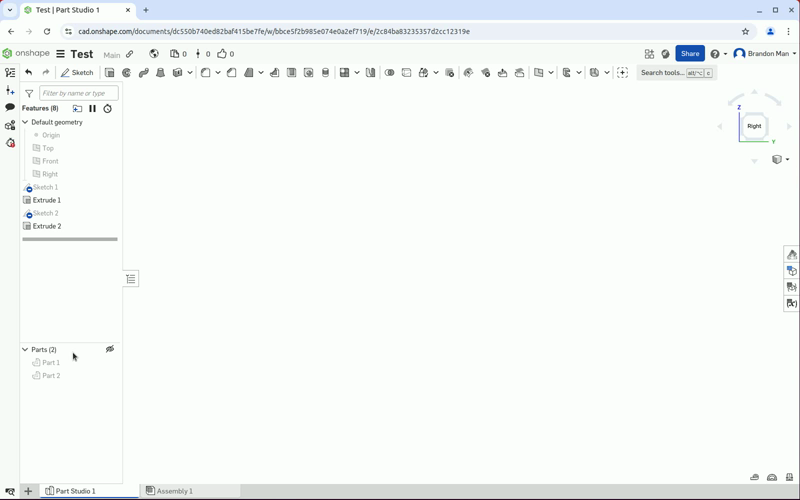
key_up(shift)
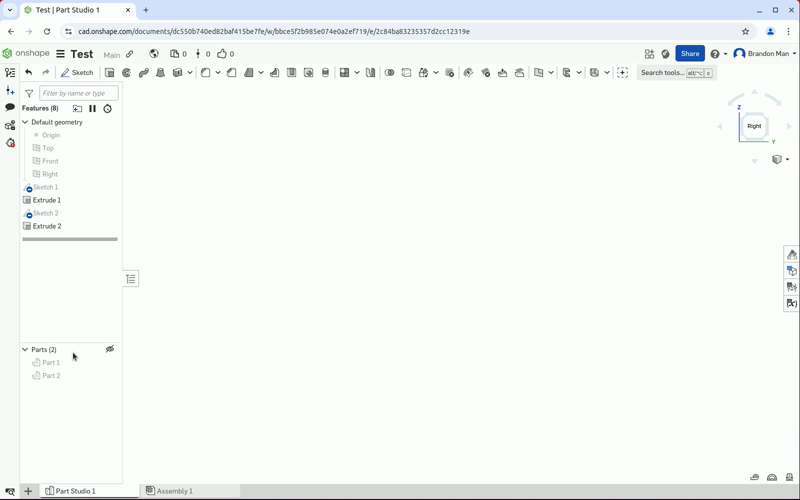
mouse_move(73, 352)
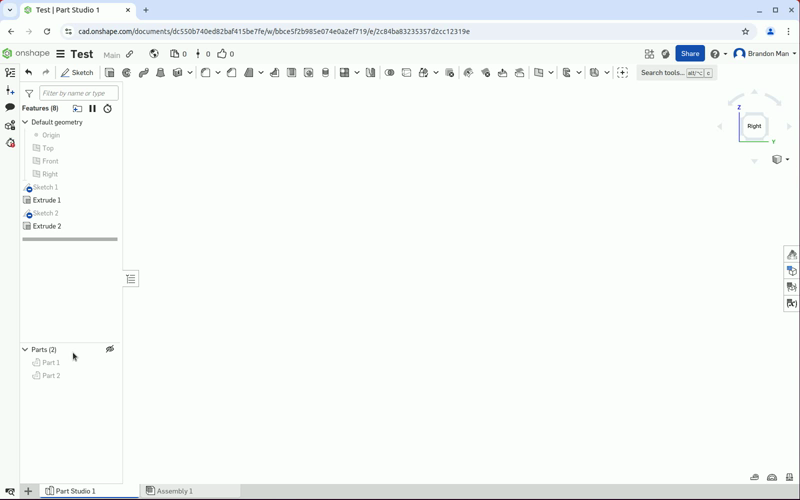
key(shift+y)
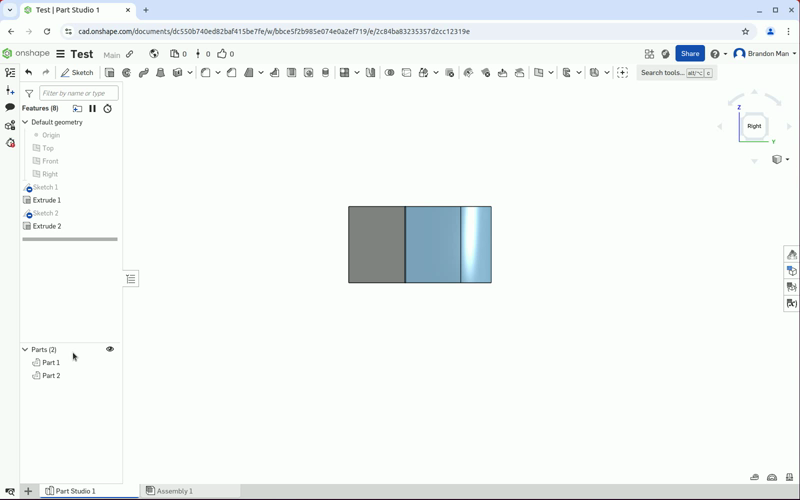
mouse_move(541, 75)
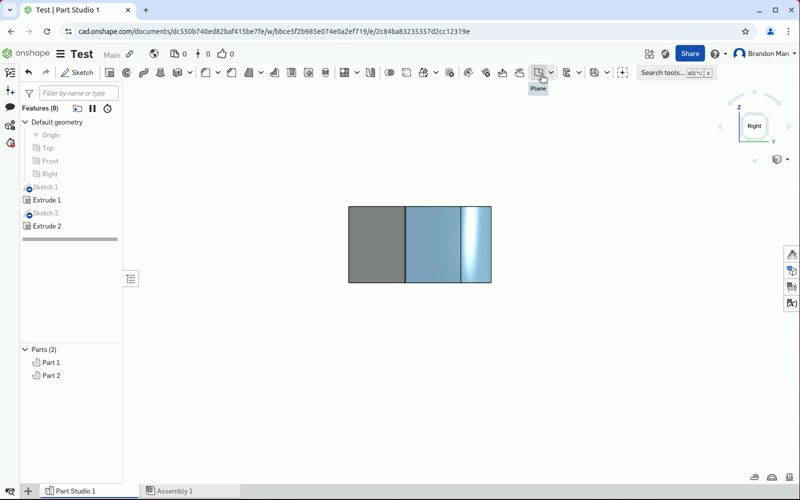
click(541, 75)
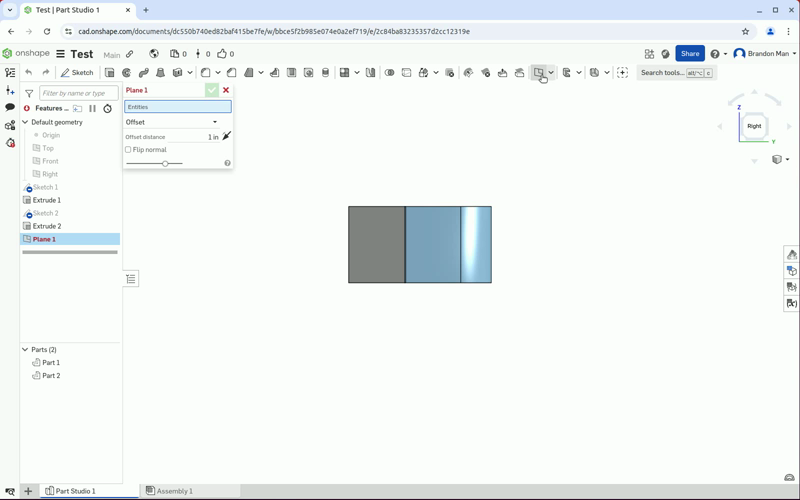
mouse_move(73, 176)
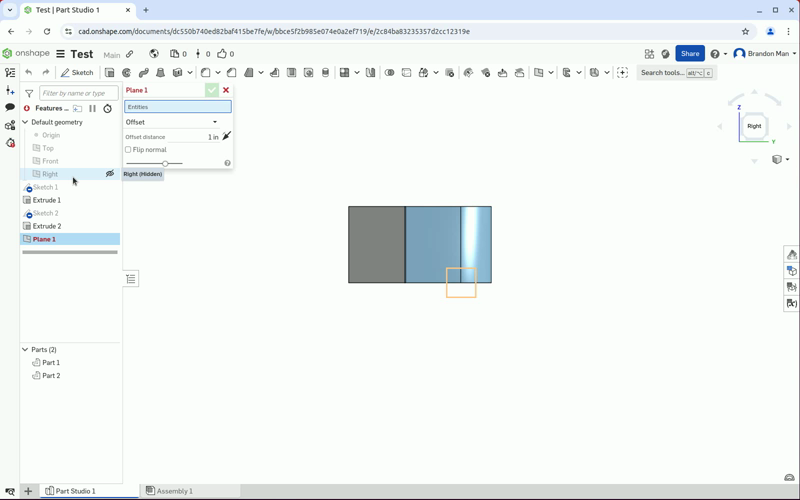
click(73, 176)
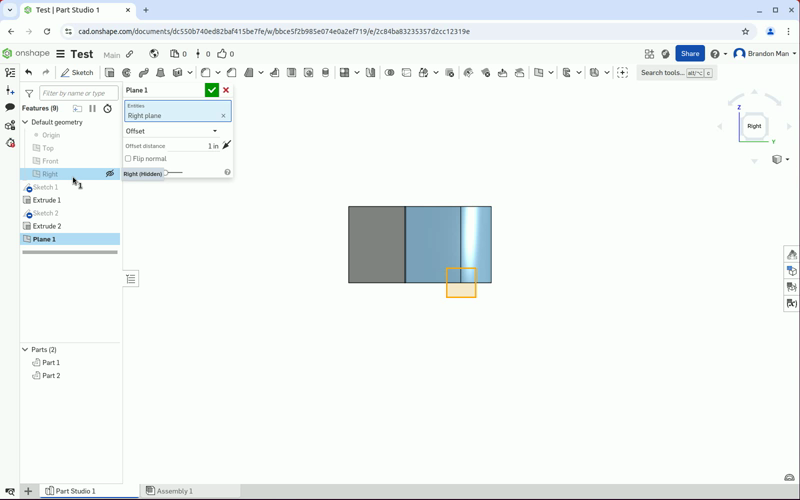
key(tab, 2)
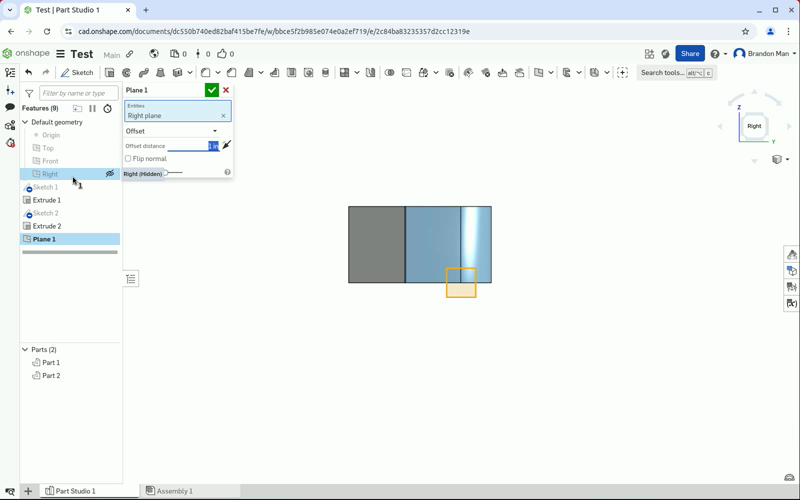
text(6.255)
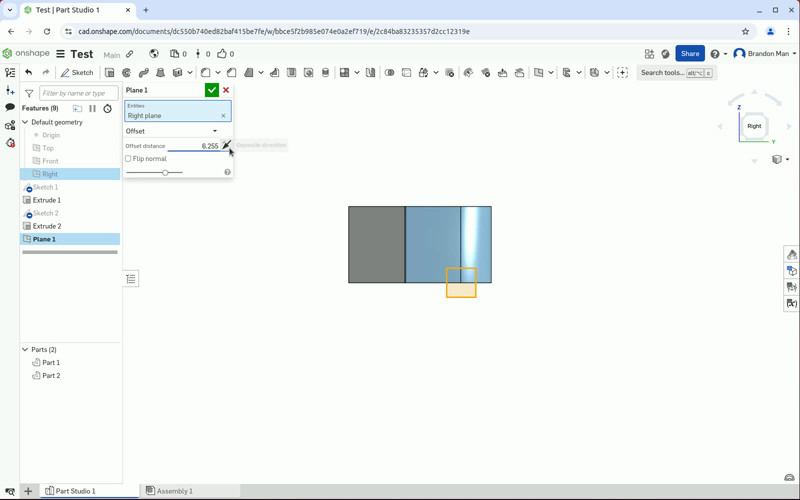
mouse_move(229, 147)
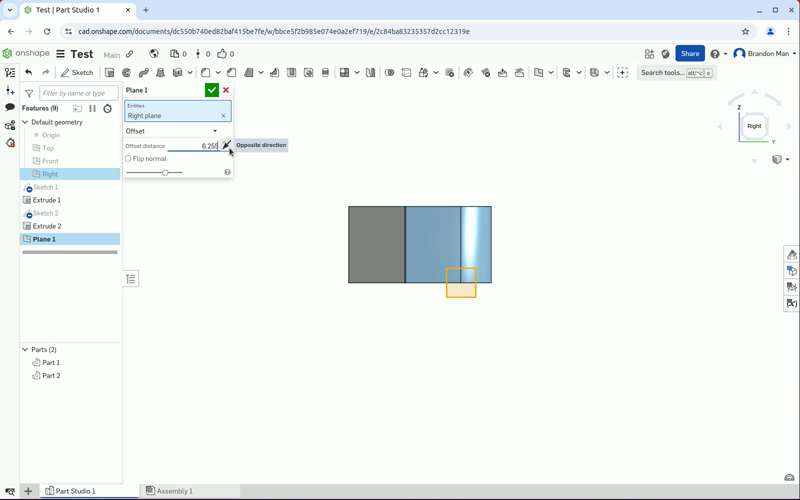
click(229, 147)
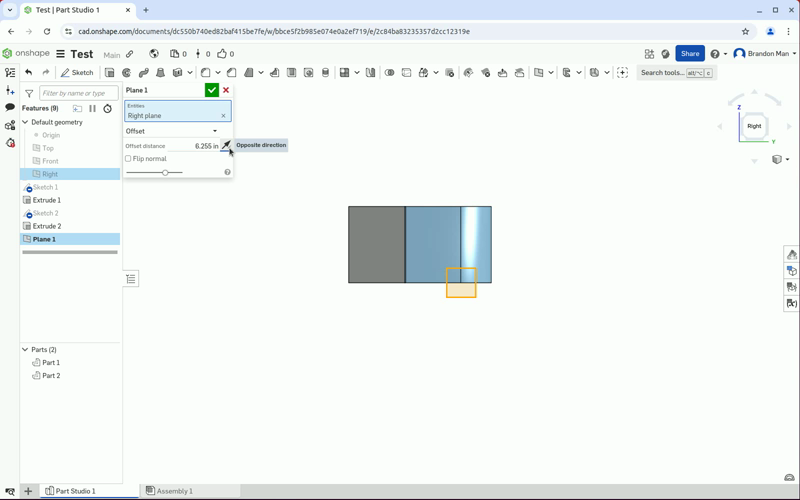
key(enter, 2)
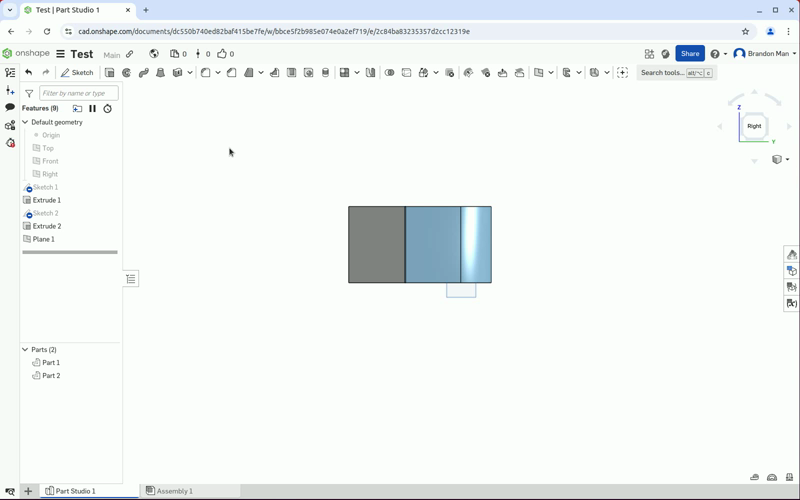
key(shift+s)
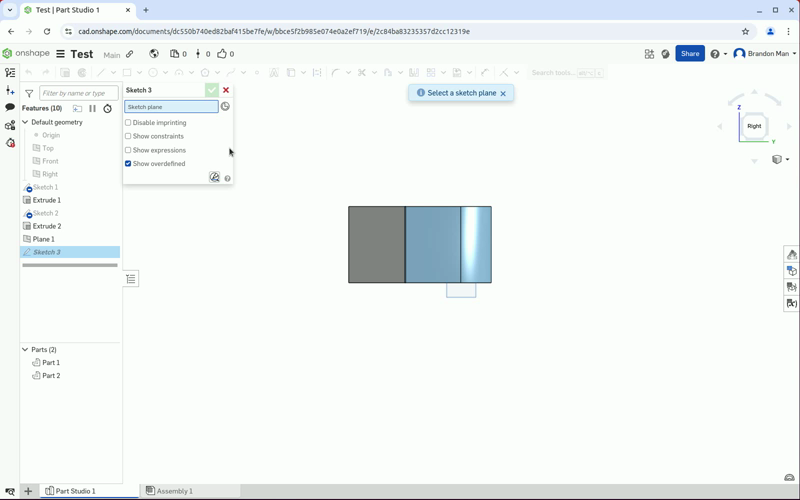
mouse_move(73, 241)
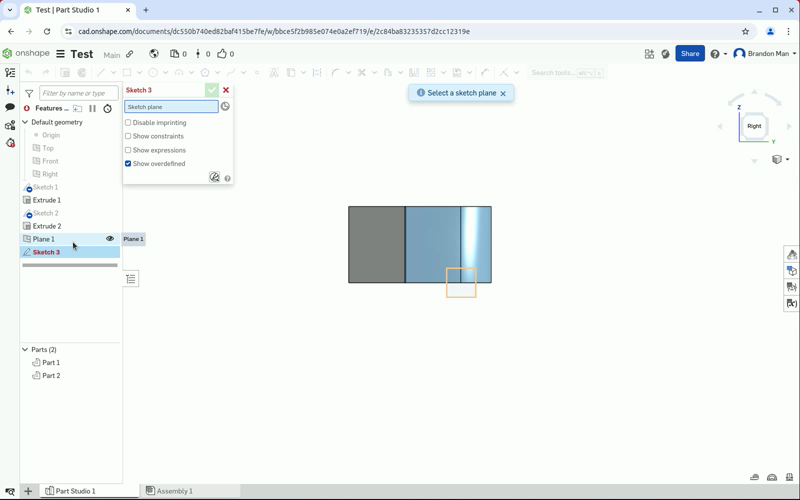
click(73, 241)
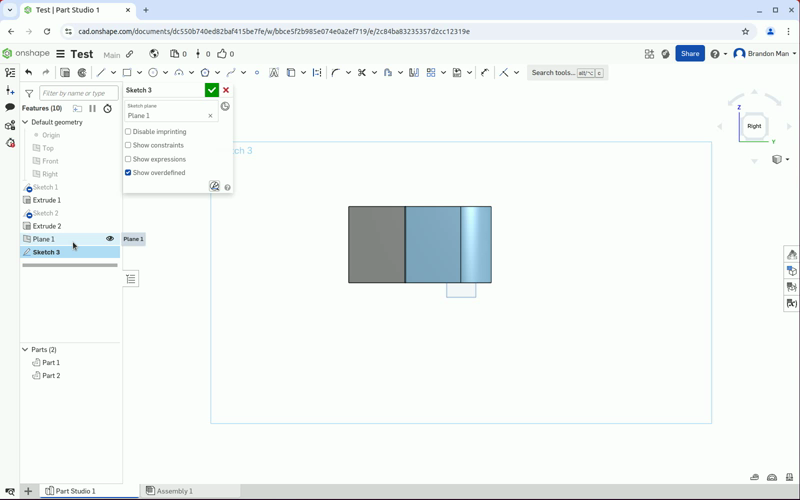
mouse_move(73, 352)
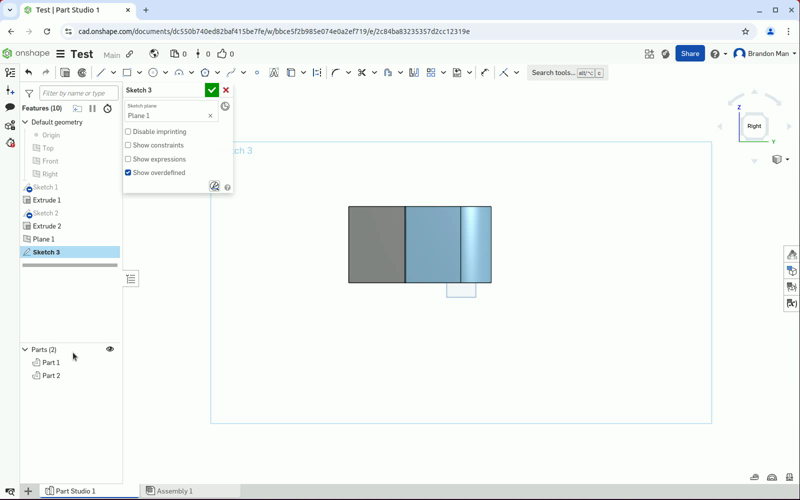
key(y)
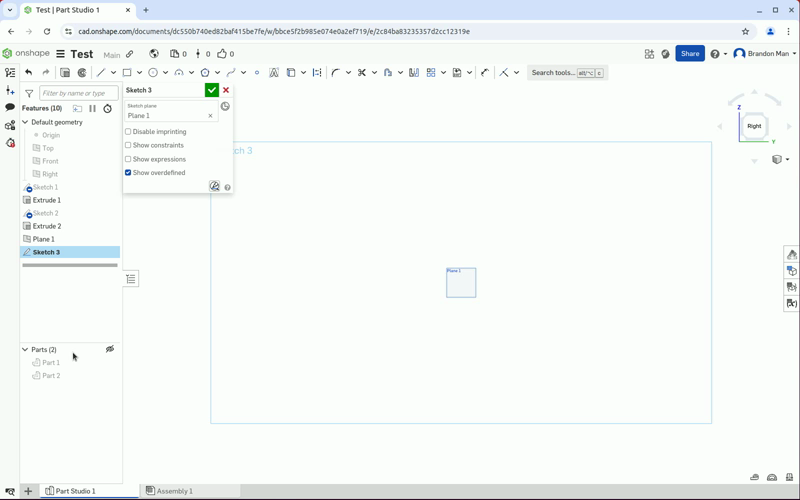
key(a)
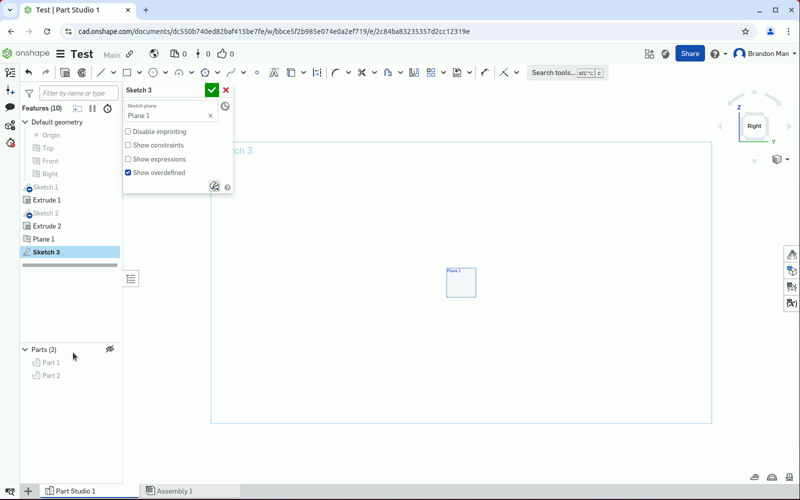
key_down(shift)
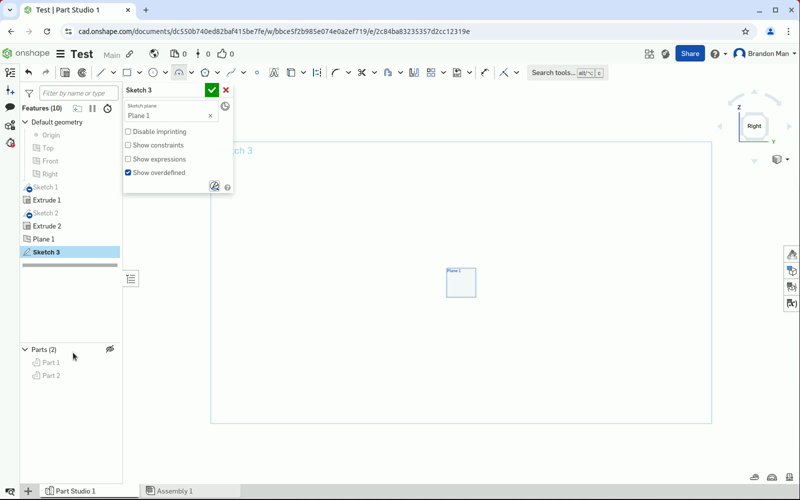
mouse_move(404, 206)
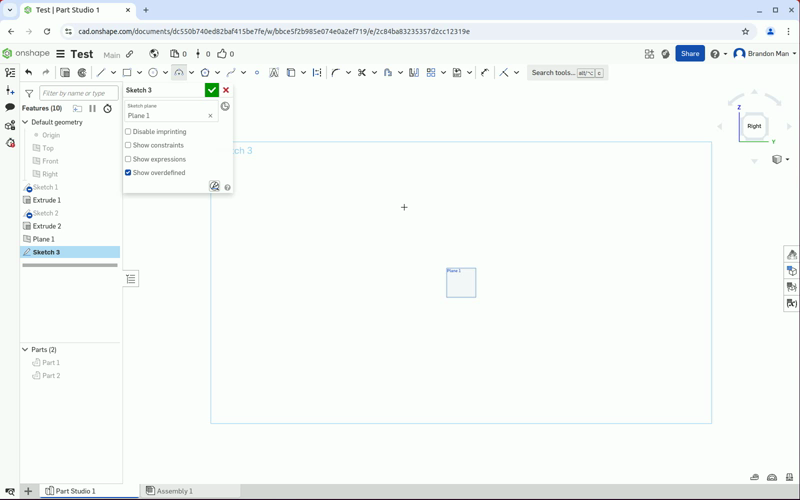
click(404, 206)
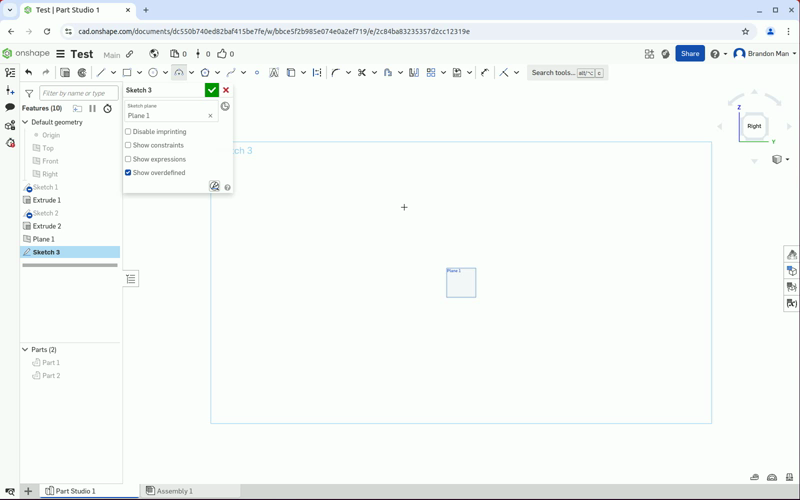
key_up(shift)
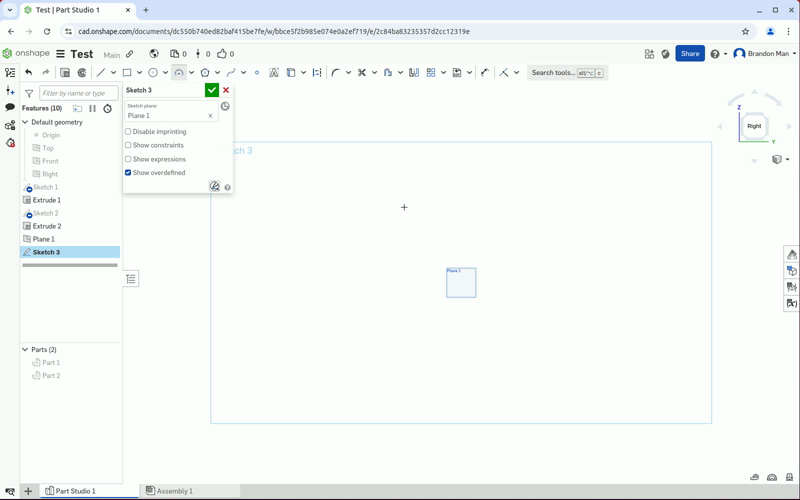
key_down(shift)
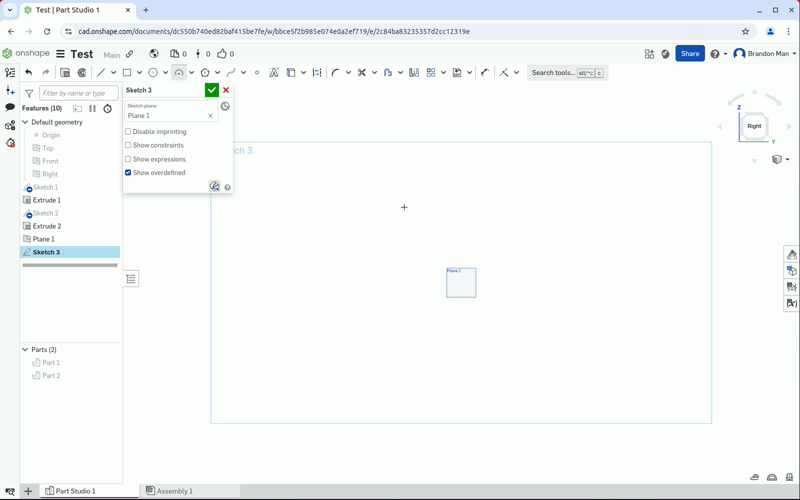
mouse_move(419, 221)
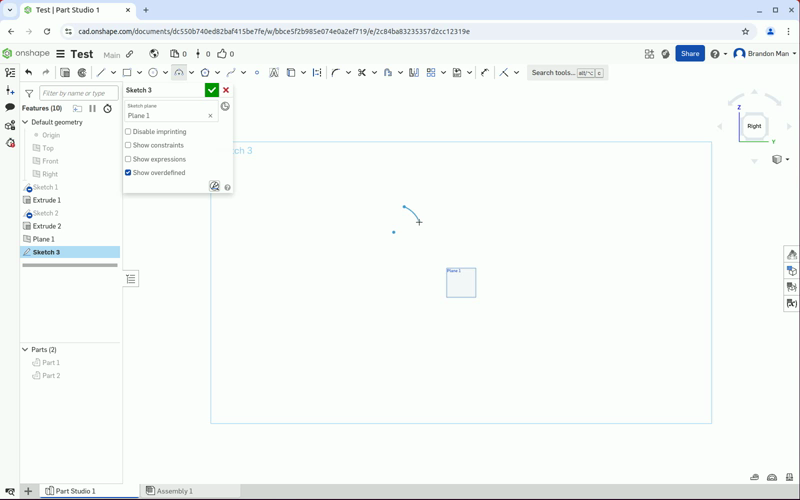
click(419, 221)
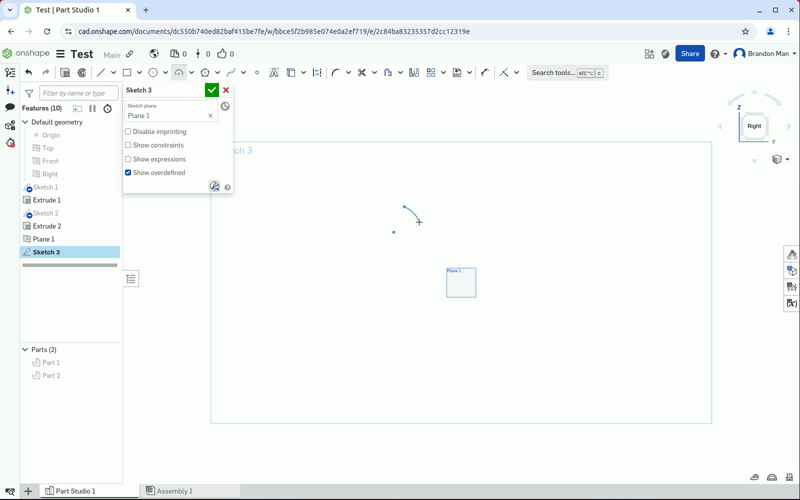
mouse_move(408, 217)
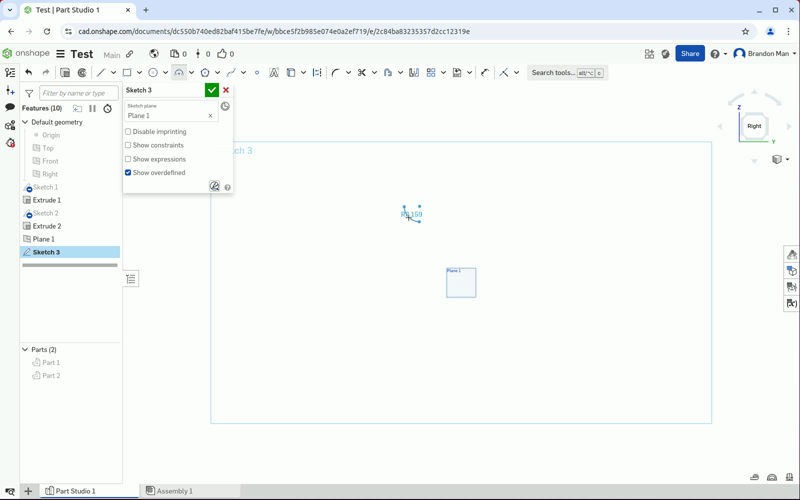
click(408, 217)
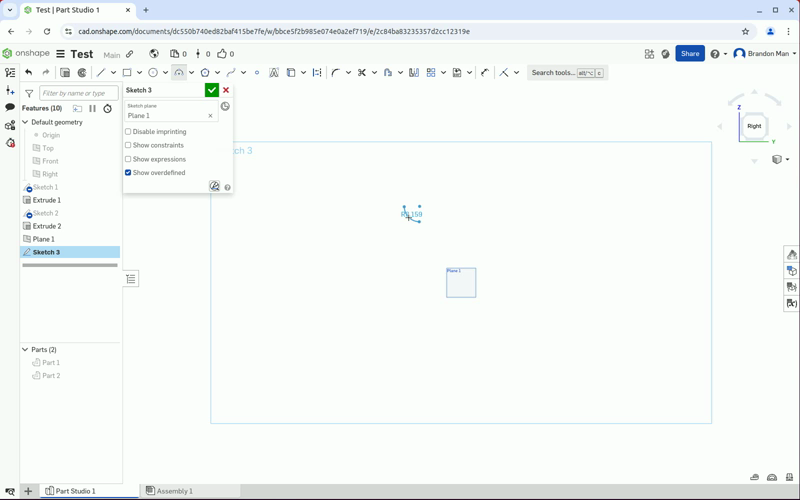
key_up(shift)
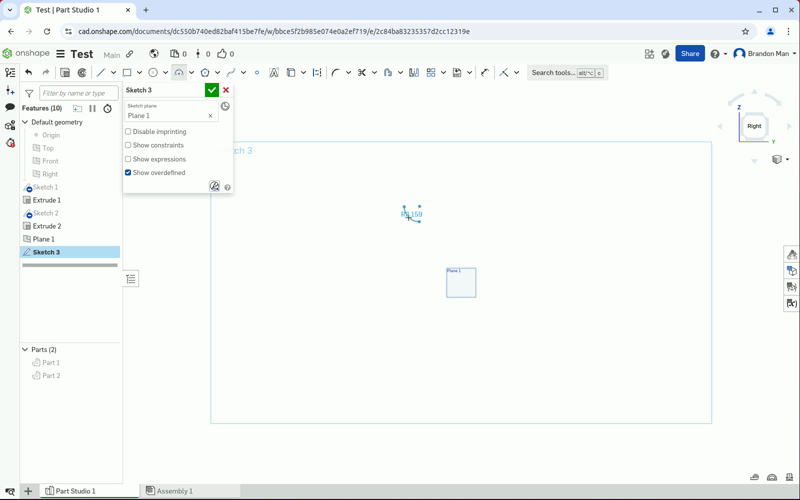
key(esc)
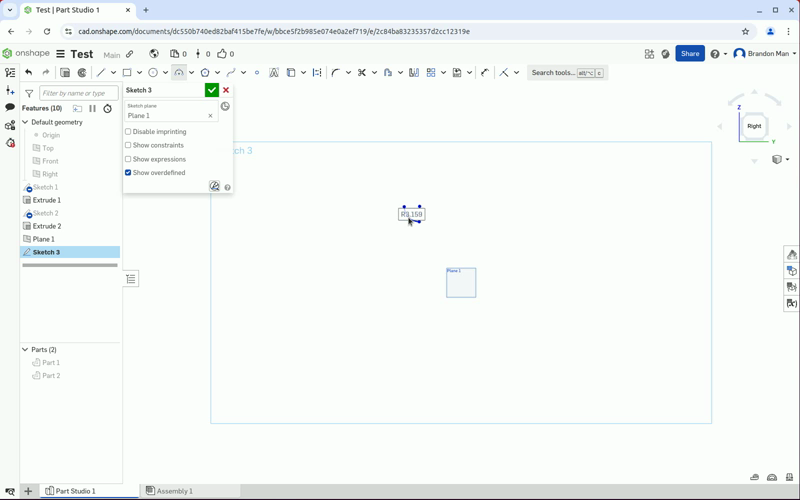
key(l)
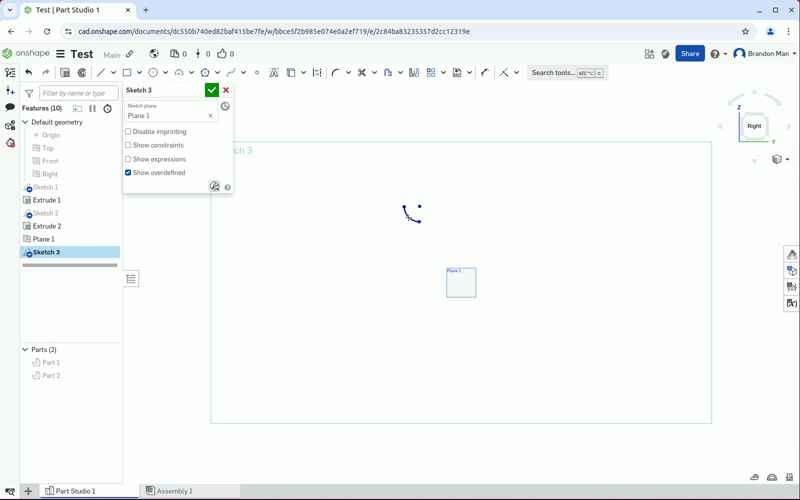
mouse_move(419, 221)
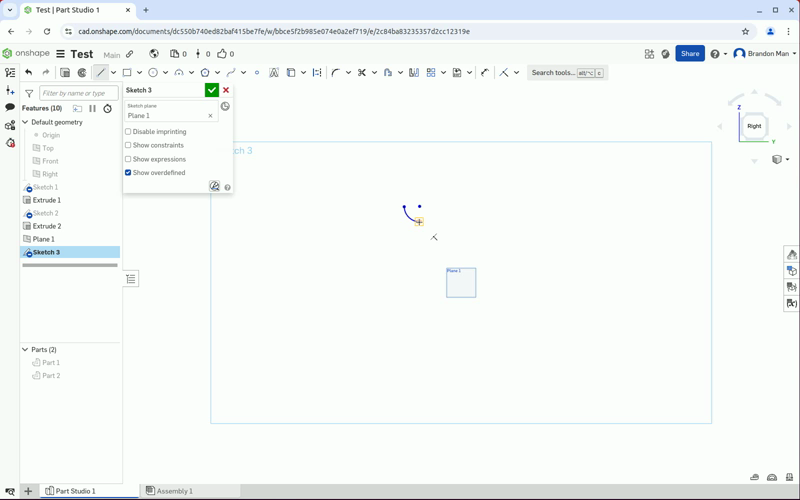
click(419, 221)
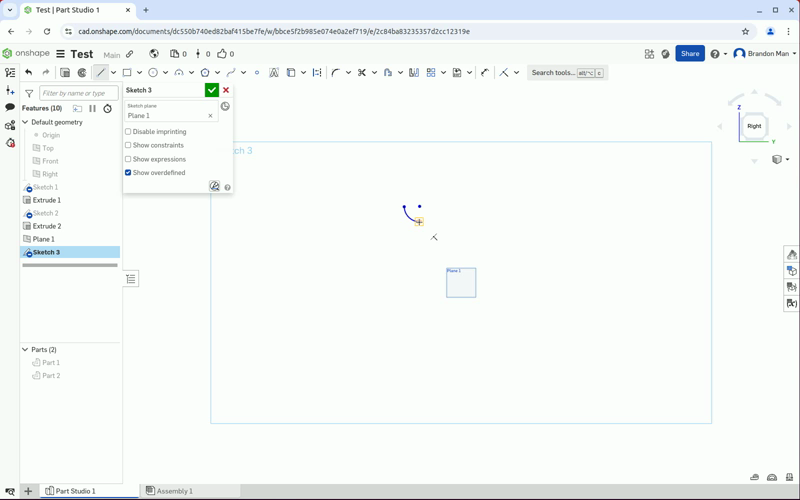
key_down(shift)
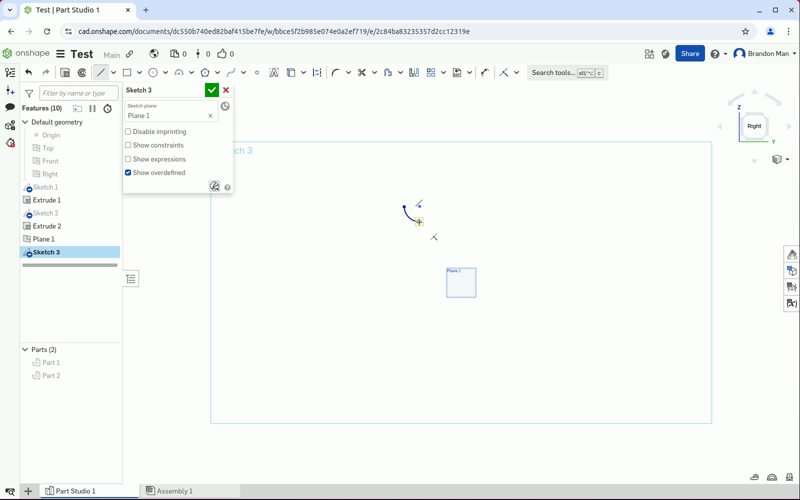
mouse_move(449, 221)
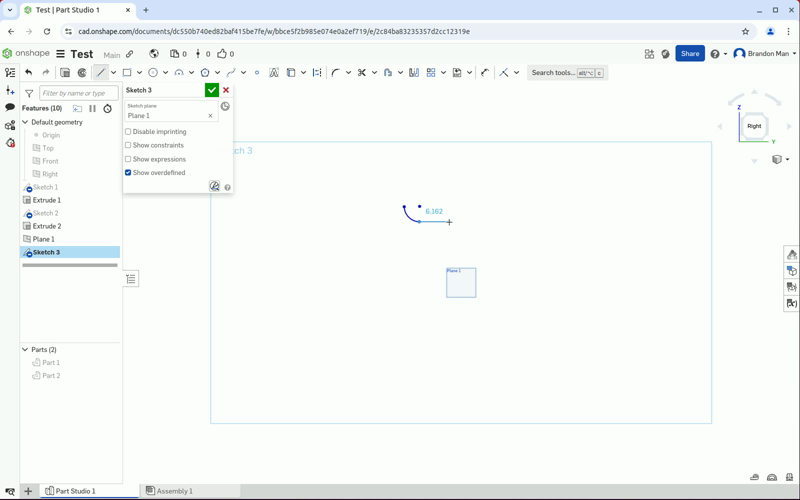
mouse_move(461, 221)
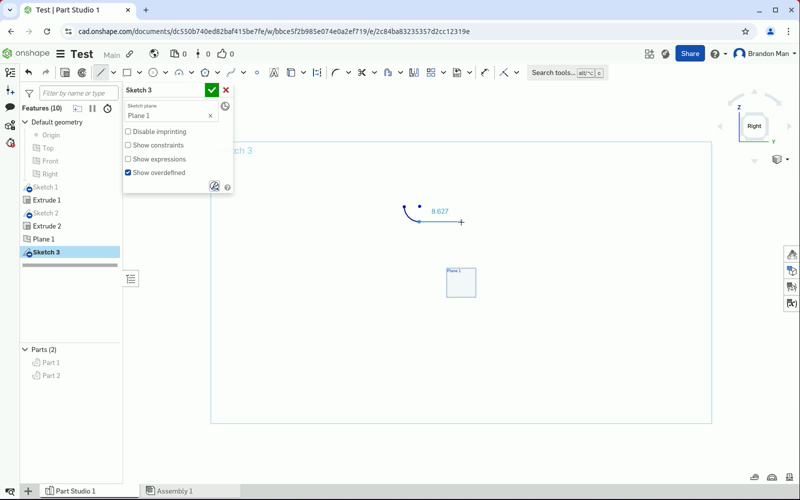
click(461, 221)
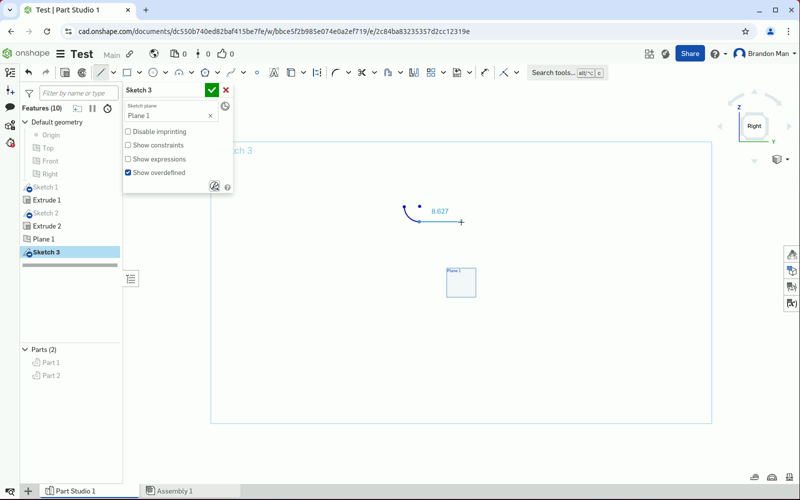
key_up(shift)
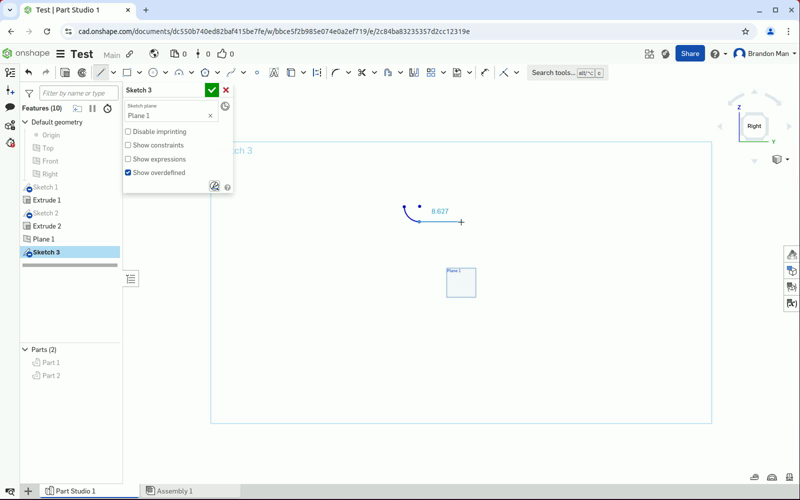
key_down(shift)
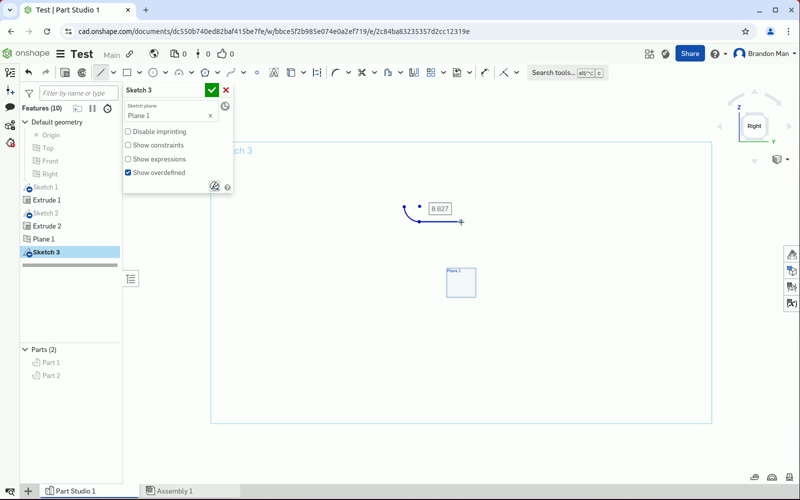
mouse_move(491, 221)
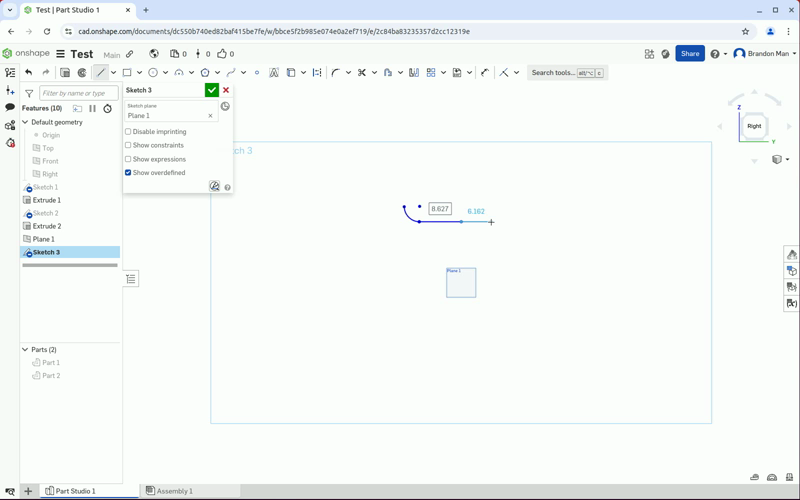
mouse_move(461, 206)
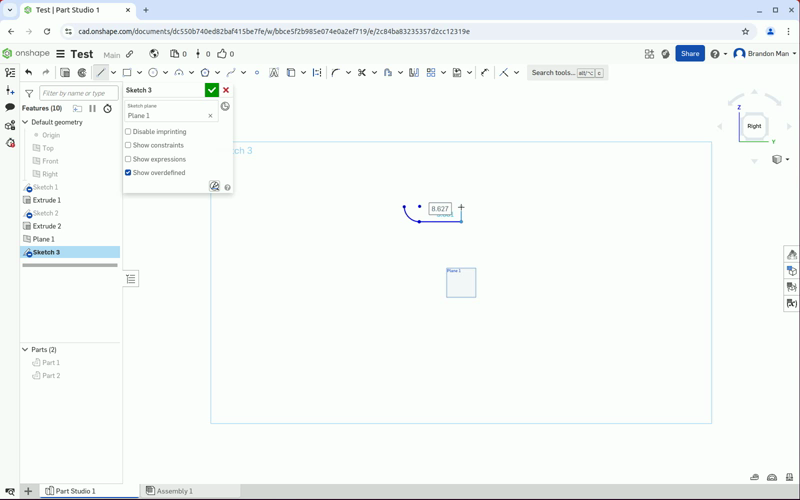
click(461, 206)
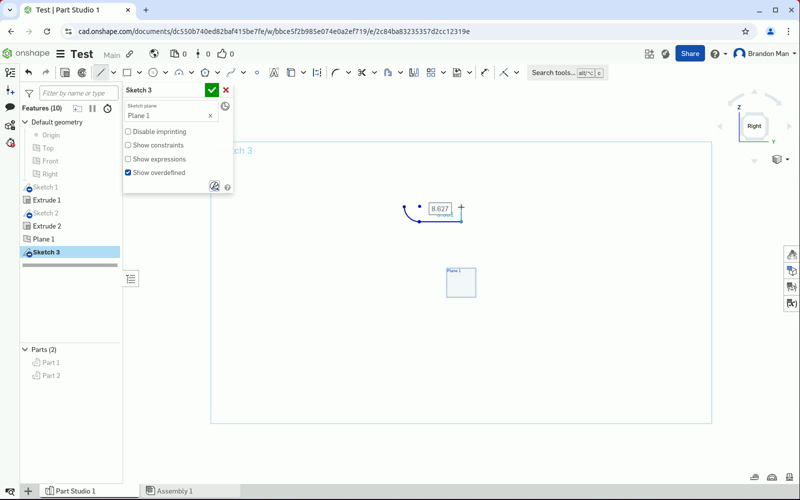
key_up(shift)
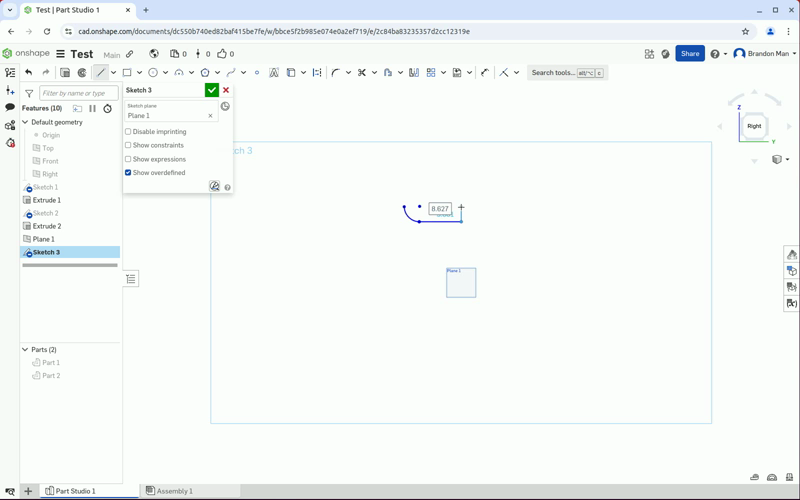
mouse_move(491, 206)
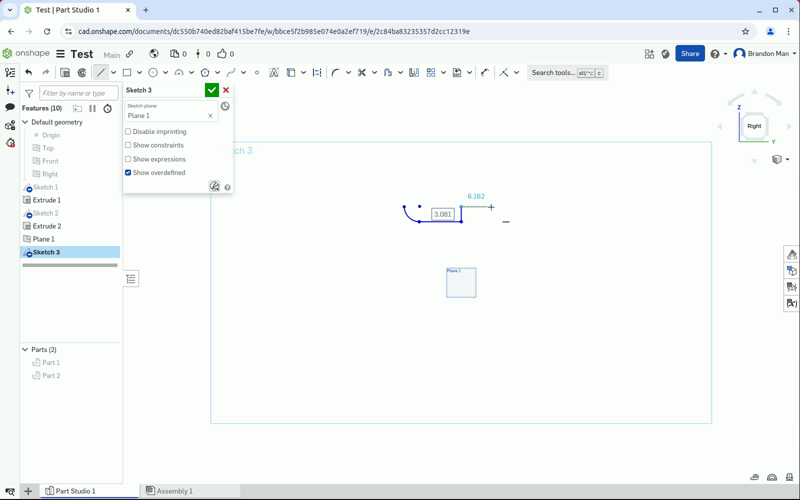
key_down(shift)
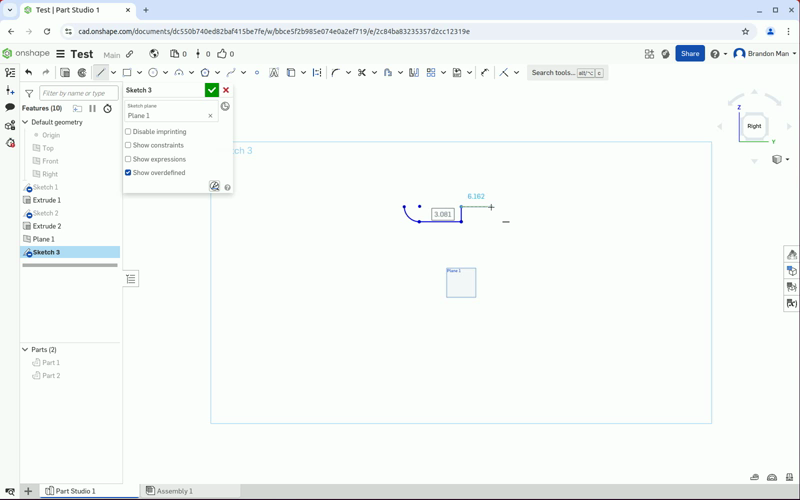
mouse_move(404, 206)
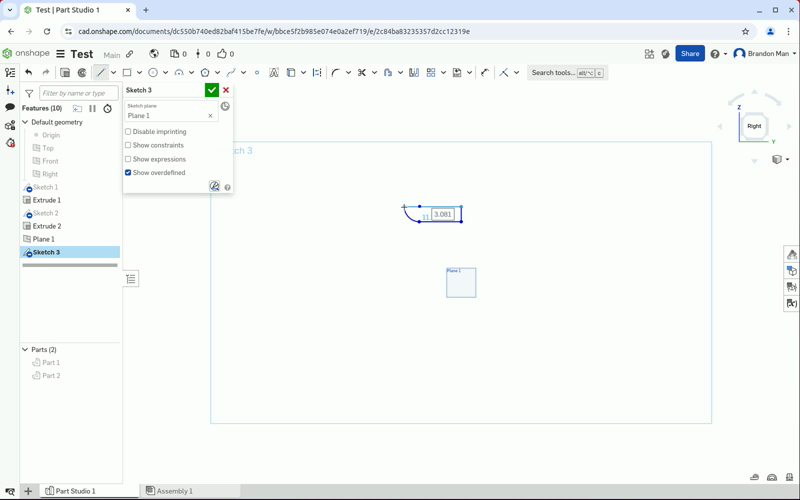
key_up(shift)
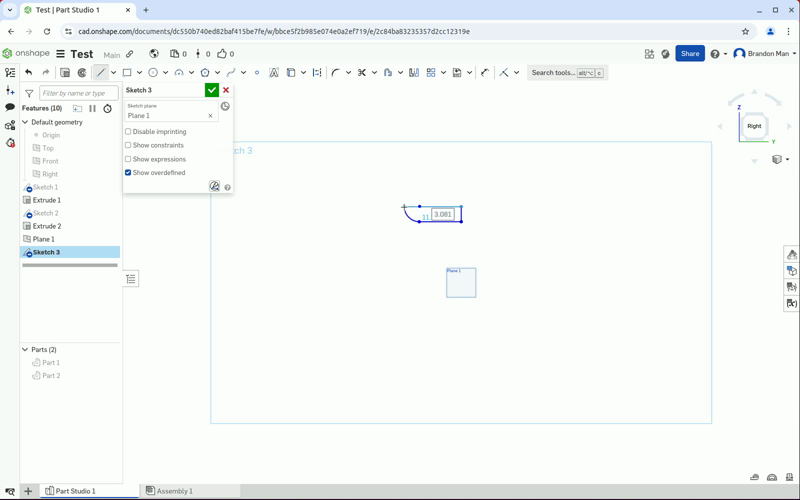
click(404, 206)
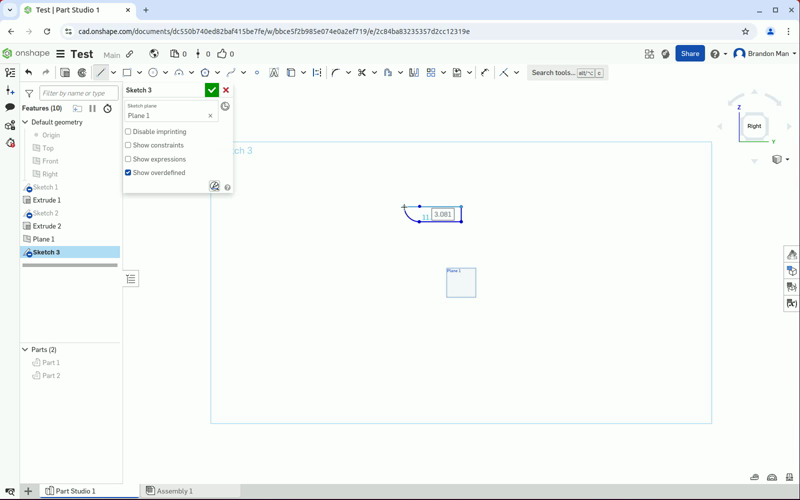
key(esc)
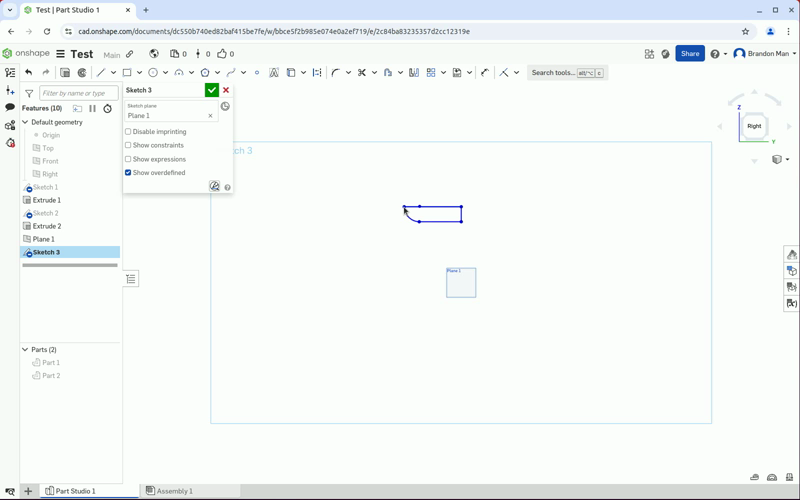
mouse_move(459, 221)
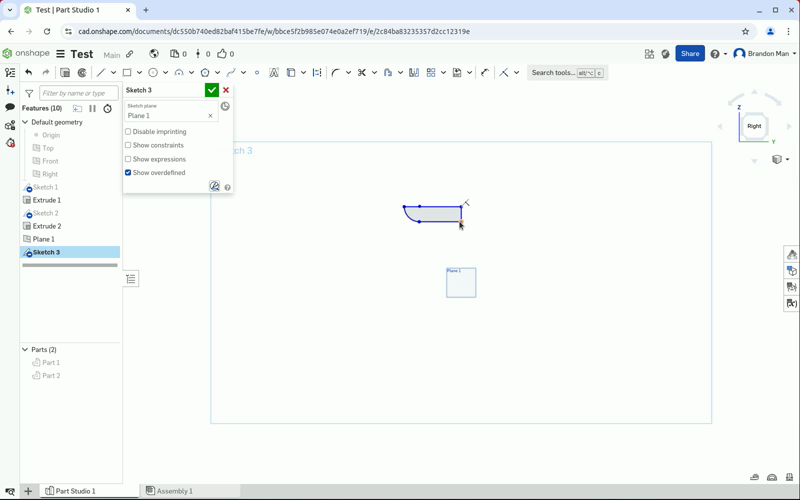
scroll(6)
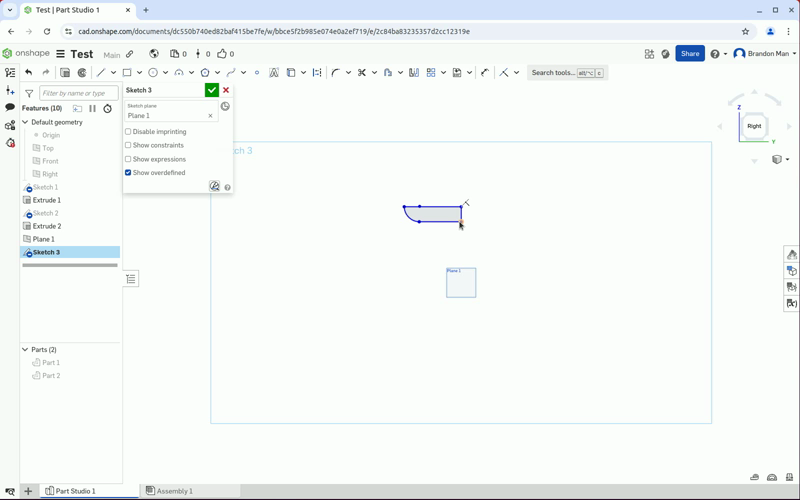
scroll(6)
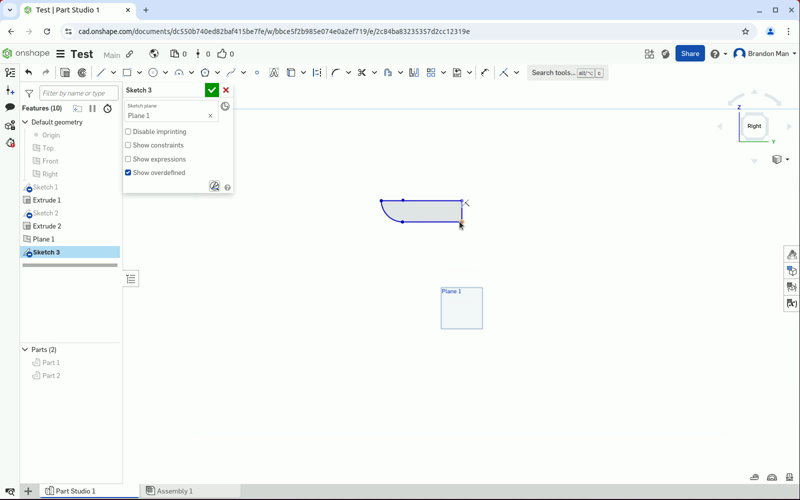
scroll(6)
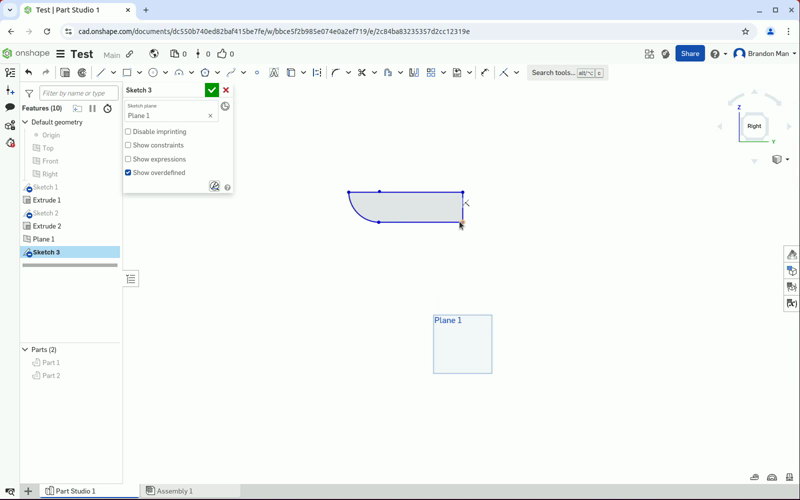
scroll(6)
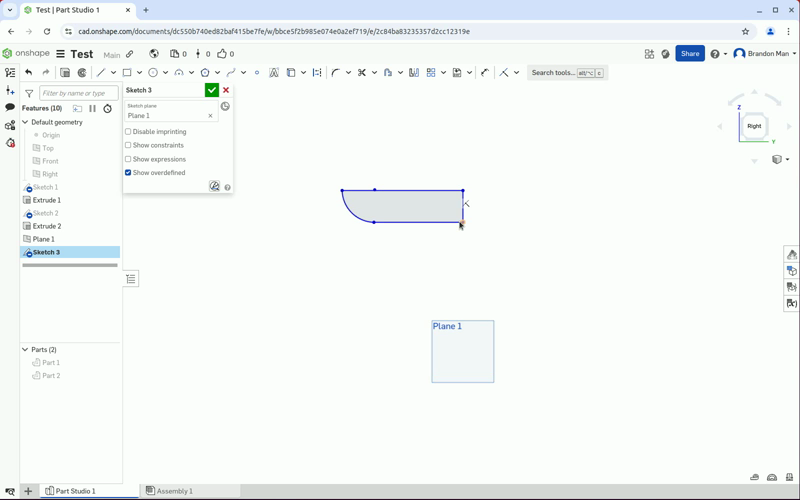
scroll(6)
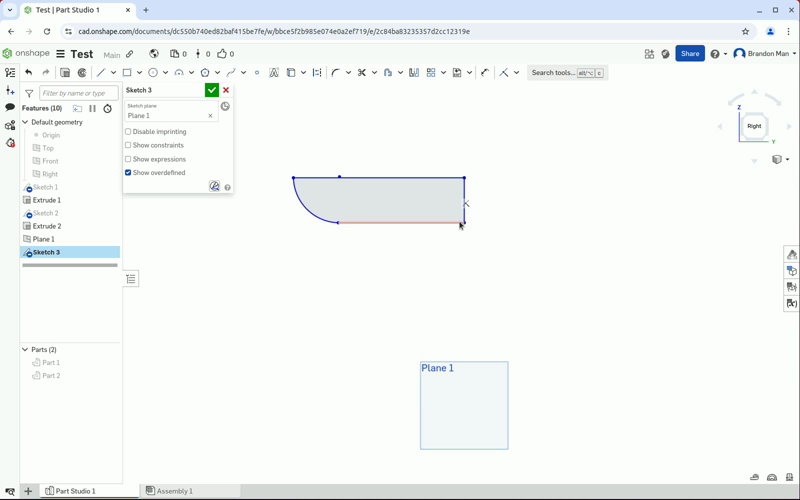
scroll(6)
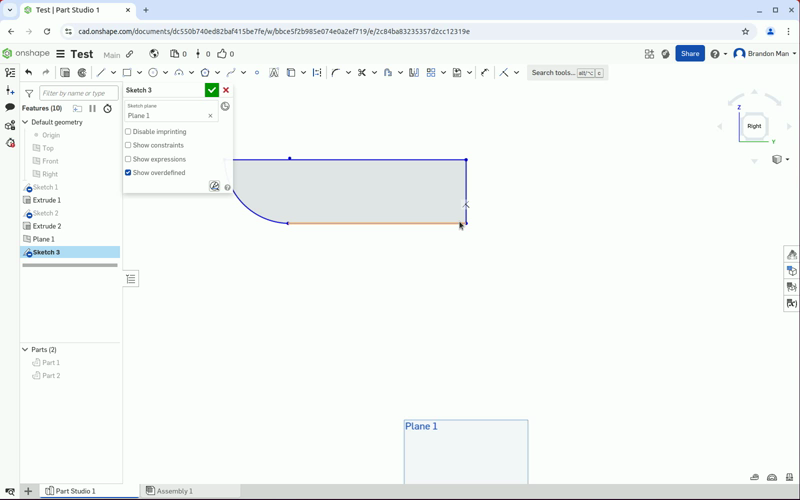
scroll(6)
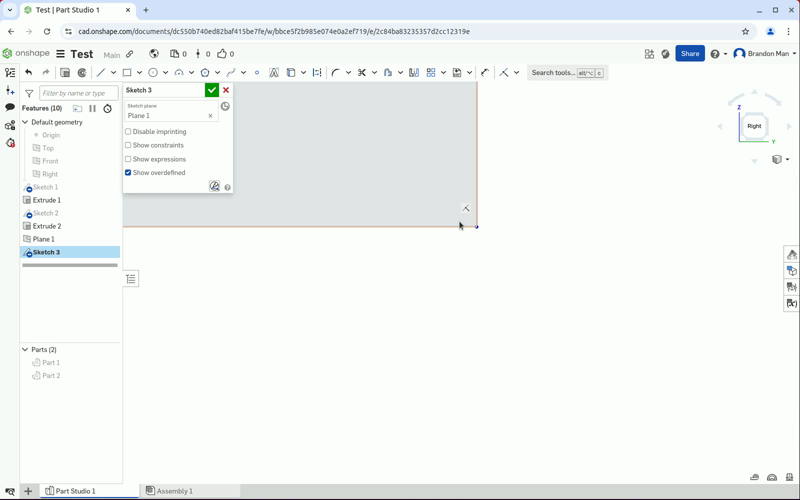
click(459, 221)
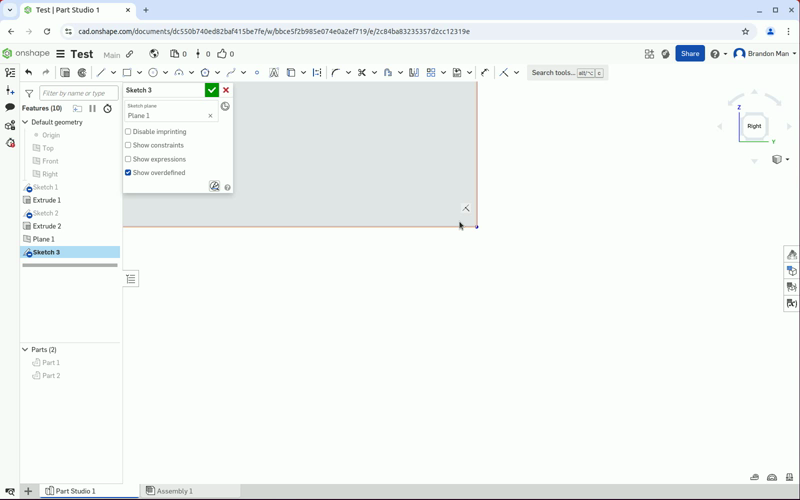
scroll(-6)
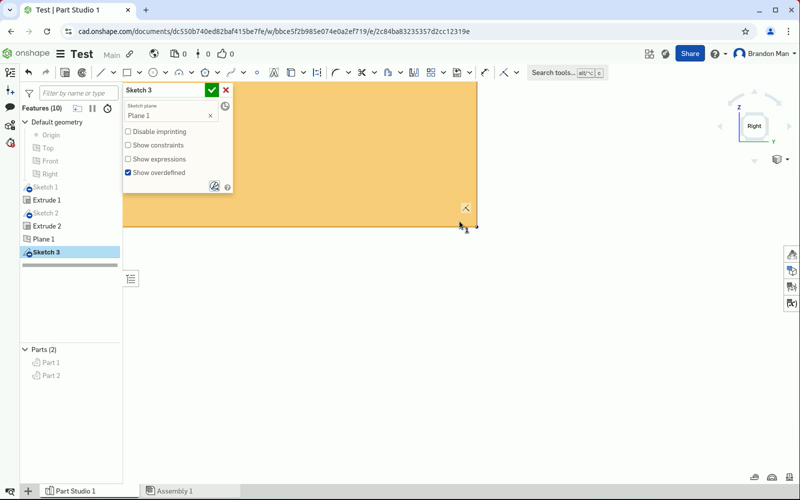
scroll(-6)
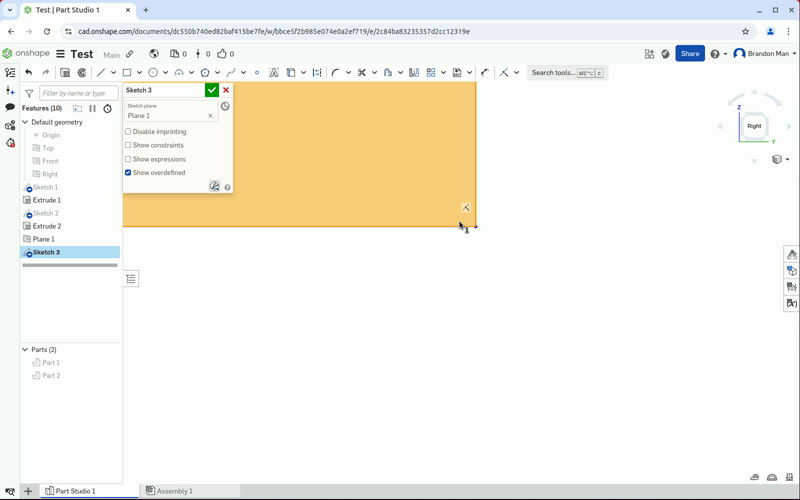
scroll(-6)
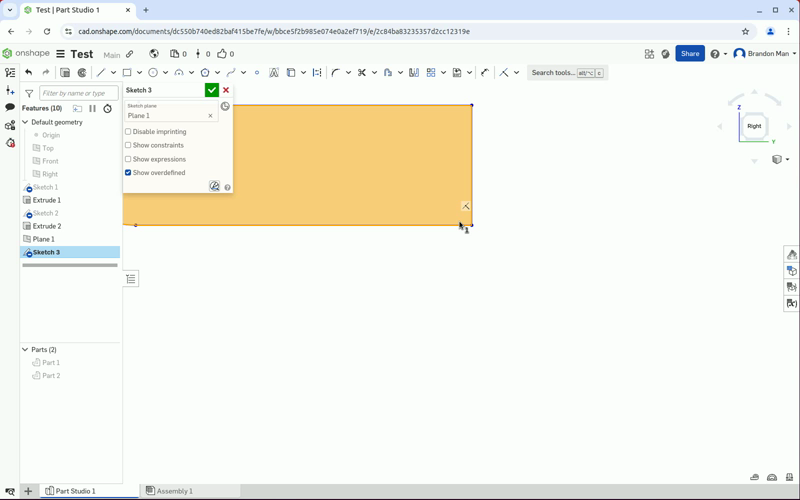
scroll(-6)
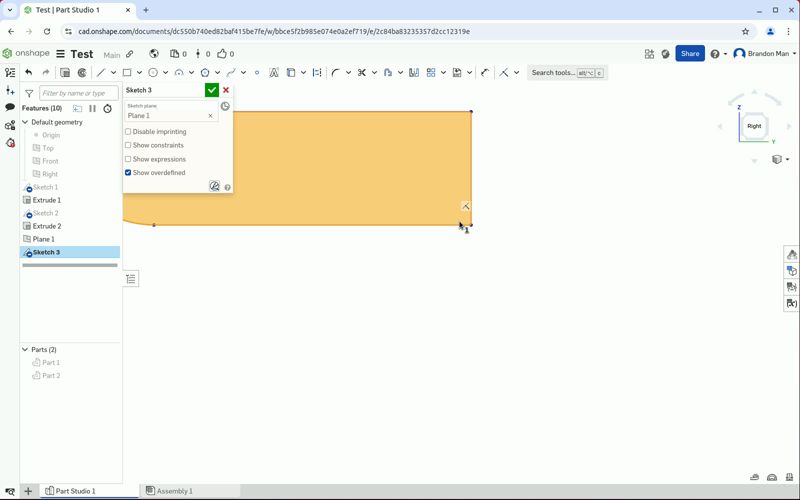
scroll(-6)
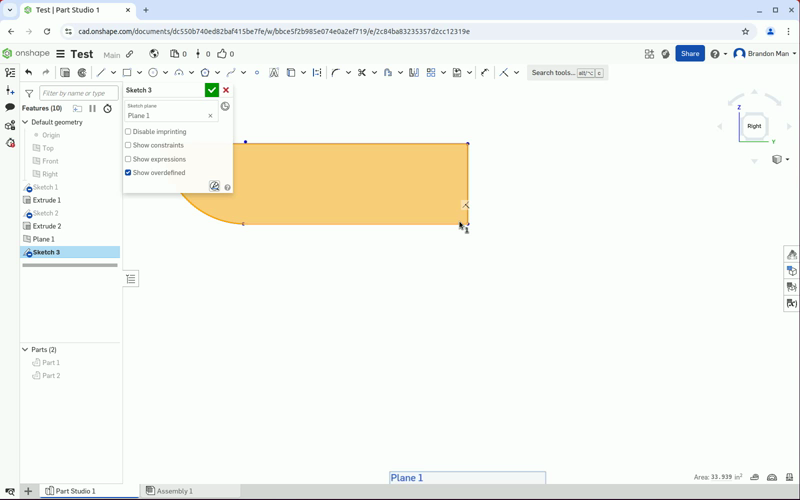
scroll(-6)
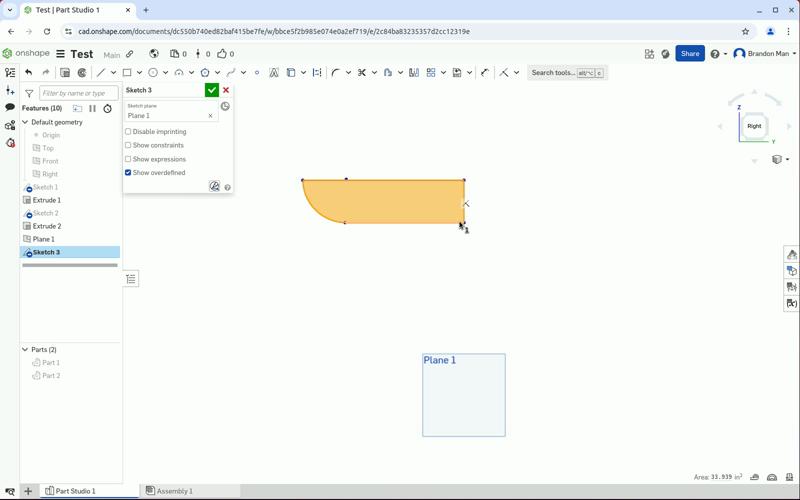
scroll(-6)
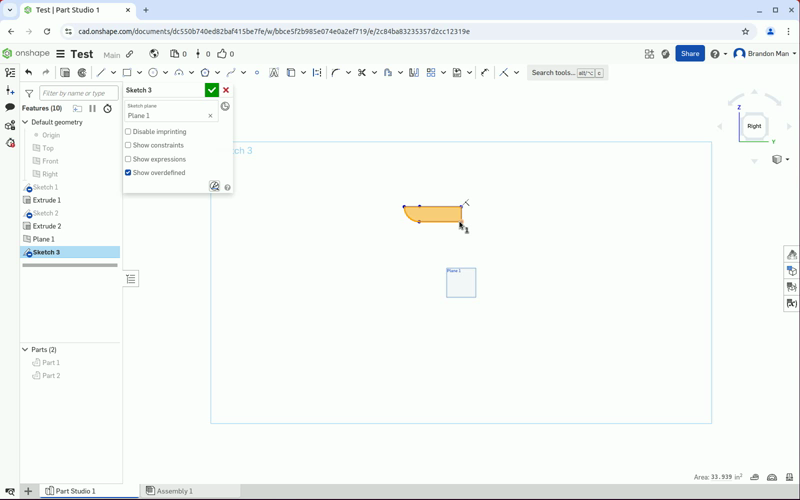
mouse_move(73, 352)
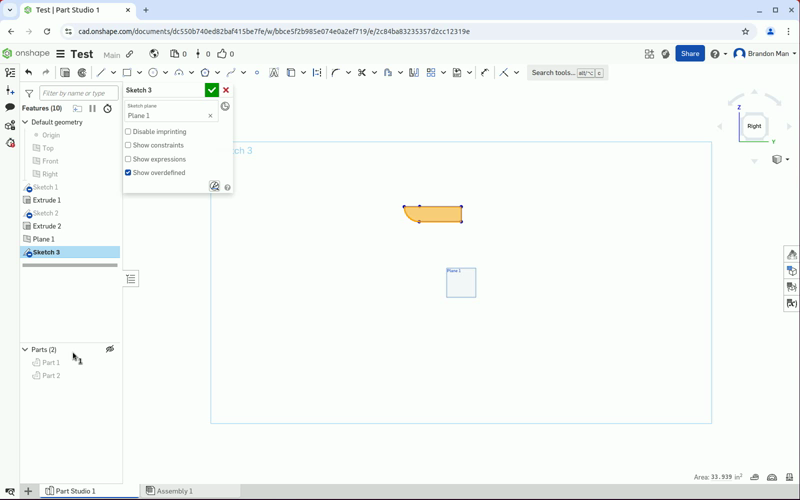
key(shift+y)
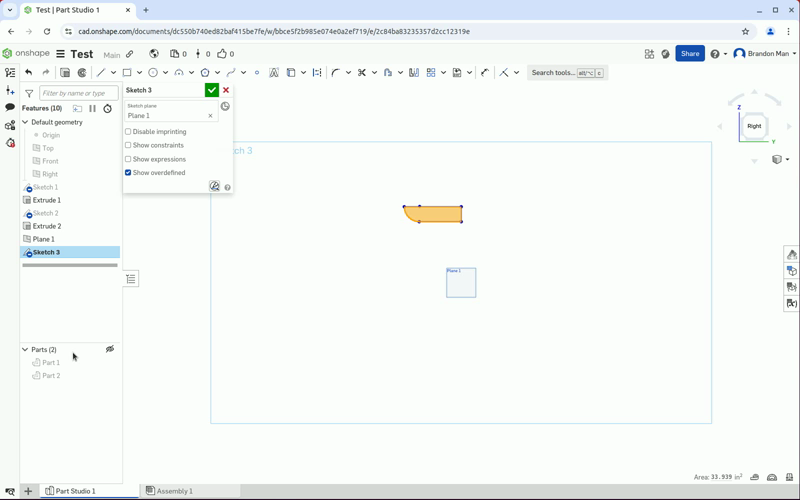
key(shift+e)
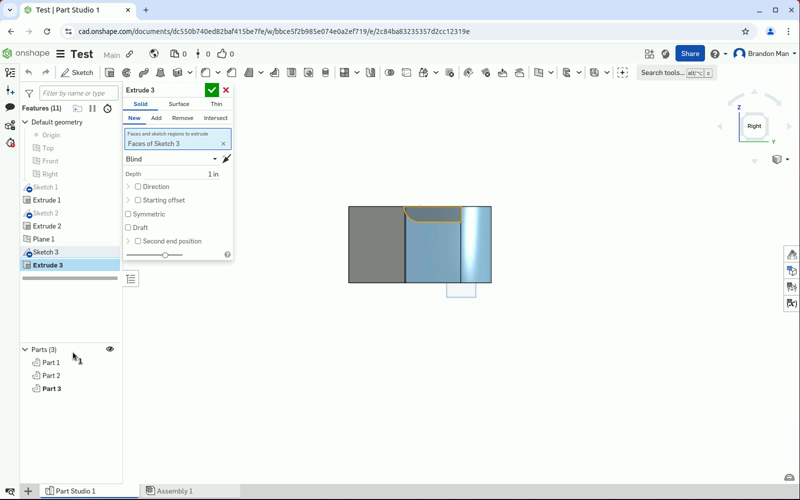
mouse_move(143, 106)
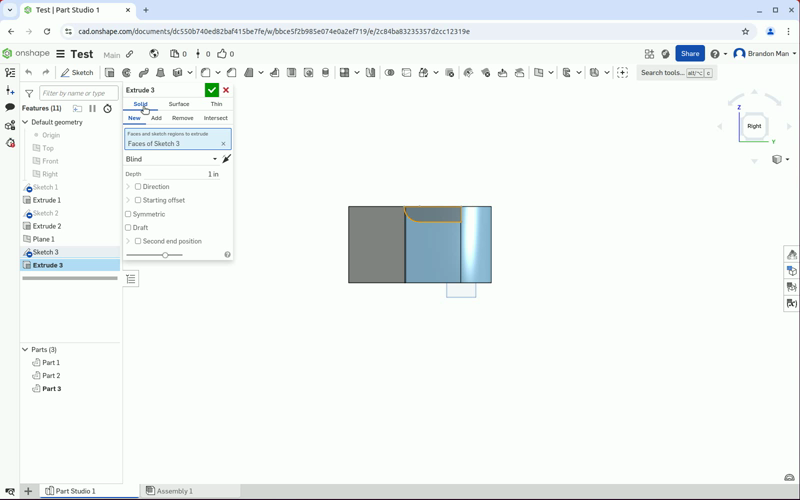
click(143, 106)
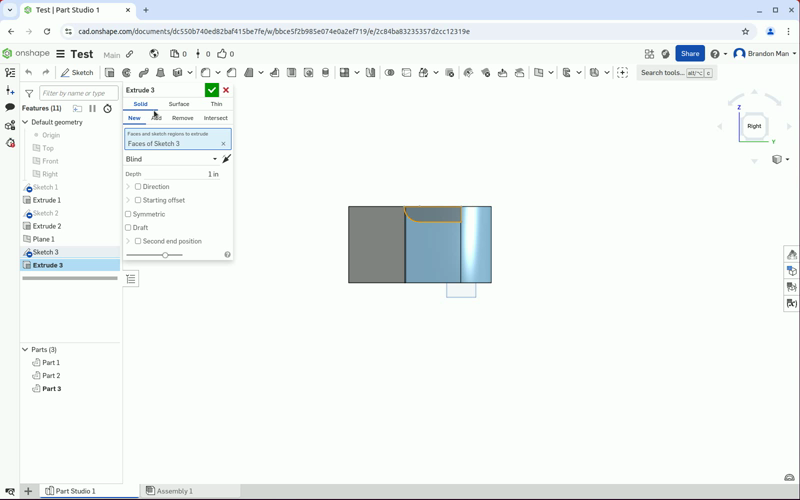
mouse_move(186, 120)
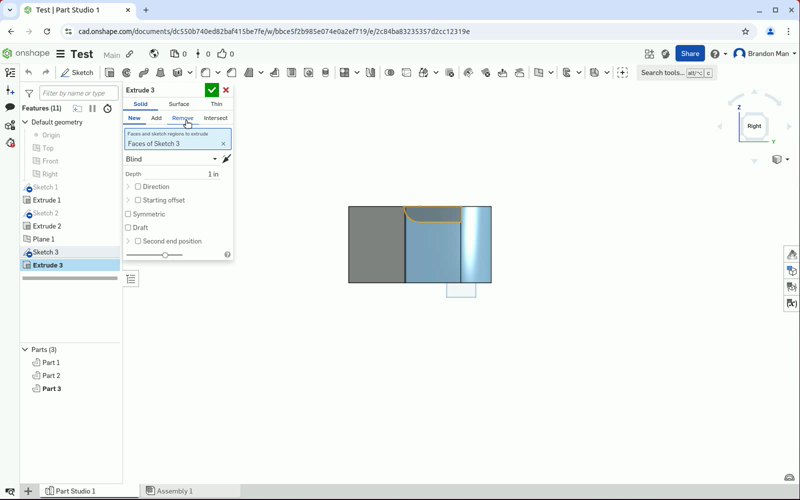
click(186, 120)
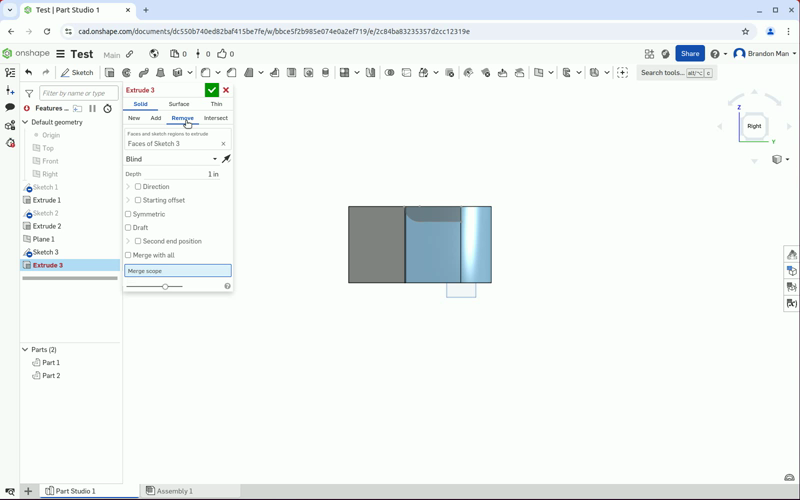
key(tab, 4)
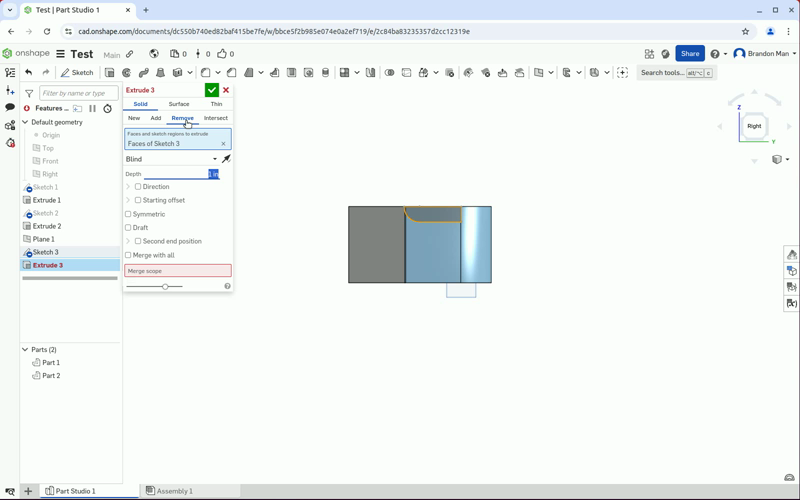
text(12.517)
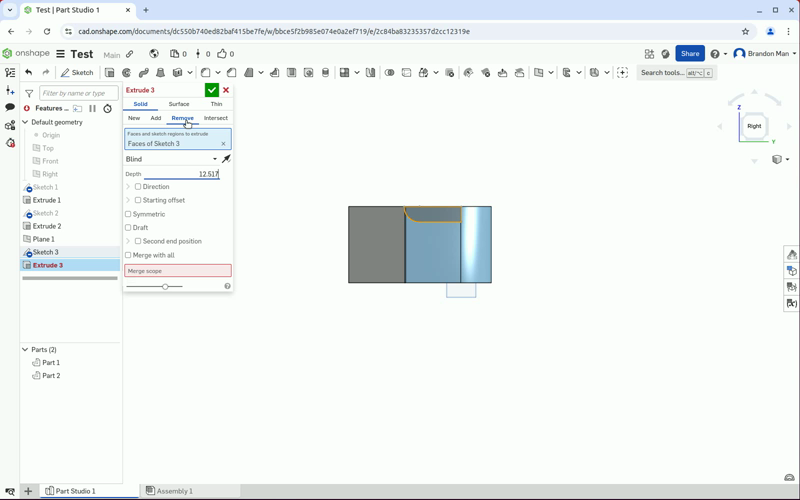
key(tab, 6)
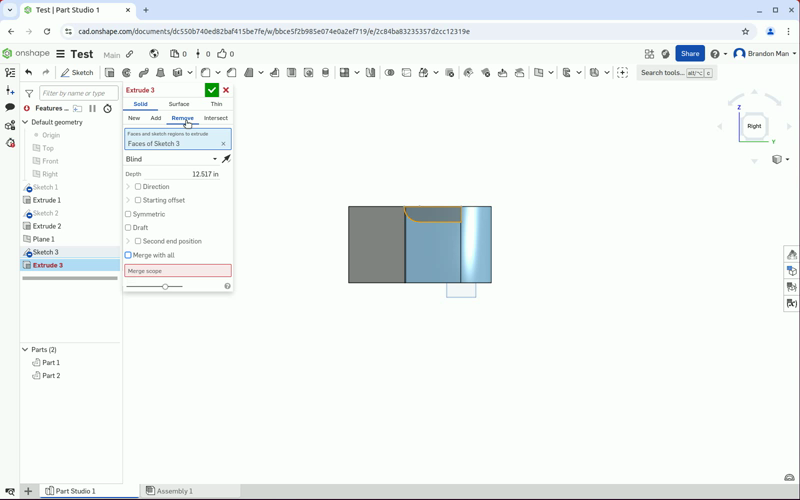
key(space)
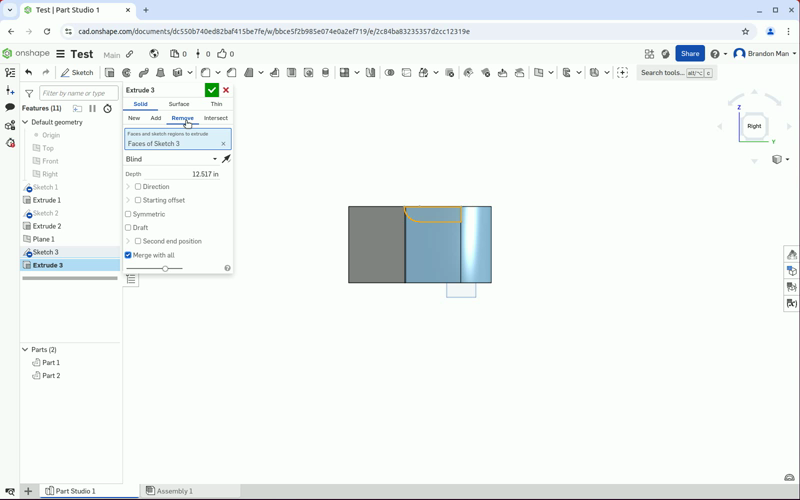
key(enter)
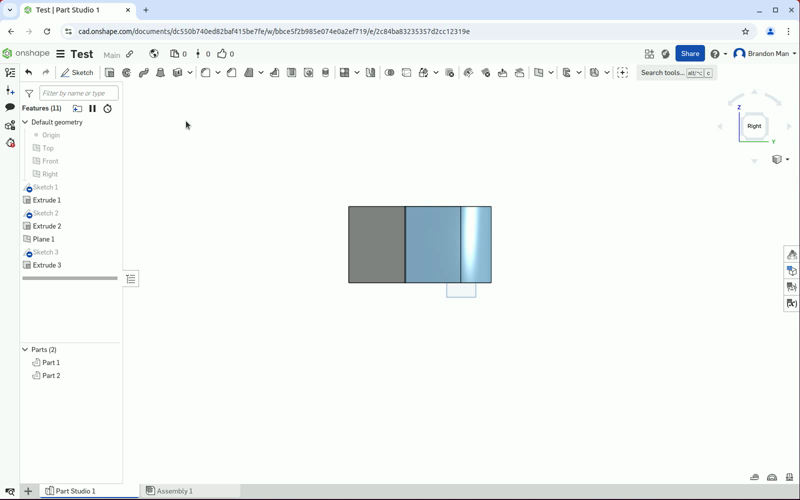
key(shift+h)
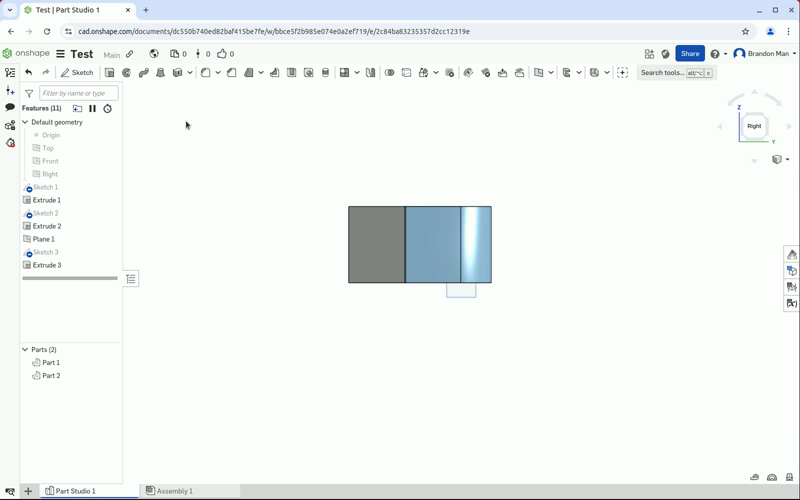
key(shift+h)
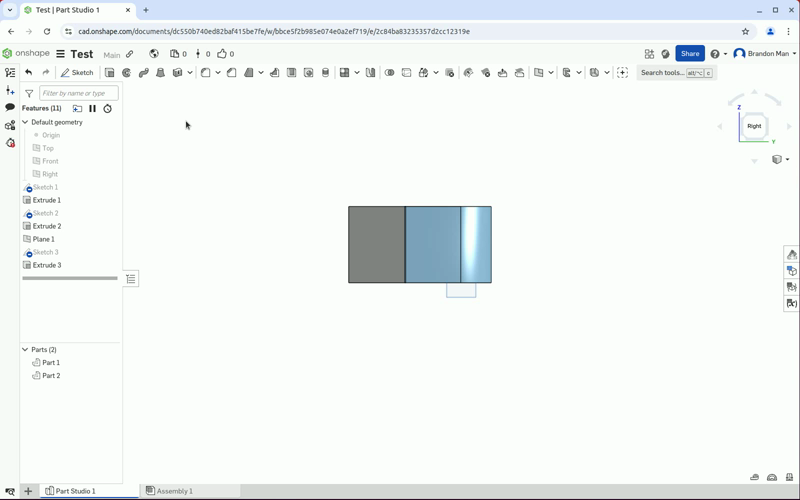
mouse_move(73, 189)
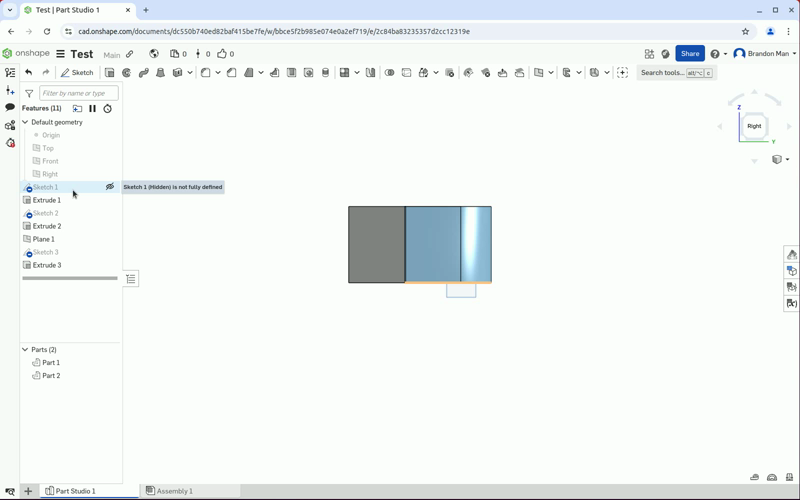
click(73, 189)
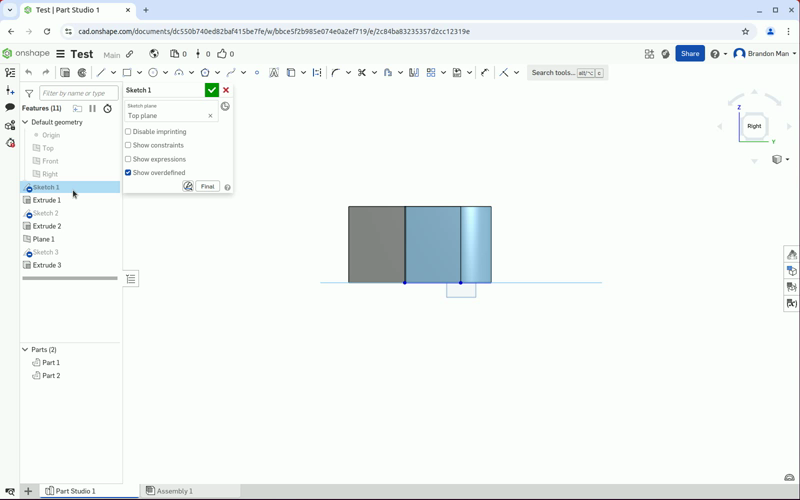
mouse_move(229, 92)
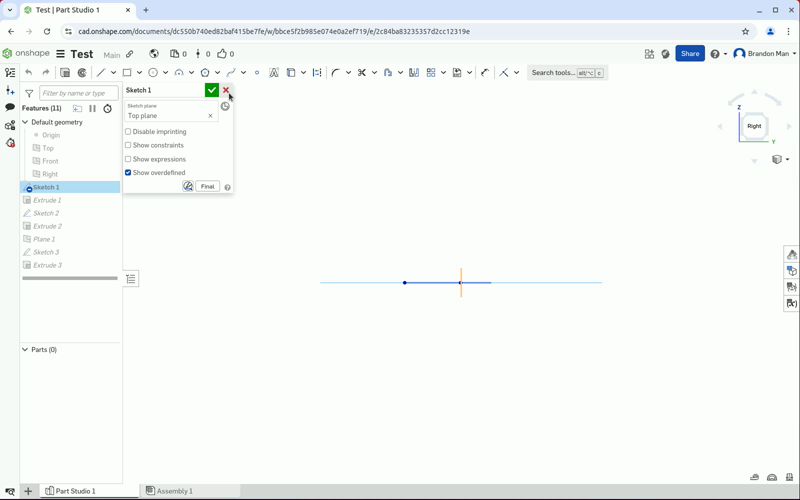
click(229, 92)
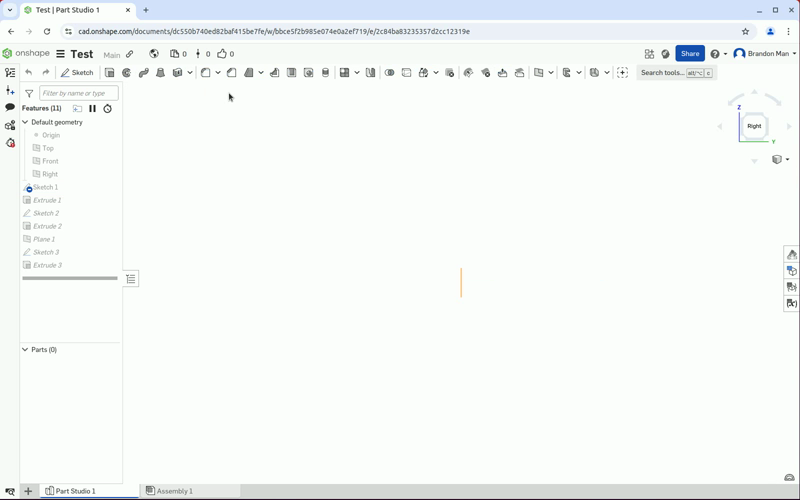
key(shift+s)
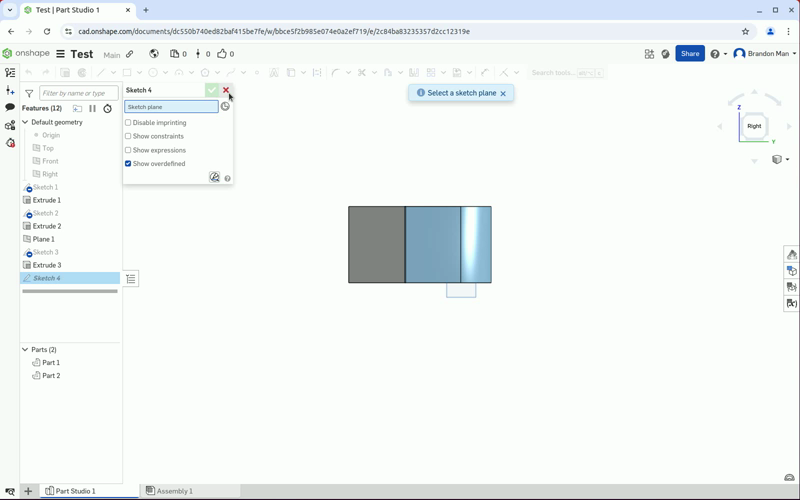
mouse_move(73, 241)
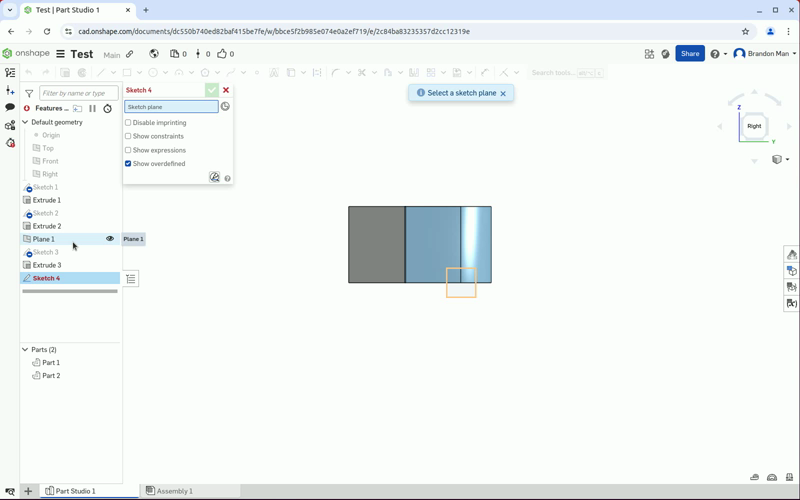
click(73, 241)
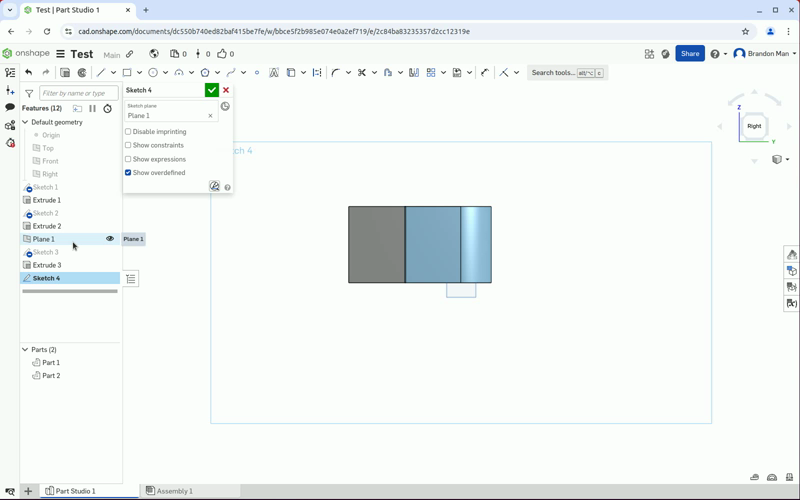
mouse_move(73, 352)
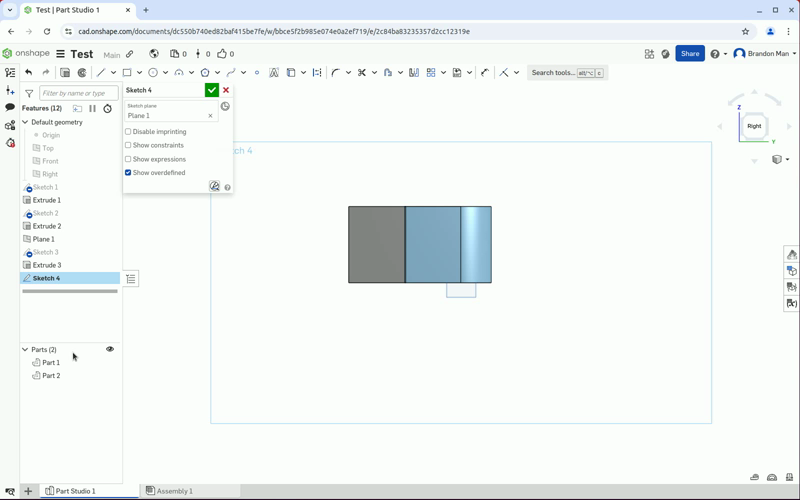
key(y)
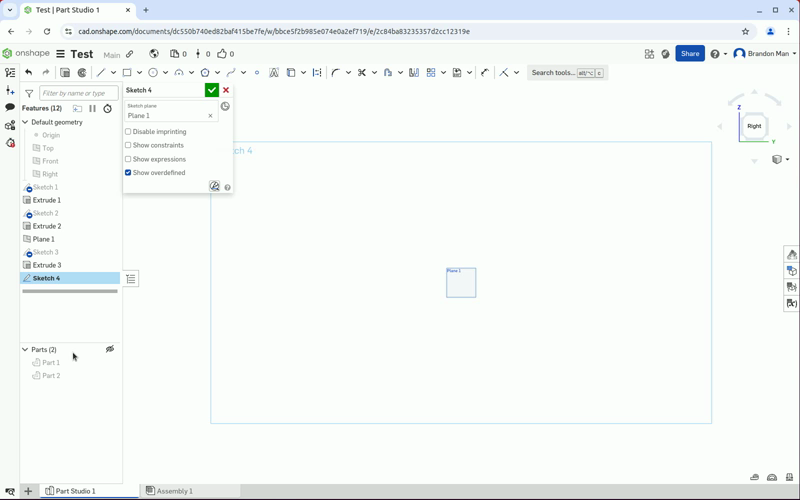
key(l)
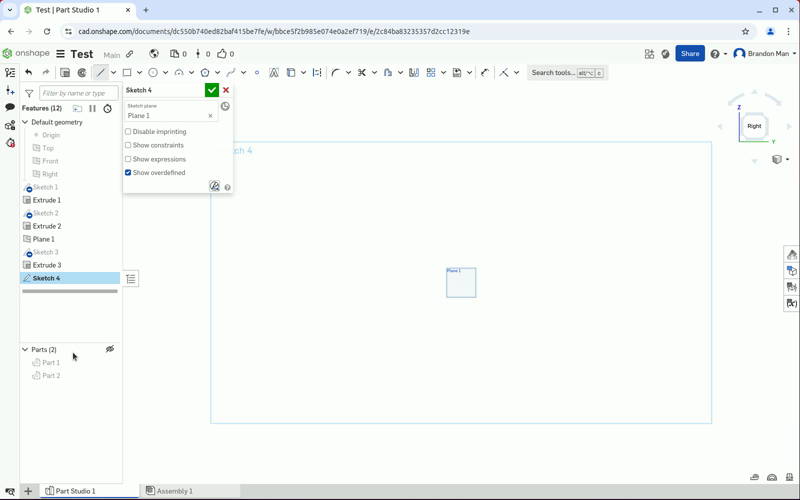
key_down(shift)
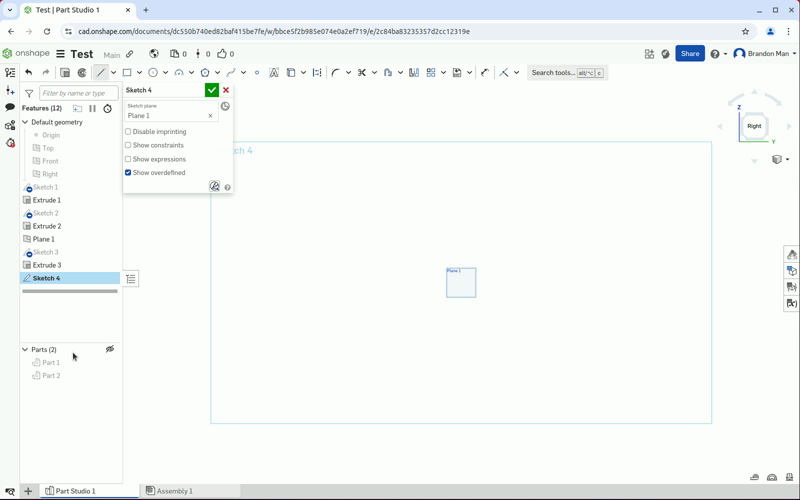
mouse_move(404, 282)
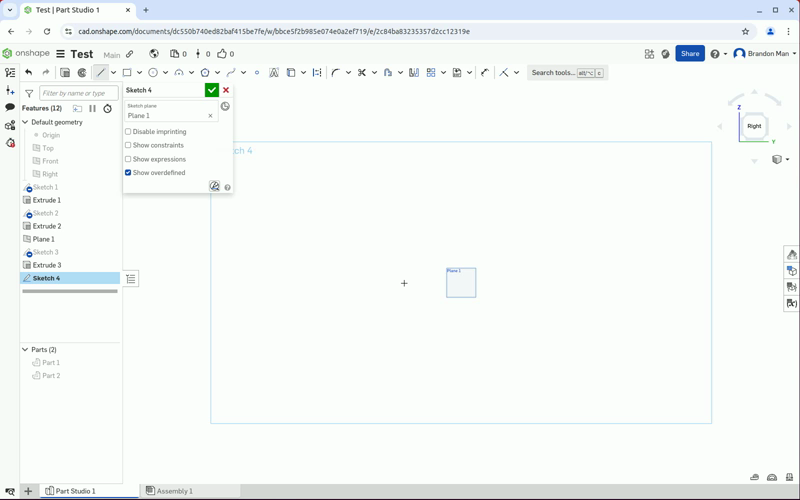
click(404, 282)
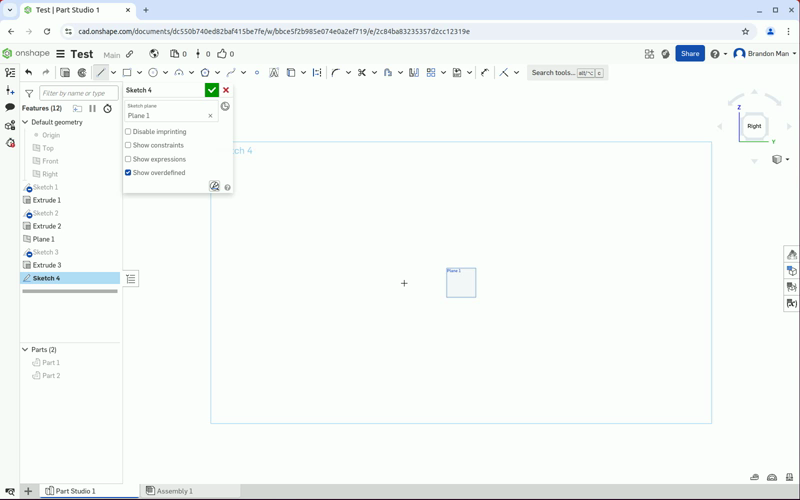
key_up(shift)
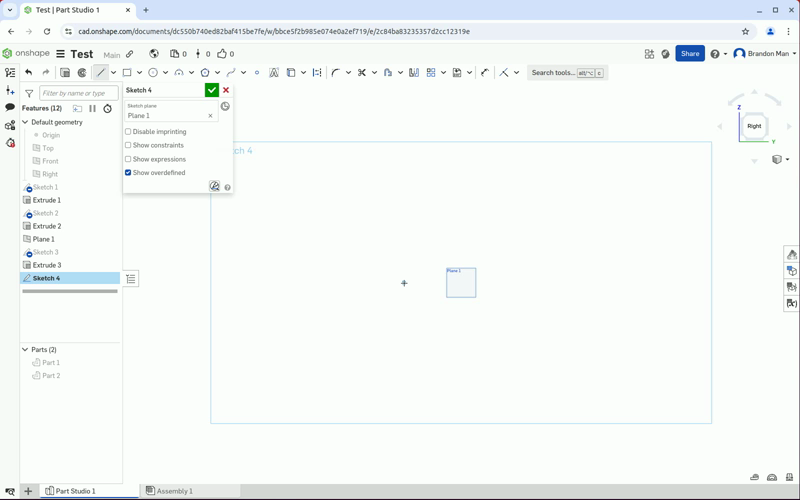
key_down(shift)
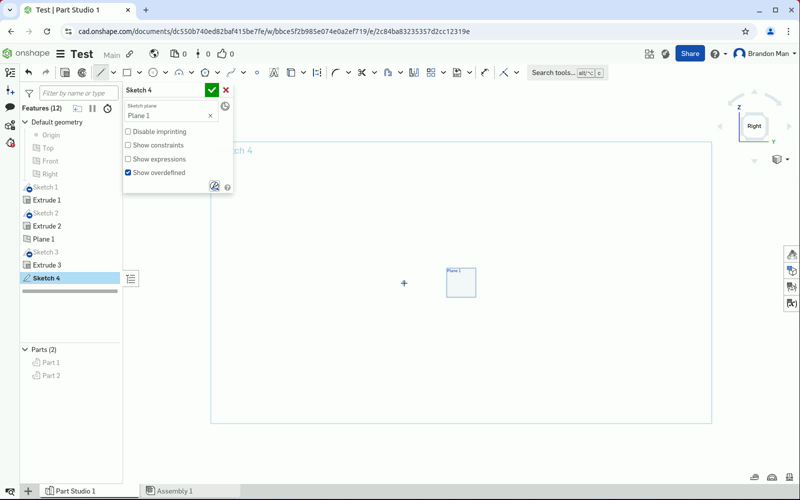
mouse_move(434, 282)
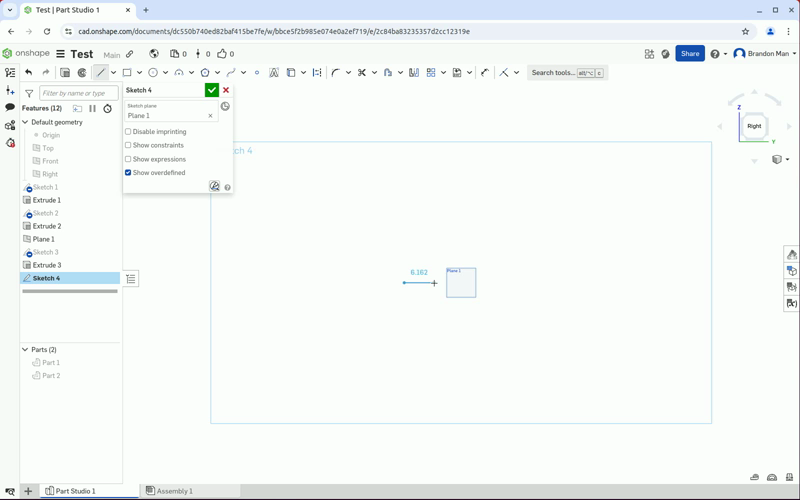
mouse_move(461, 282)
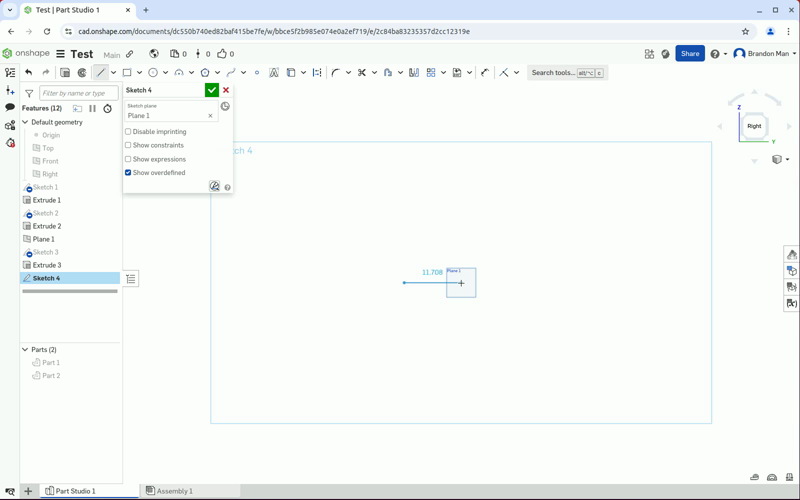
click(461, 282)
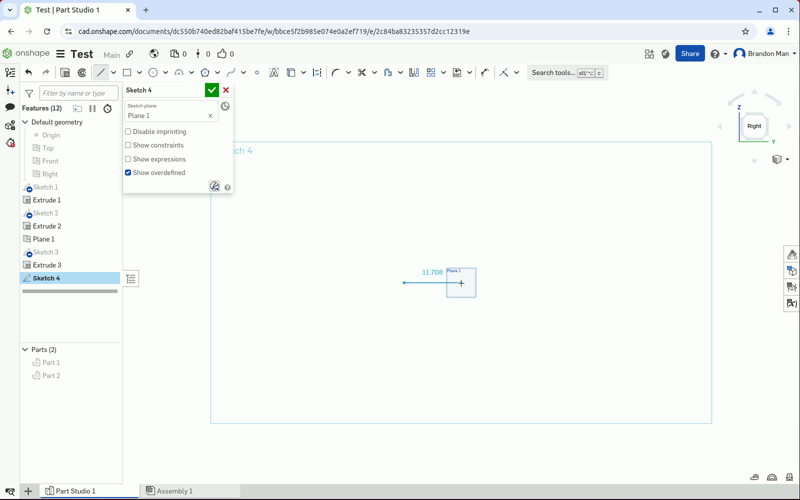
key_up(shift)
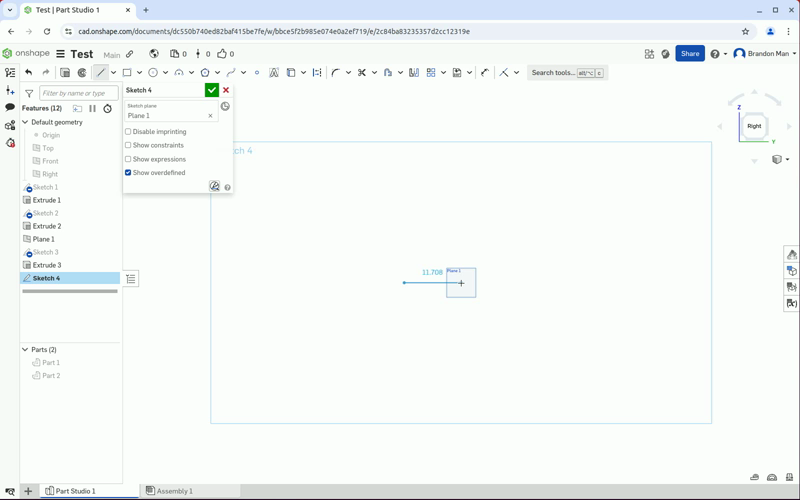
key_down(shift)
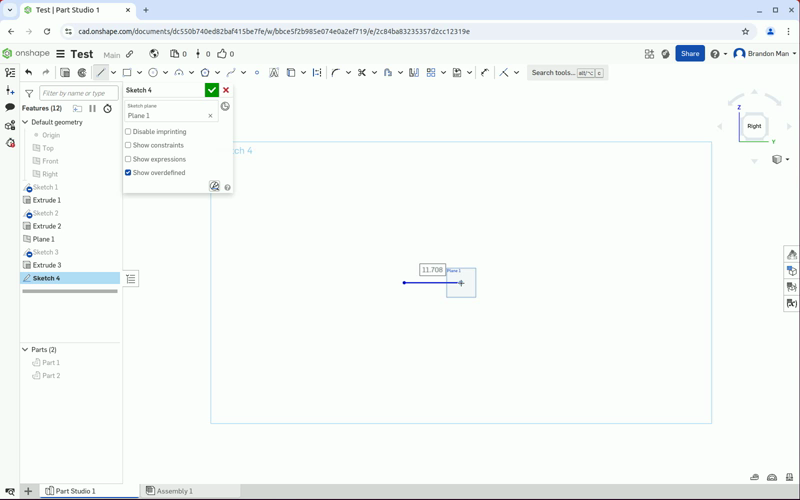
mouse_move(491, 282)
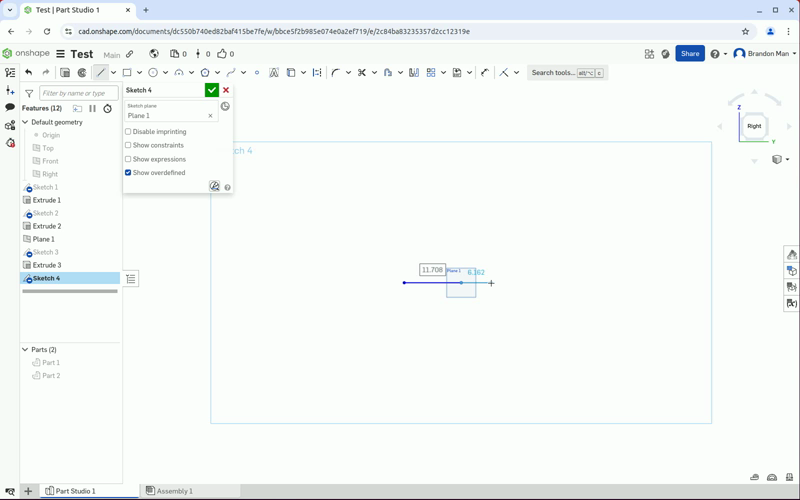
mouse_move(461, 267)
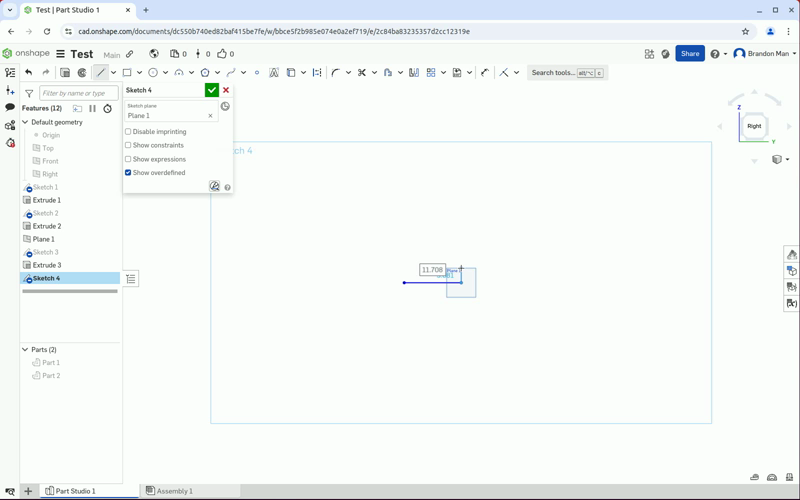
click(461, 267)
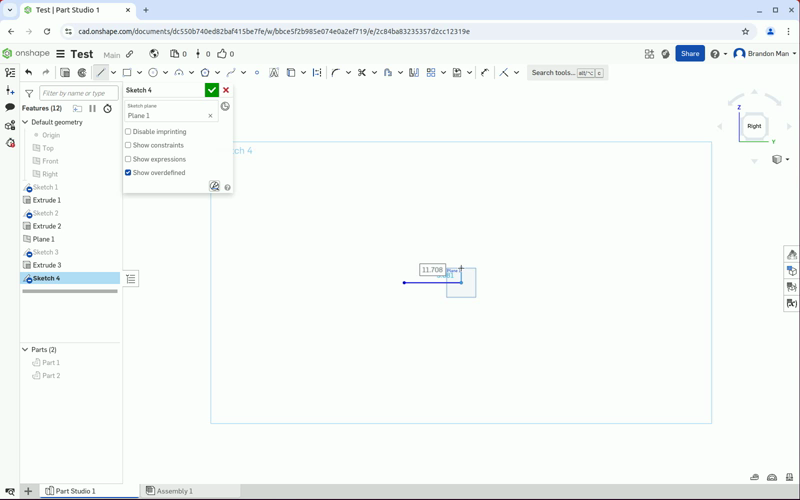
key_up(shift)
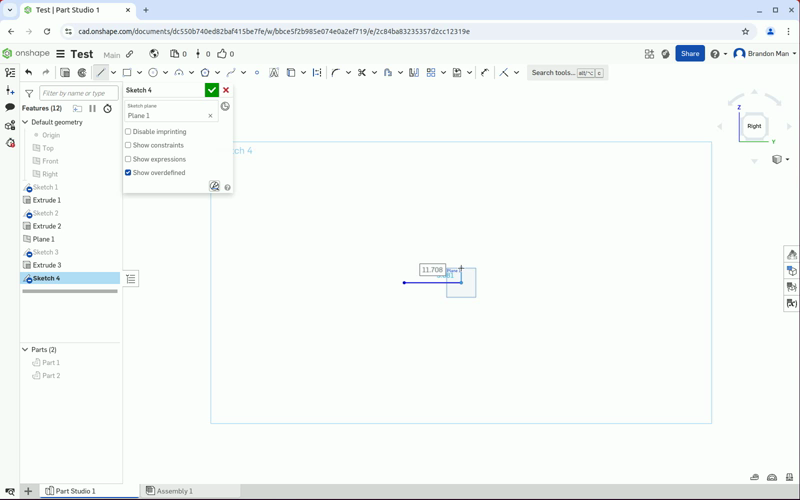
key_down(shift)
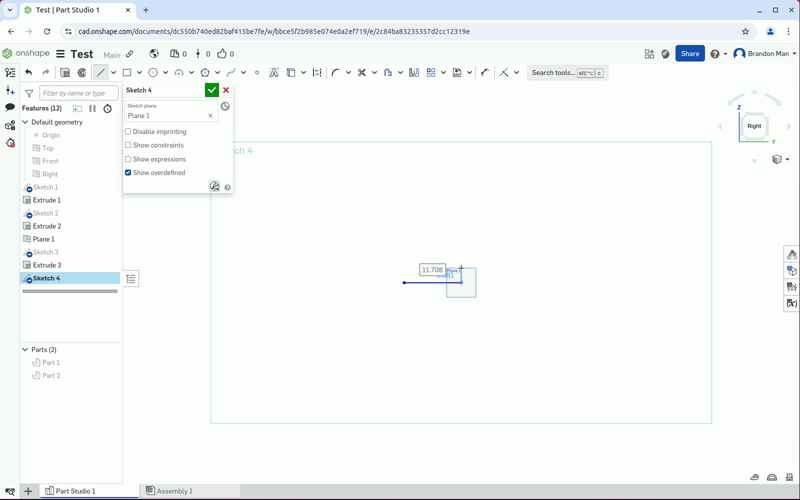
mouse_move(491, 267)
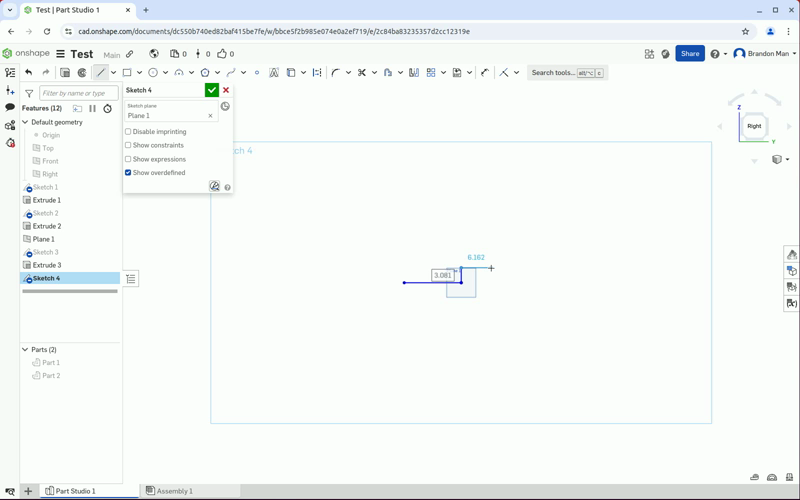
mouse_move(419, 267)
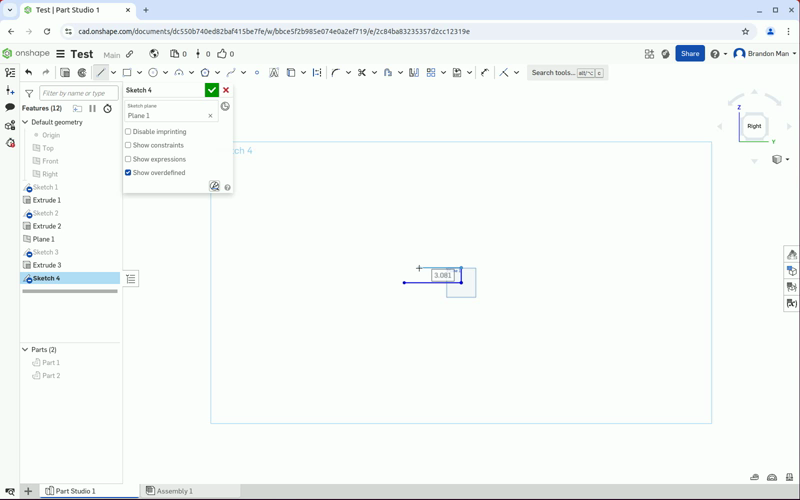
click(419, 267)
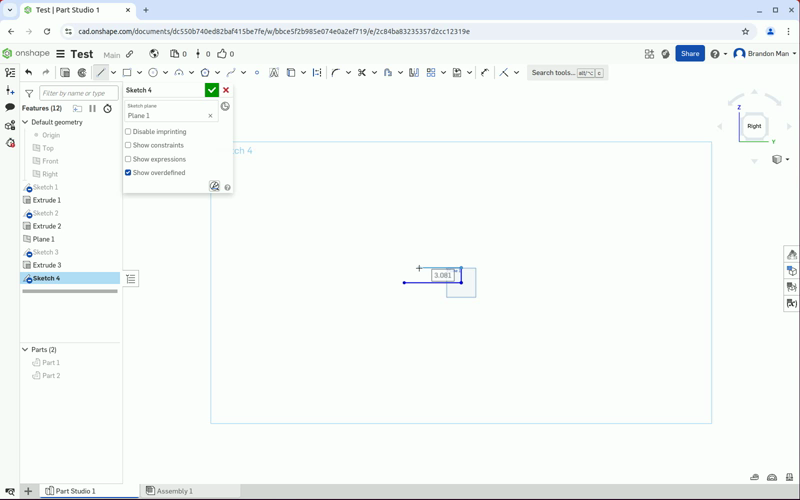
key_up(shift)
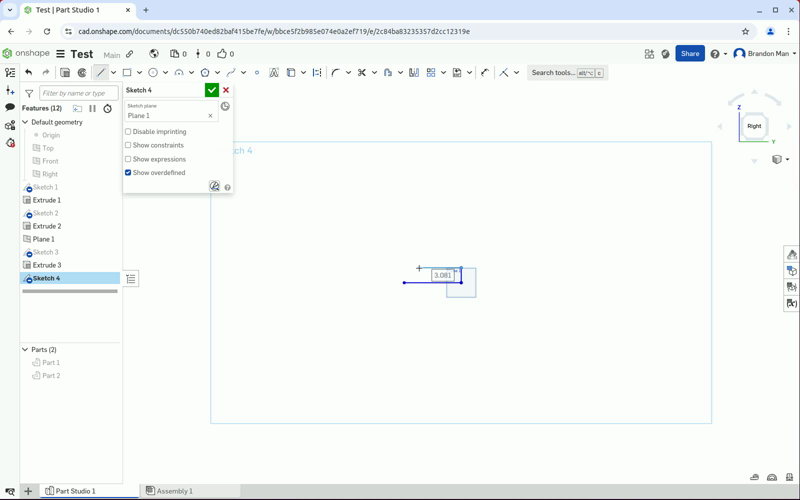
key(esc)
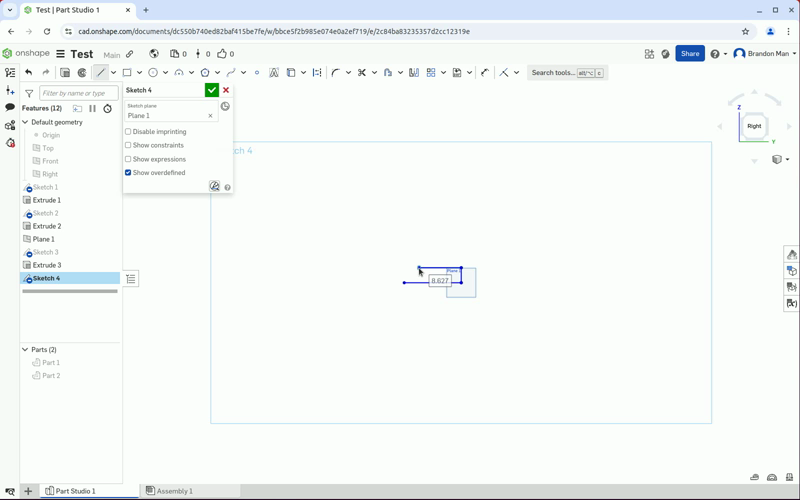
key(a)
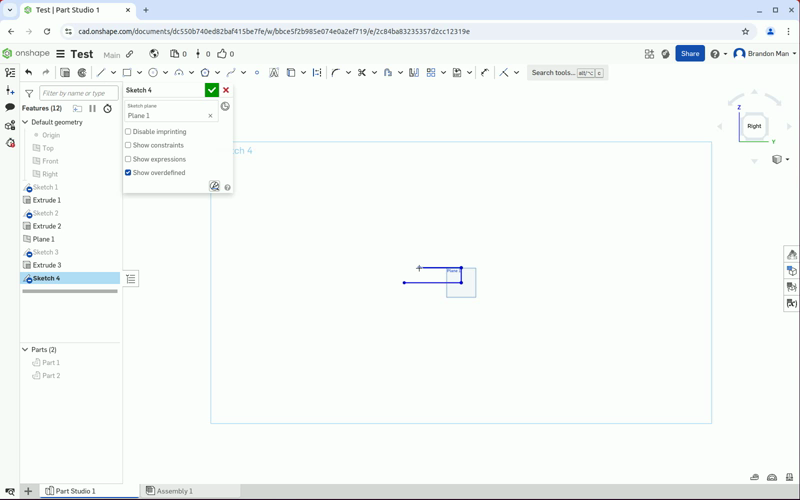
mouse_move(419, 267)
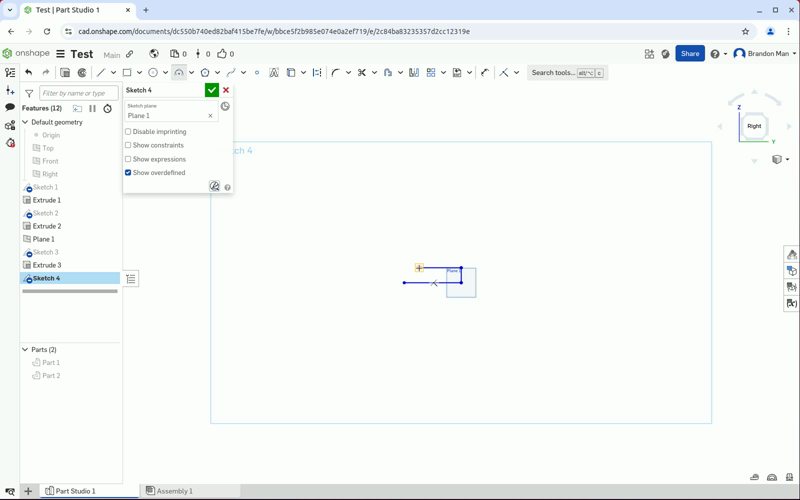
click(419, 267)
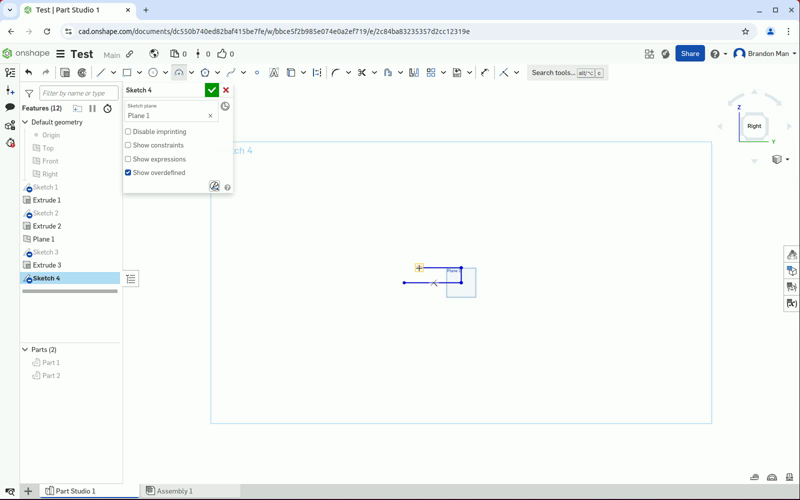
mouse_move(404, 282)
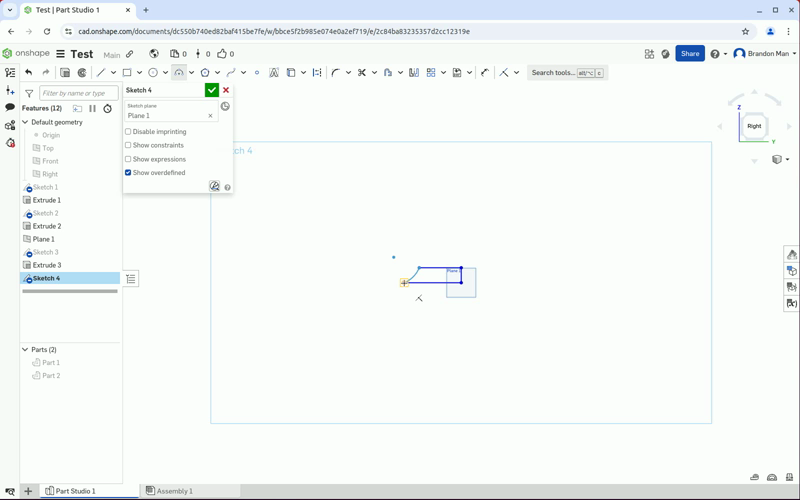
click(404, 282)
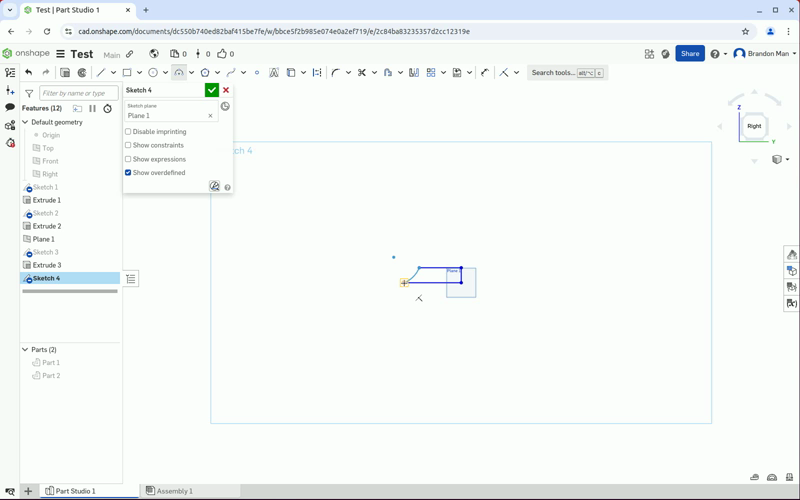
key_down(shift)
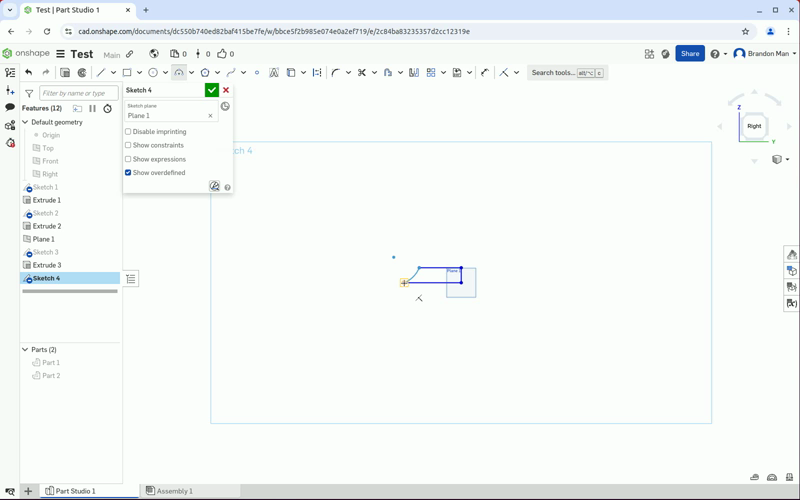
mouse_move(408, 272)
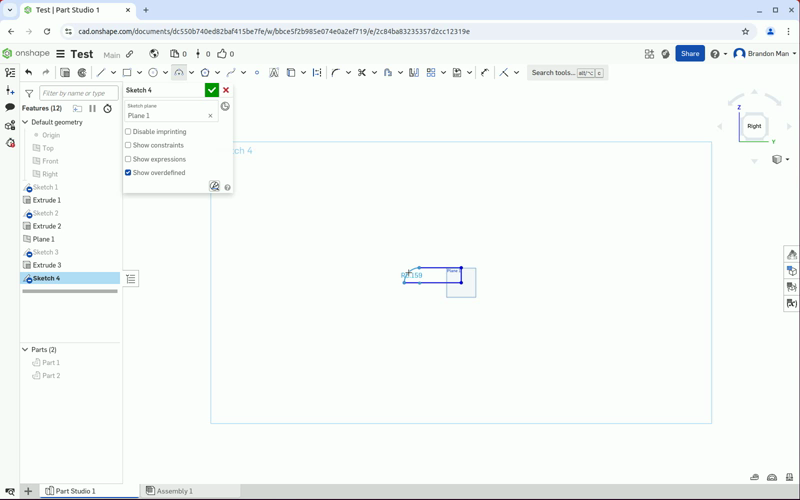
click(408, 272)
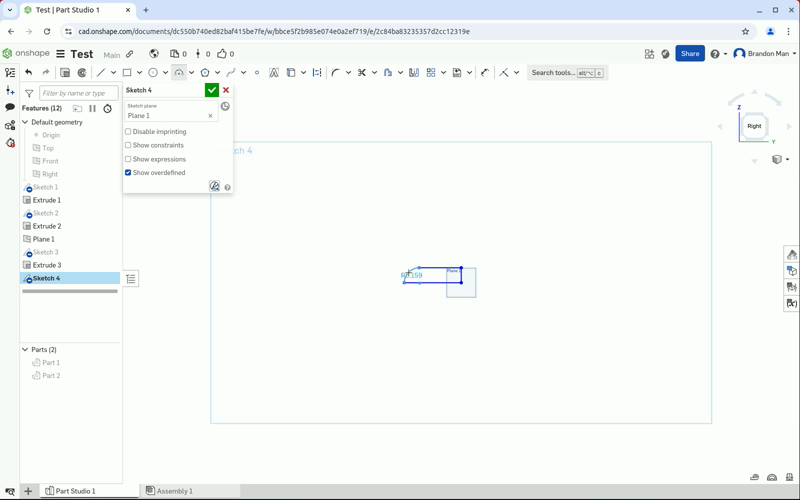
key_up(shift)
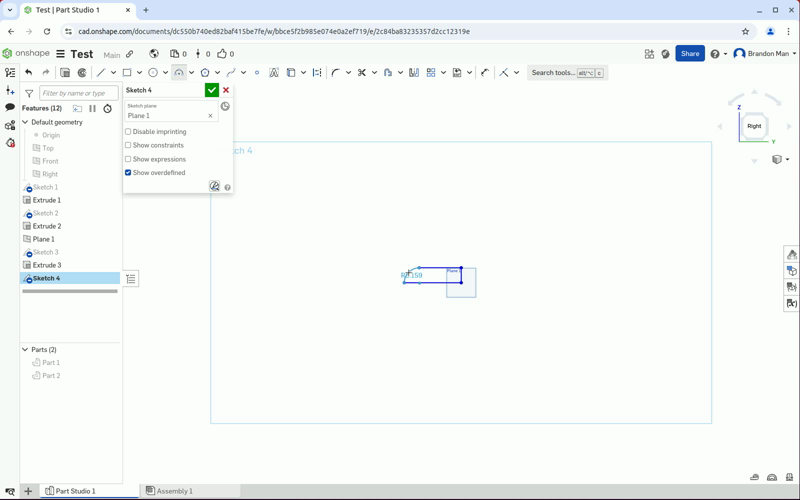
key(esc)
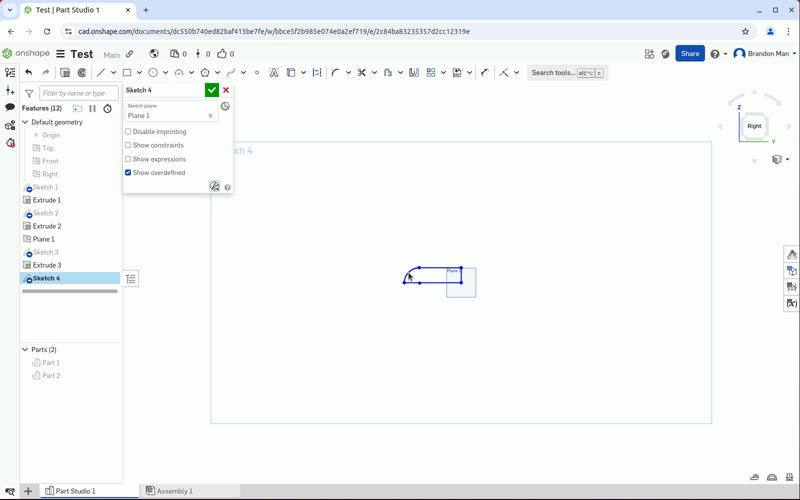
mouse_move(421, 273)
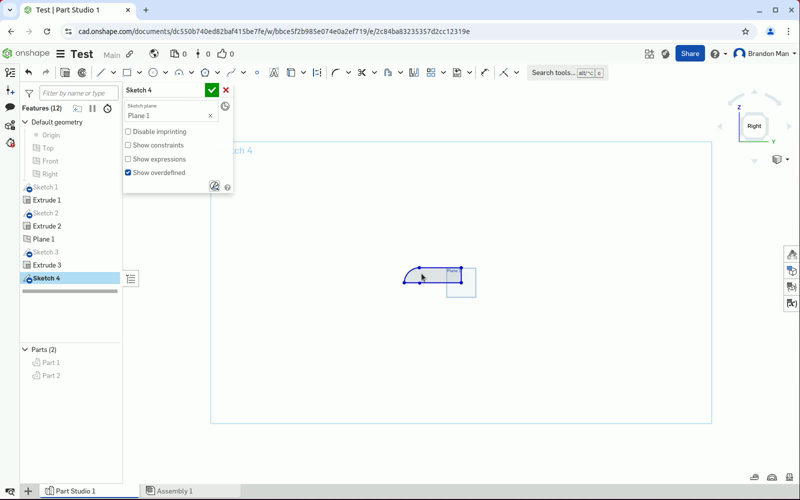
scroll(6)
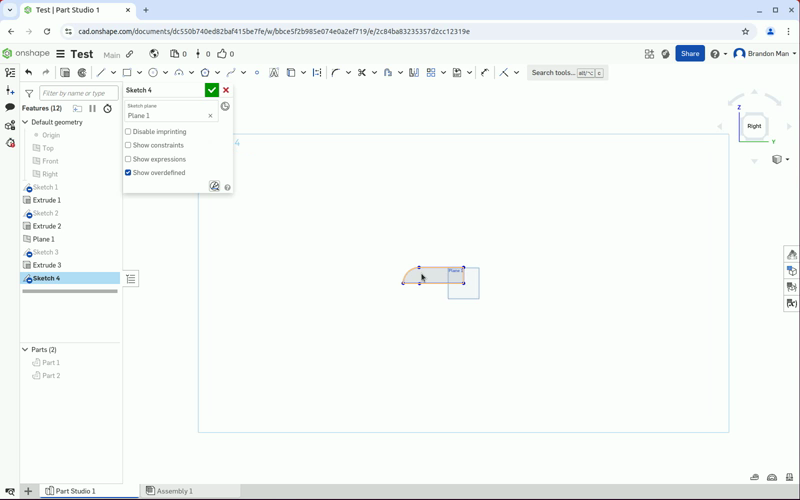
scroll(6)
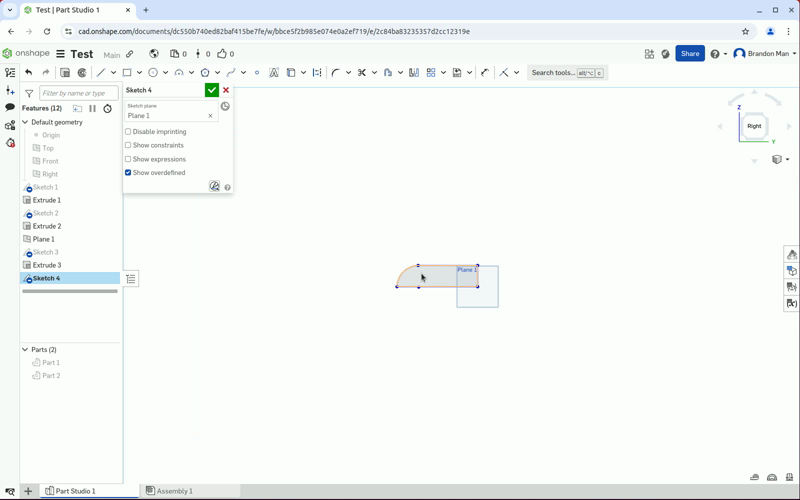
scroll(6)
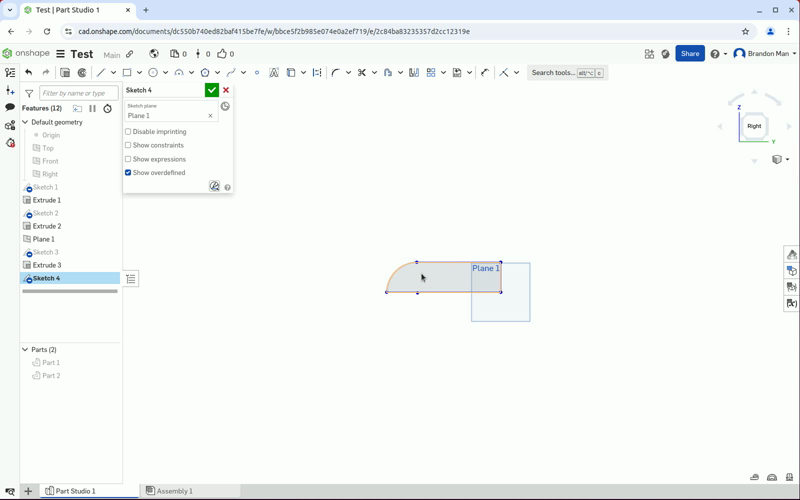
scroll(6)
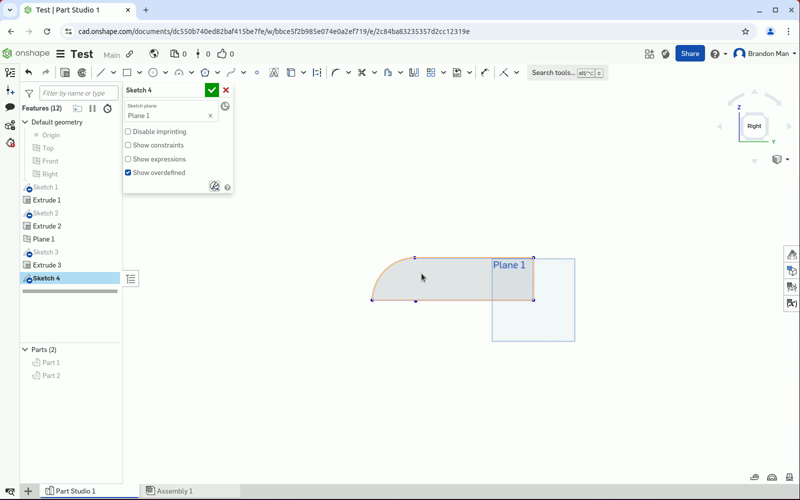
scroll(6)
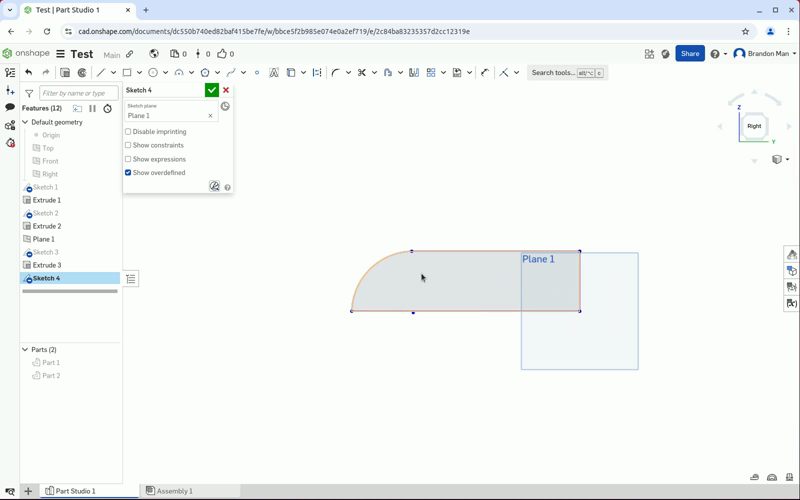
scroll(6)
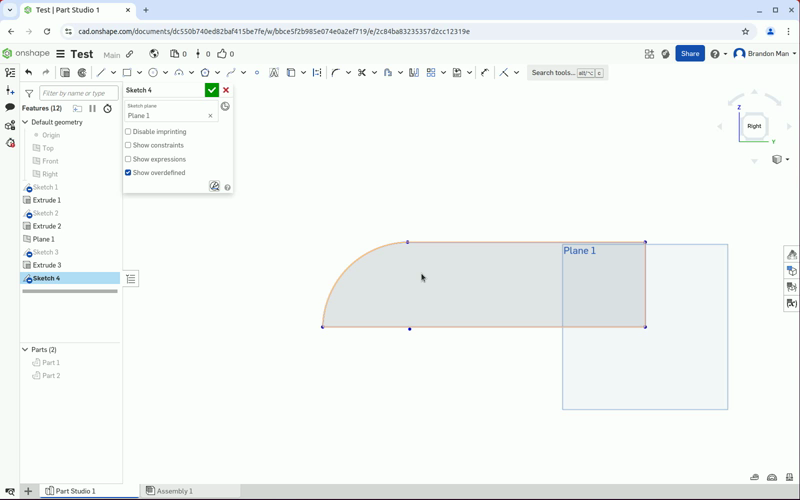
scroll(6)
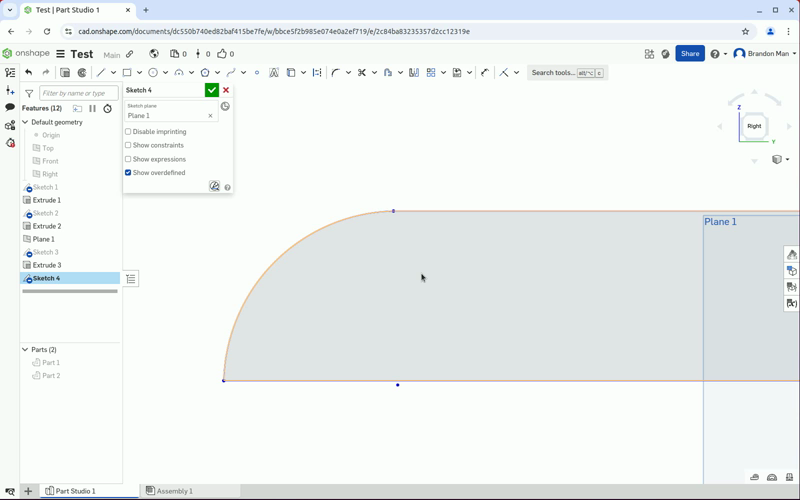
click(421, 273)
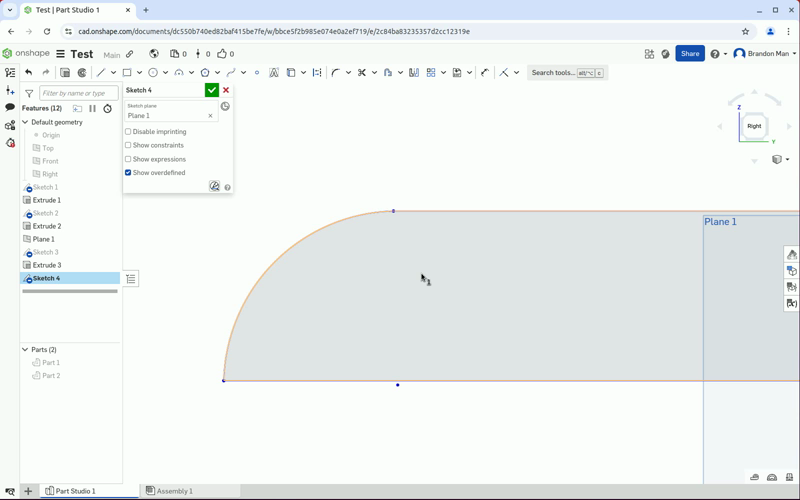
scroll(-6)
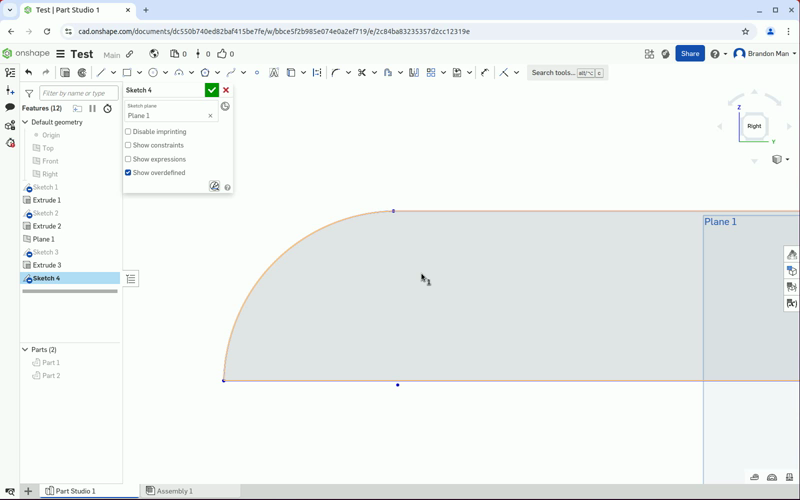
scroll(-6)
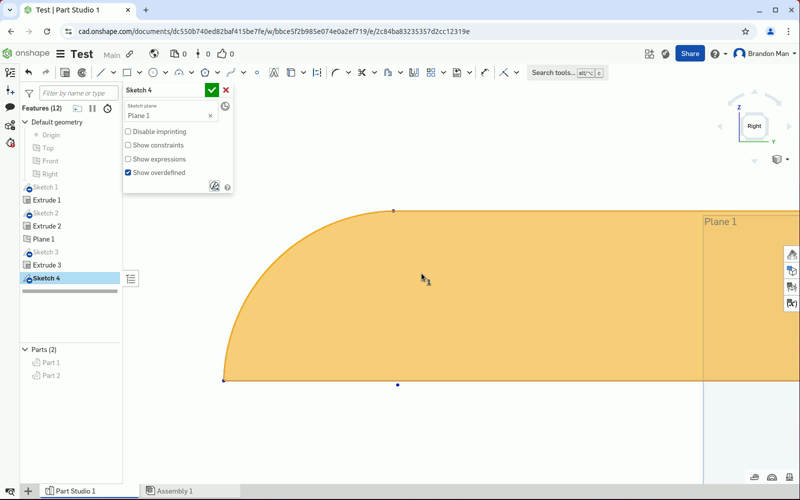
scroll(-6)
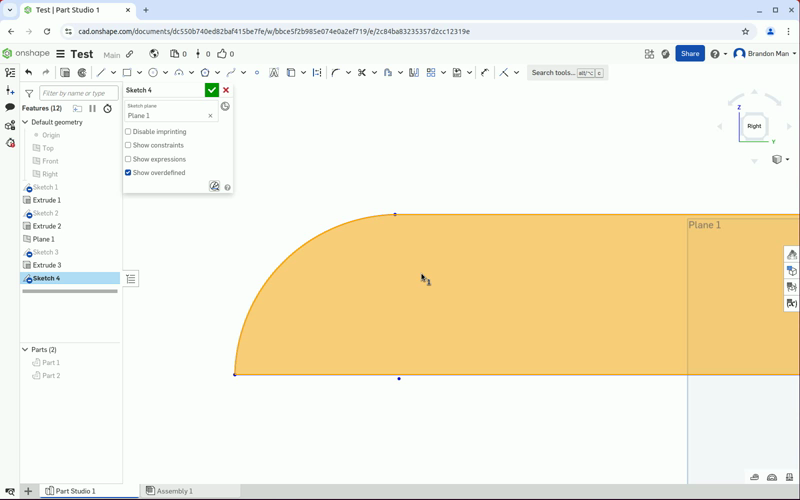
scroll(-6)
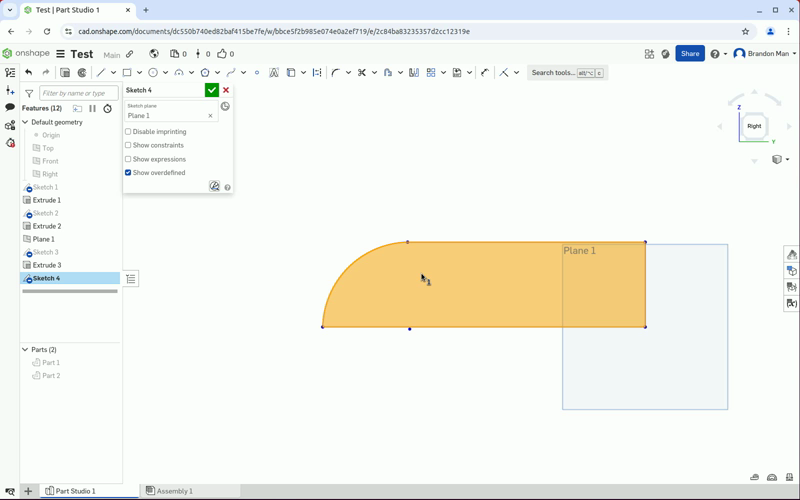
scroll(-6)
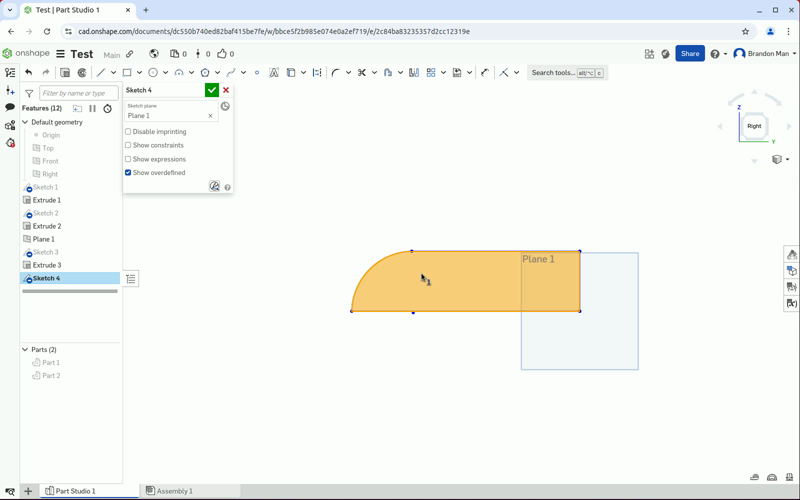
scroll(-6)
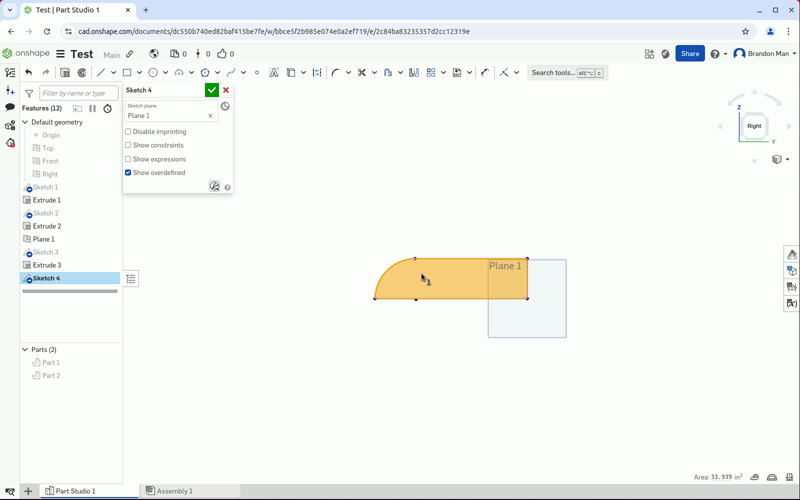
scroll(-6)
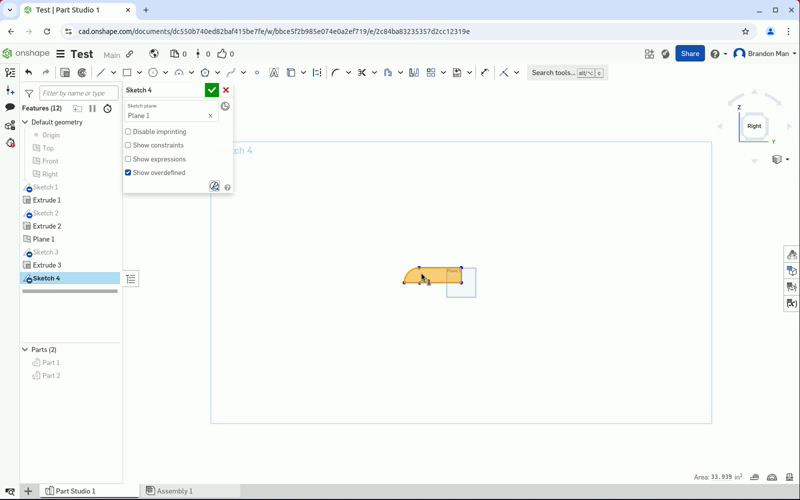
mouse_move(73, 352)
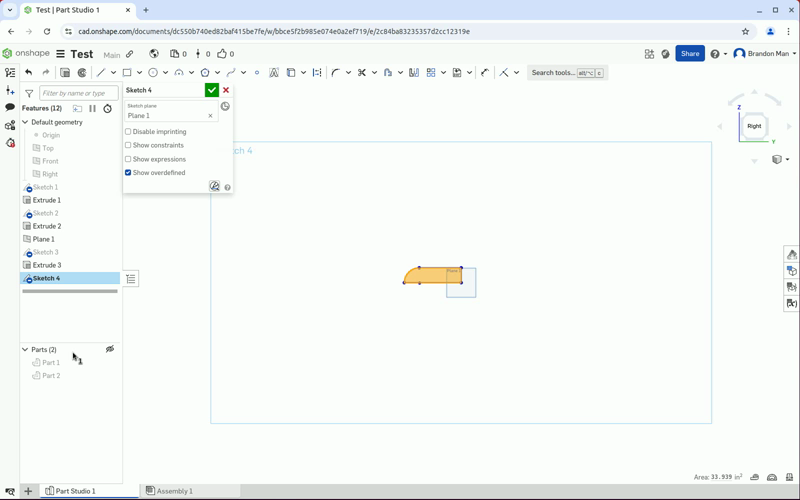
key(shift+y)
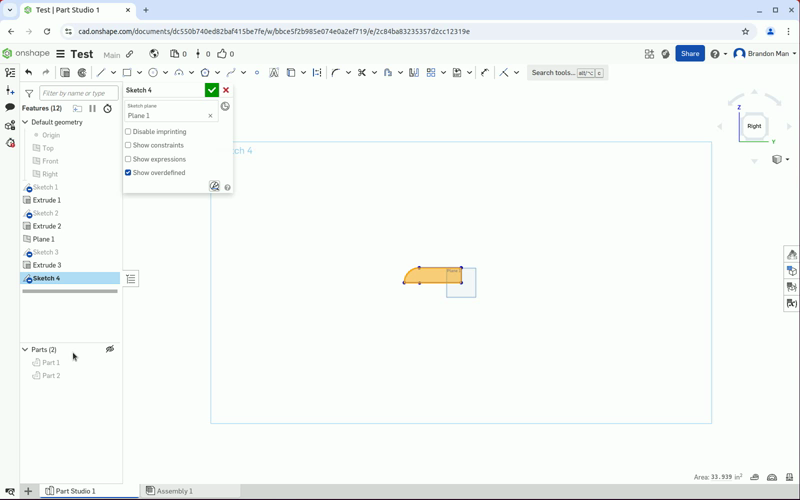
key(shift+e)
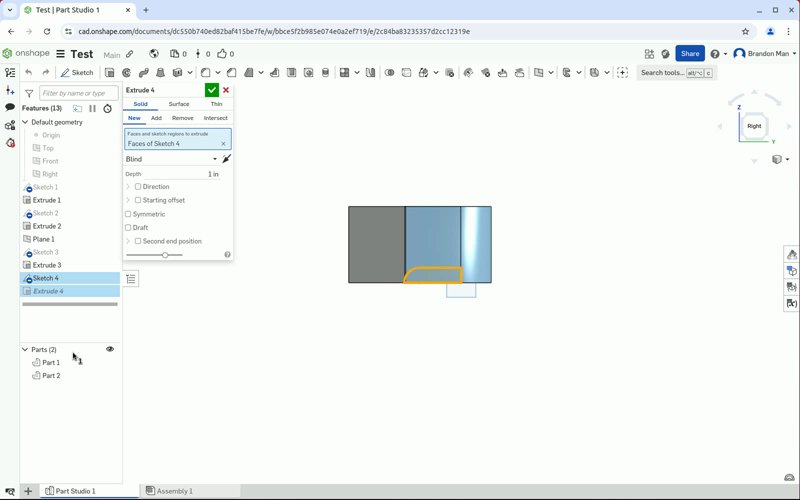
mouse_move(143, 106)
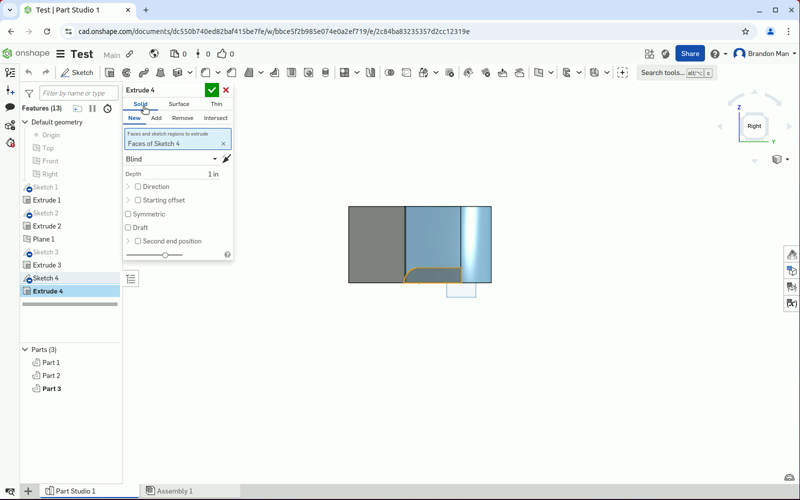
click(143, 106)
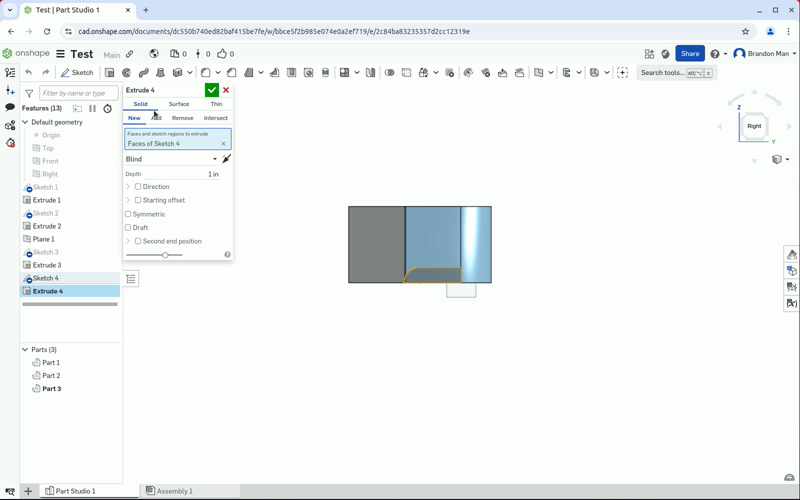
mouse_move(186, 120)
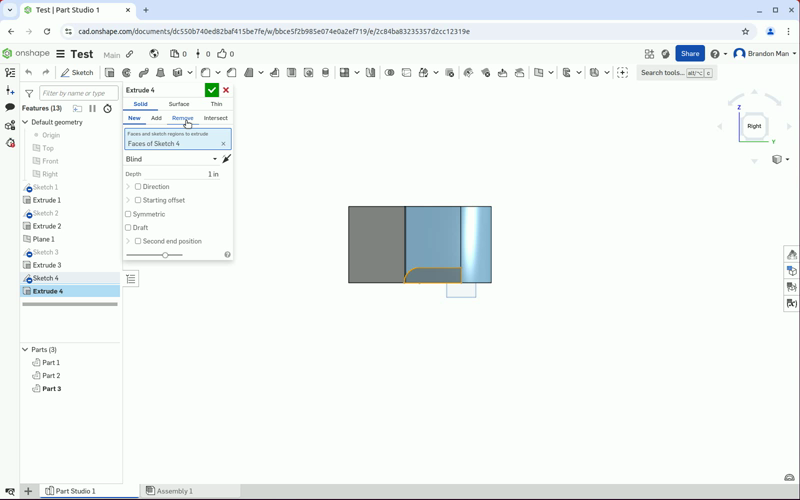
click(186, 120)
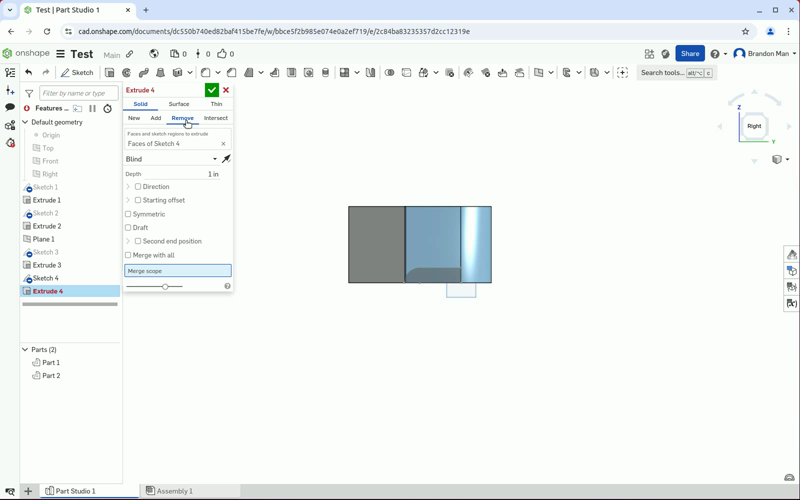
key(tab, 4)
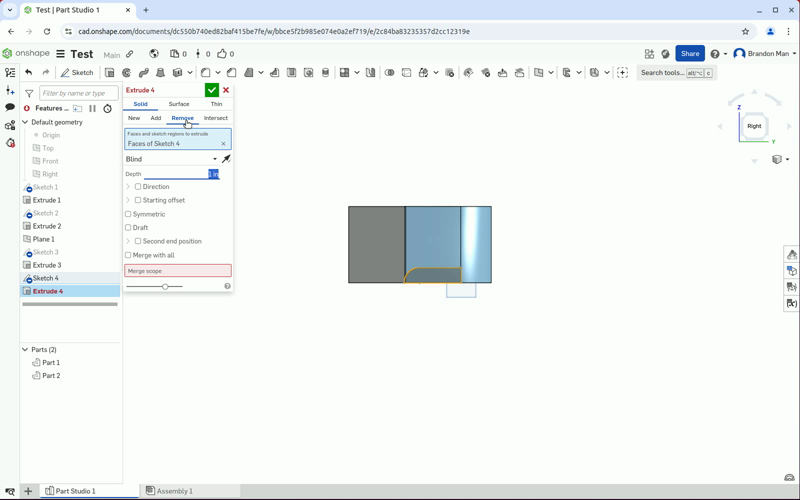
text(12.517)
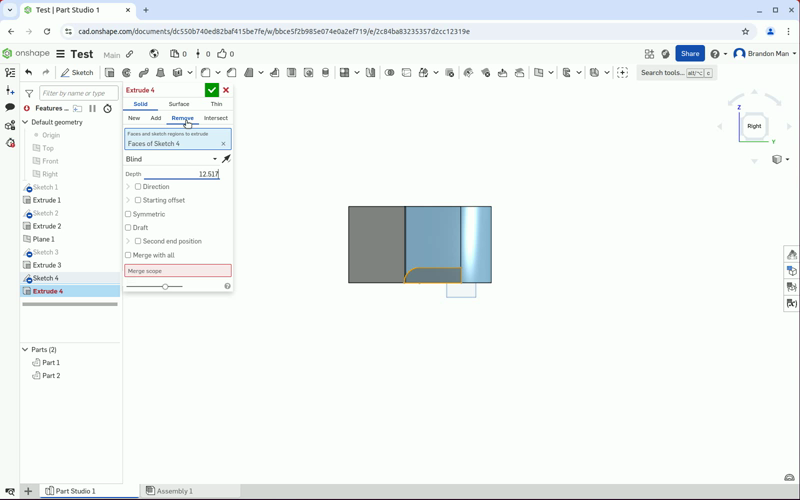
key(tab, 6)
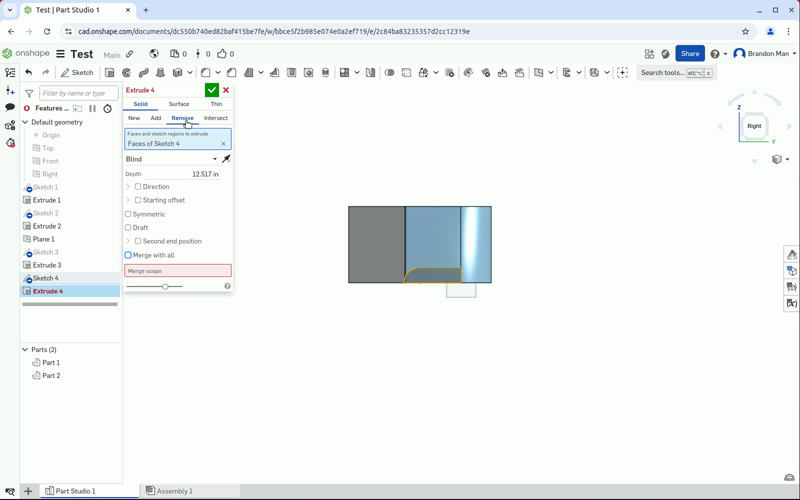
key(space)
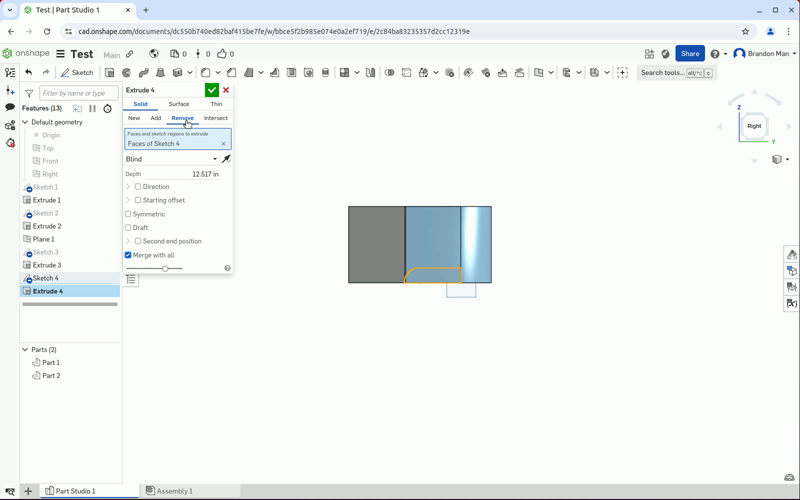
key(enter)
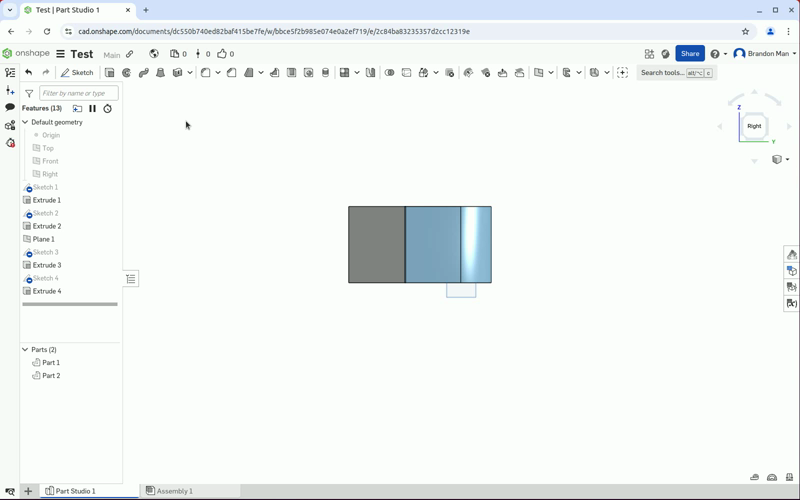
key(shift+h)
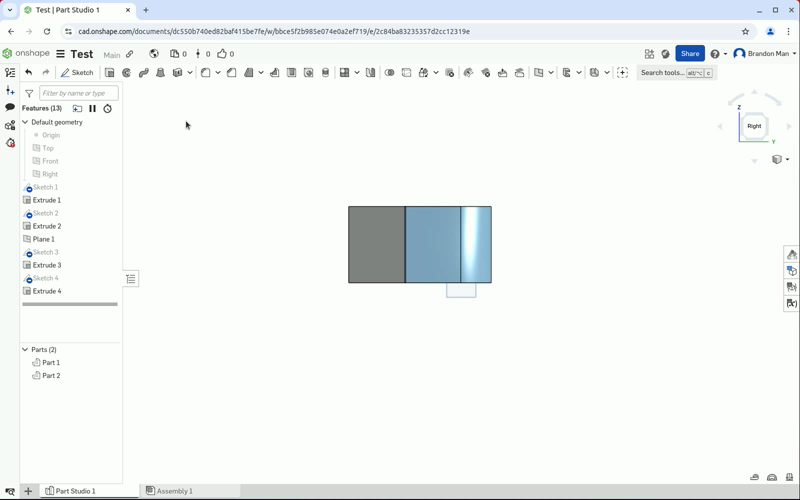
key(shift+h)
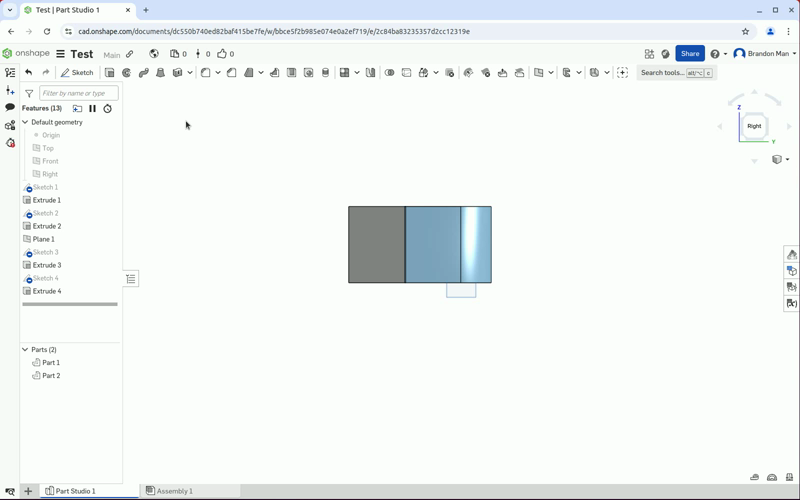
mouse_move(73, 189)
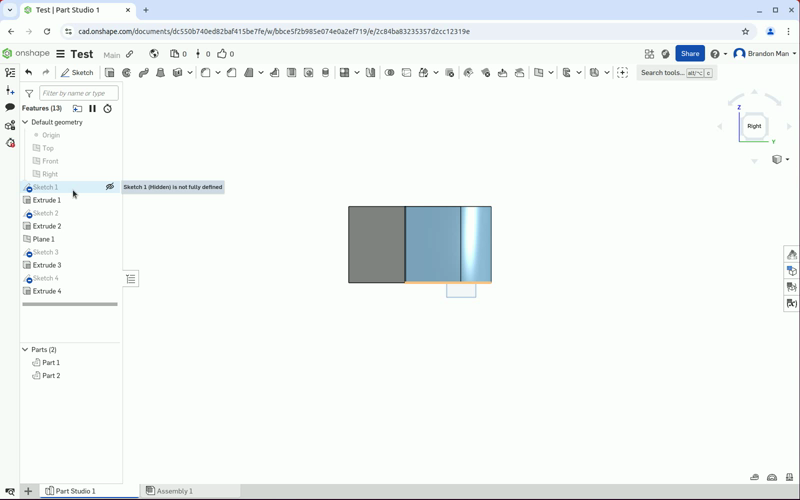
click(73, 189)
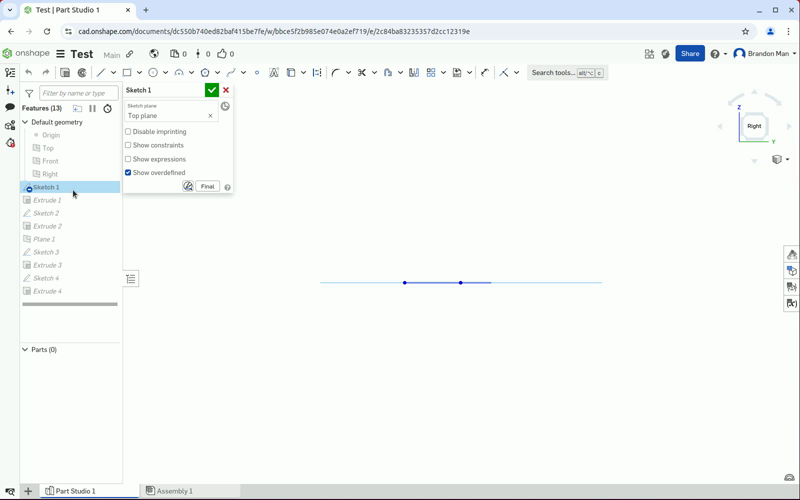
mouse_move(229, 92)
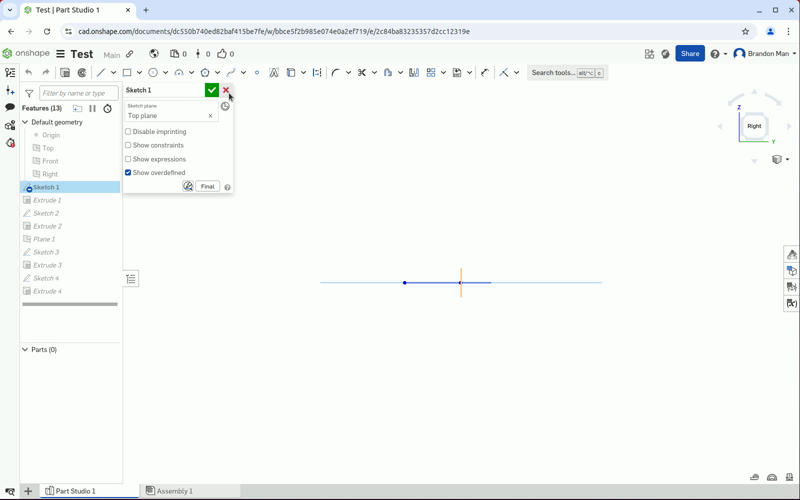
click(229, 92)
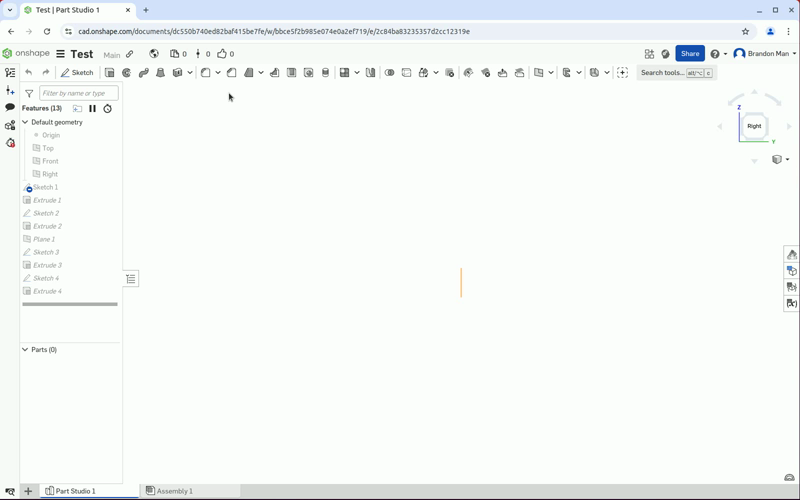
key(shift+s)
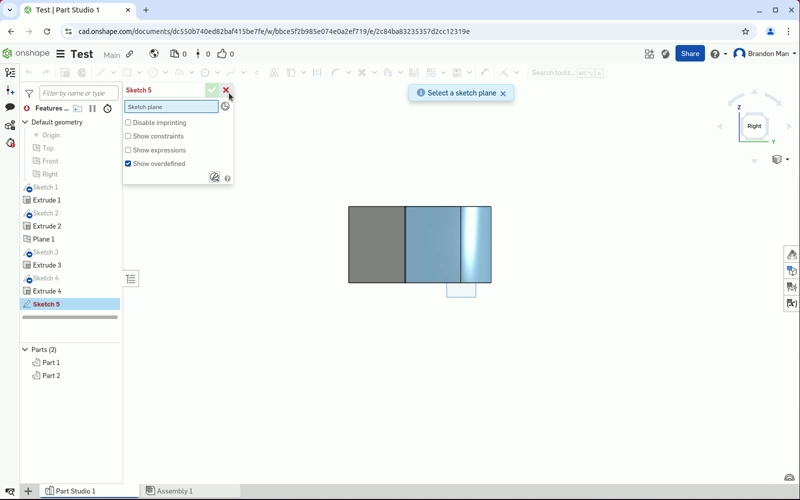
mouse_move(73, 241)
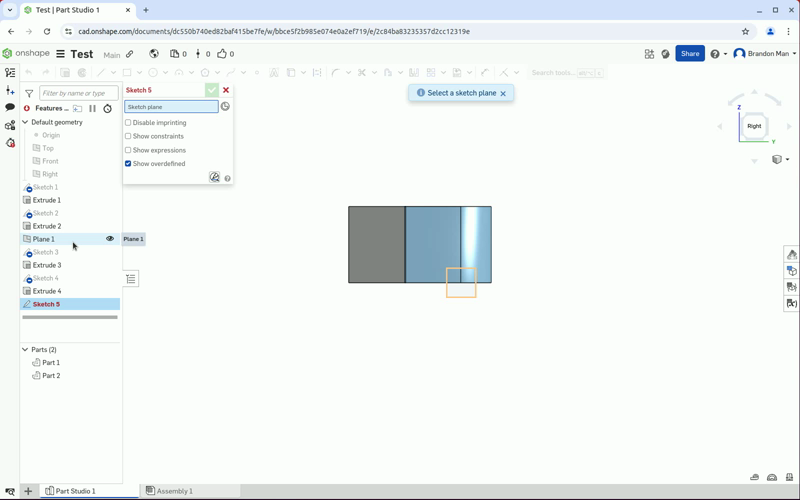
click(73, 241)
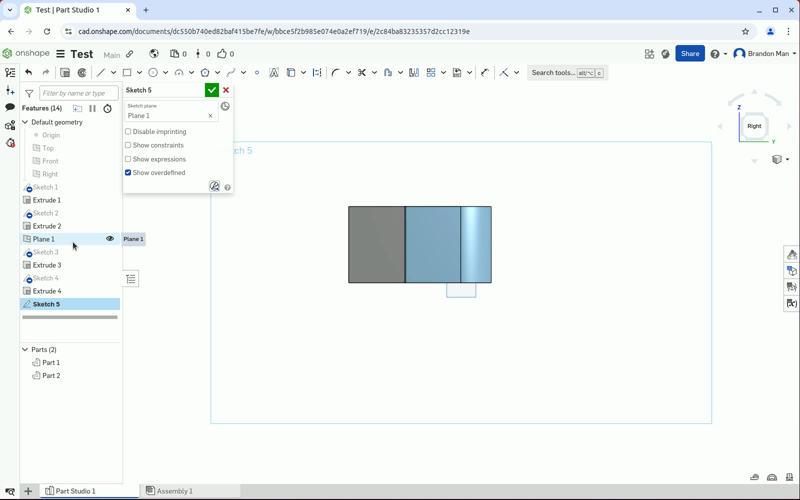
mouse_move(73, 352)
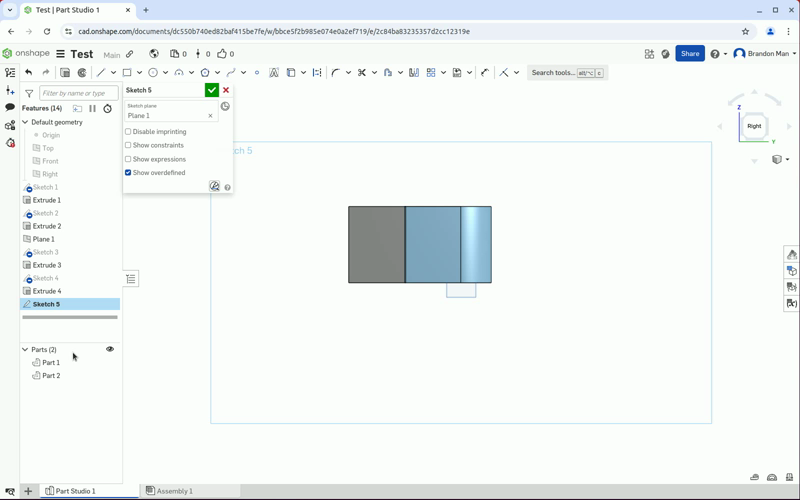
key(y)
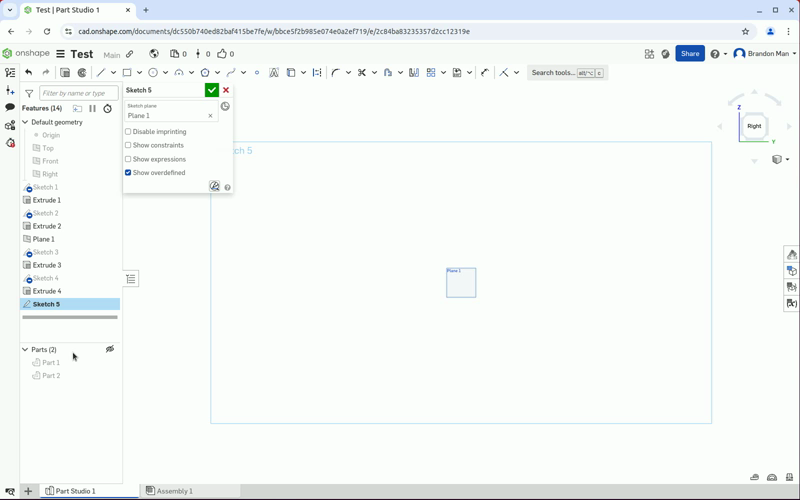
key(c)
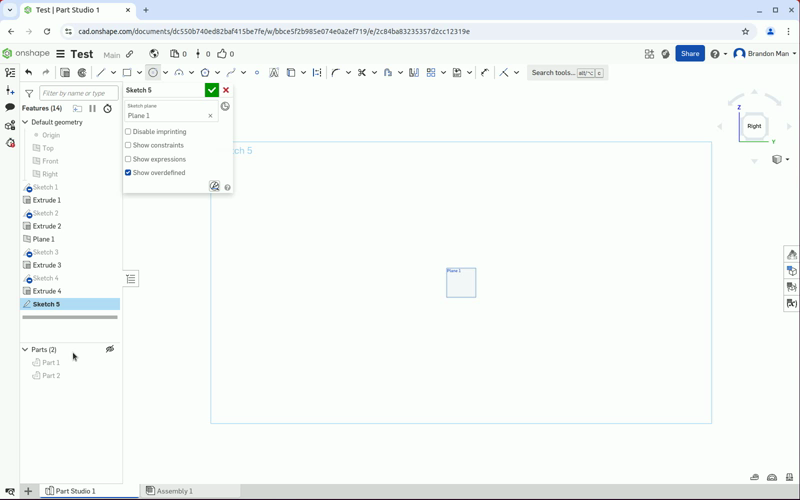
key_down(shift)
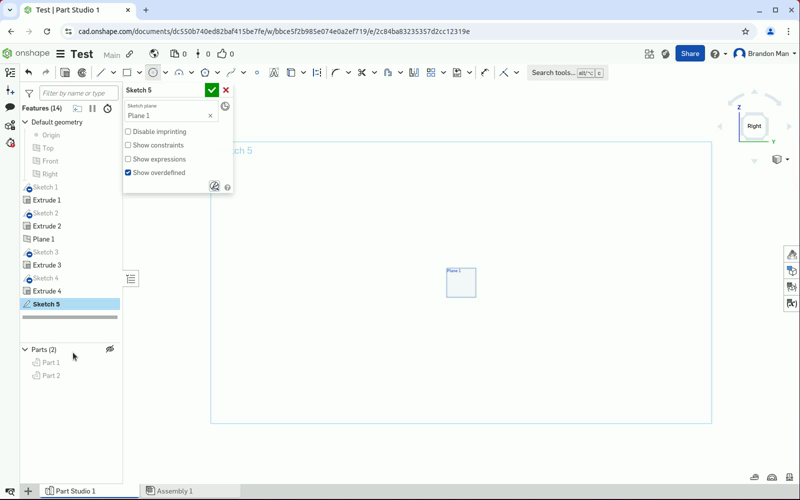
mouse_move(404, 244)
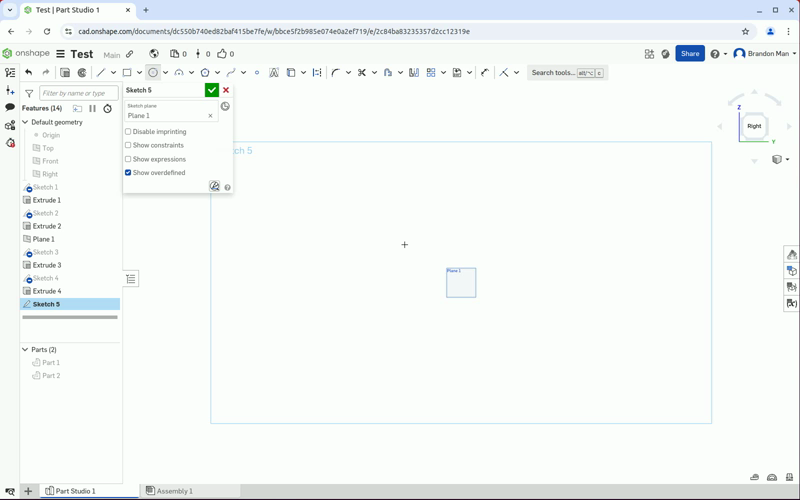
click(404, 244)
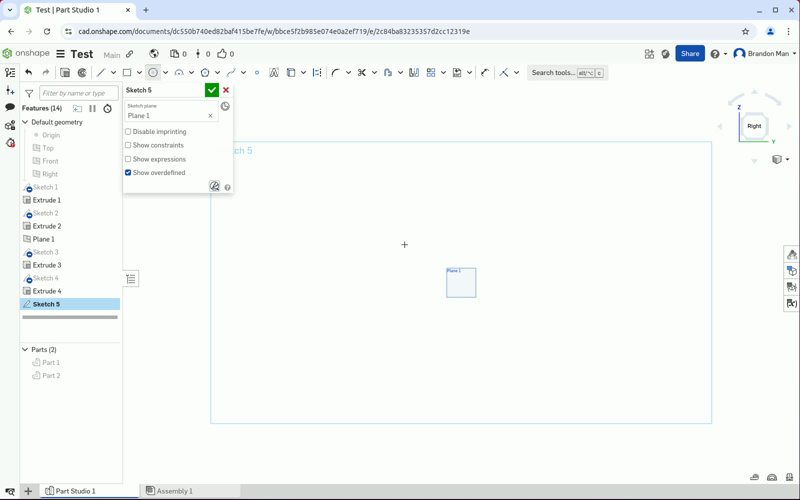
key_up(shift)
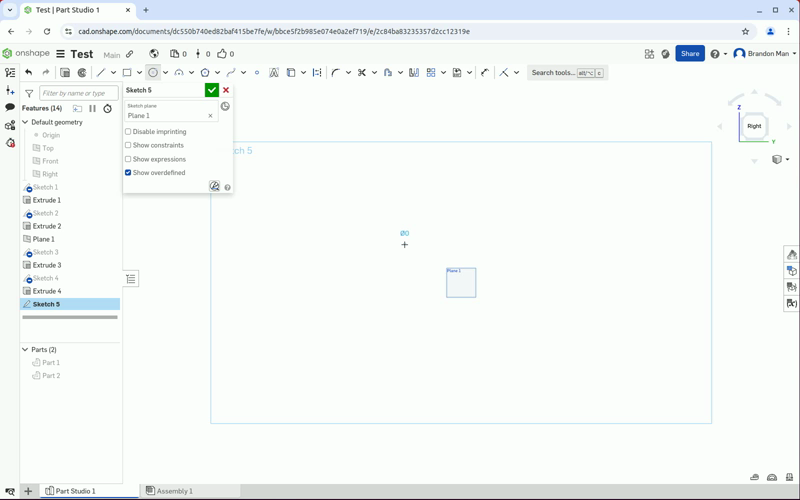
mouse_move(414, 244)
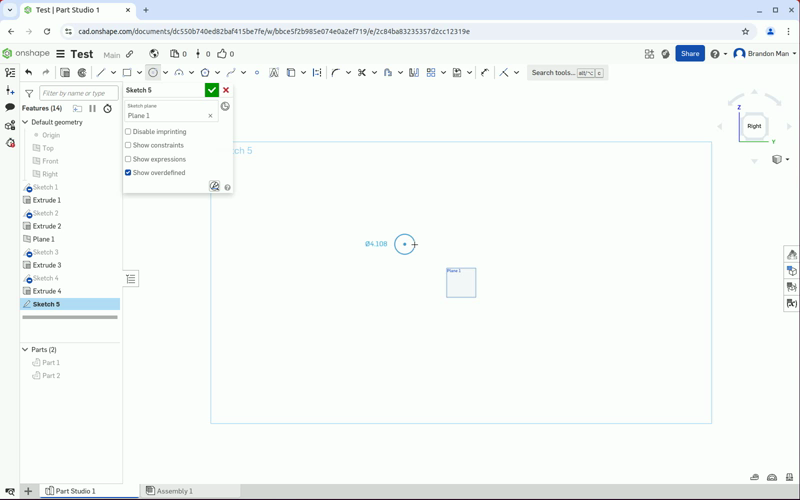
click(414, 244)
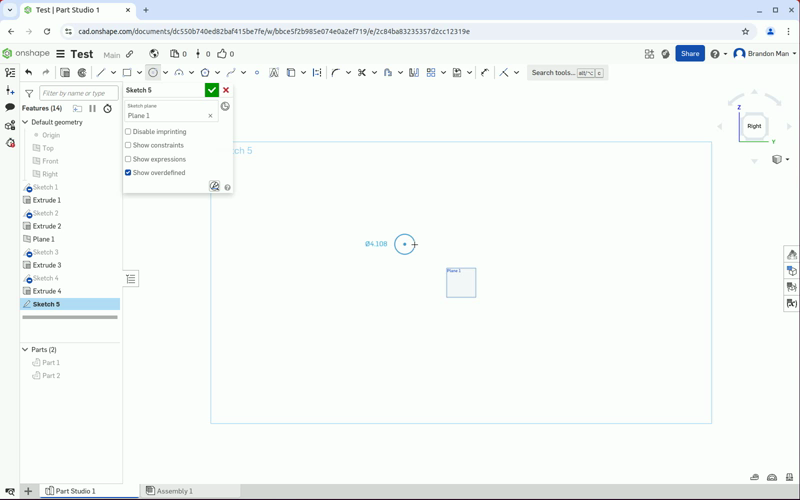
key(esc)
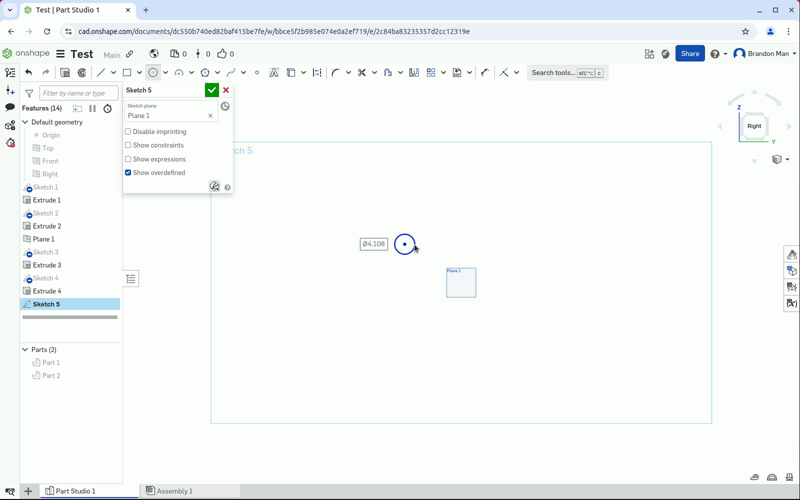
mouse_move(412, 243)
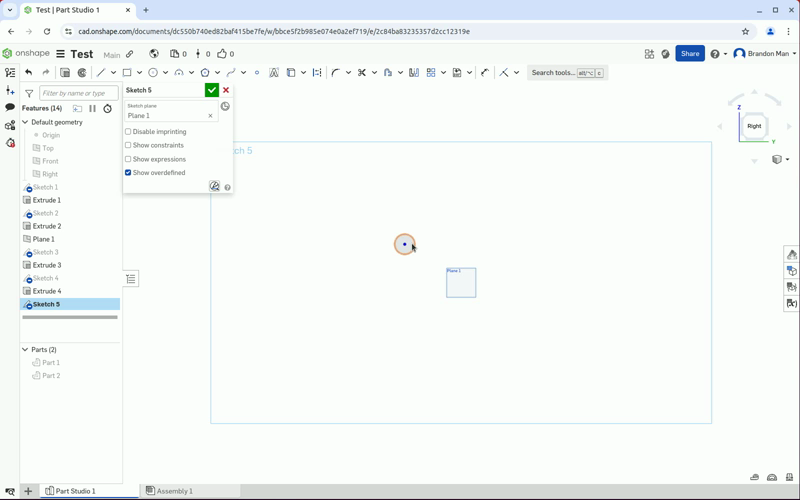
scroll(6)
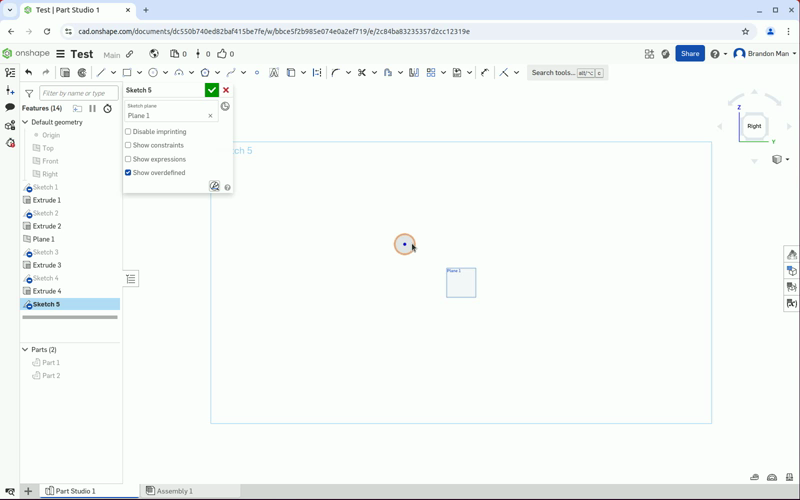
scroll(6)
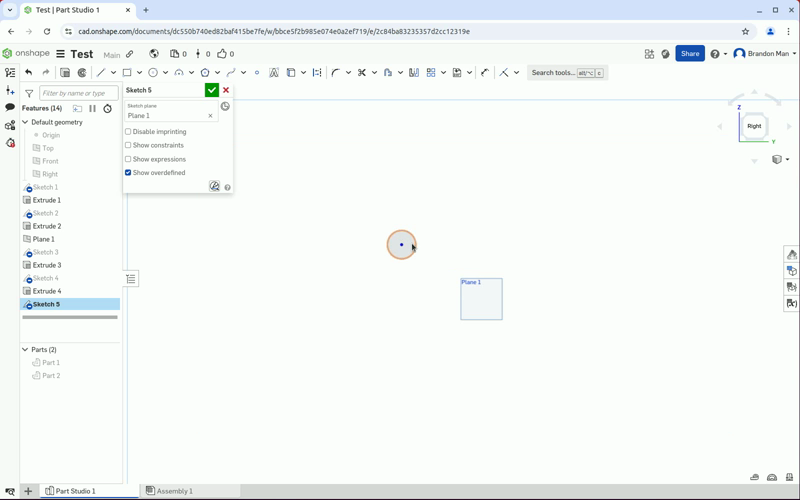
scroll(6)
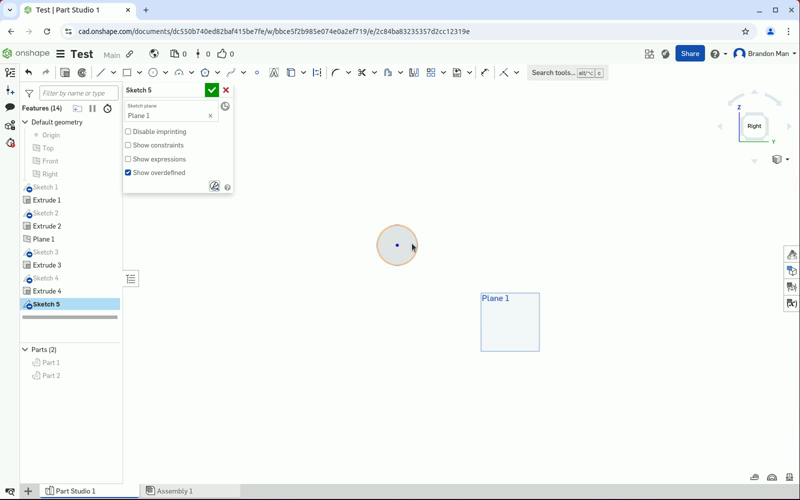
scroll(6)
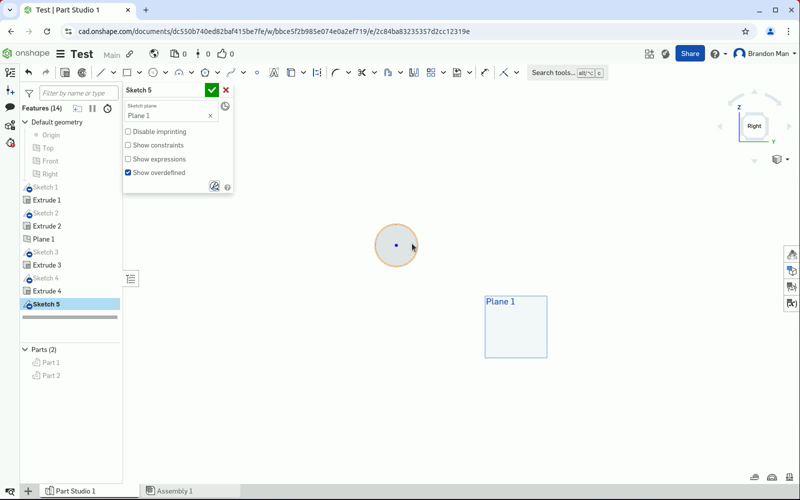
scroll(6)
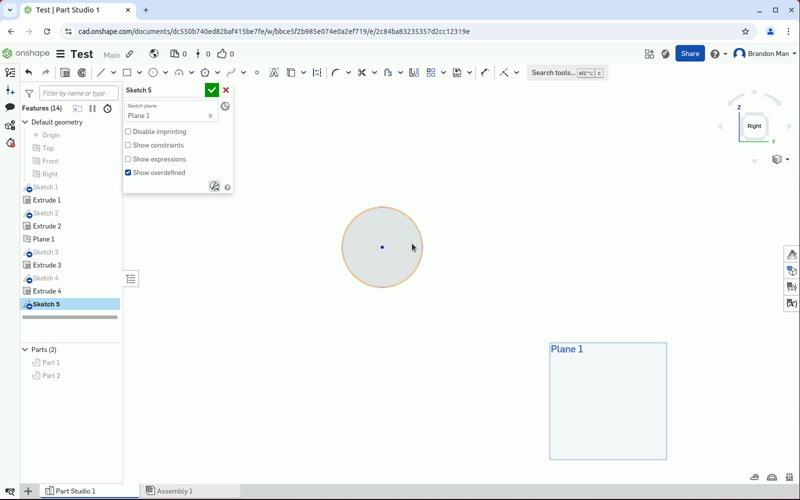
scroll(6)
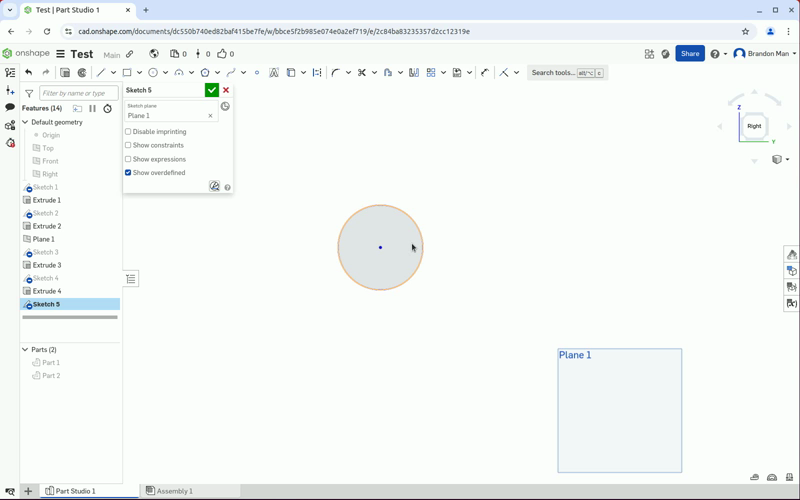
scroll(6)
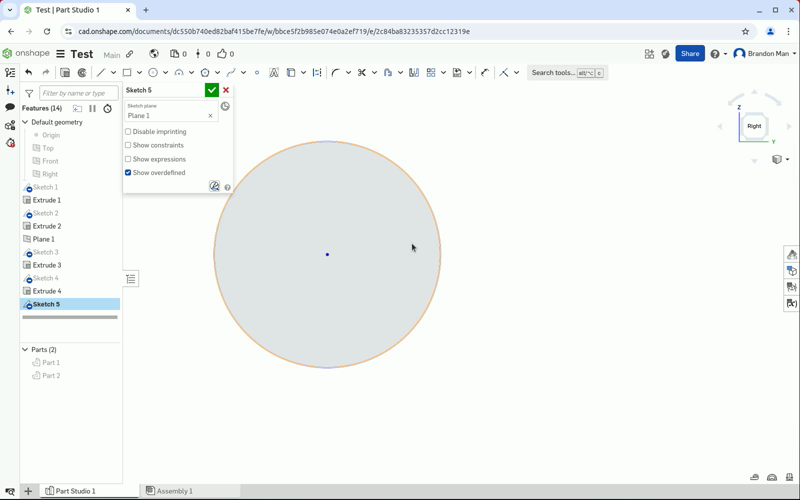
click(412, 243)
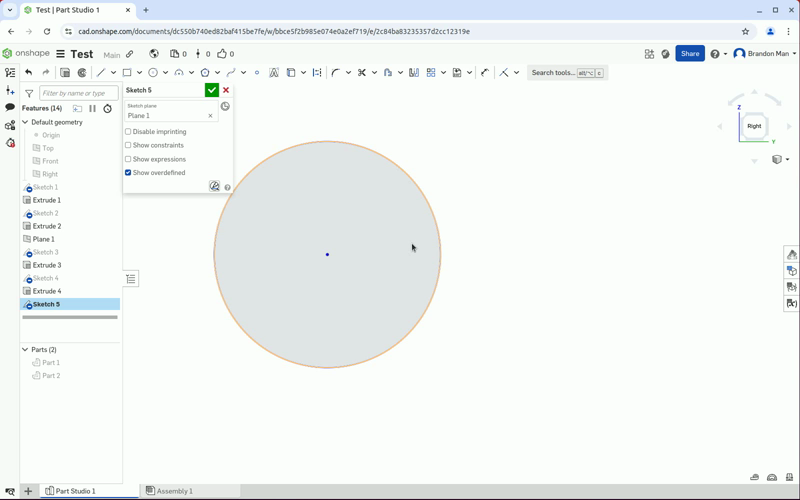
scroll(-6)
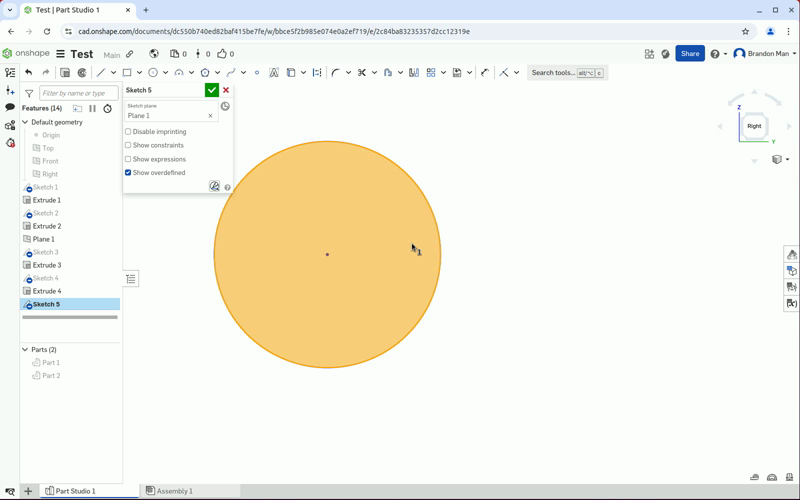
scroll(-6)
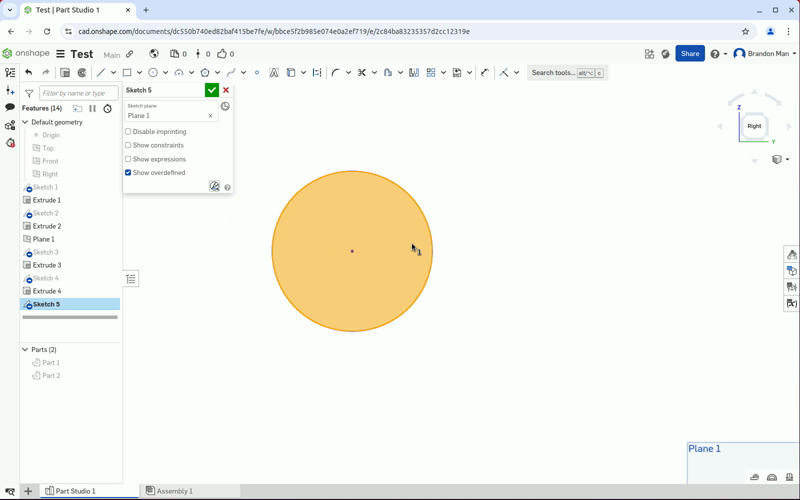
scroll(-6)
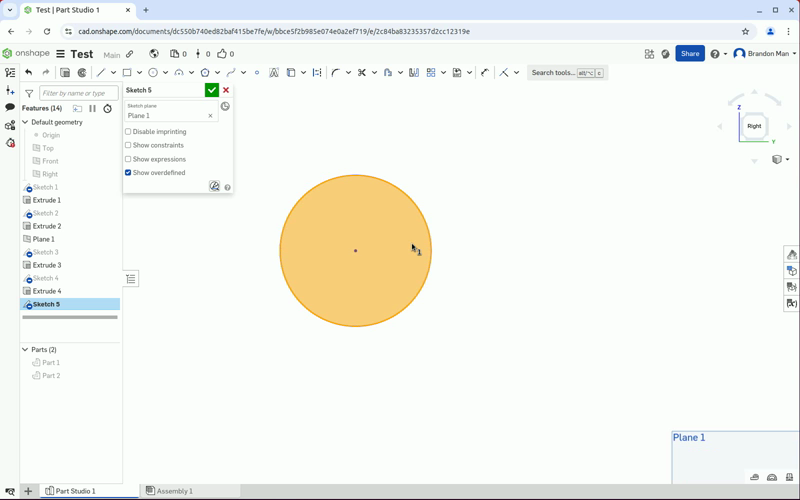
scroll(-6)
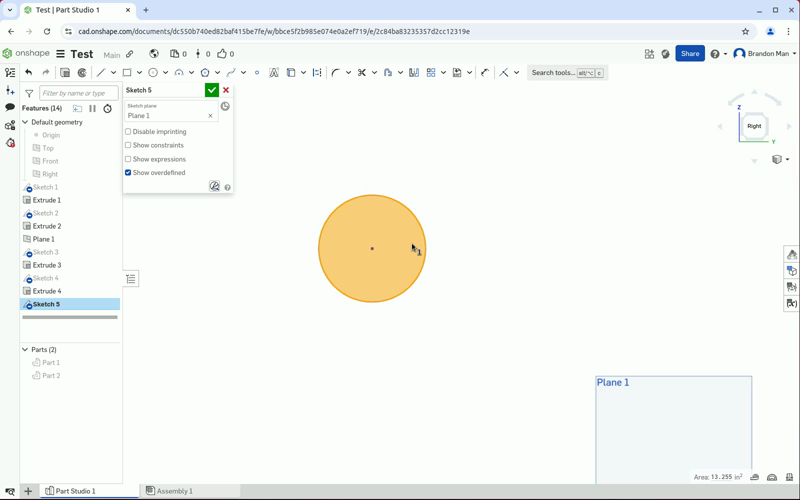
scroll(-6)
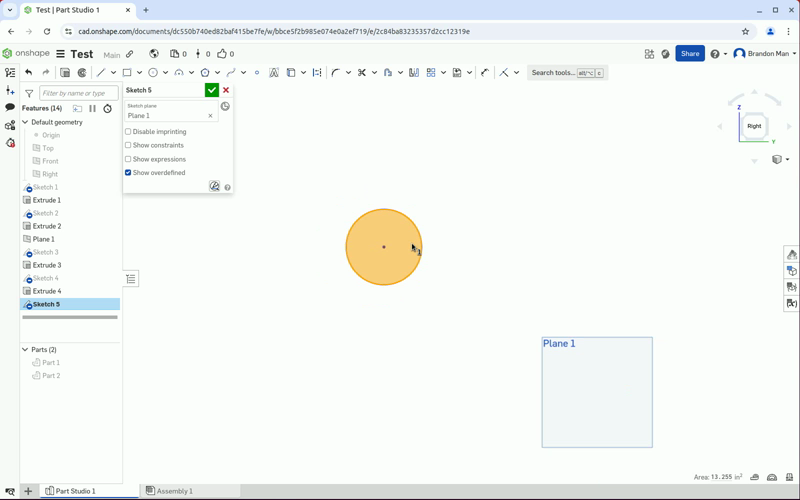
scroll(-6)
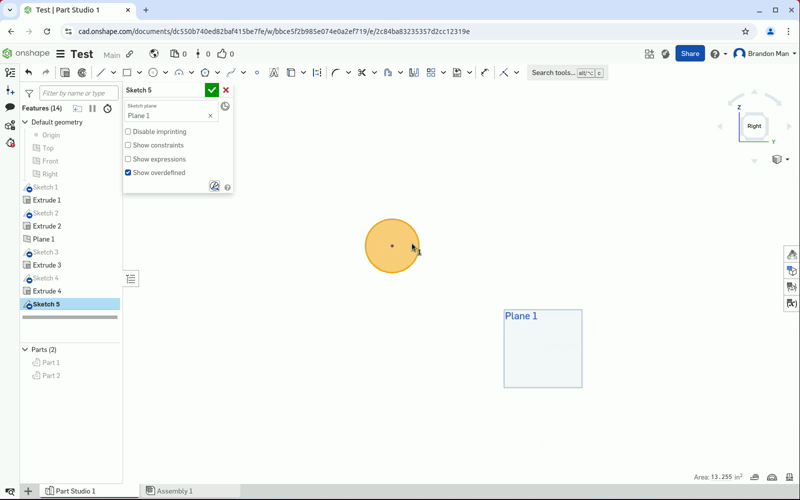
scroll(-6)
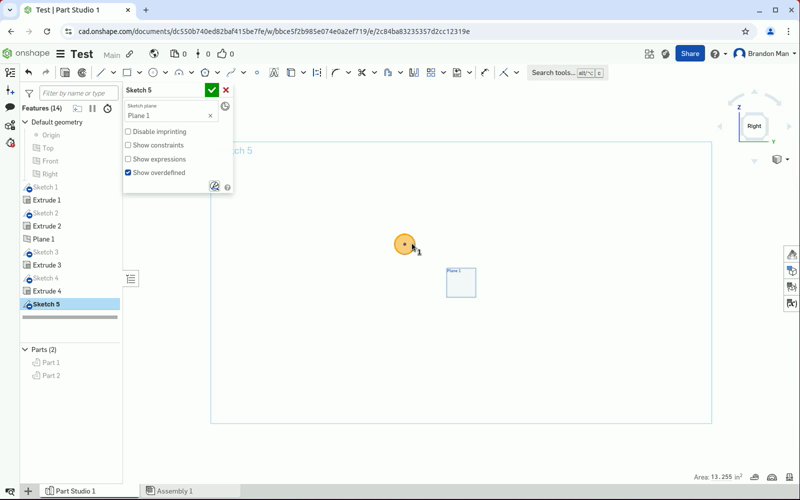
mouse_move(73, 352)
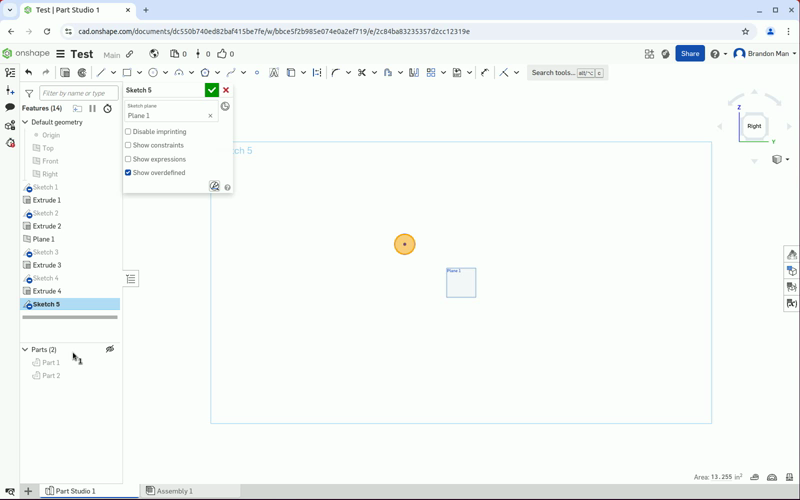
key(shift+y)
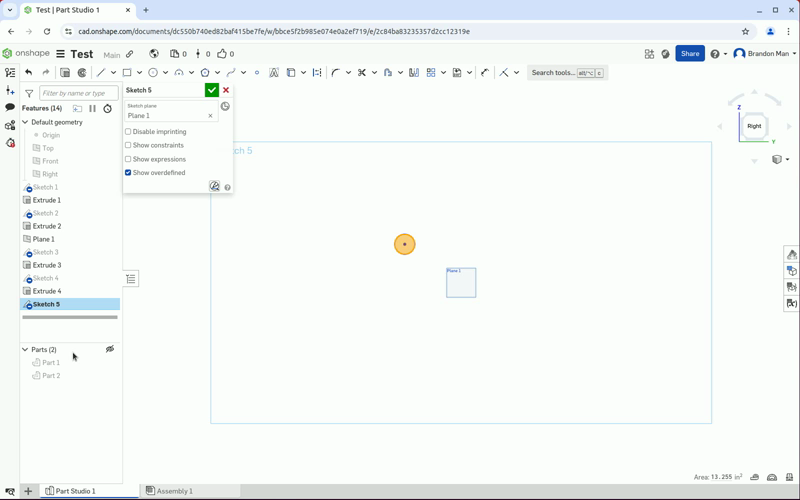
key(shift+e)
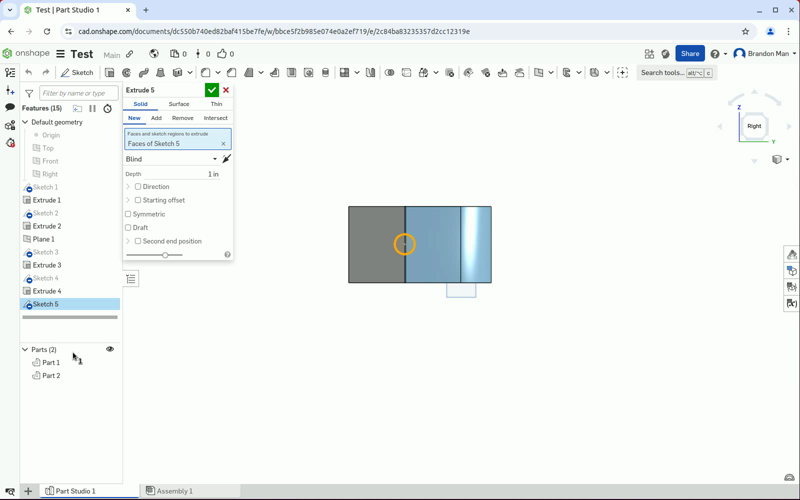
mouse_move(143, 106)
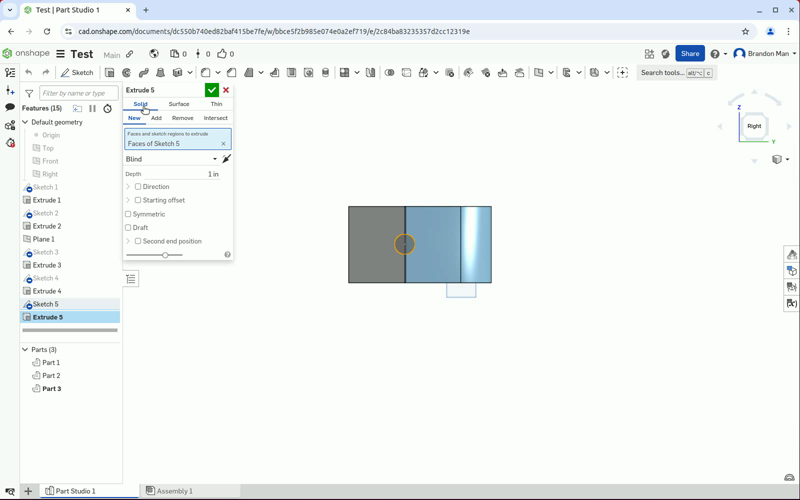
click(143, 106)
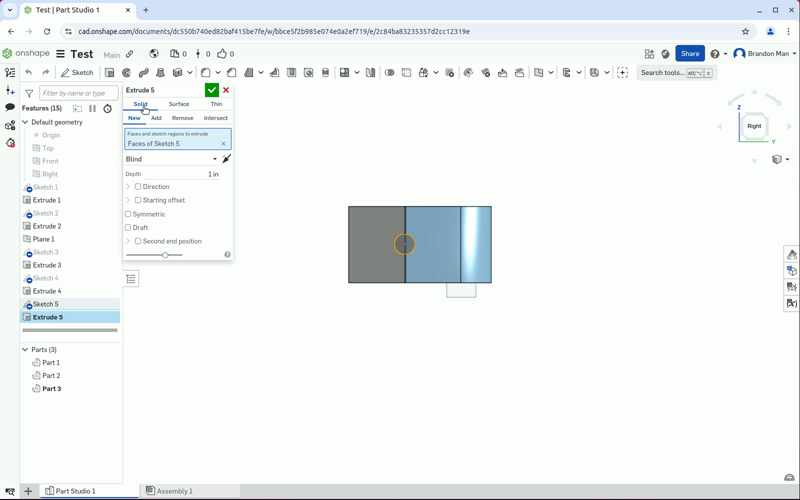
mouse_move(186, 120)
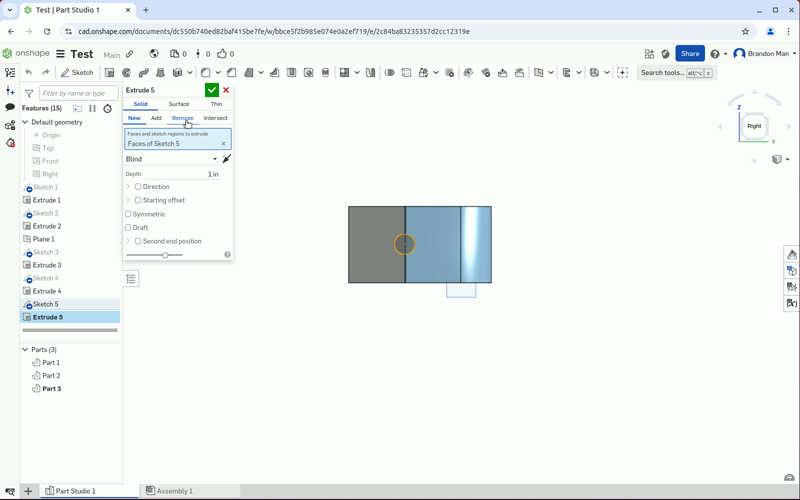
click(186, 120)
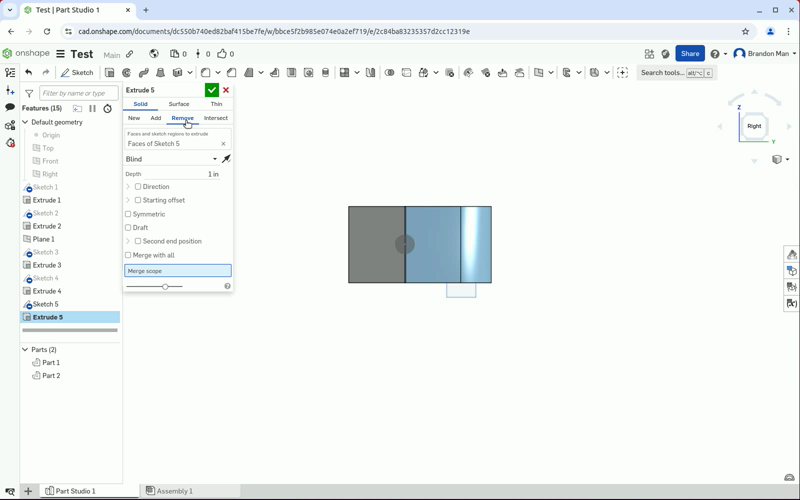
key(tab, 4)
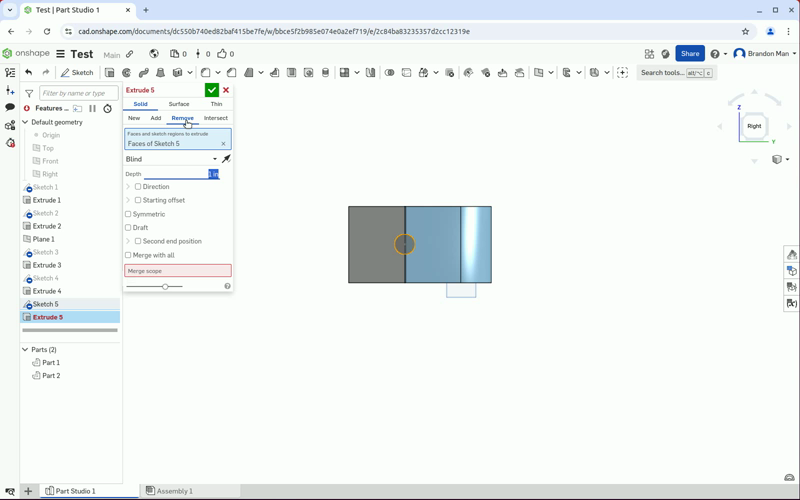
text(12.517)
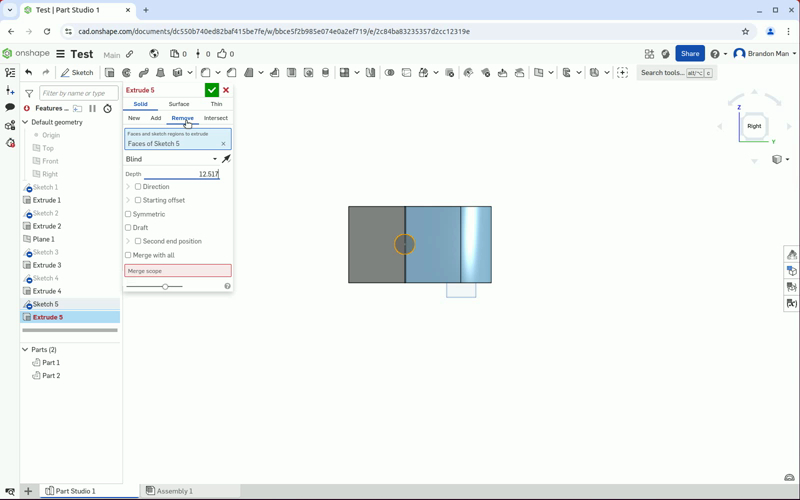
key(tab, 6)
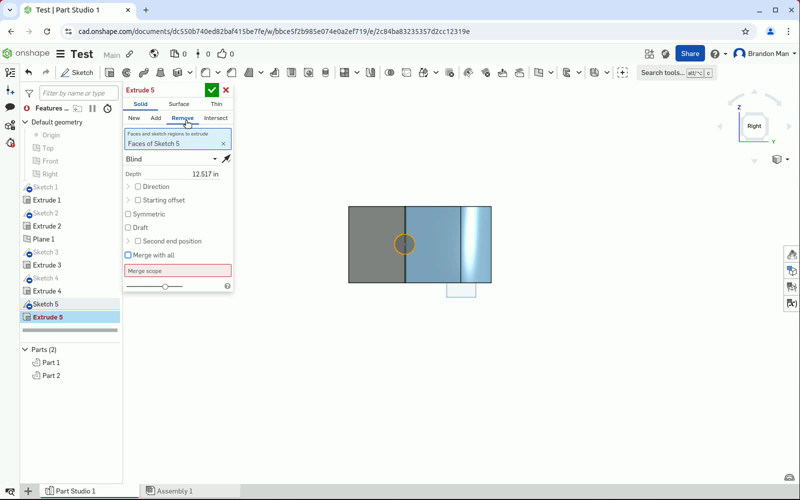
key(space)
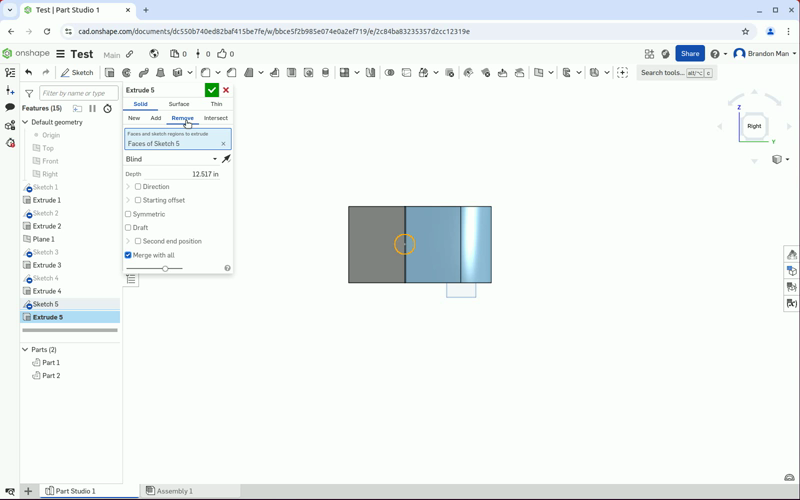
key(enter)
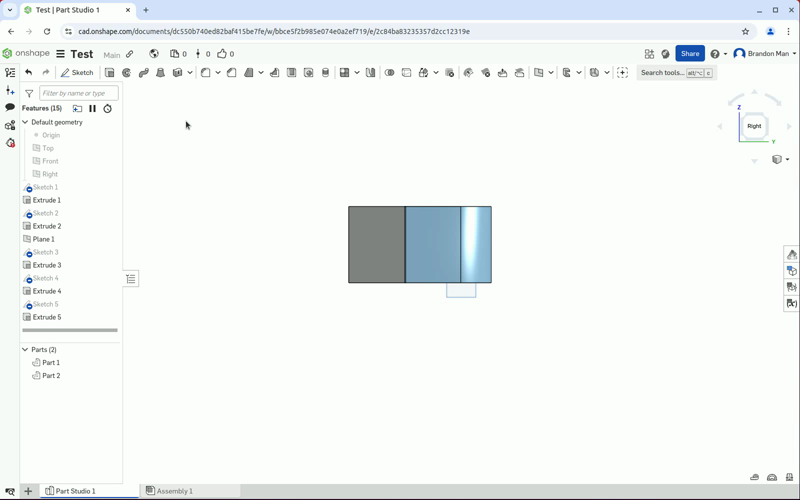
key(shift+h)
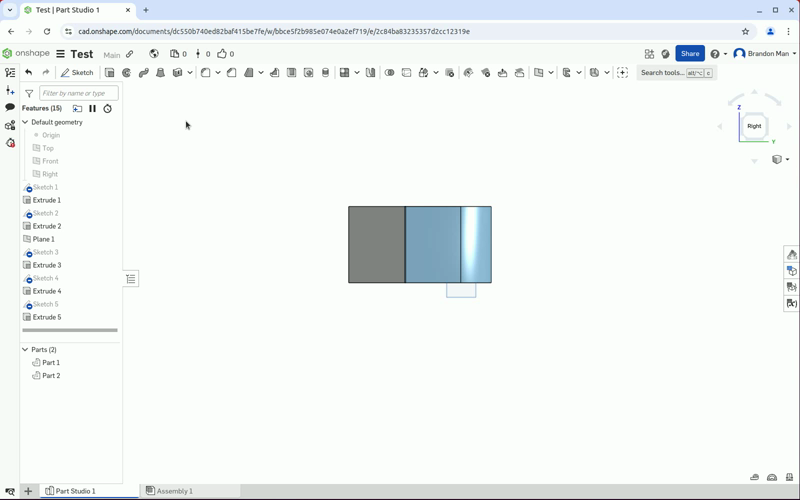
key(shift+h)
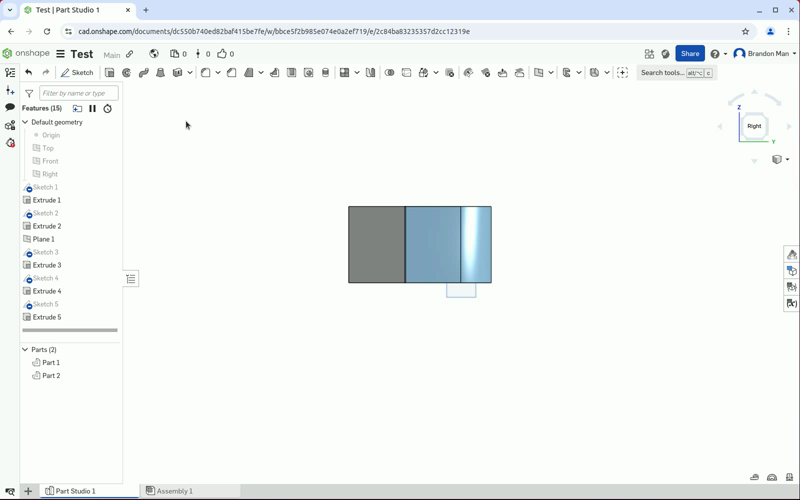
mouse_move(73, 189)
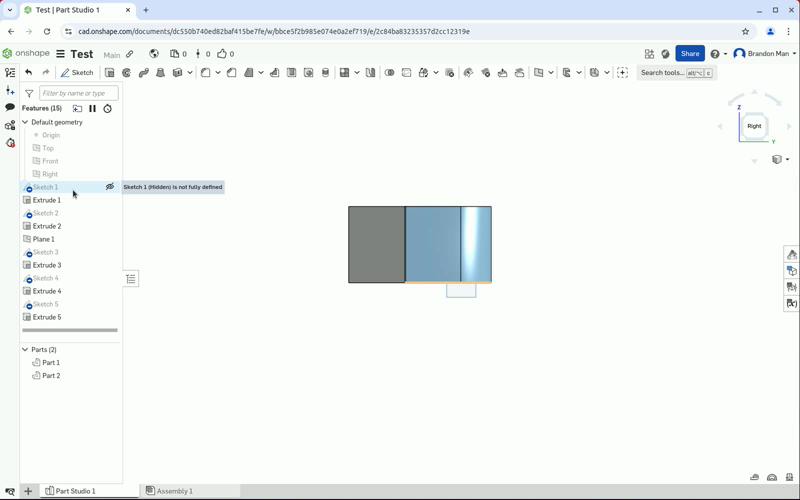
click(73, 189)
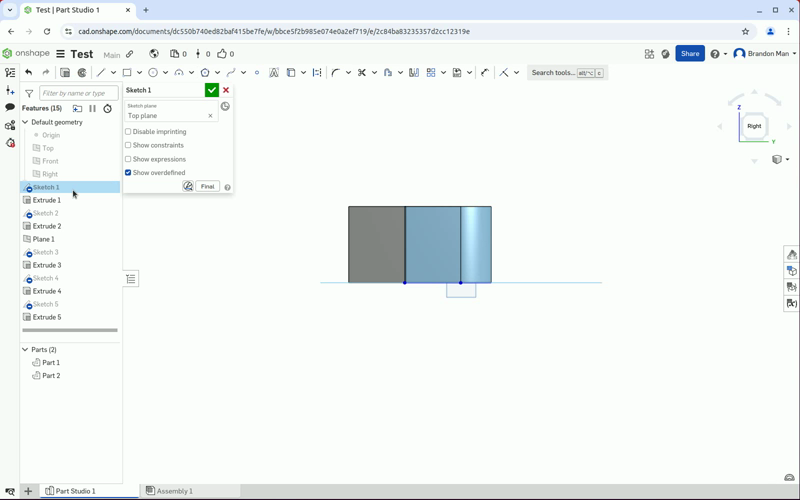
mouse_move(229, 92)
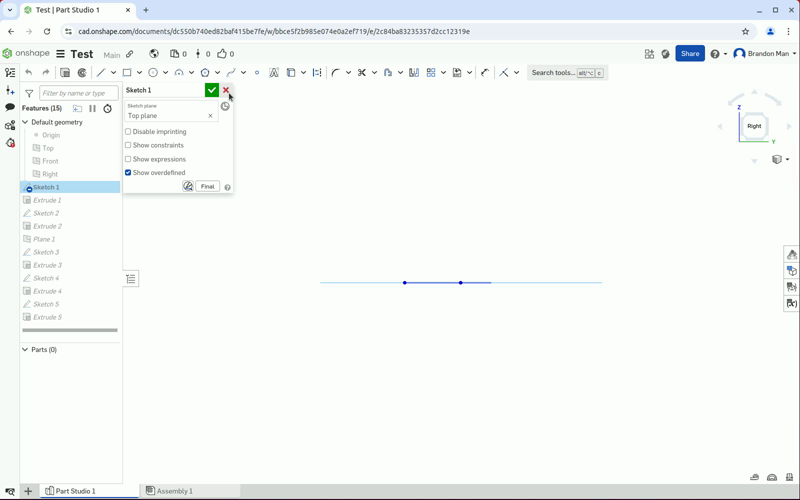
click(229, 92)
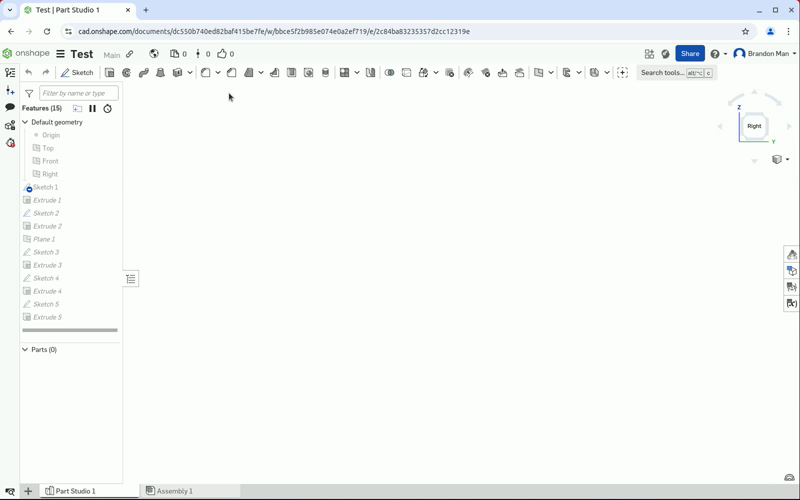
key(shift+s)
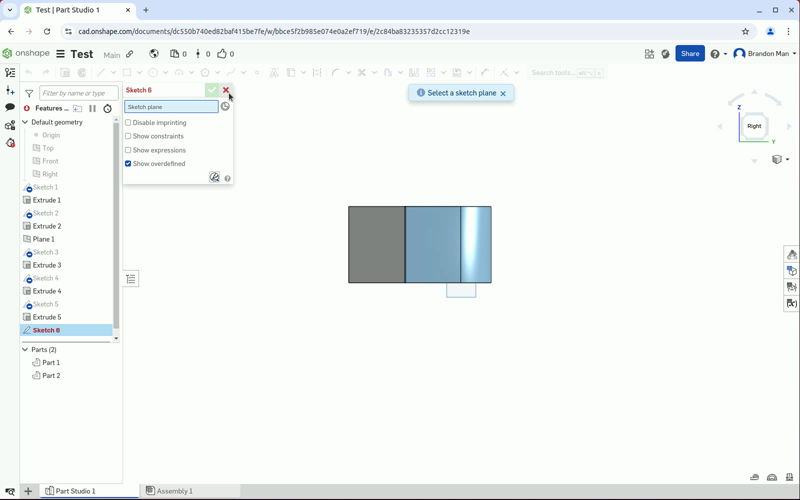
mouse_move(69, 241)
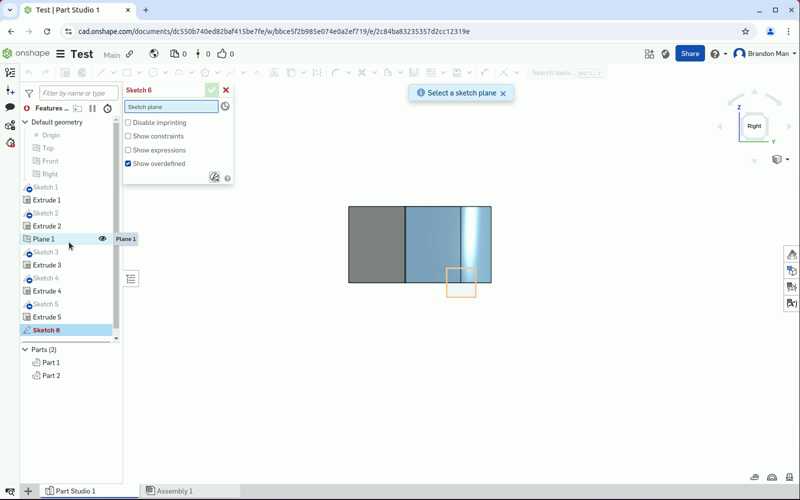
click(69, 241)
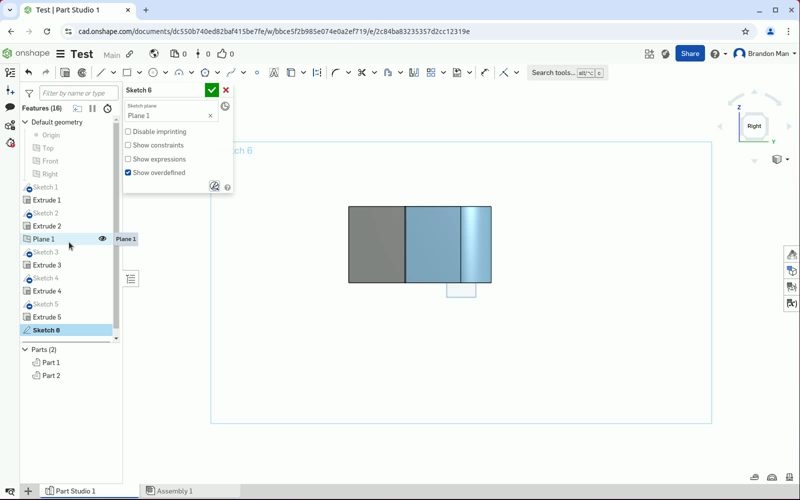
mouse_move(73, 352)
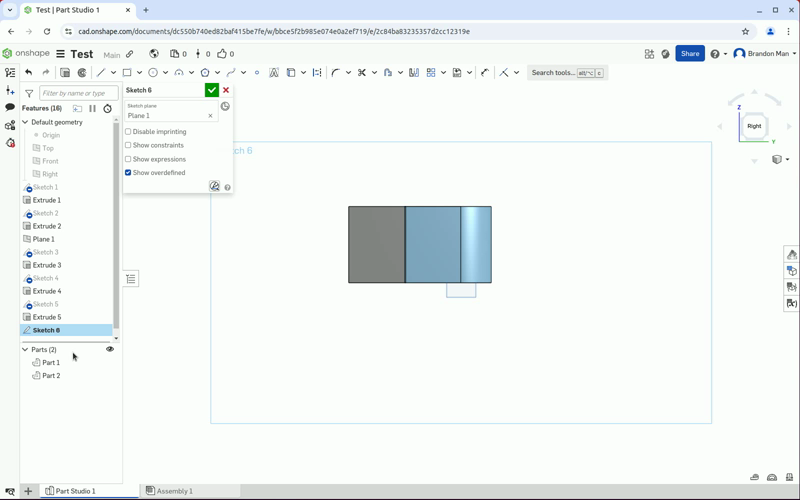
key(y)
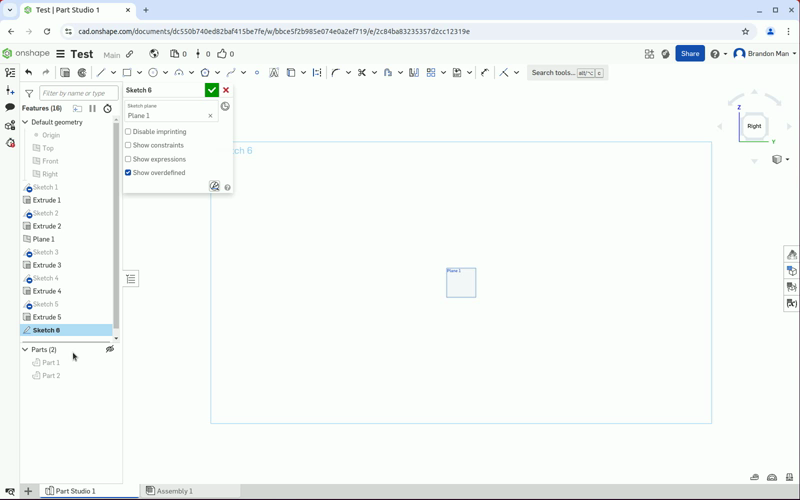
key(c)
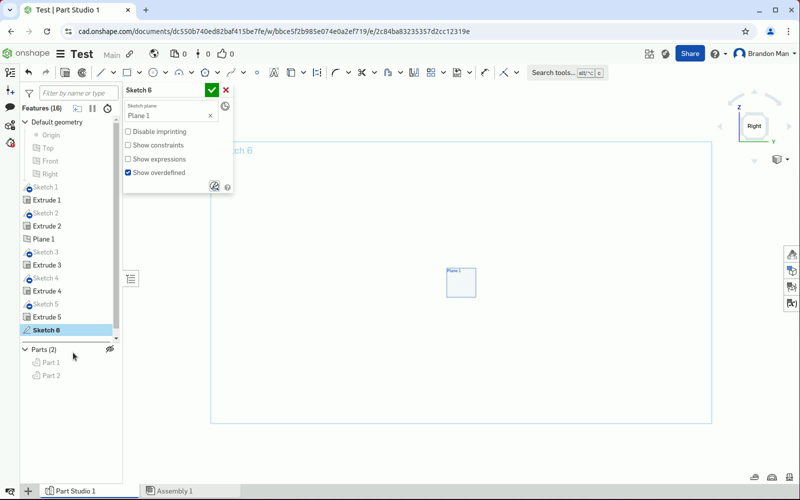
key_down(shift)
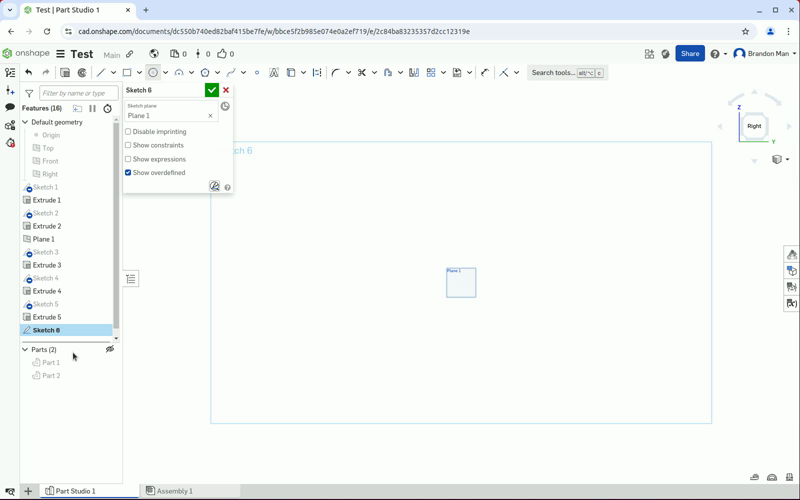
mouse_move(442, 244)
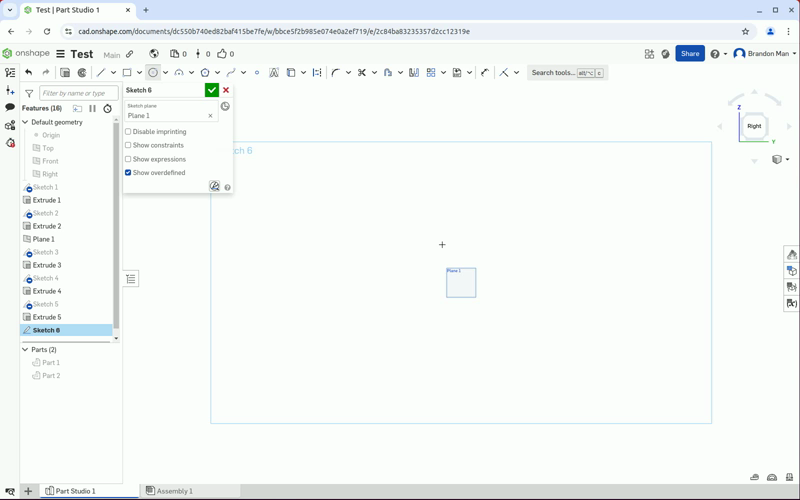
click(442, 244)
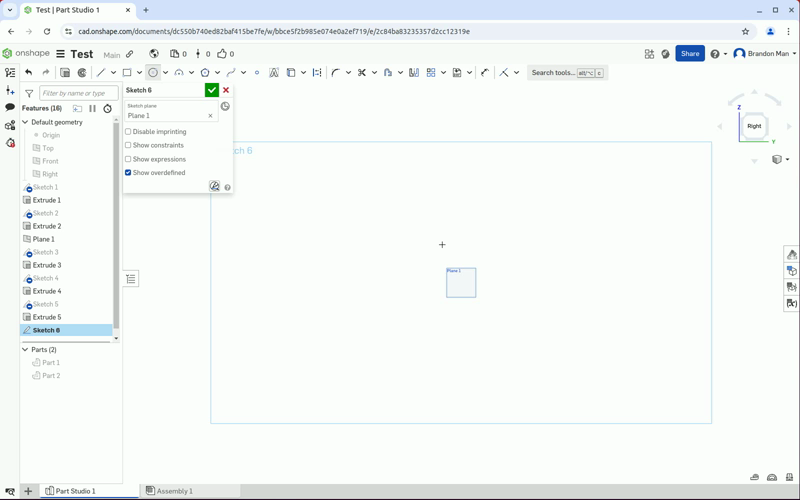
key_up(shift)
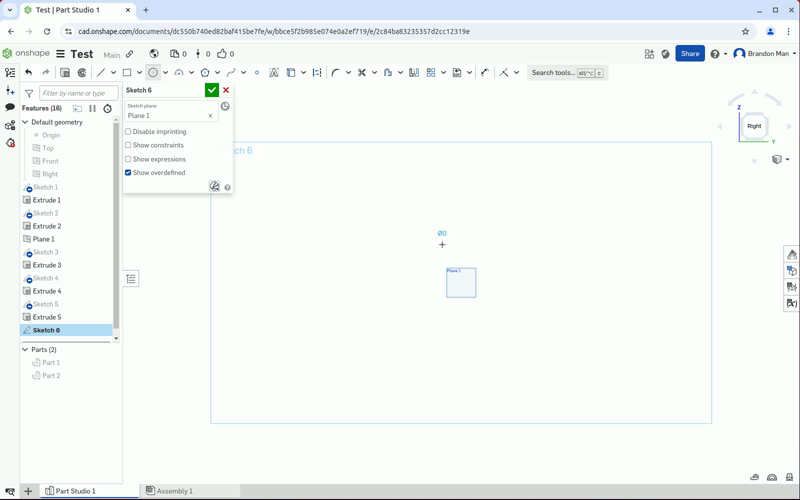
mouse_move(452, 244)
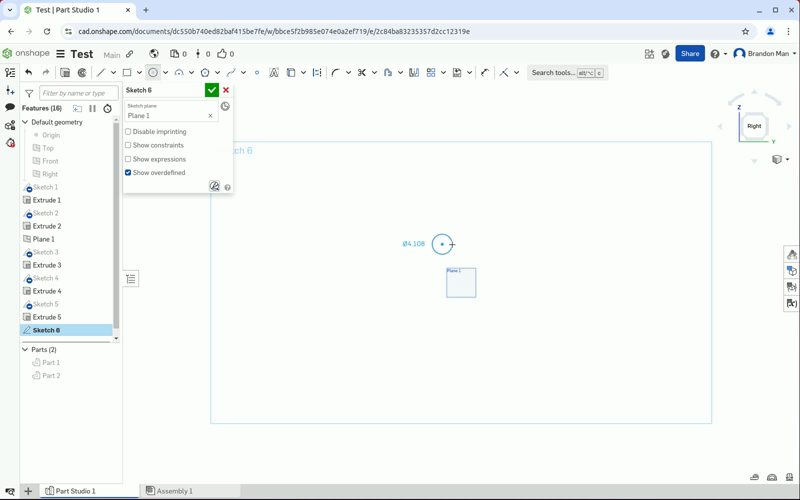
click(452, 244)
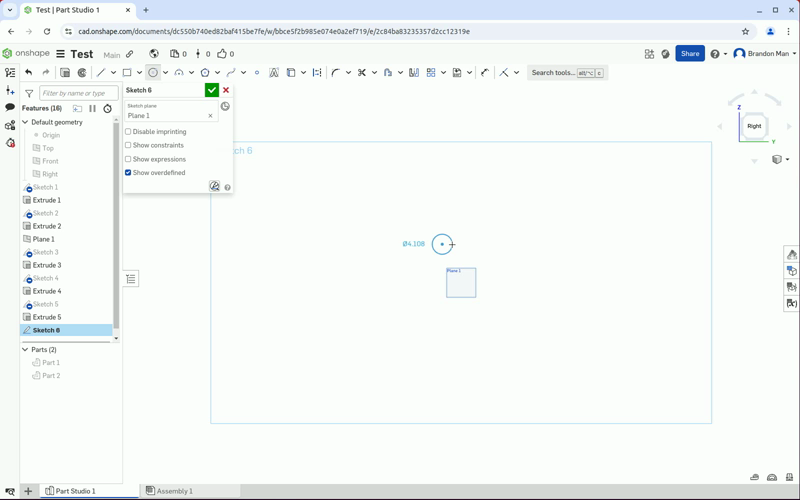
key(esc)
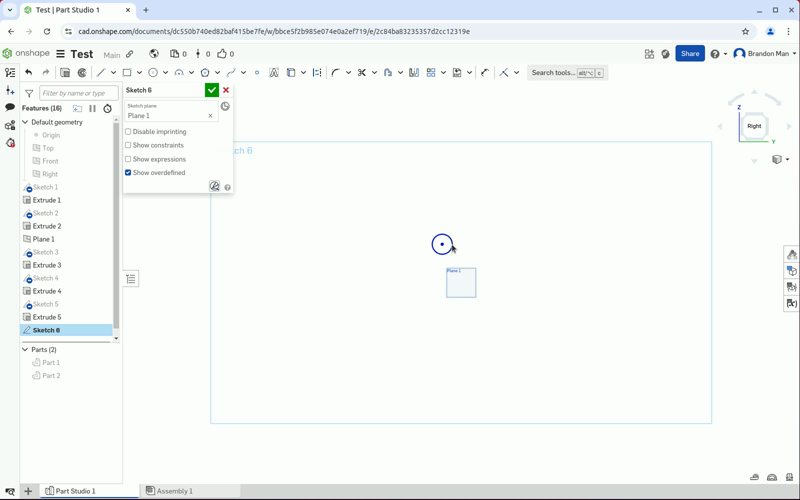
mouse_move(437, 247)
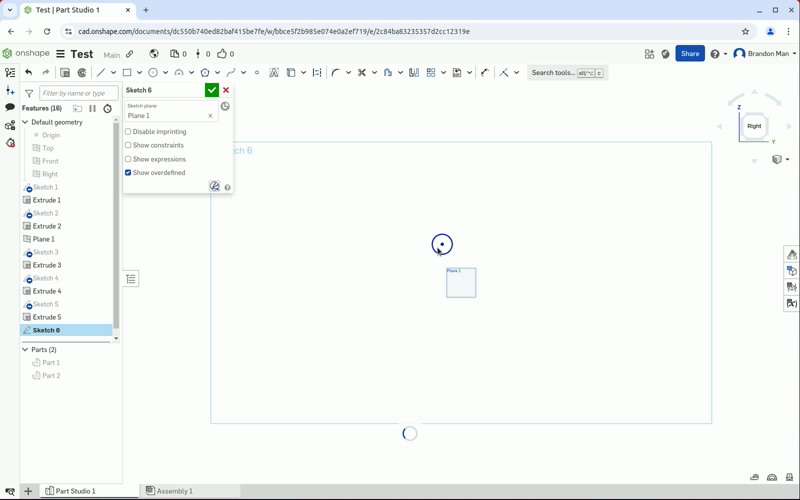
scroll(6)
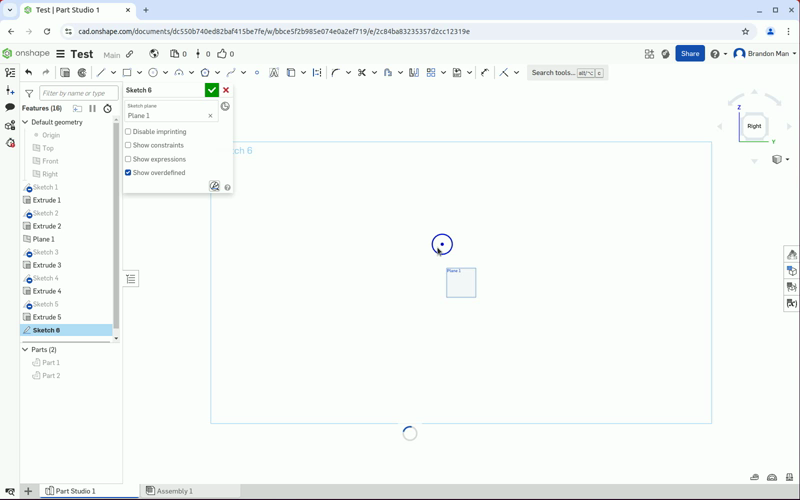
scroll(6)
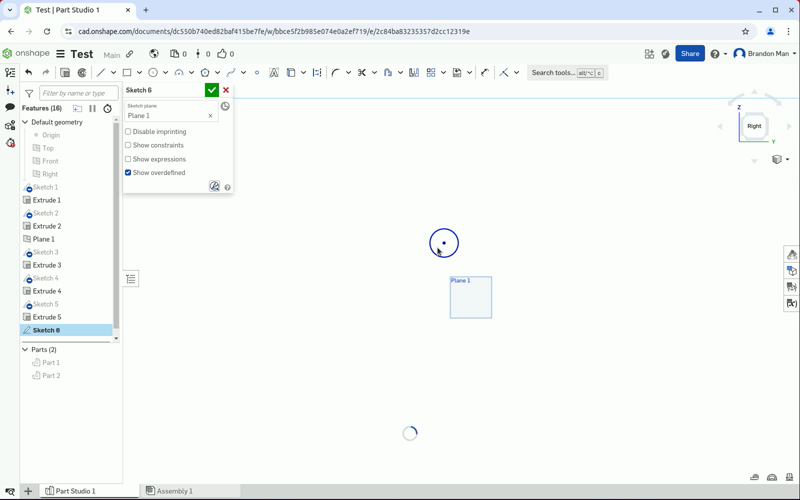
scroll(6)
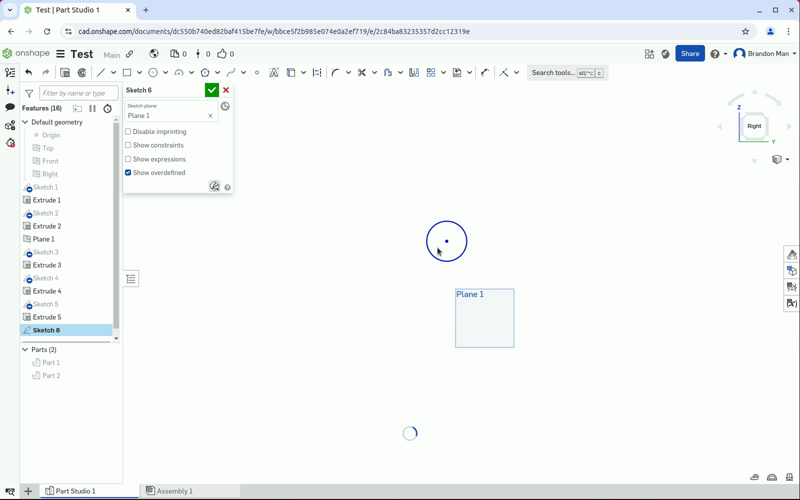
scroll(6)
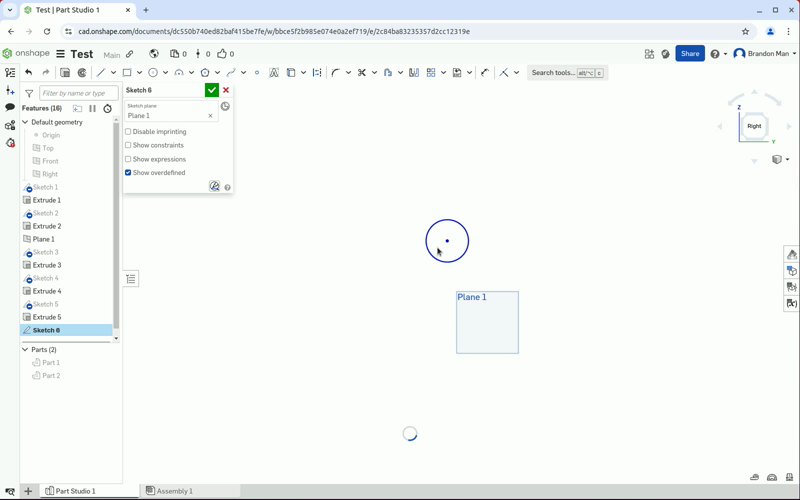
scroll(6)
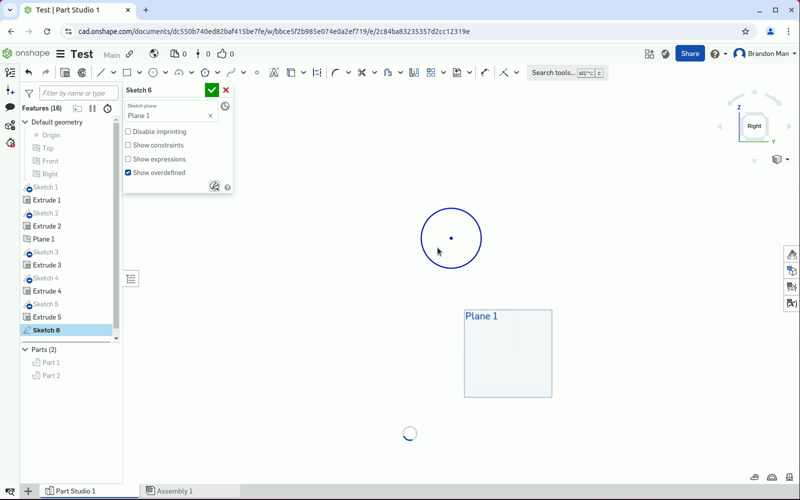
scroll(6)
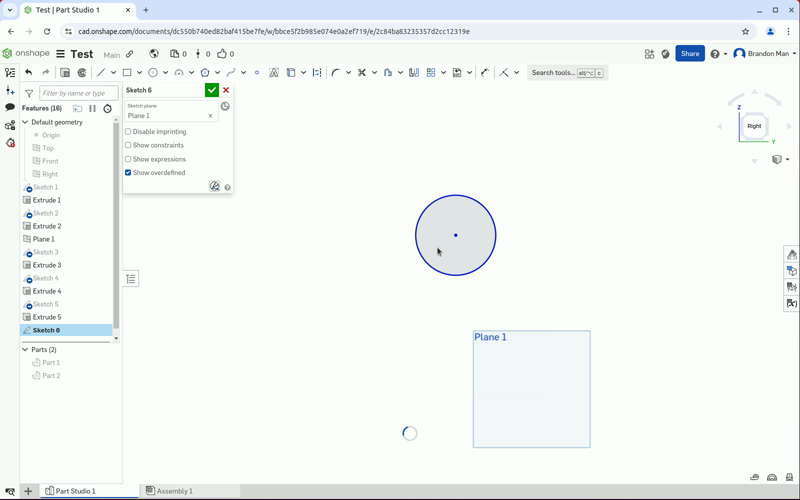
scroll(6)
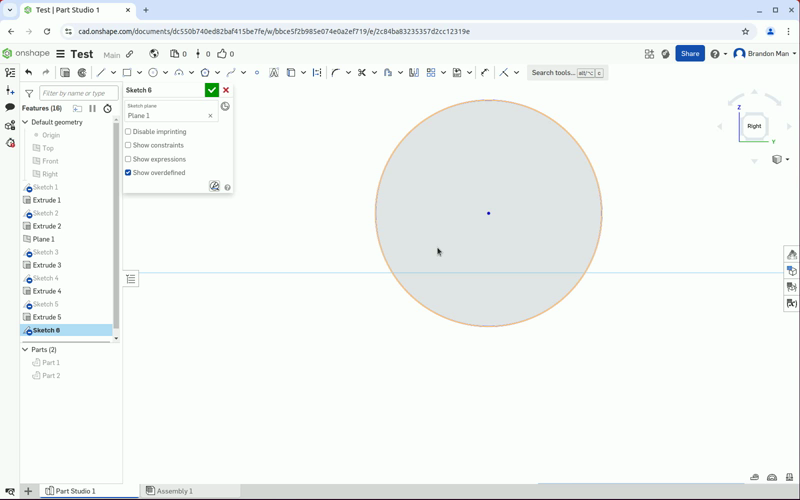
click(437, 247)
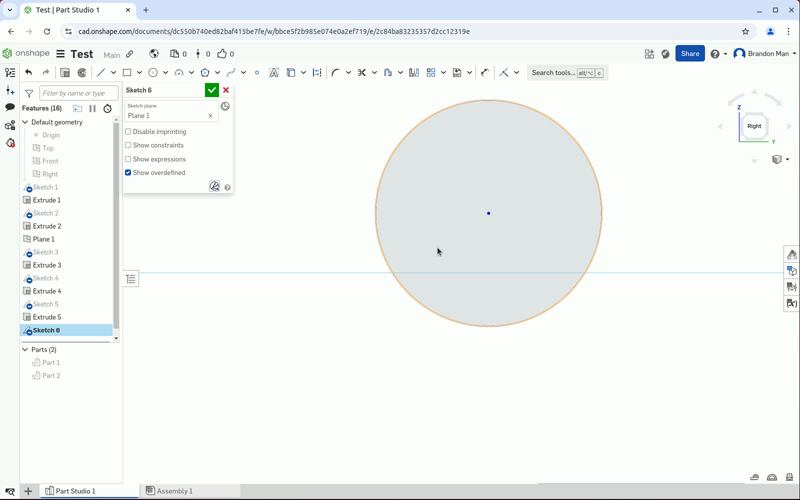
scroll(-6)
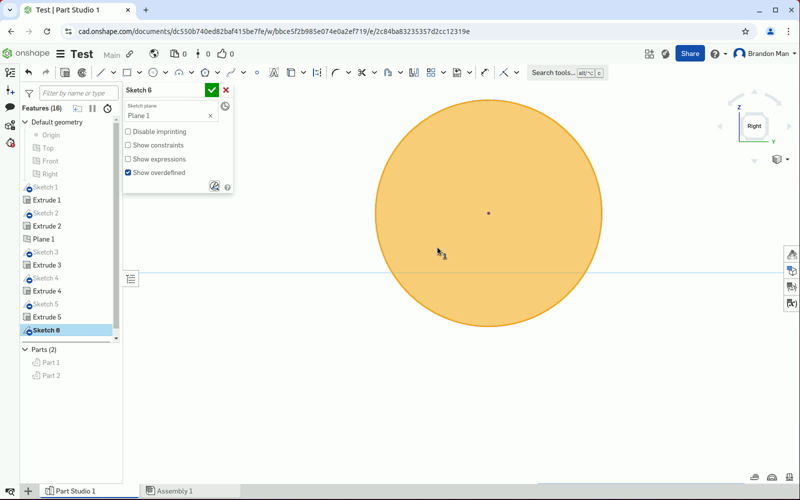
scroll(-6)
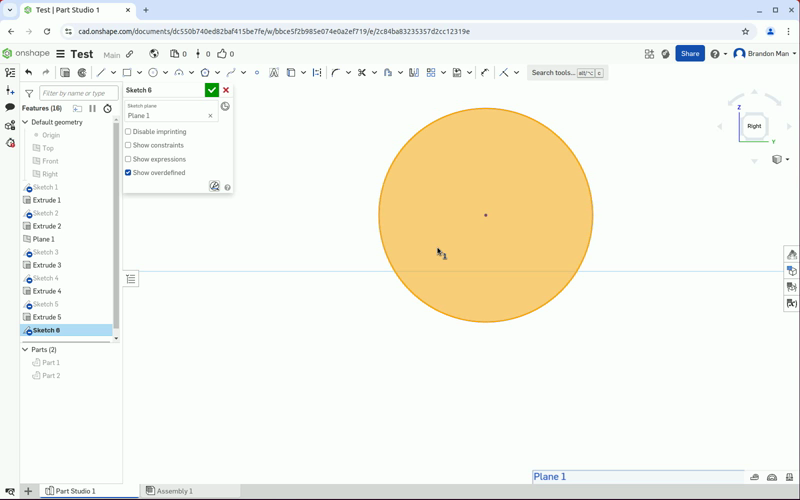
scroll(-6)
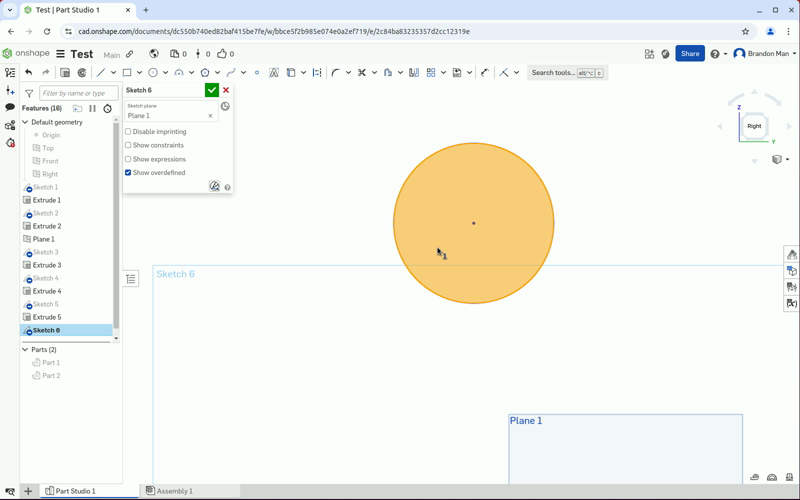
scroll(-6)
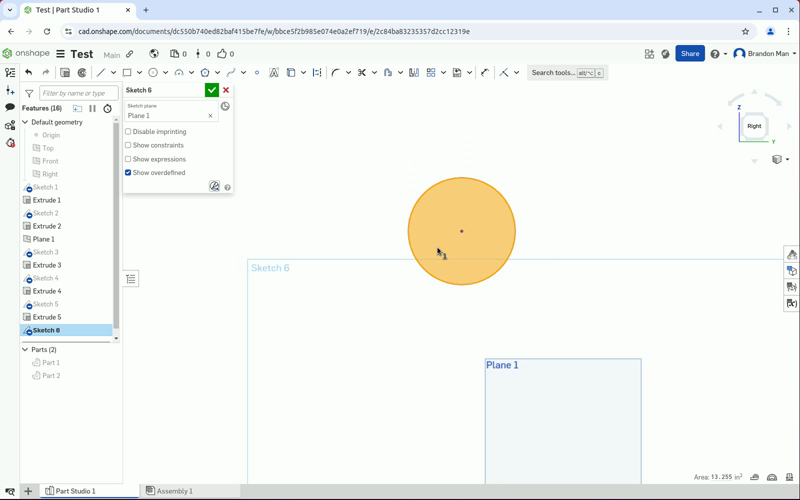
scroll(-6)
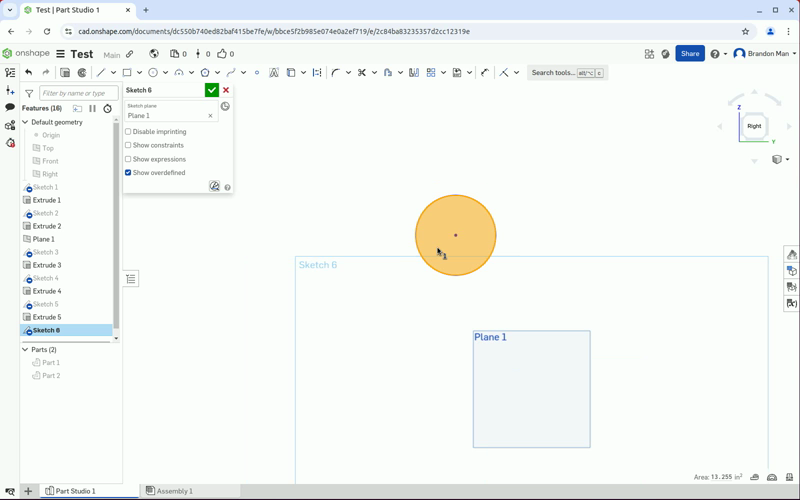
scroll(-6)
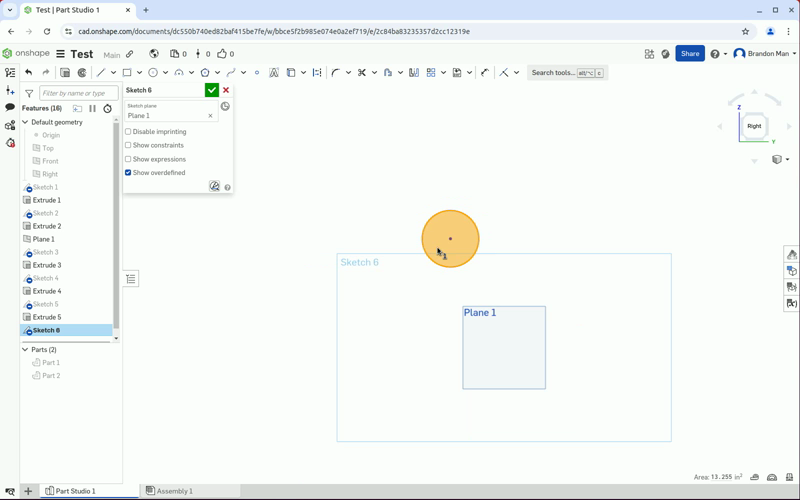
scroll(-6)
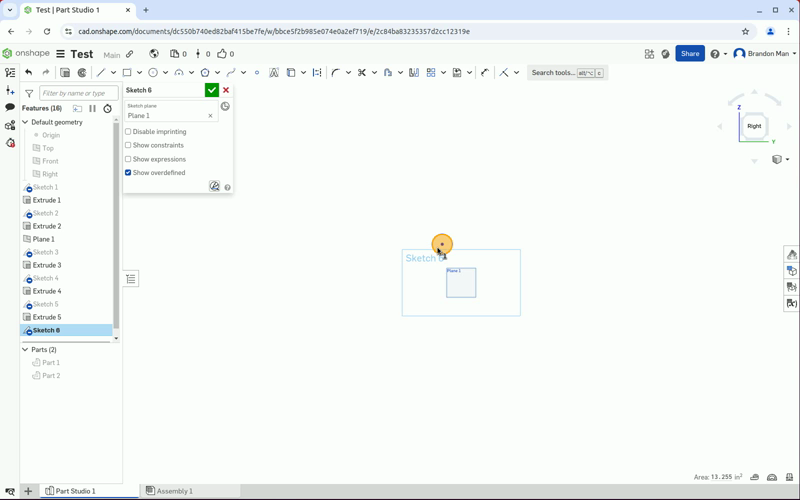
mouse_move(73, 352)
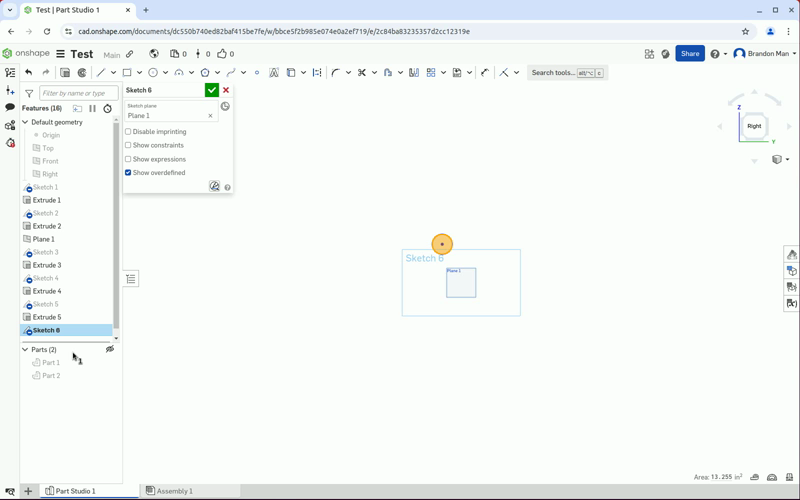
key(shift+y)
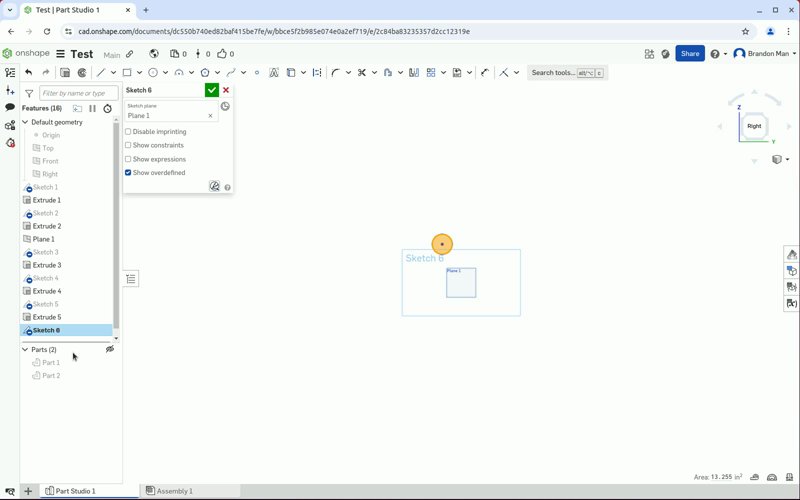
key(shift+e)
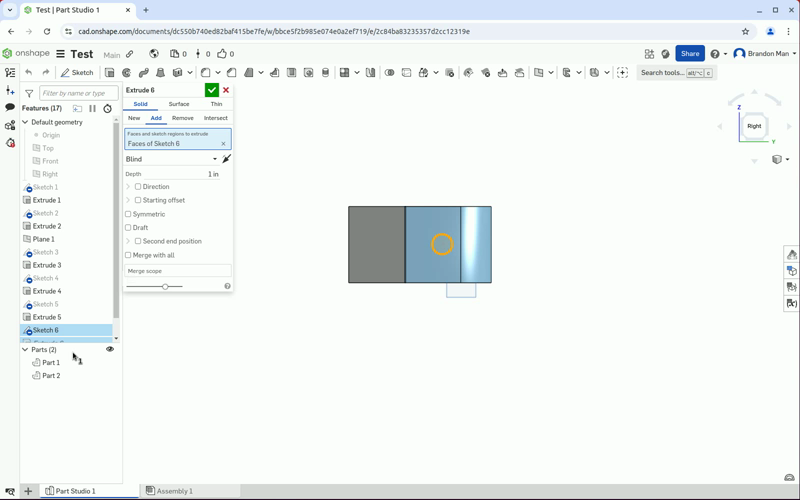
mouse_move(143, 106)
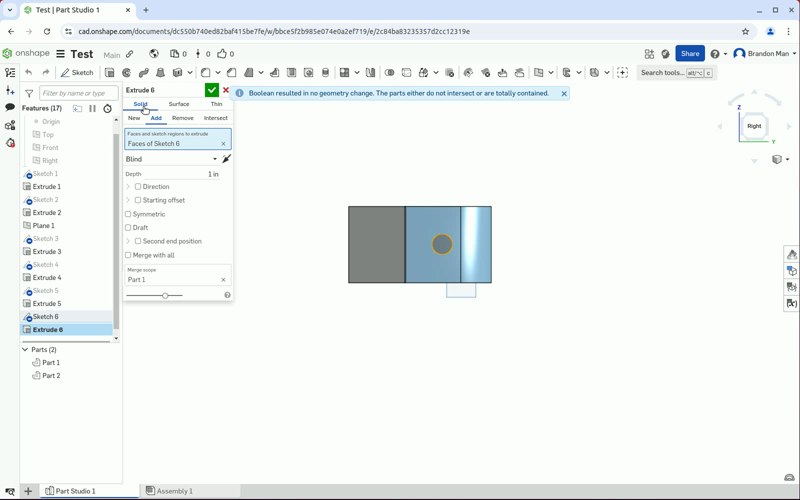
click(143, 106)
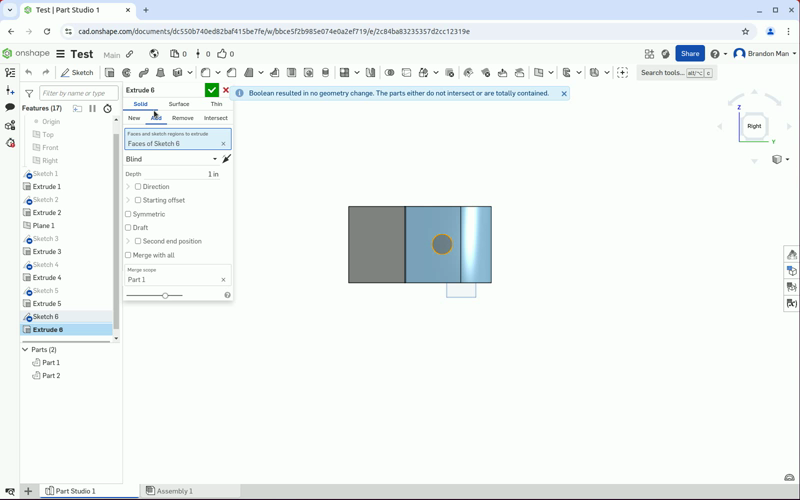
mouse_move(186, 120)
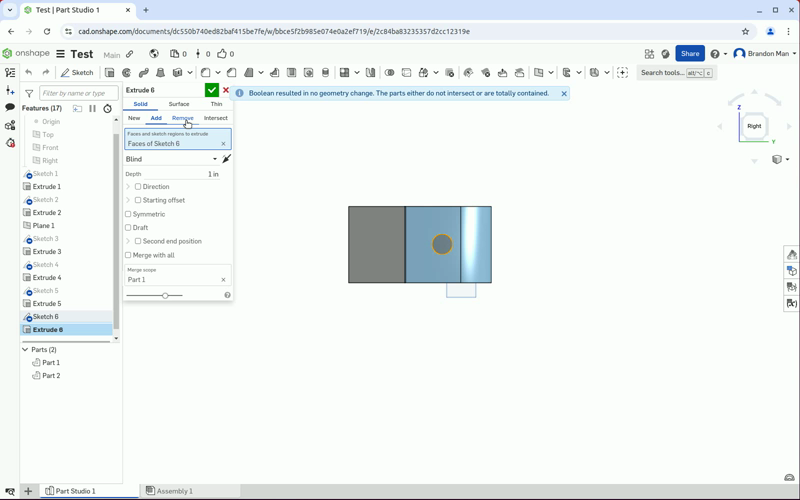
click(186, 120)
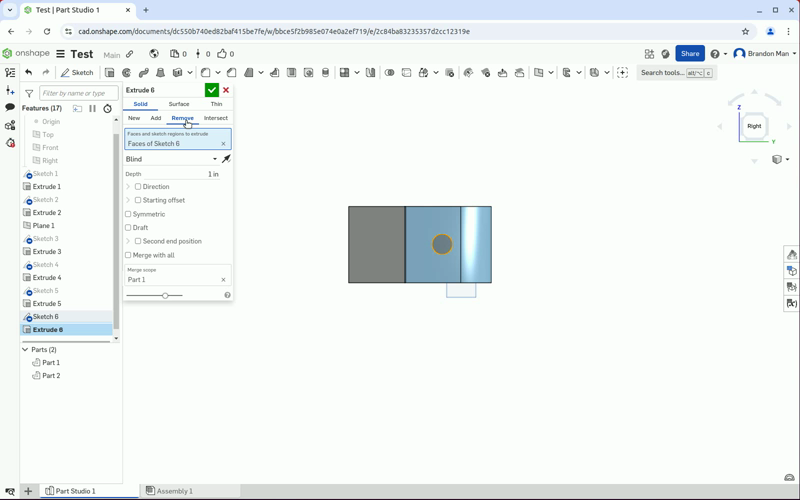
key(tab, 4)
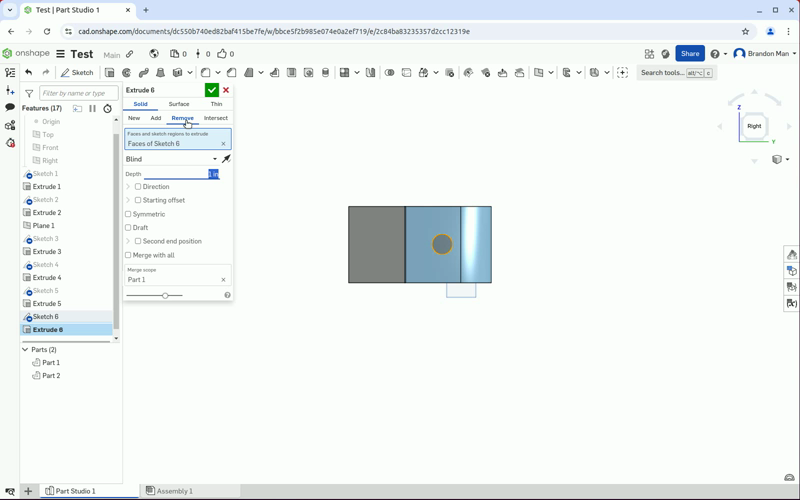
text(12.517)
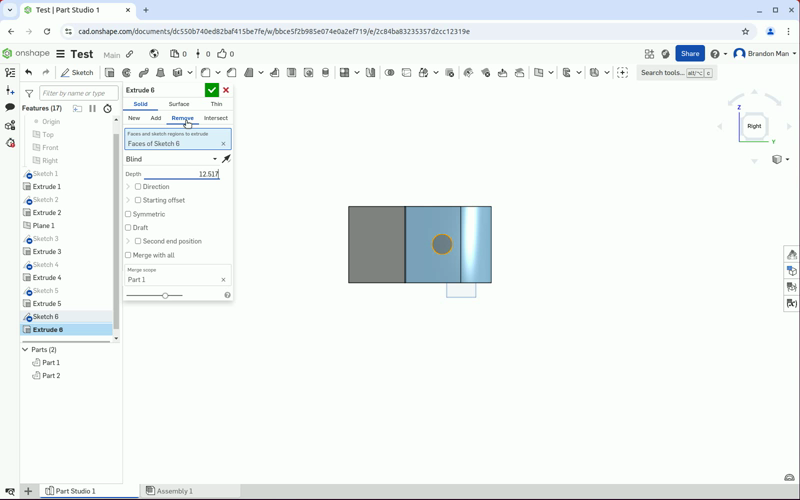
key(tab, 6)
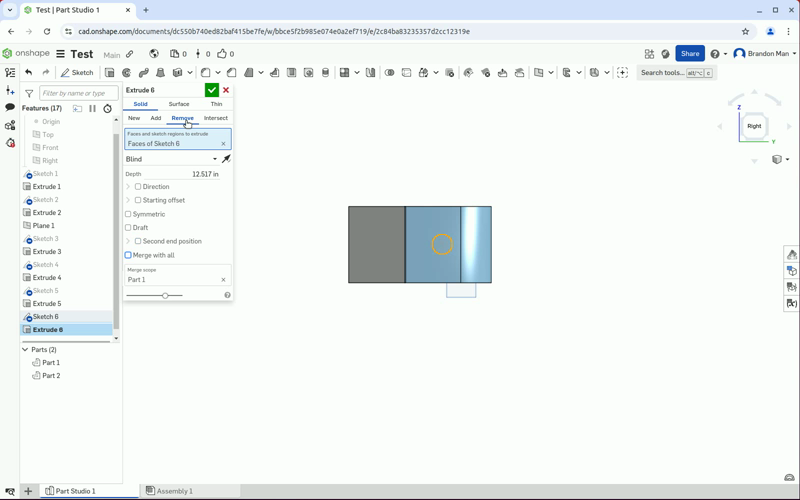
key(space)
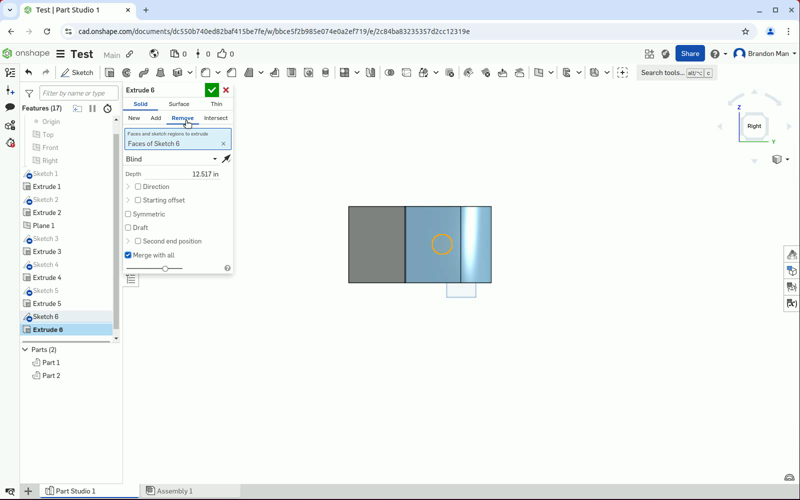
key(enter)
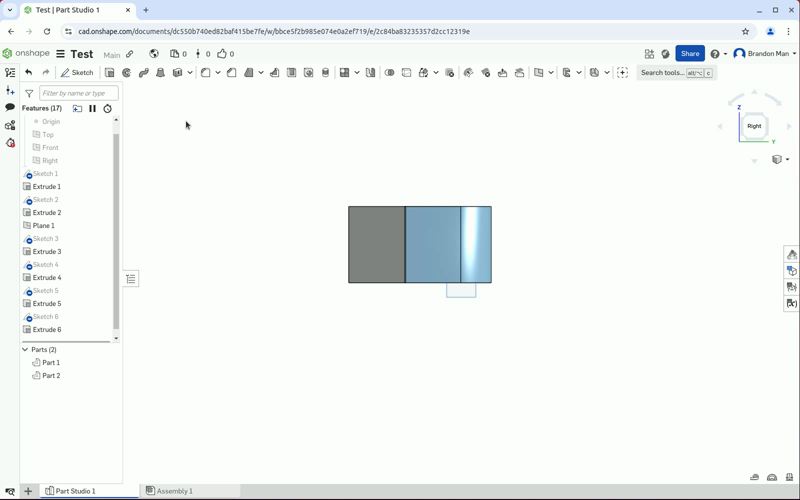
key(shift+h)
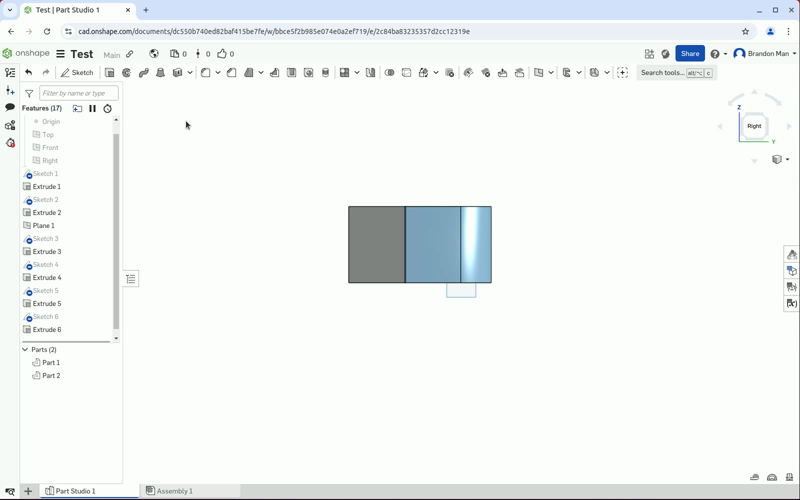
key(shift+h)
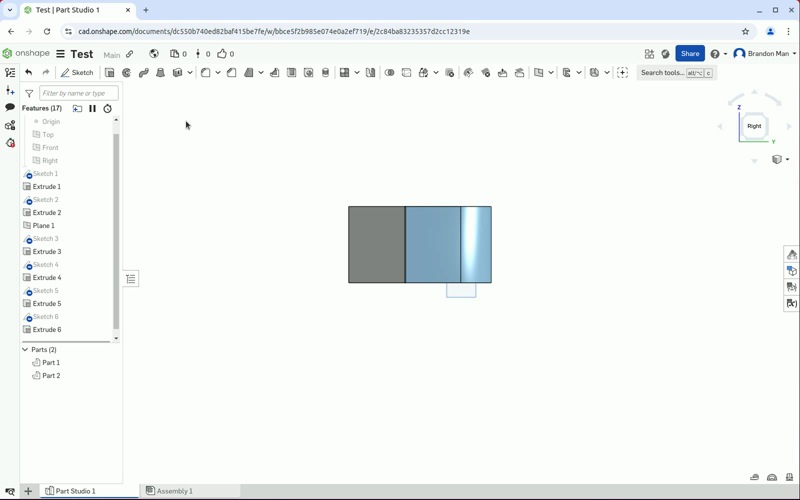
mouse_move(69, 176)
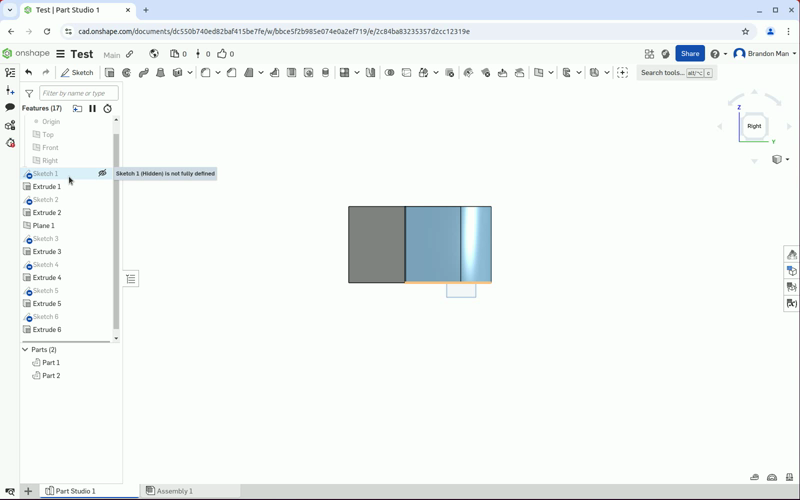
click(69, 176)
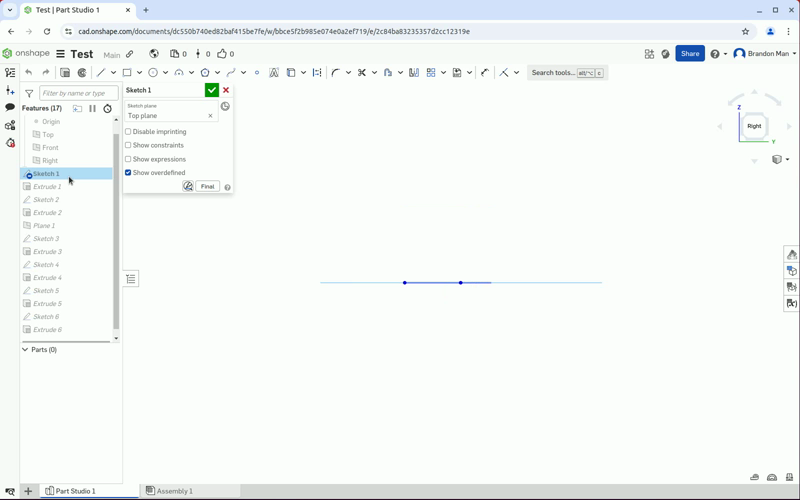
mouse_move(229, 92)
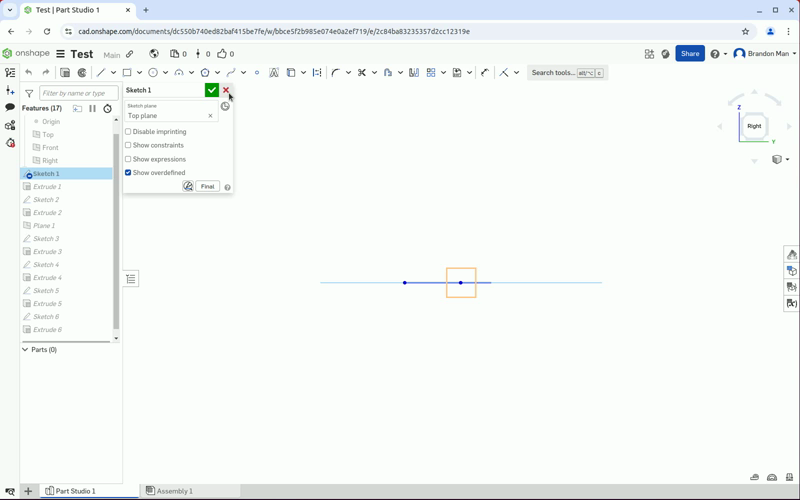
click(229, 92)
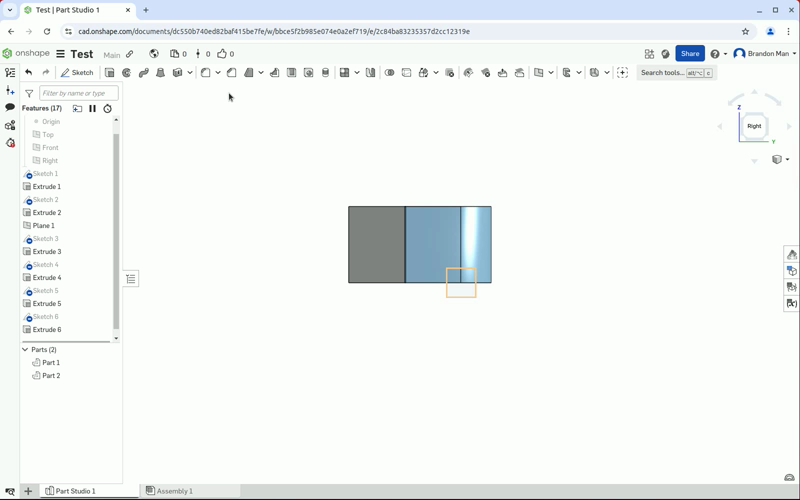
mouse_move(73, 352)
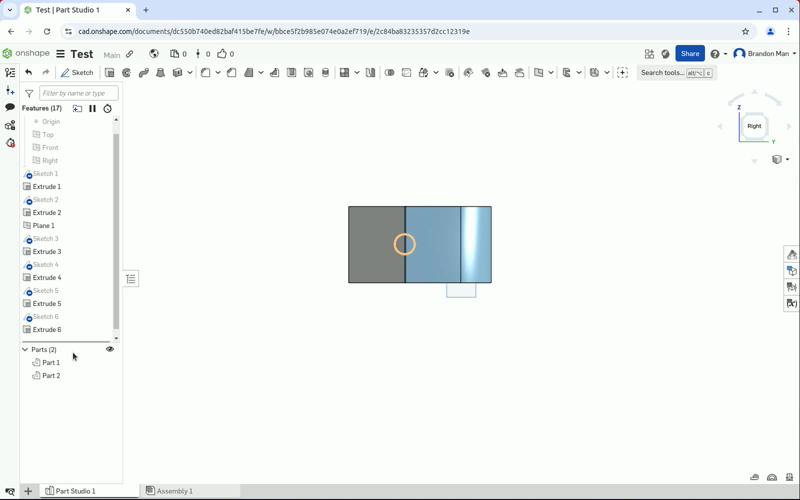
key(y)
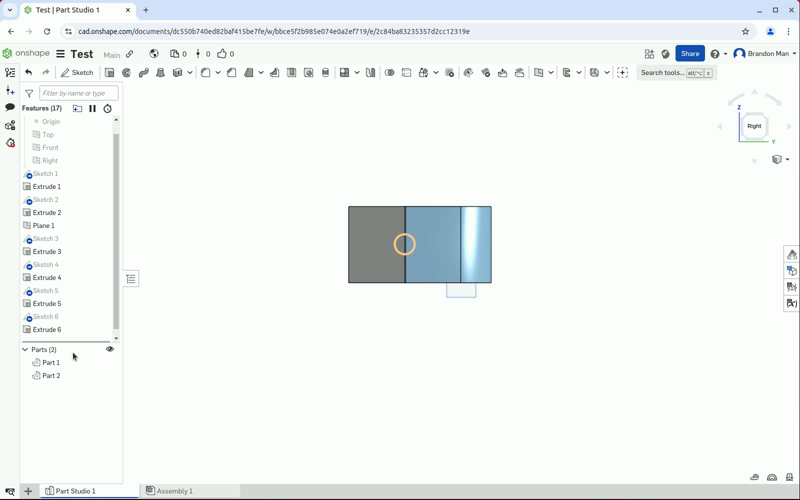
key(shift+p)
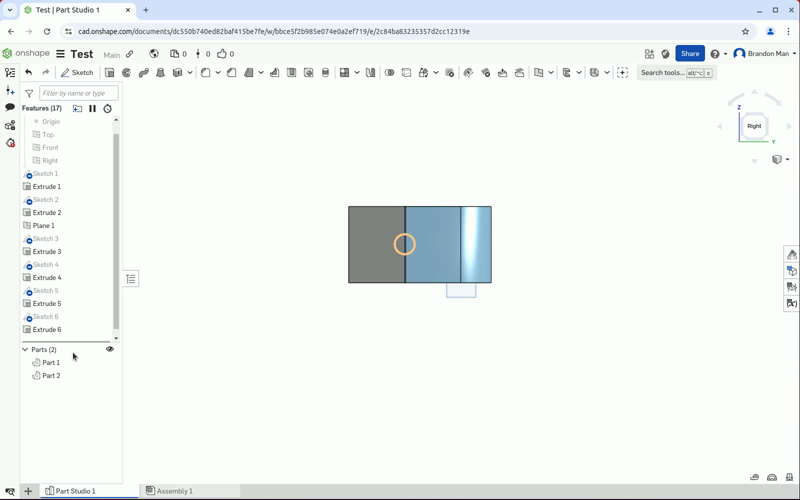
key(space)
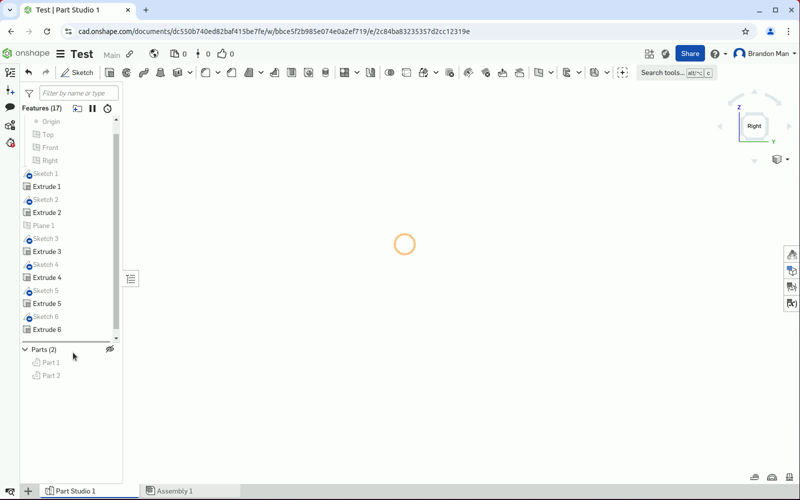
key_down(shift)
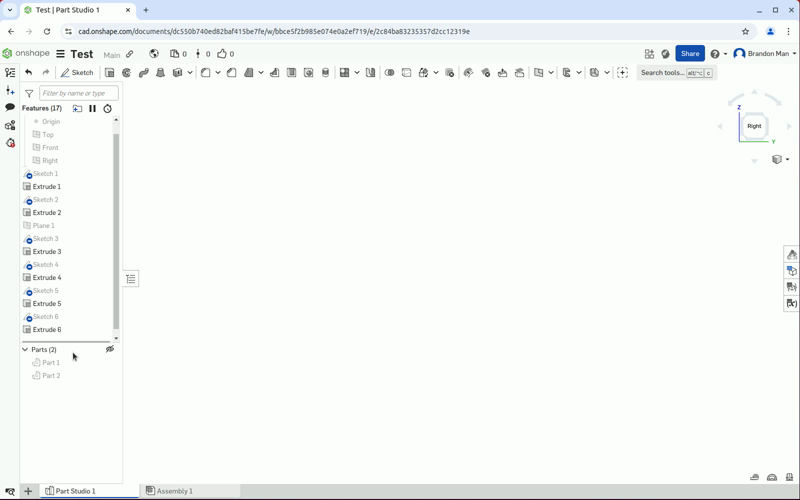
key(right)
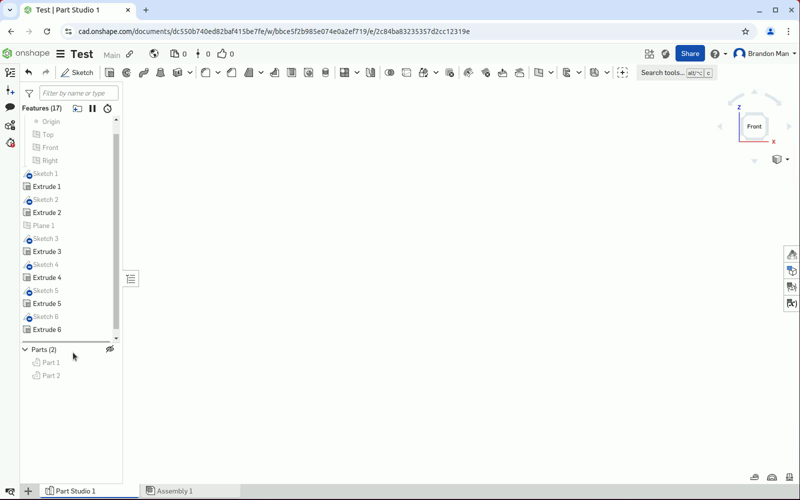
key_up(shift)
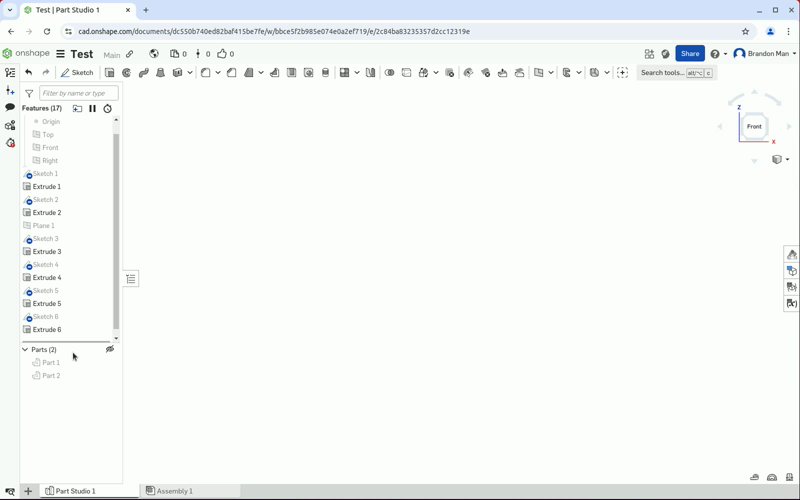
key(space)
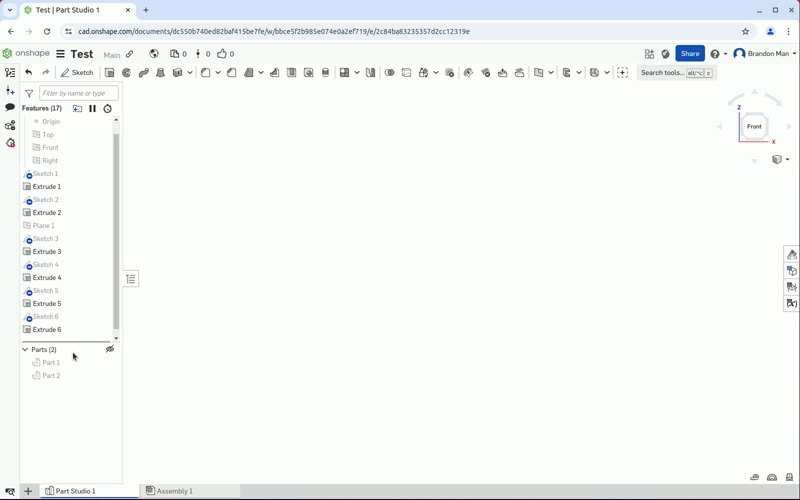
key_down(shift)
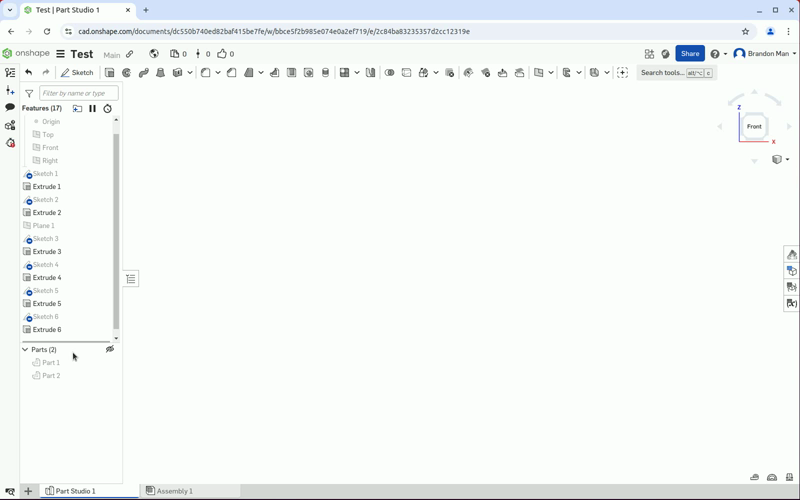
key(down)
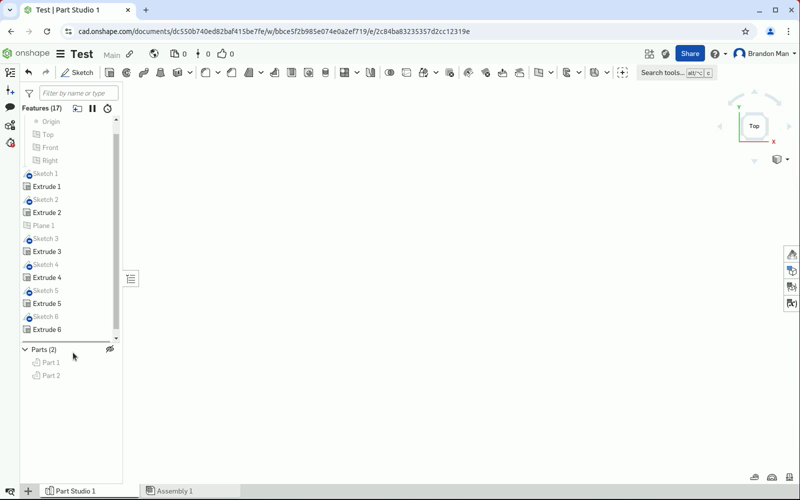
key_up(shift)
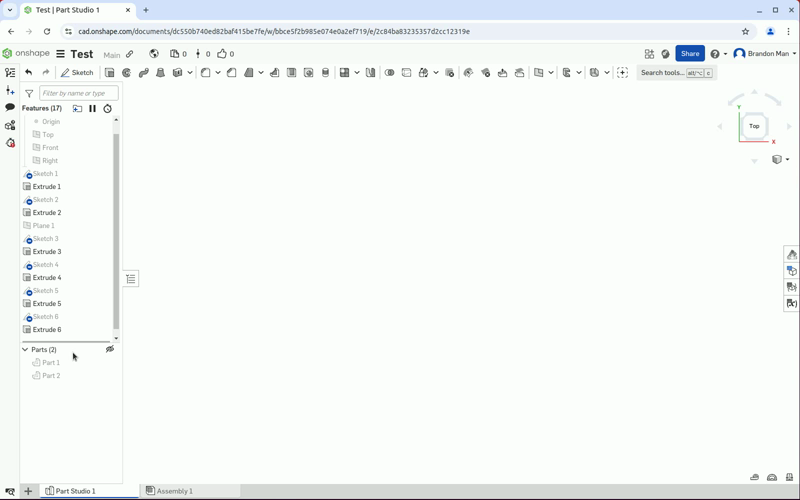
mouse_move(73, 352)
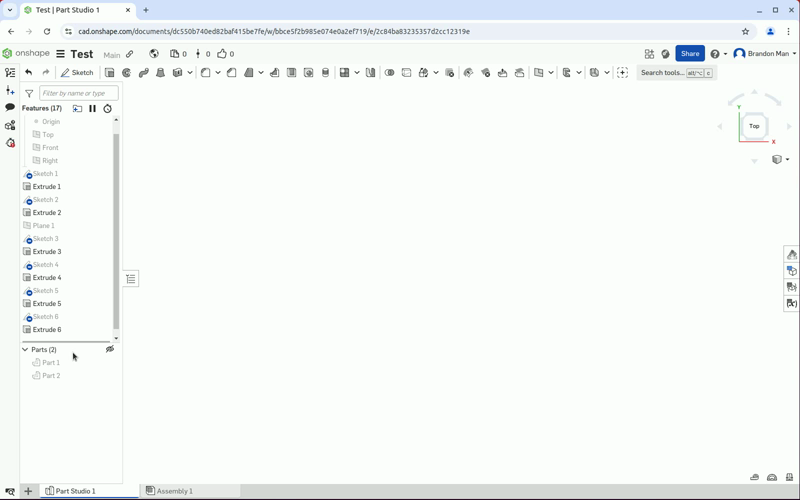
key(shift+y)
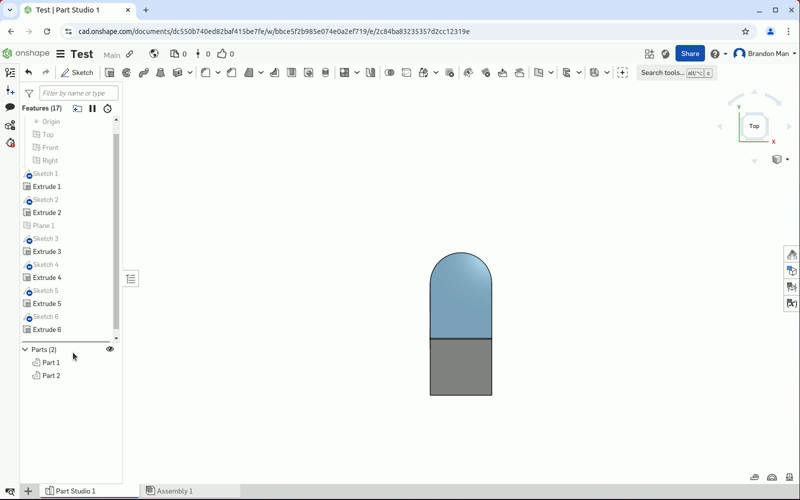
mouse_move(541, 75)
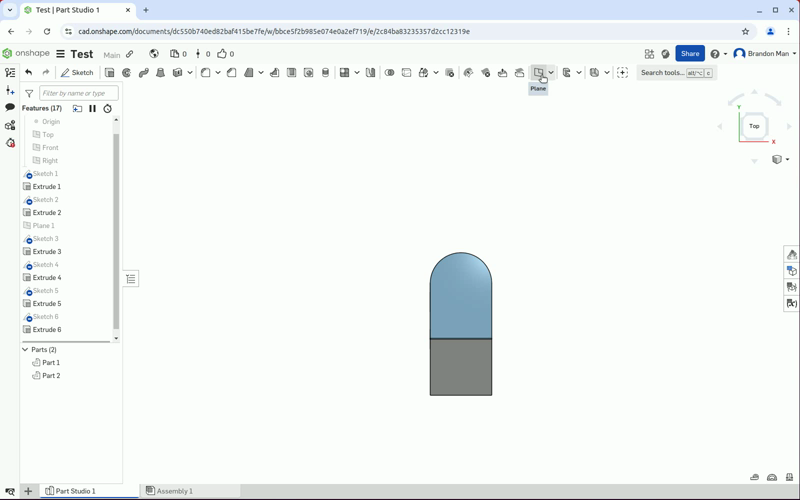
click(541, 75)
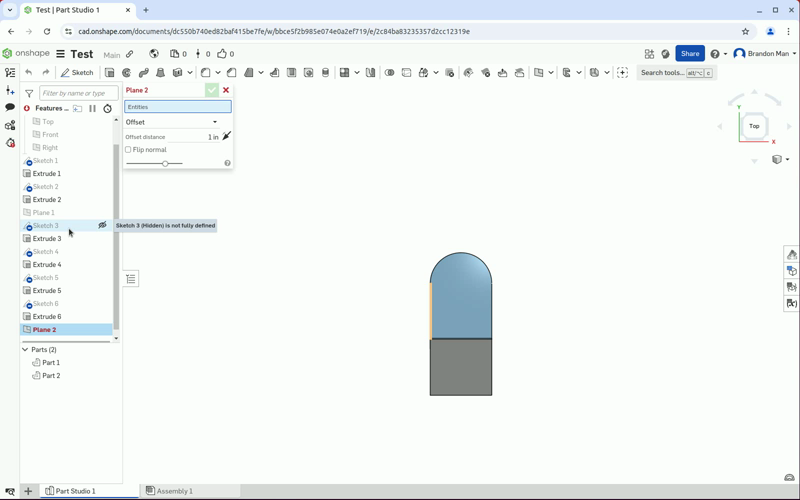
scroll(3)
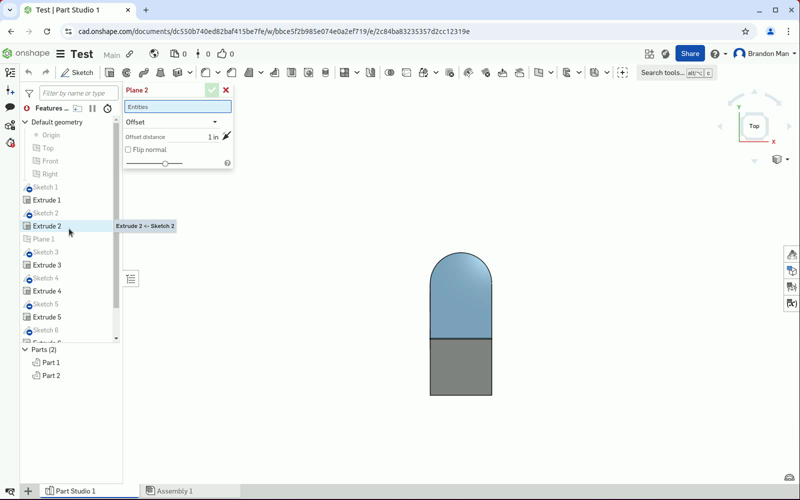
mouse_move(69, 150)
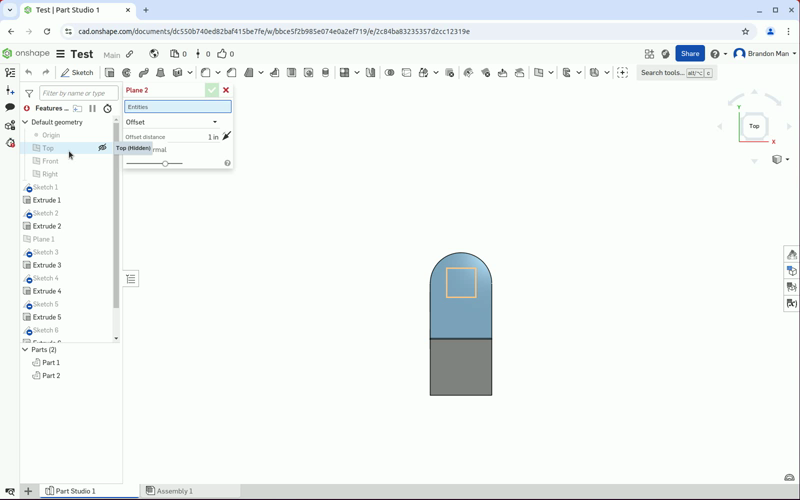
click(69, 150)
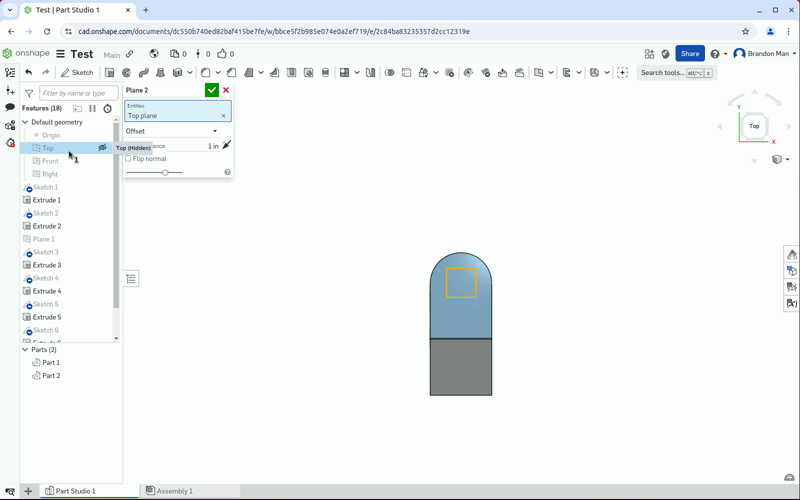
key(tab, 2)
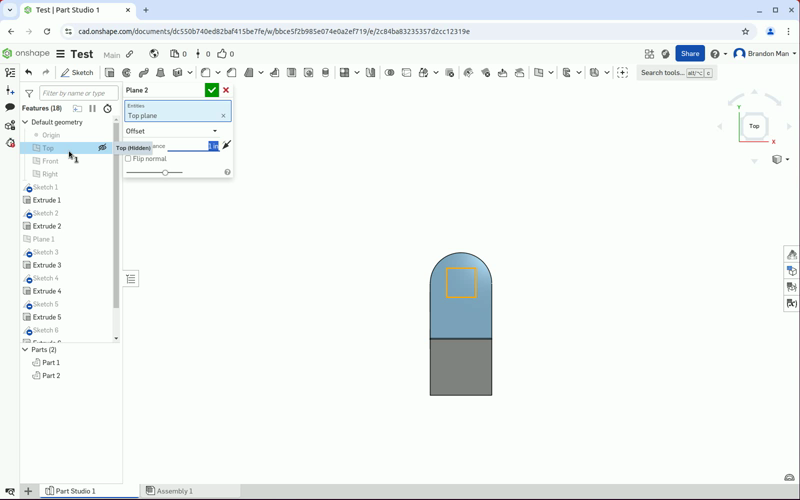
text(15.652)
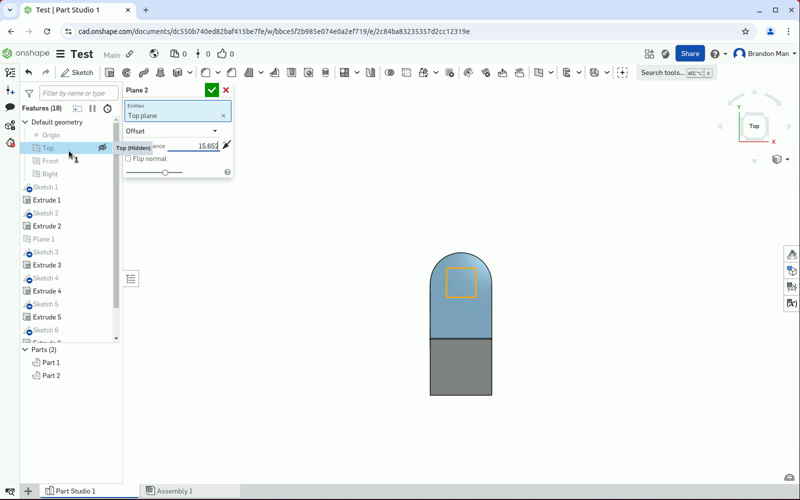
key(enter, 2)
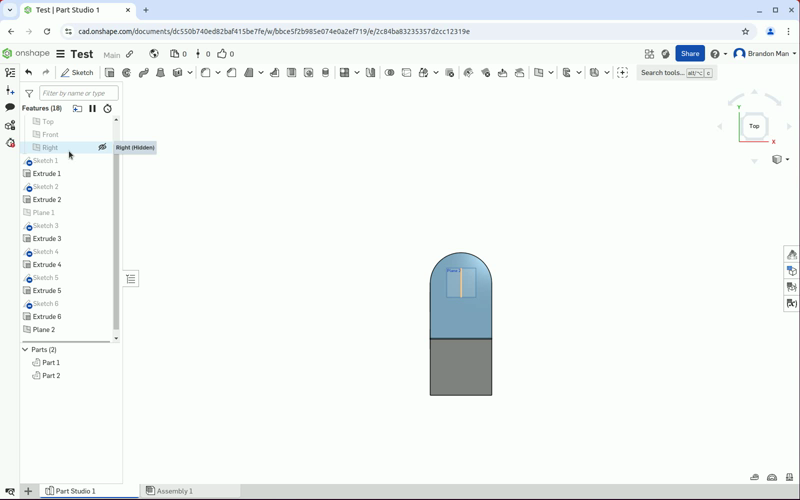
key(shift+s)
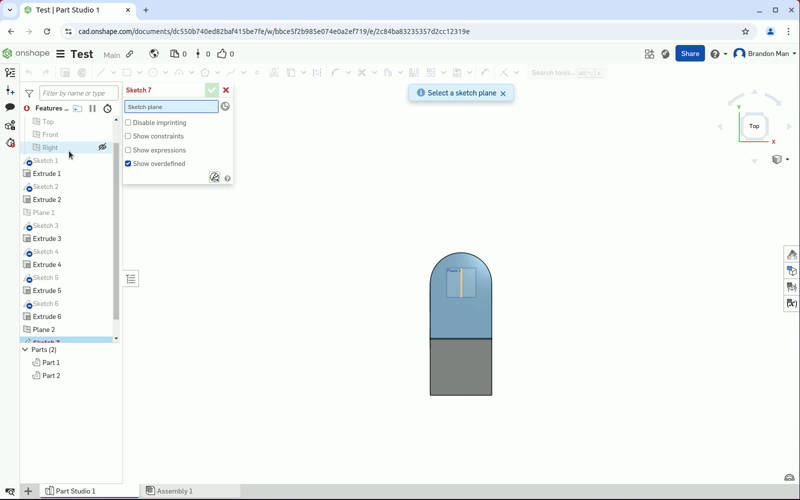
mouse_move(69, 319)
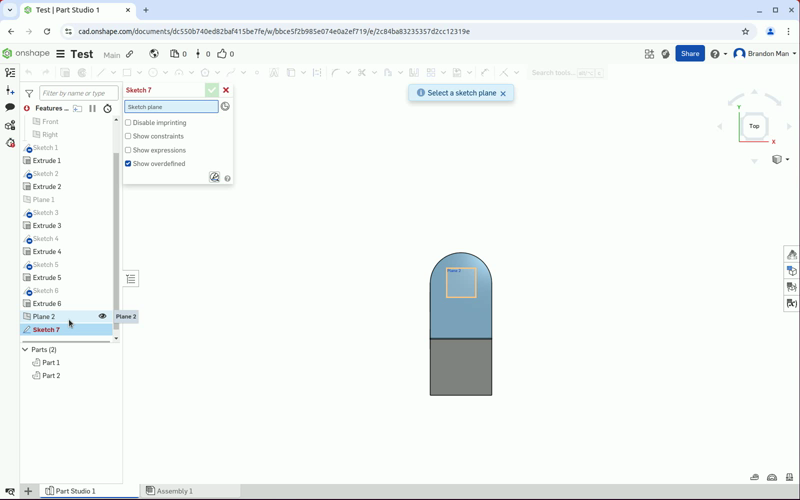
click(69, 319)
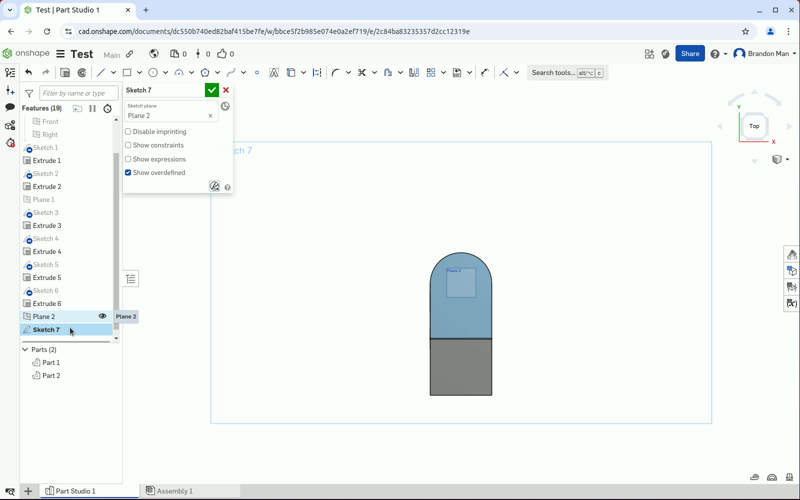
mouse_move(73, 352)
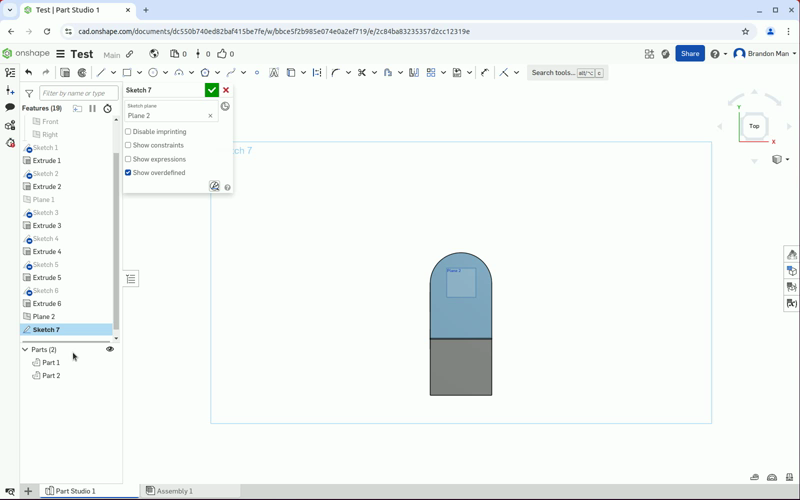
key(y)
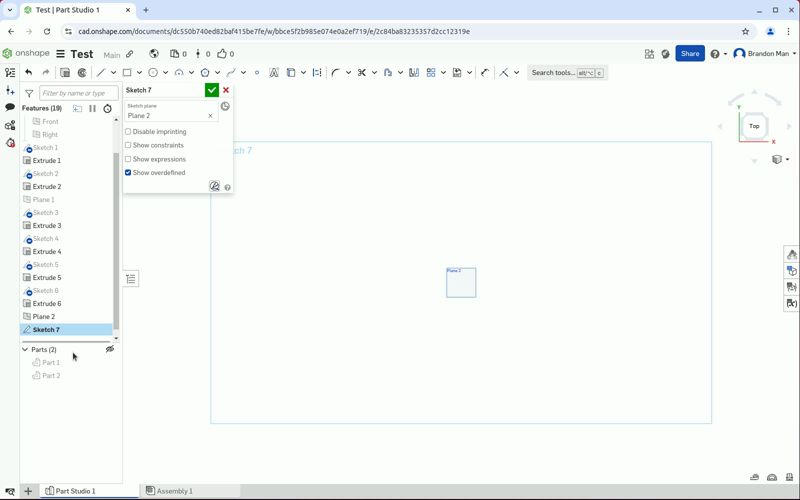
key(c)
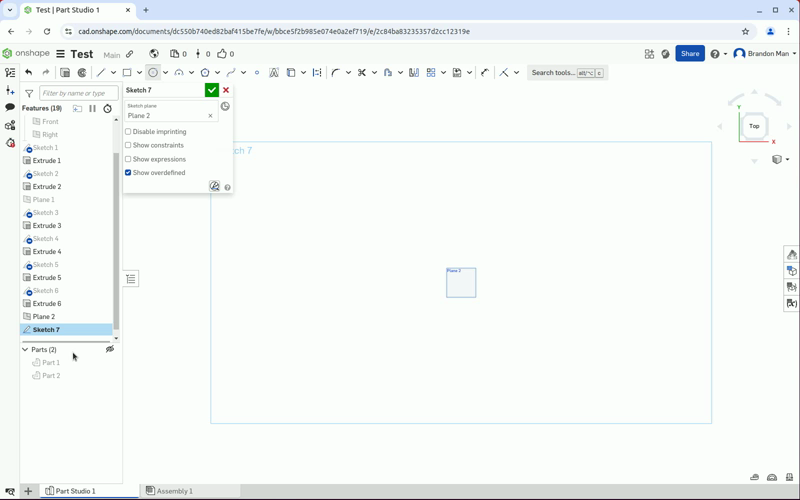
key_down(shift)
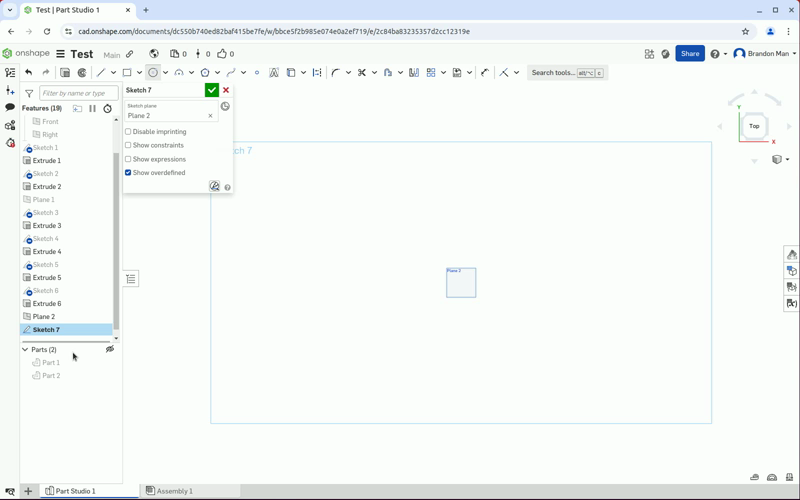
mouse_move(461, 282)
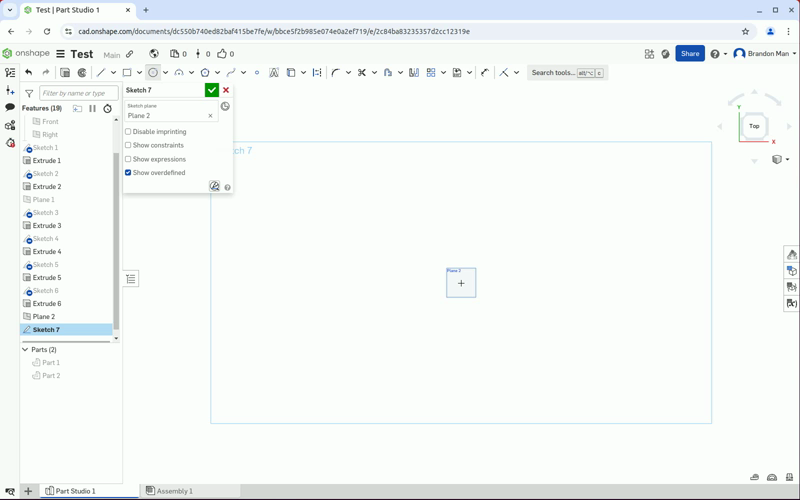
click(461, 282)
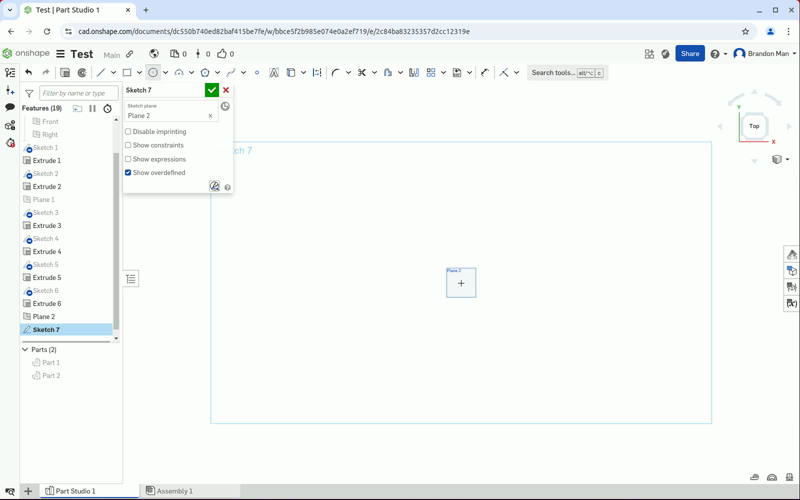
key_up(shift)
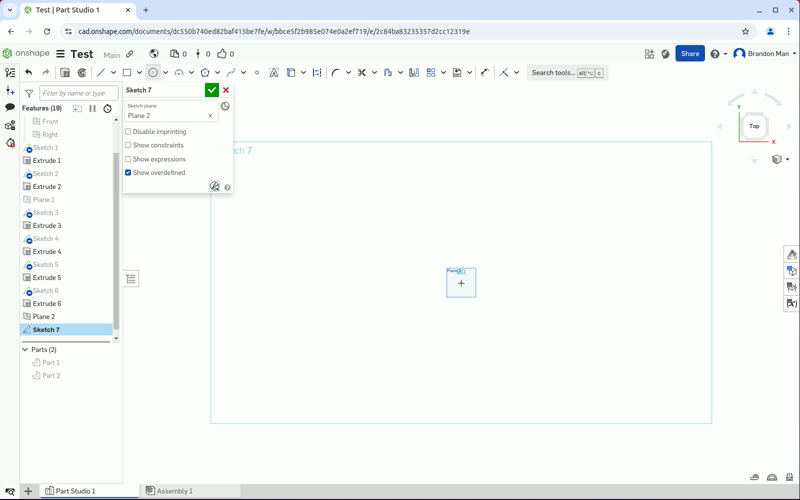
mouse_move(478, 282)
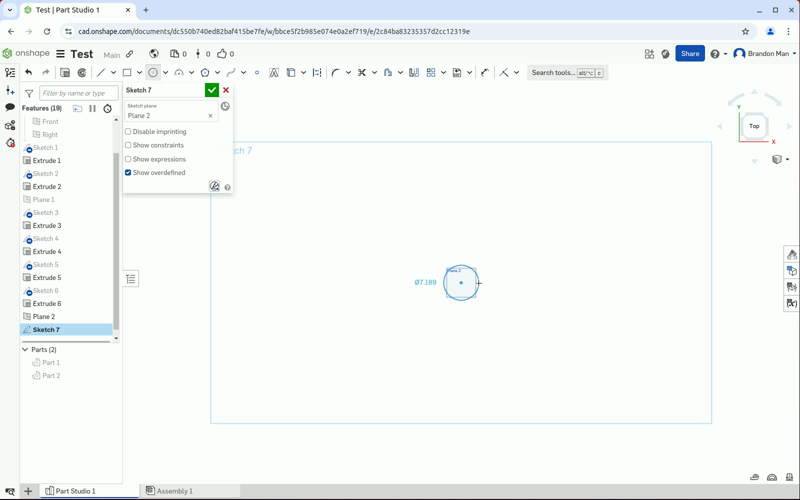
click(478, 282)
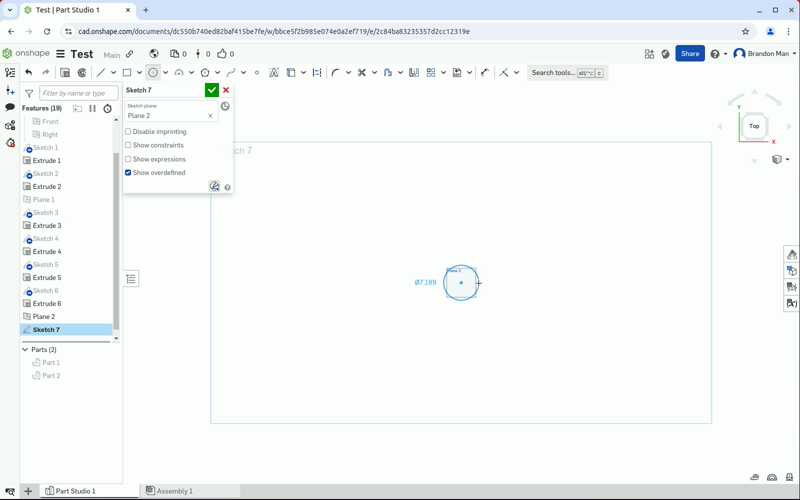
key(esc)
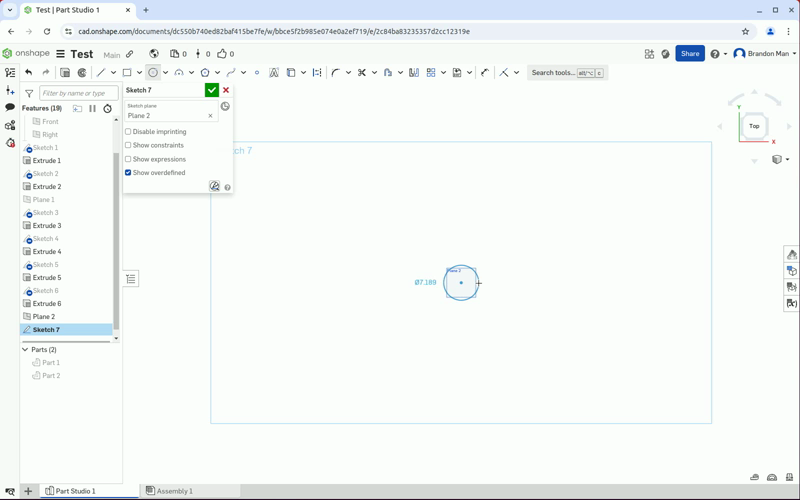
mouse_move(460, 283)
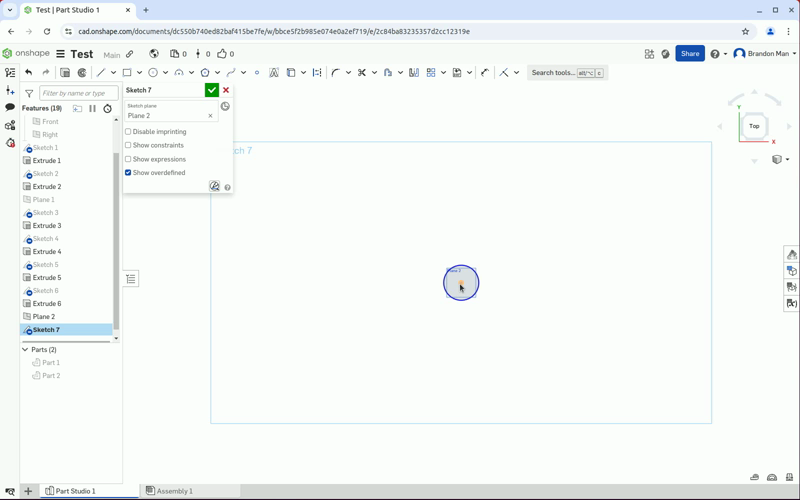
scroll(6)
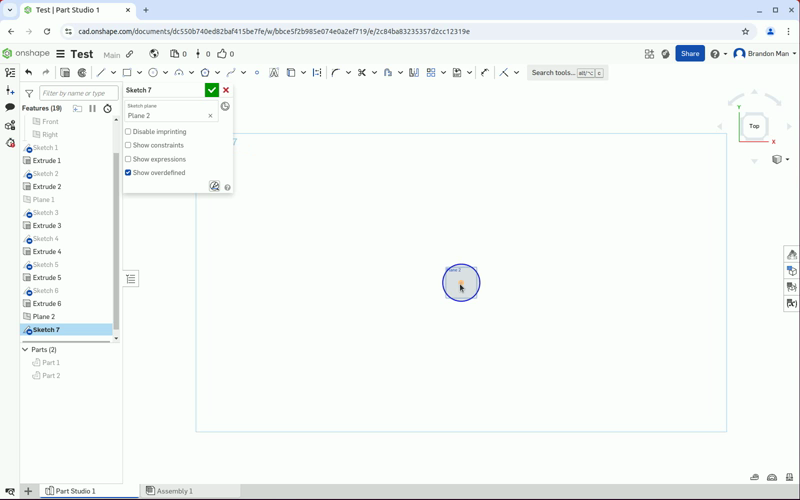
scroll(6)
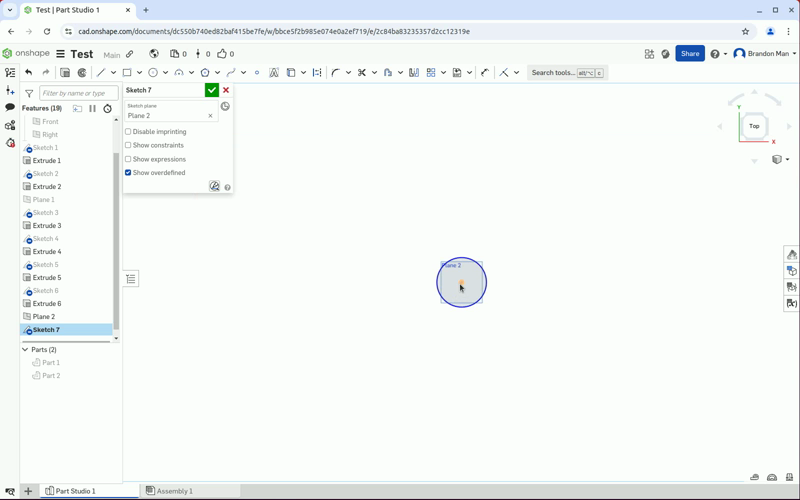
scroll(6)
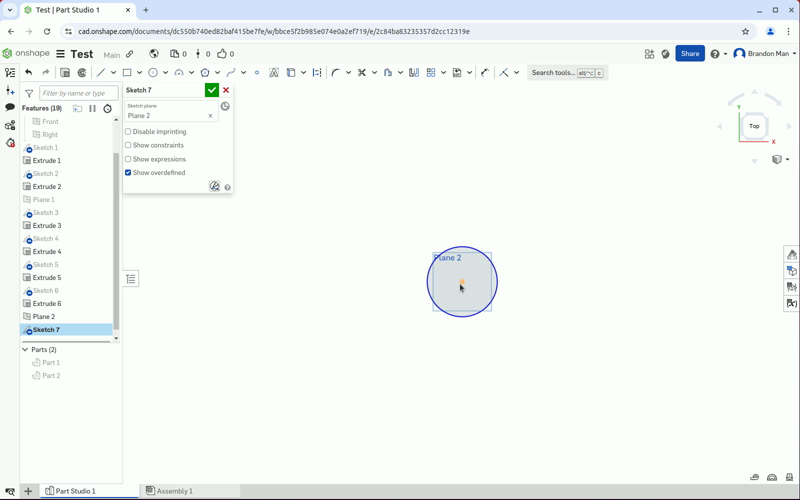
scroll(6)
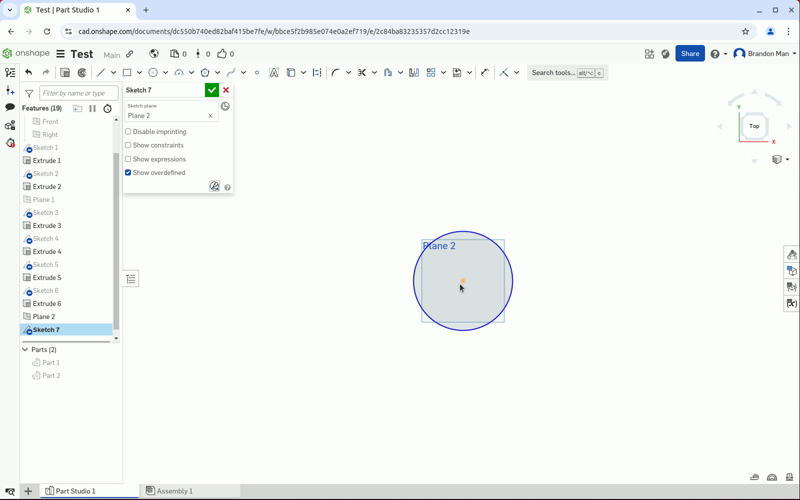
scroll(6)
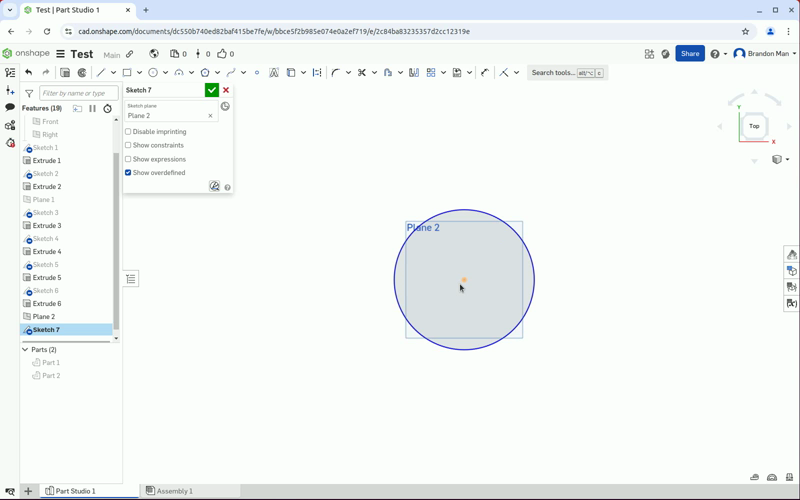
scroll(6)
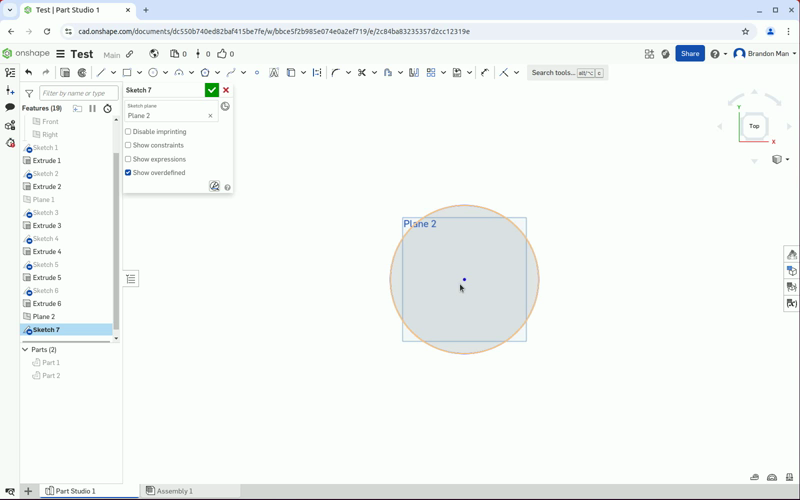
scroll(6)
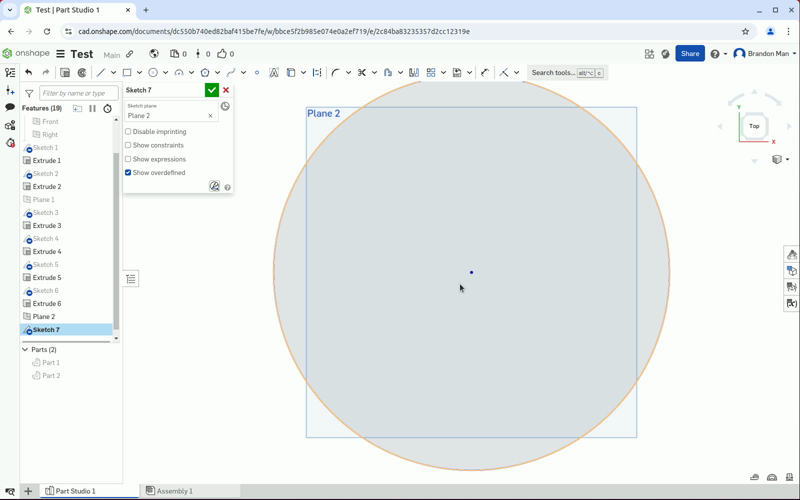
click(460, 283)
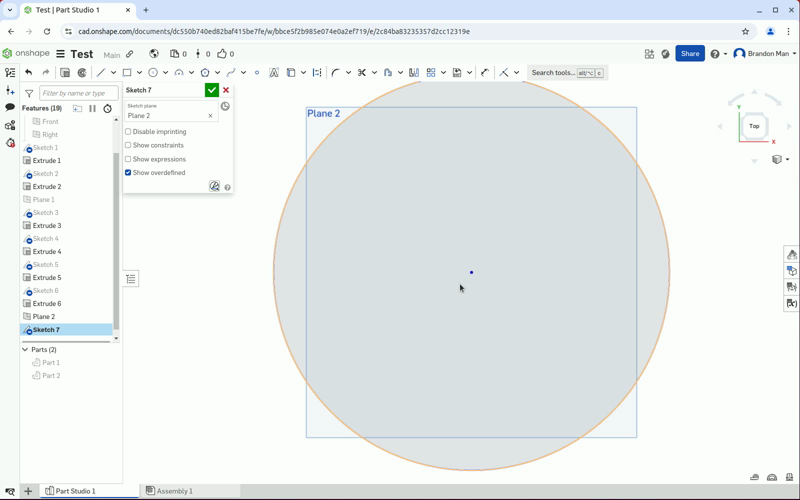
scroll(-6)
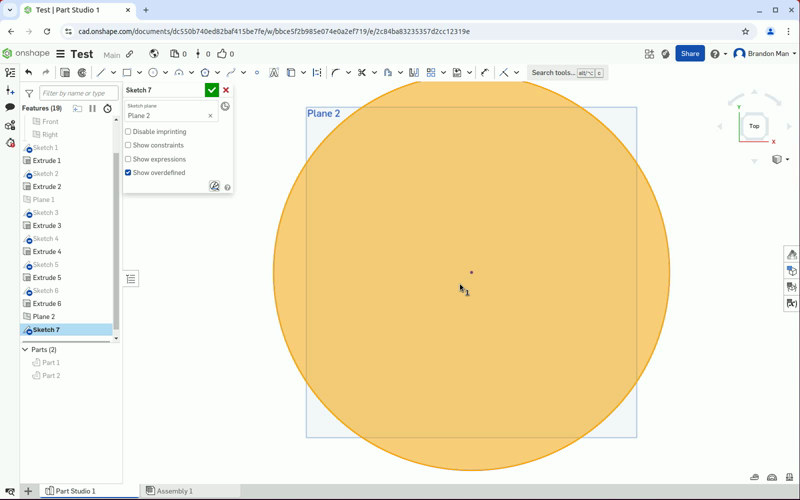
scroll(-6)
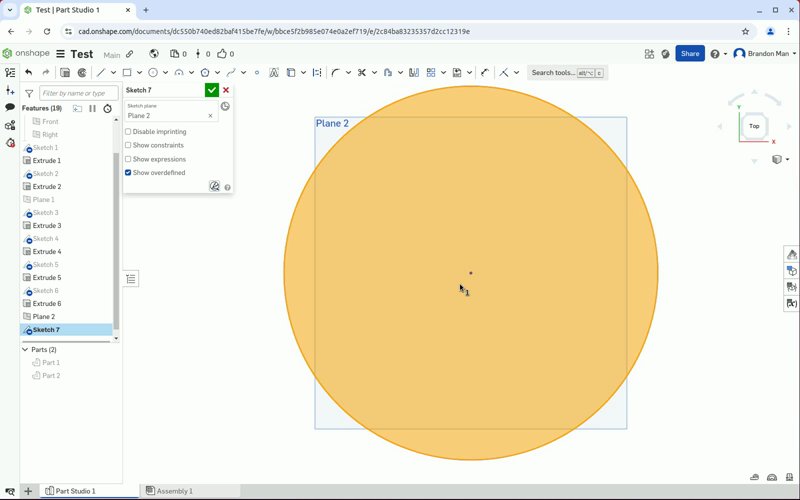
scroll(-6)
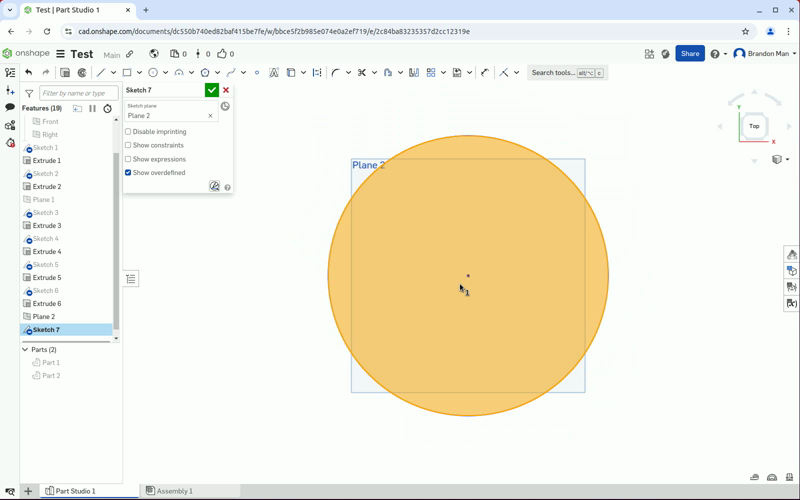
scroll(-6)
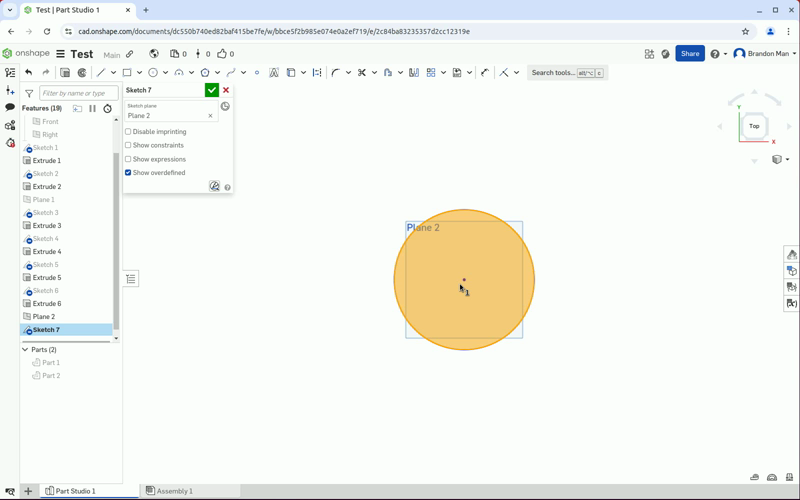
scroll(-6)
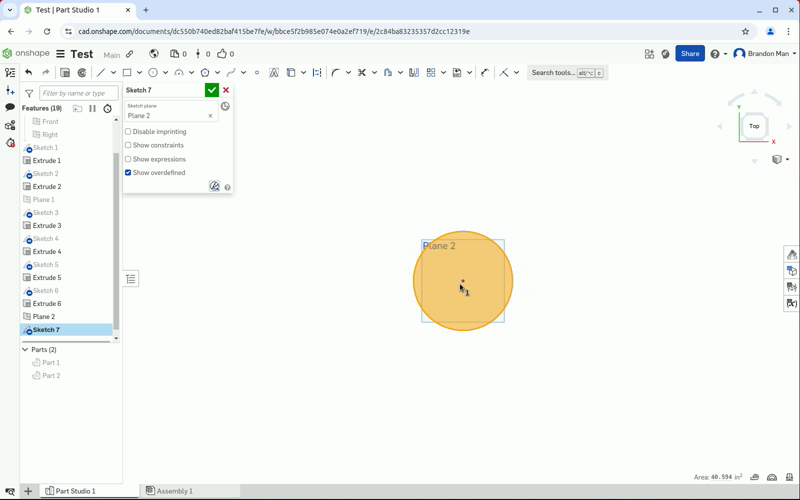
scroll(-6)
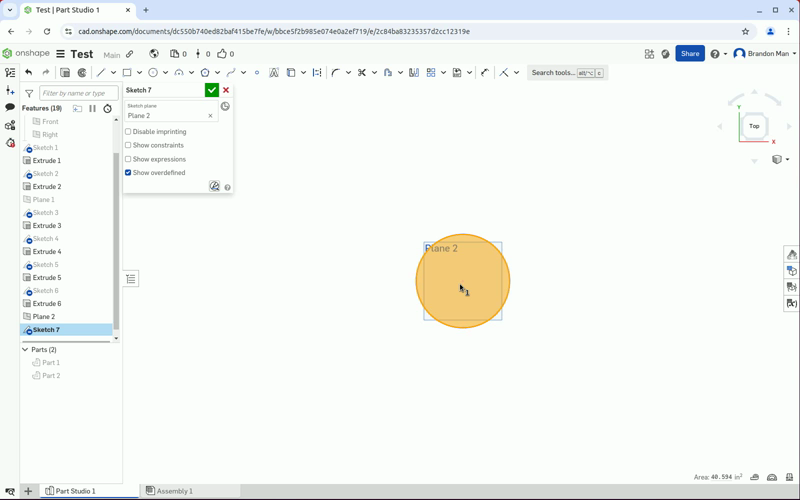
scroll(-6)
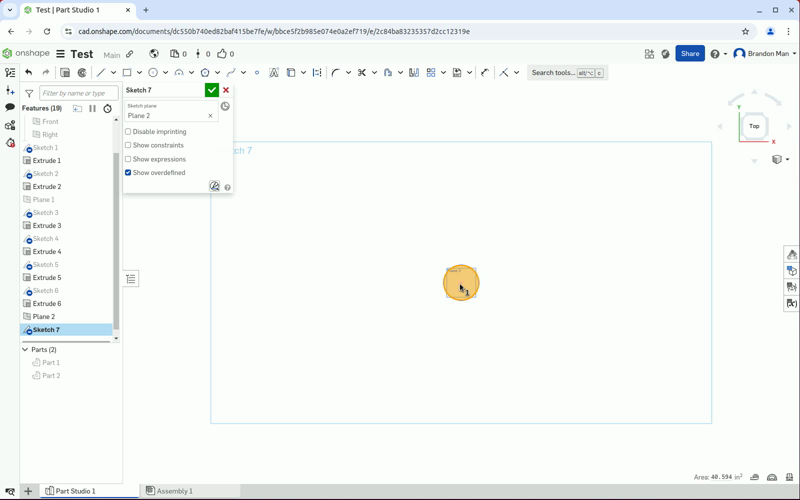
mouse_move(73, 352)
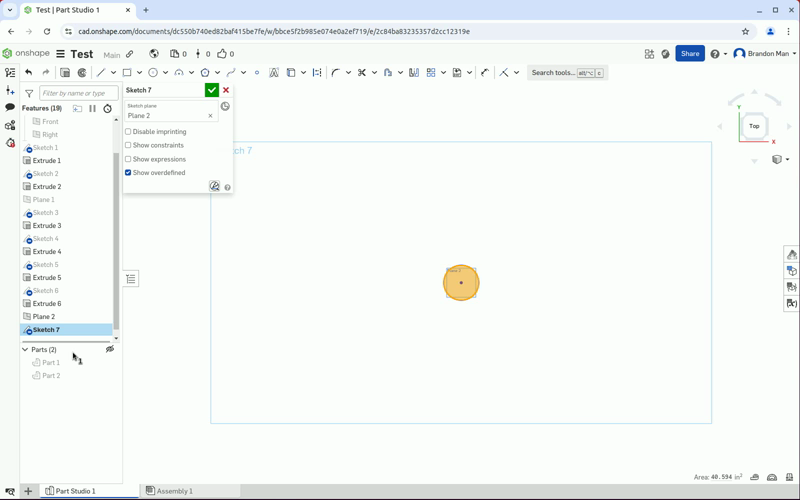
key(shift+y)
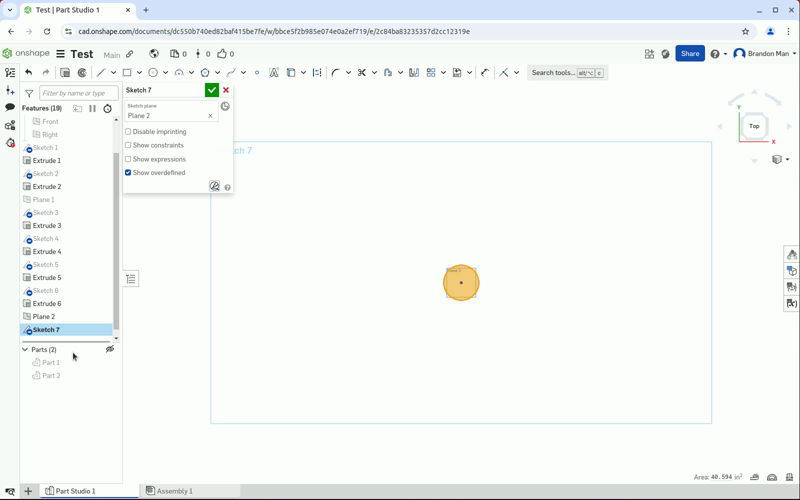
key(shift+e)
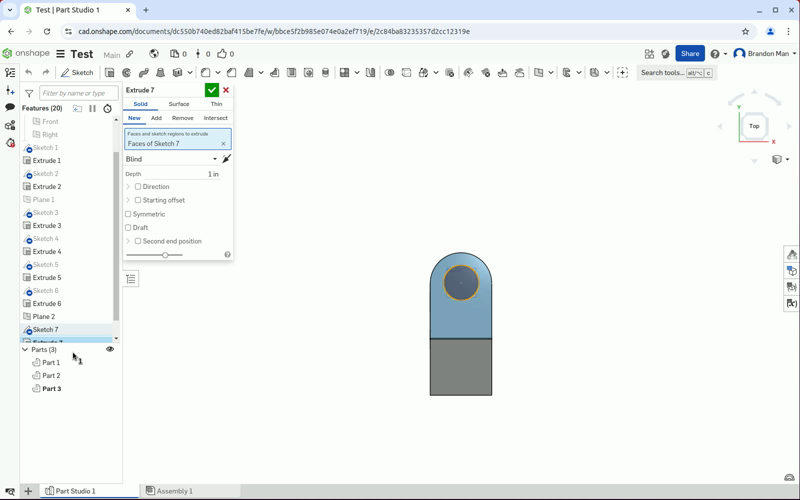
mouse_move(143, 106)
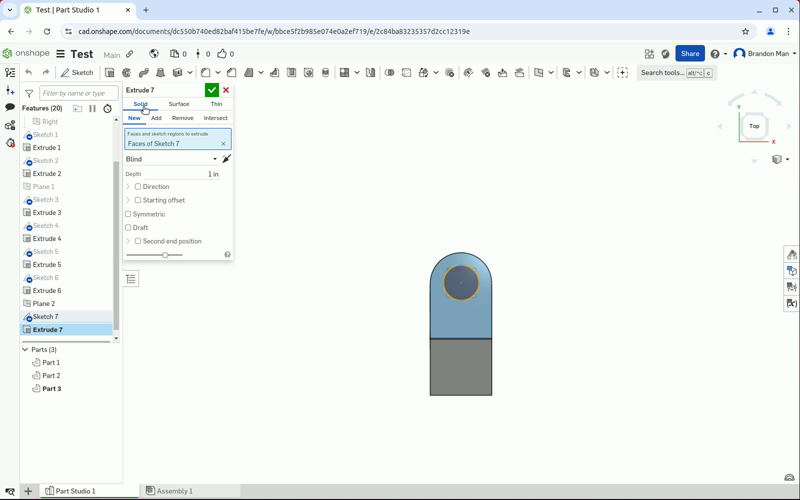
click(143, 106)
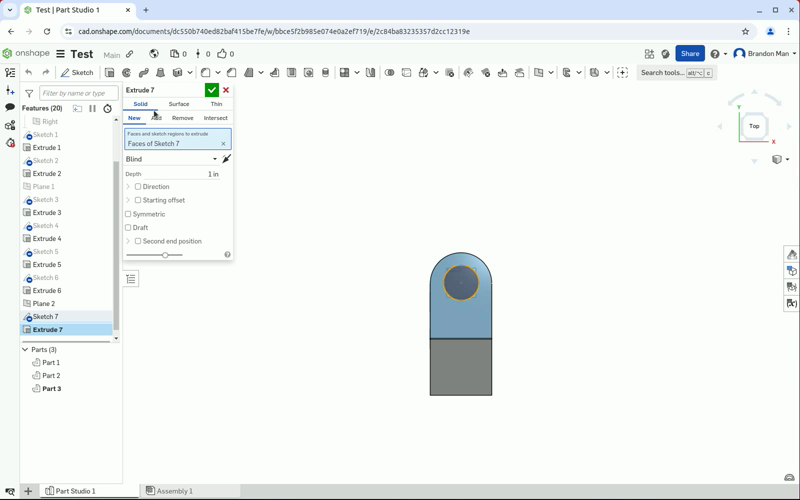
mouse_move(186, 120)
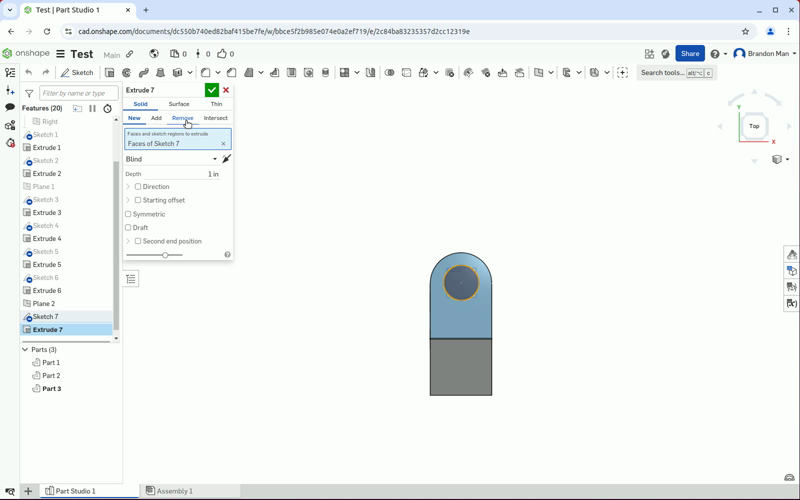
click(186, 120)
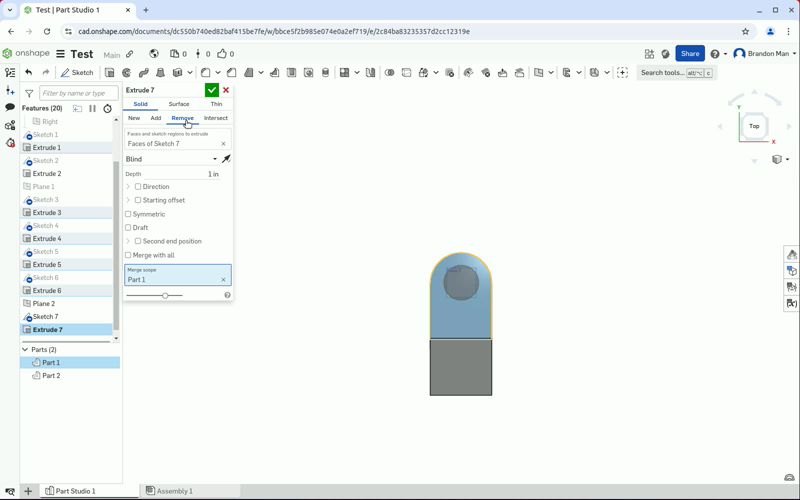
key(tab, 4)
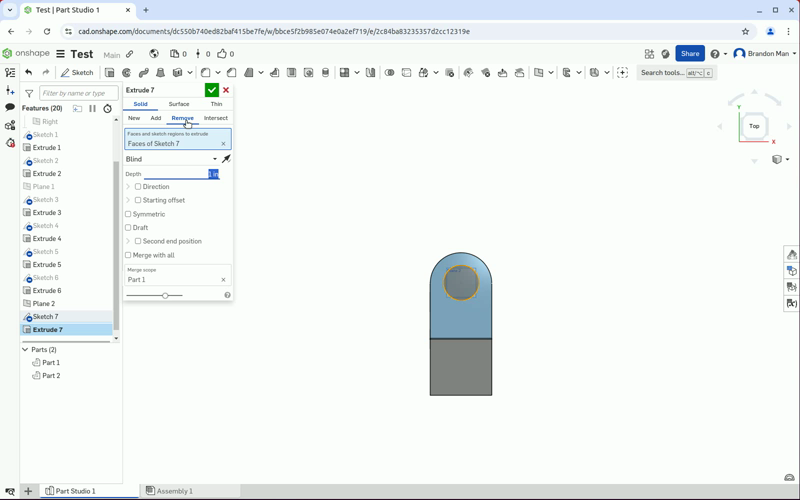
text(15.646)
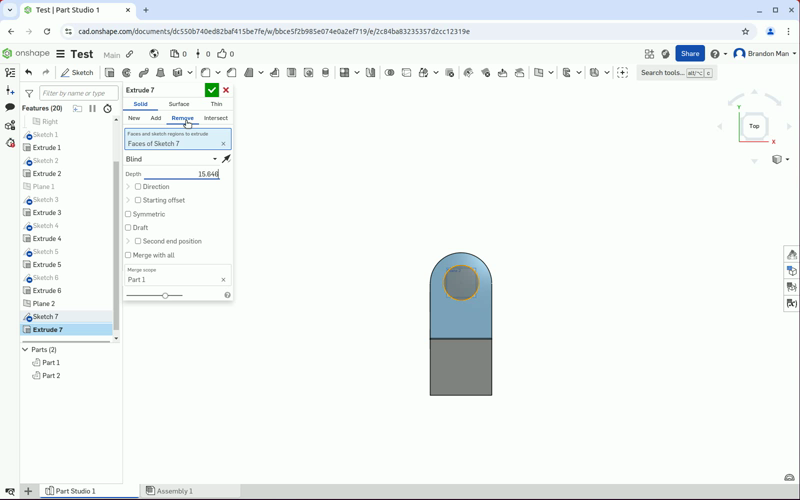
key(tab, 6)
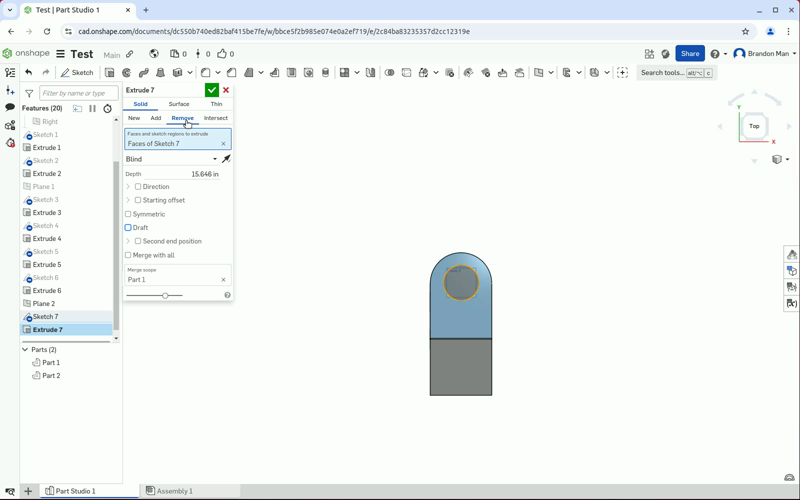
key(space)
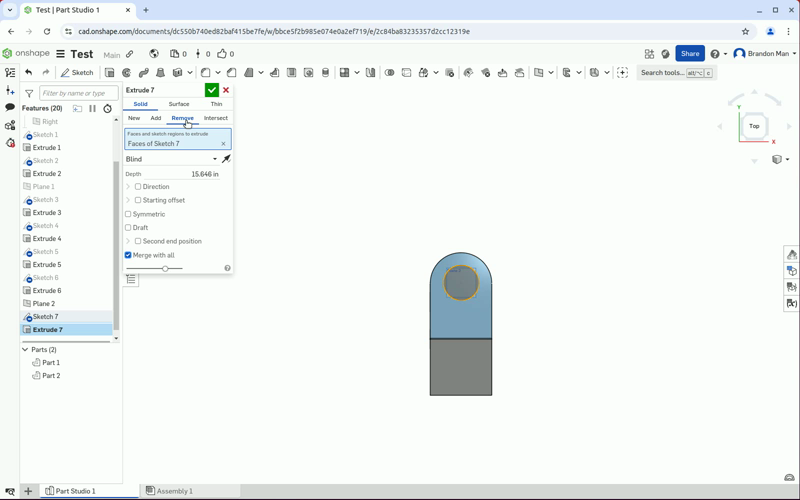
key(enter)
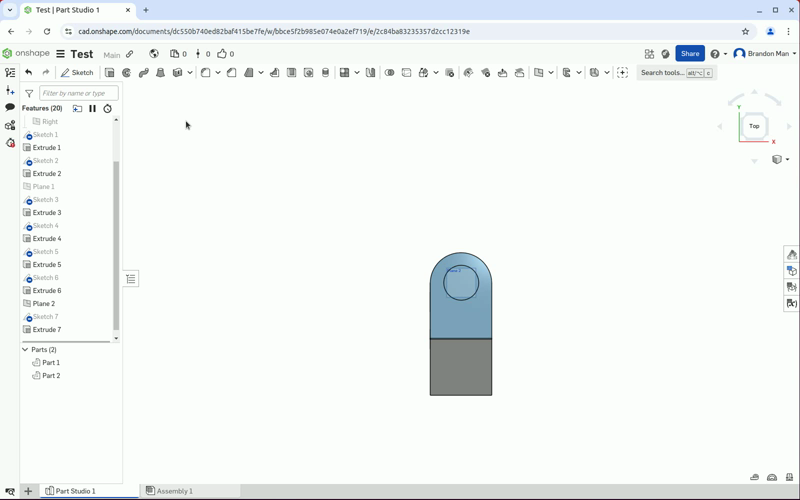
key(shift+h)
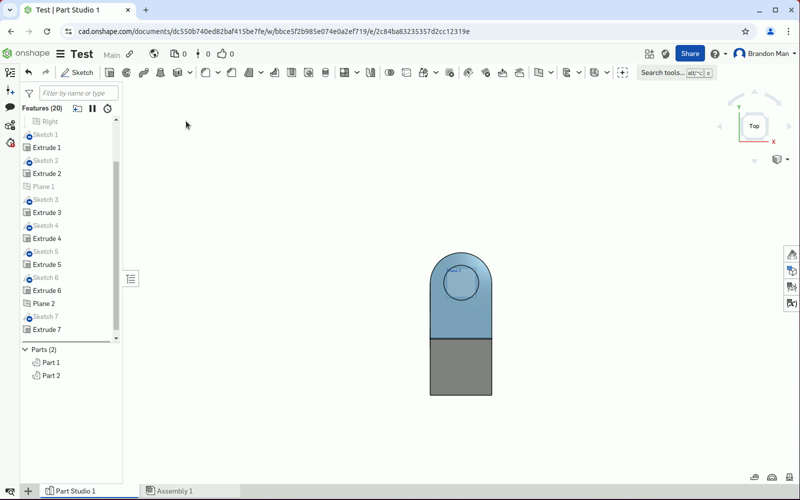
key(shift+h)
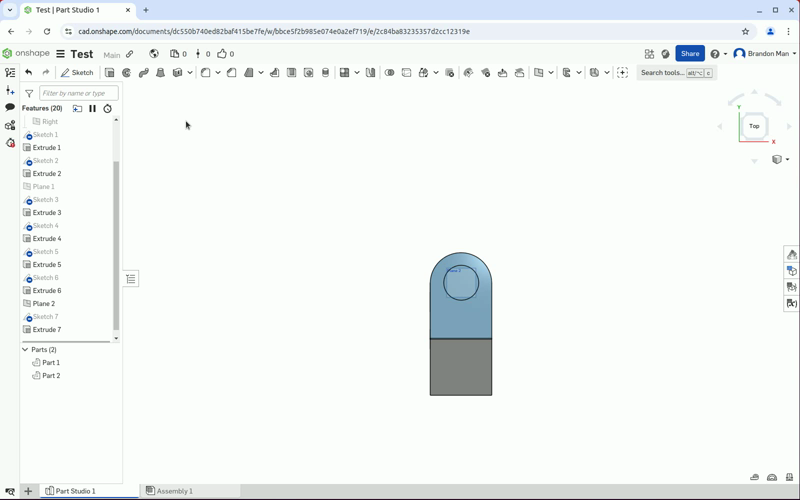
mouse_move(69, 137)
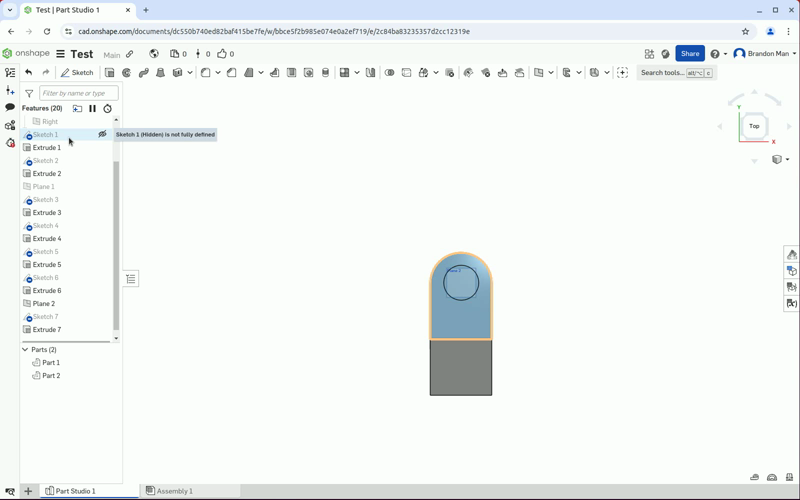
click(69, 137)
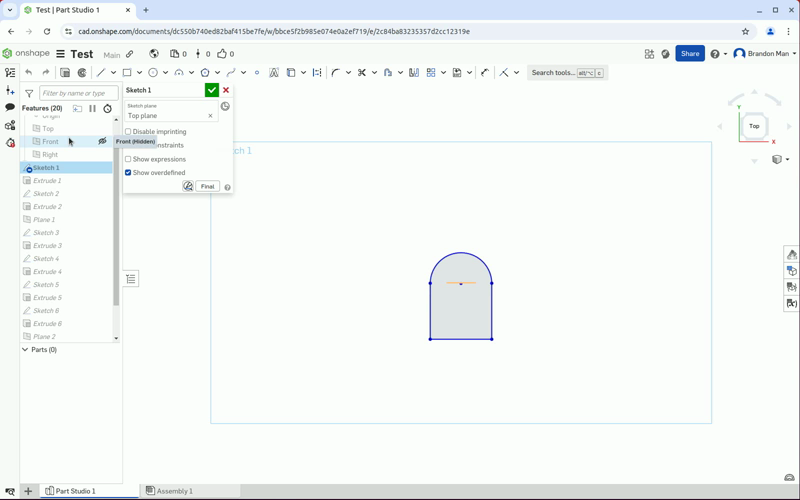
mouse_move(229, 92)
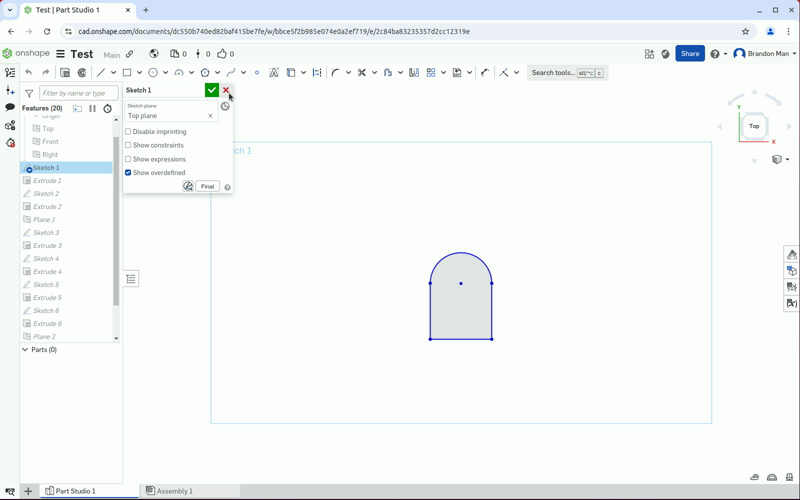
click(229, 92)
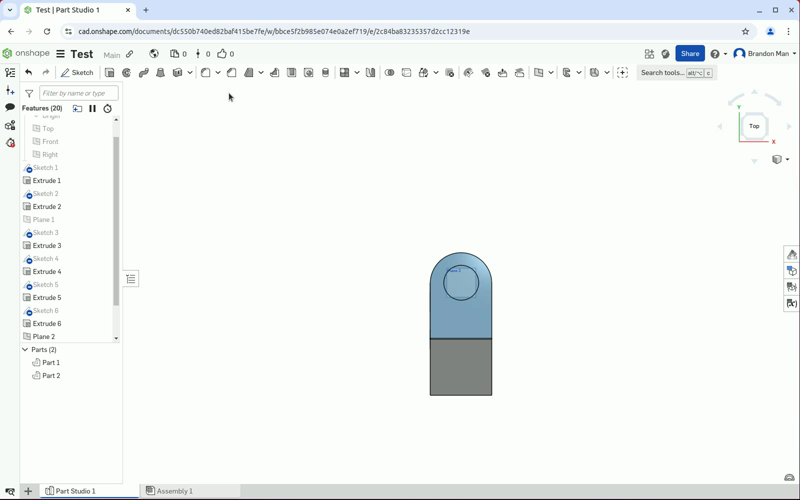
mouse_move(73, 352)
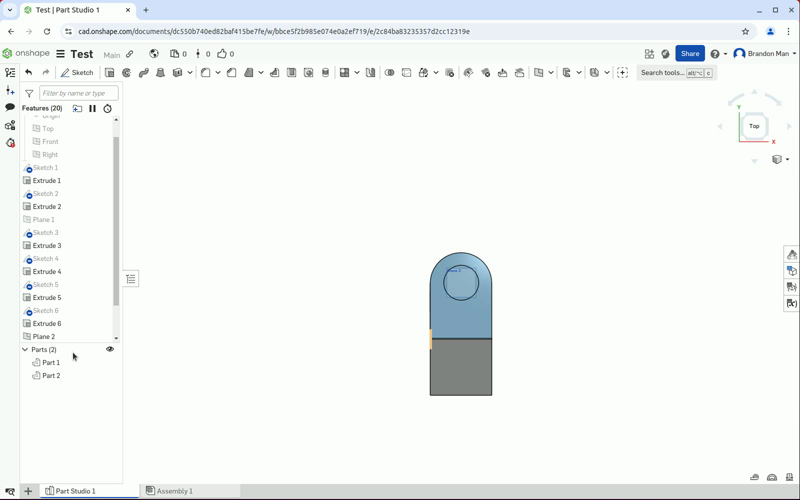
key(y)
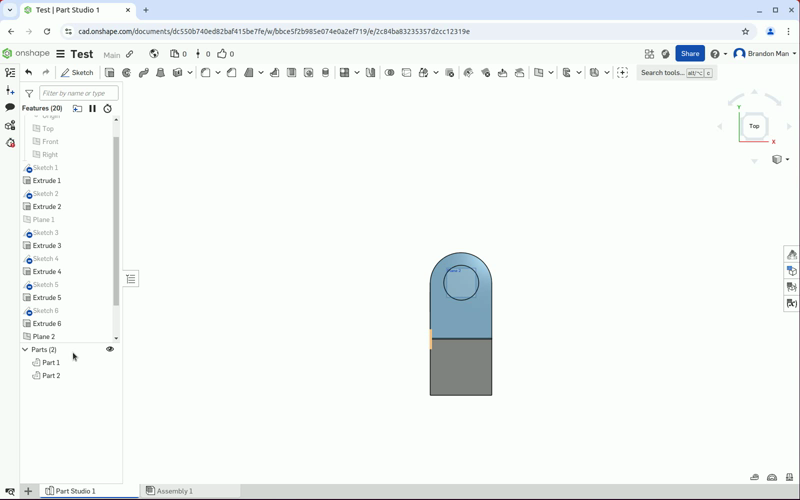
key(shift+p)
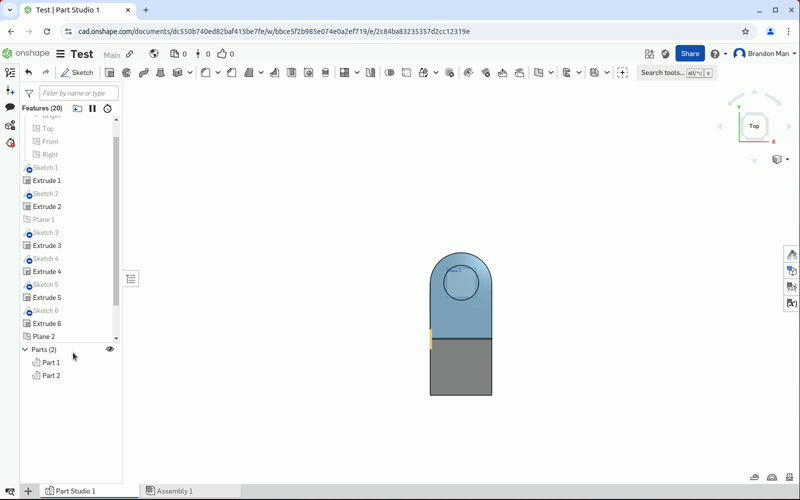
key(space)
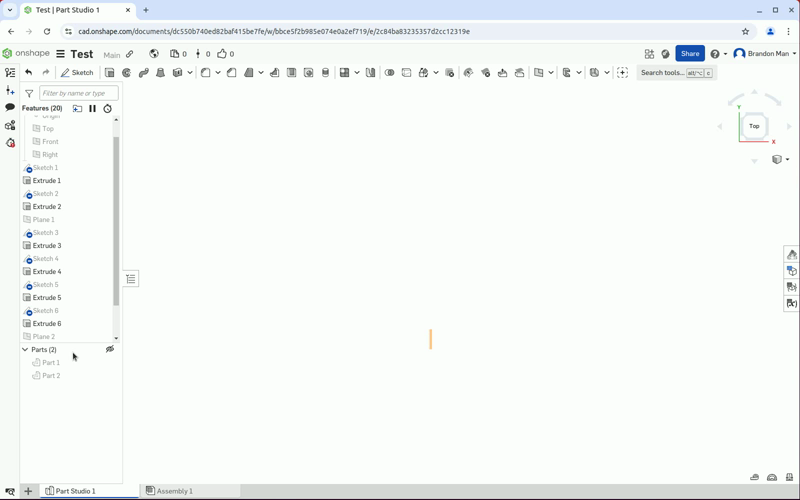
key_down(shift)
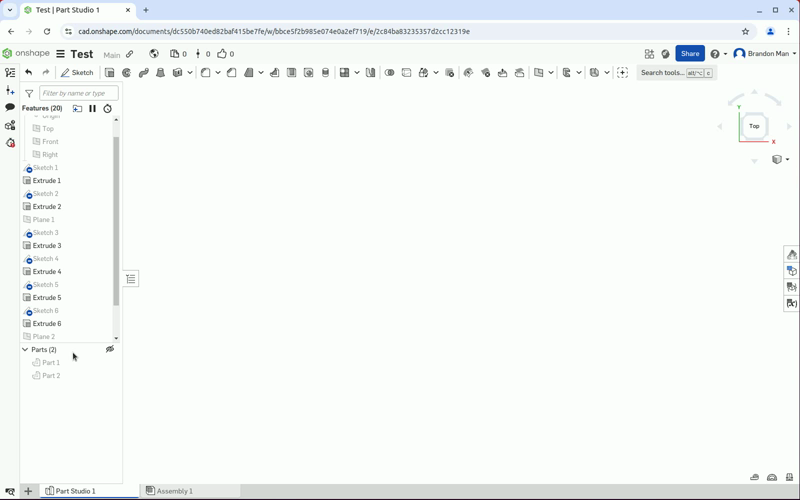
key(up)
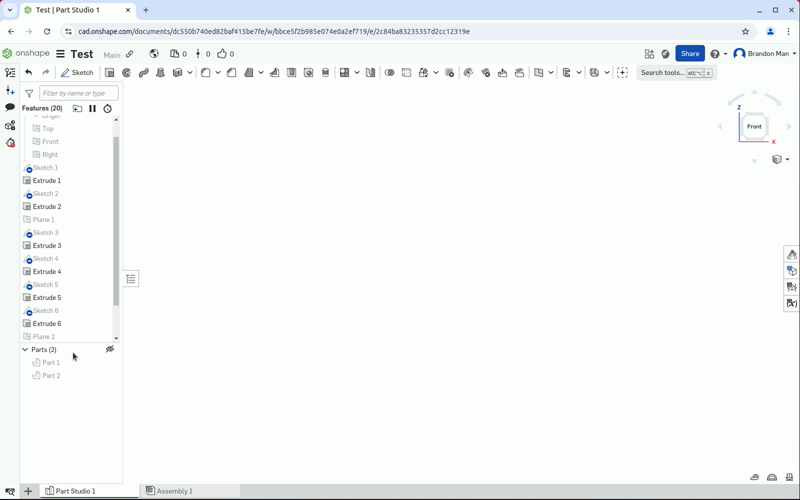
key_up(shift)
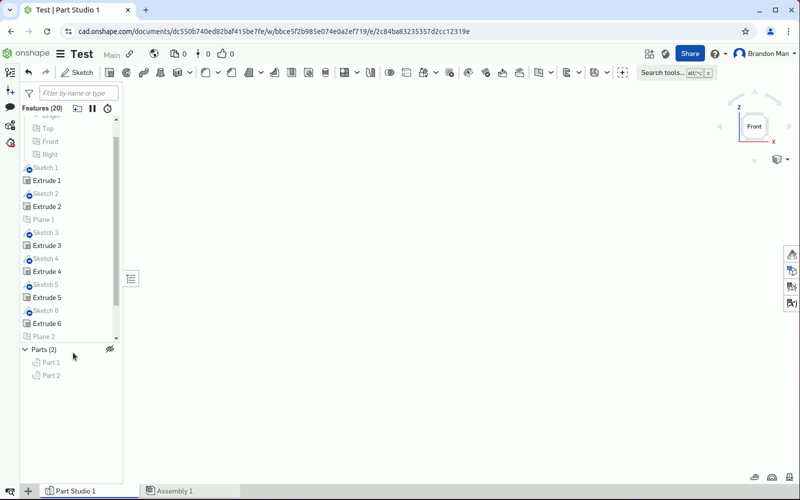
key(space)
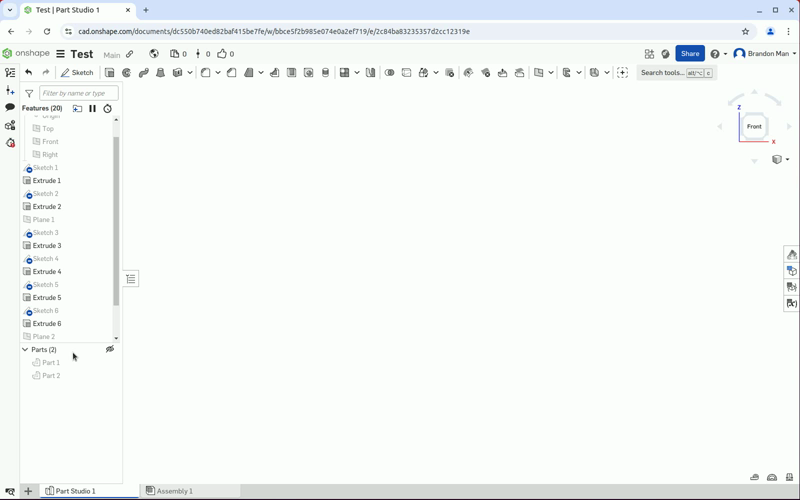
key_down(shift)
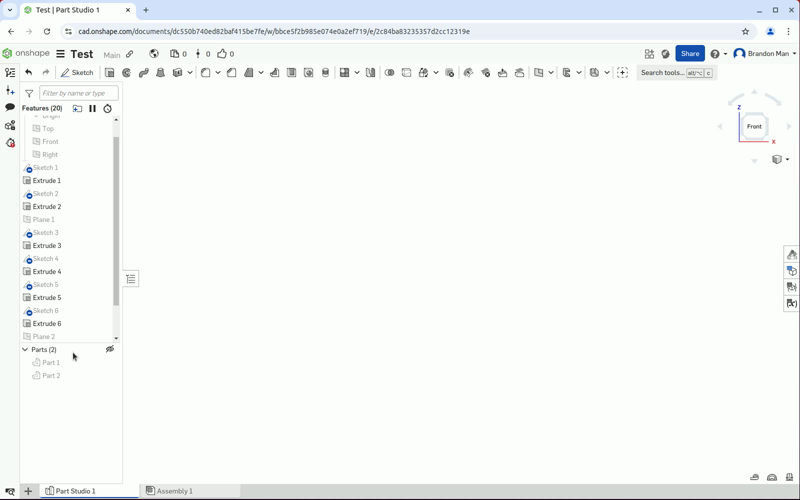
key(left)
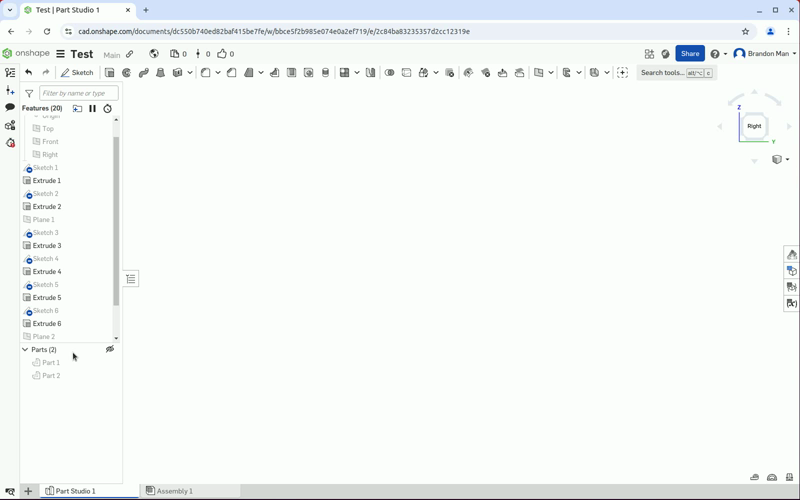
key_up(shift)
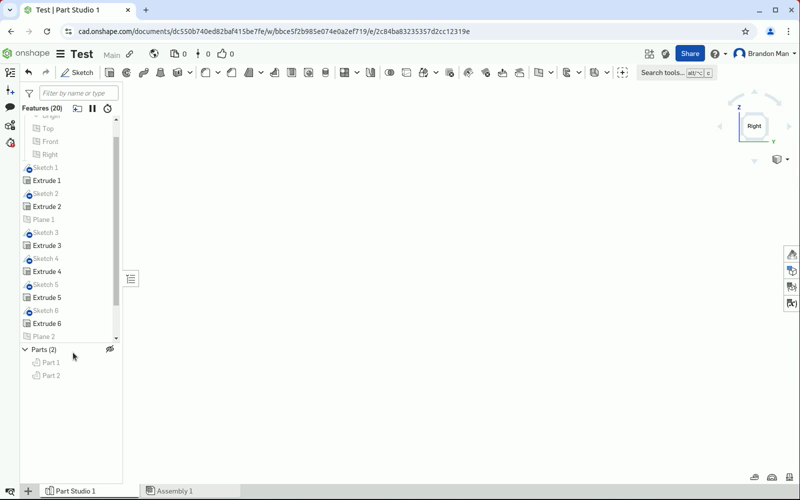
mouse_move(73, 352)
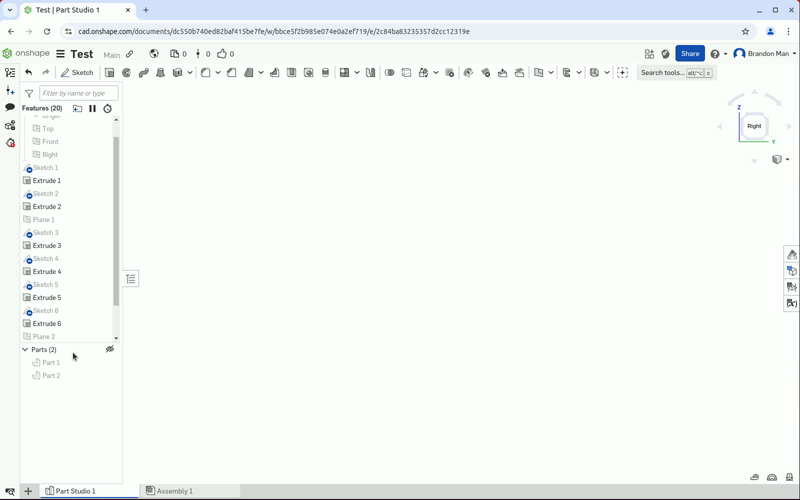
key(shift+y)
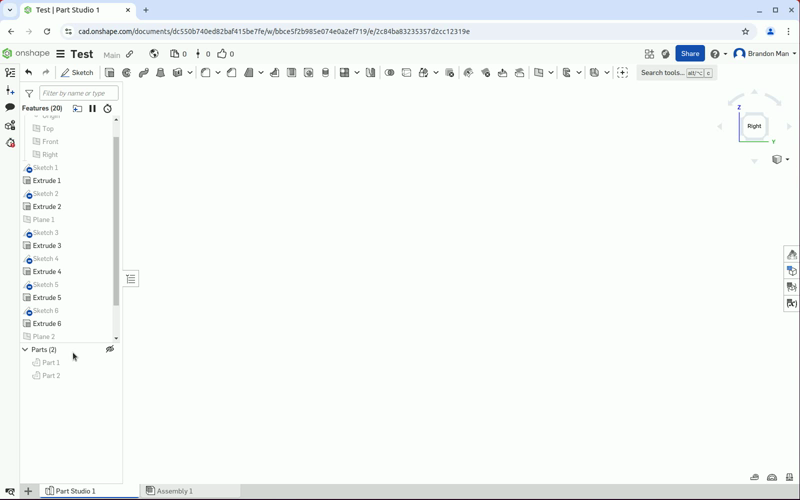
key(shift+s)
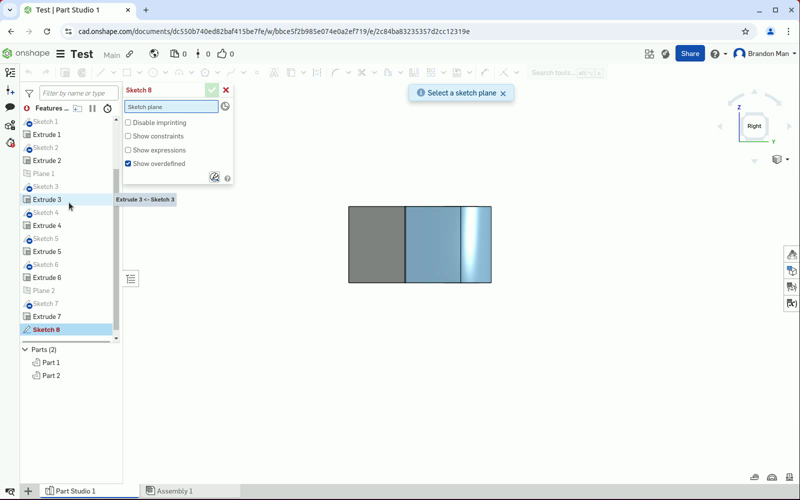
scroll(3)
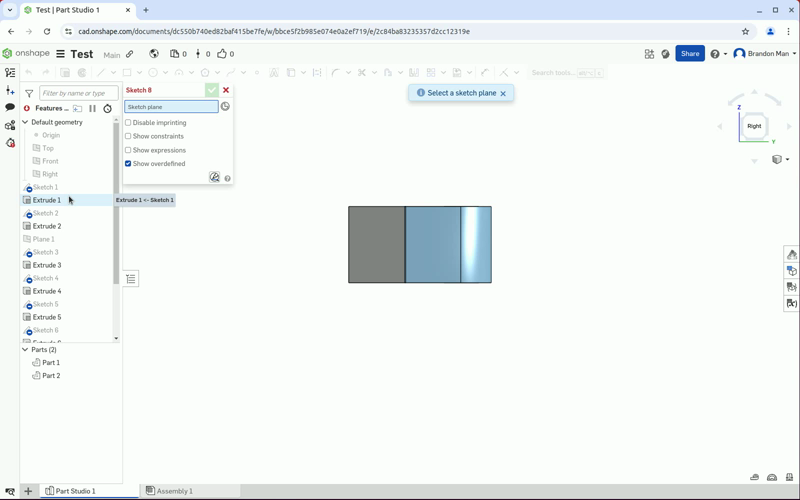
mouse_move(69, 176)
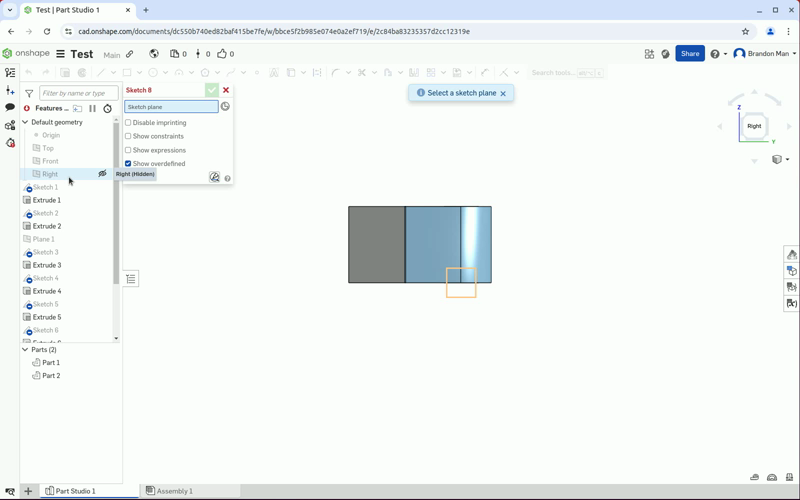
click(69, 176)
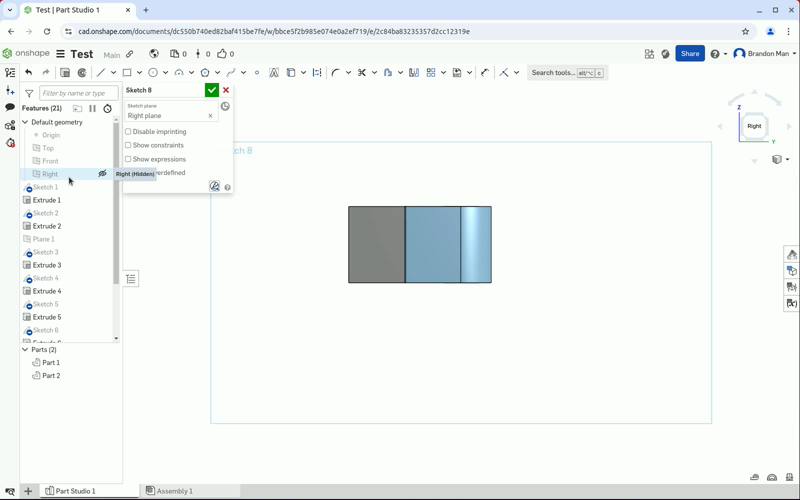
mouse_move(73, 352)
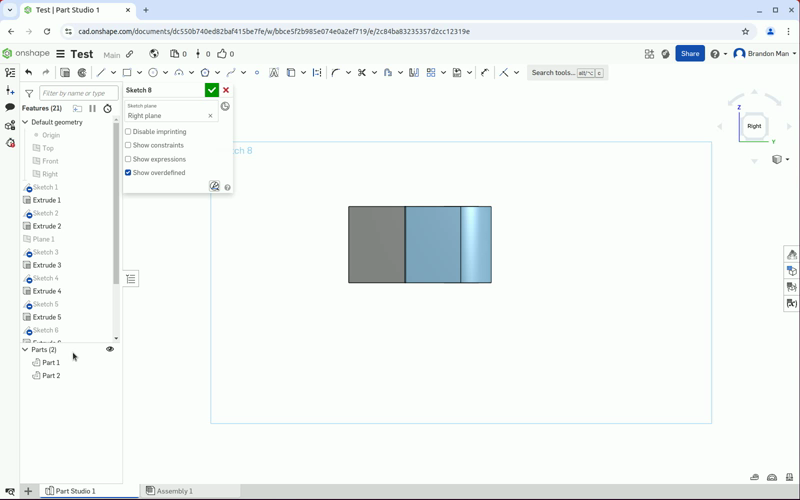
key(y)
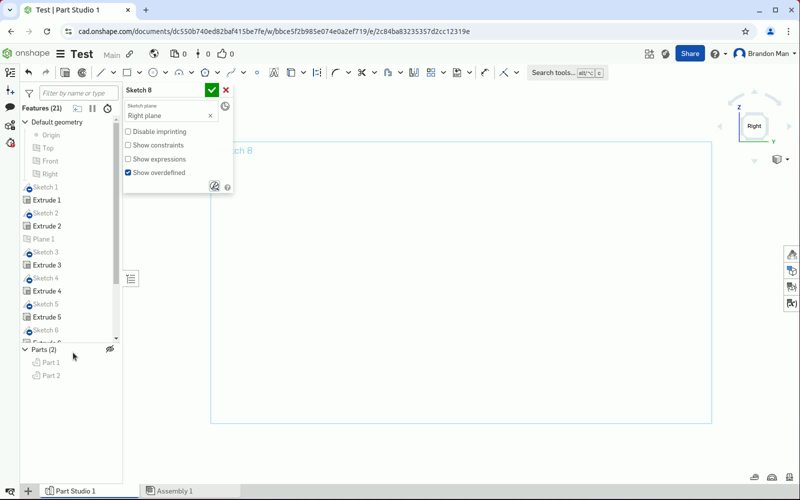
key(l)
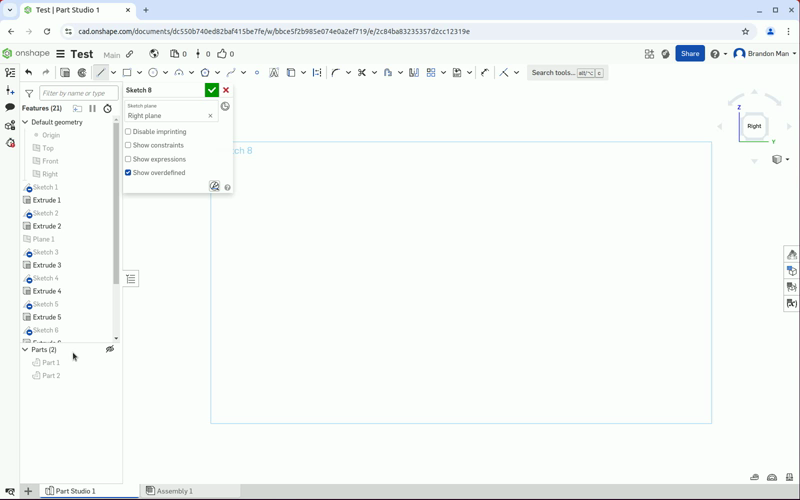
key_down(shift)
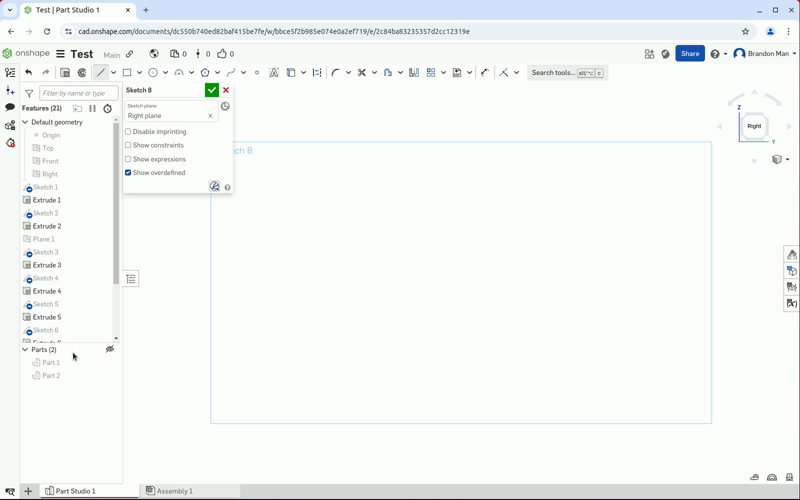
mouse_move(432, 227)
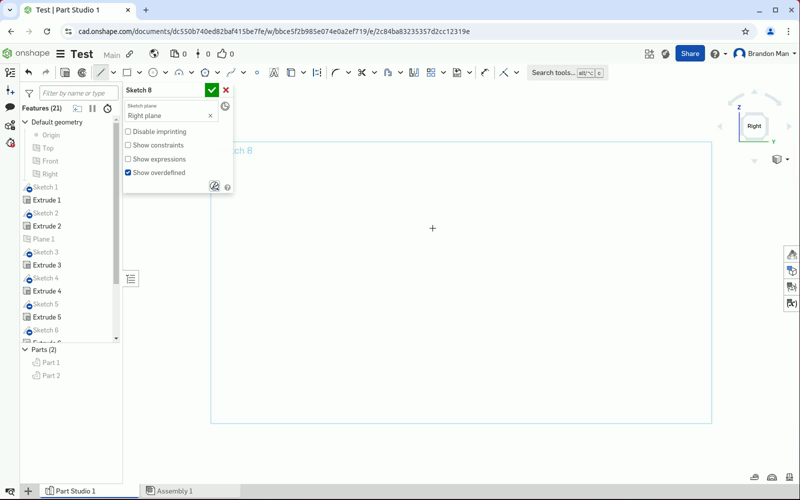
click(432, 227)
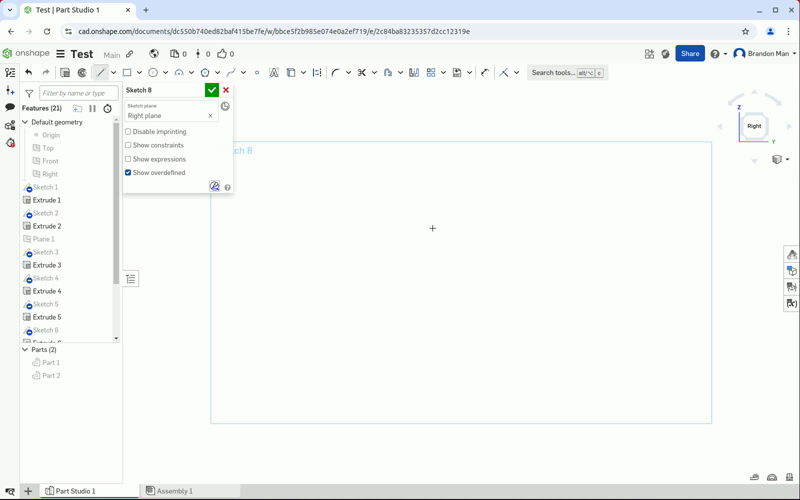
key_up(shift)
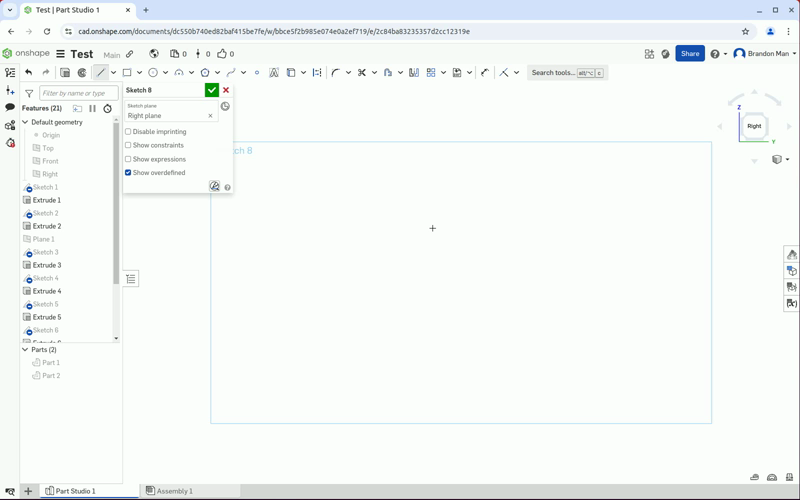
key_down(shift)
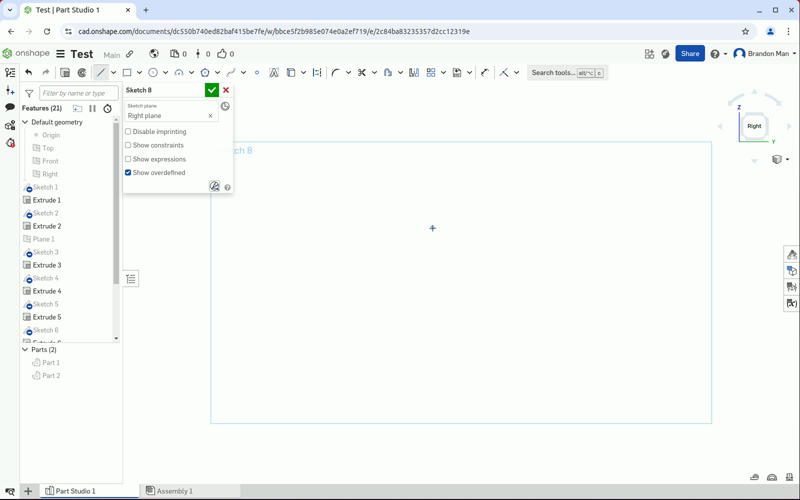
mouse_move(462, 227)
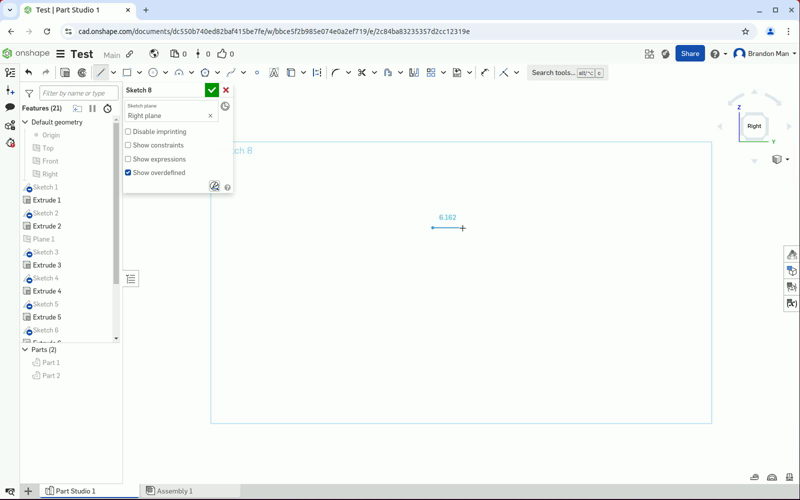
mouse_move(489, 227)
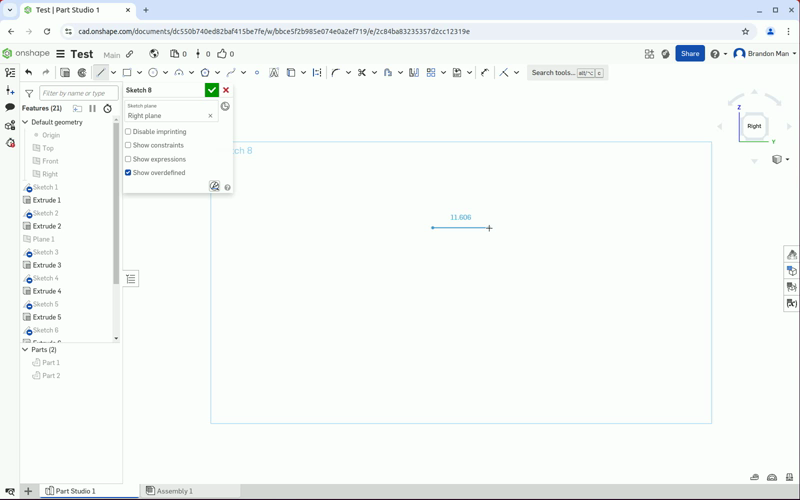
click(489, 227)
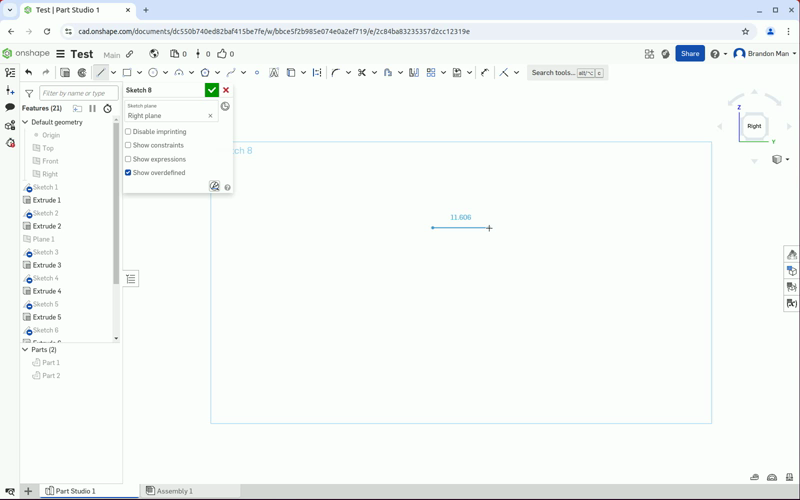
key_up(shift)
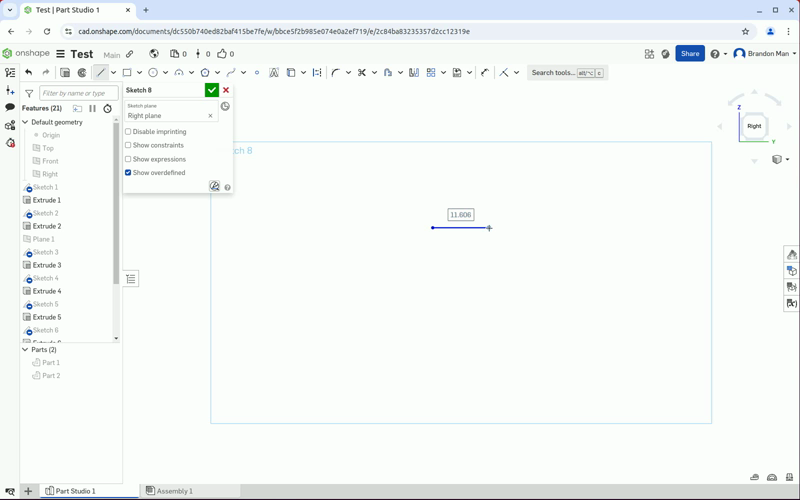
key_down(shift)
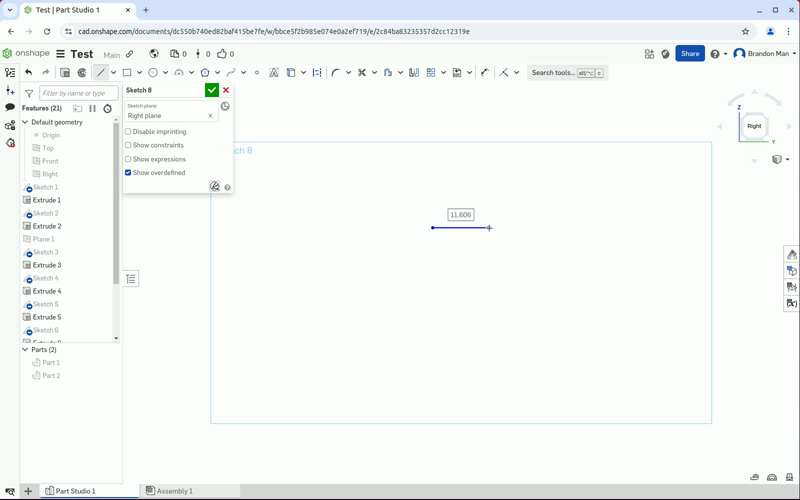
mouse_move(519, 227)
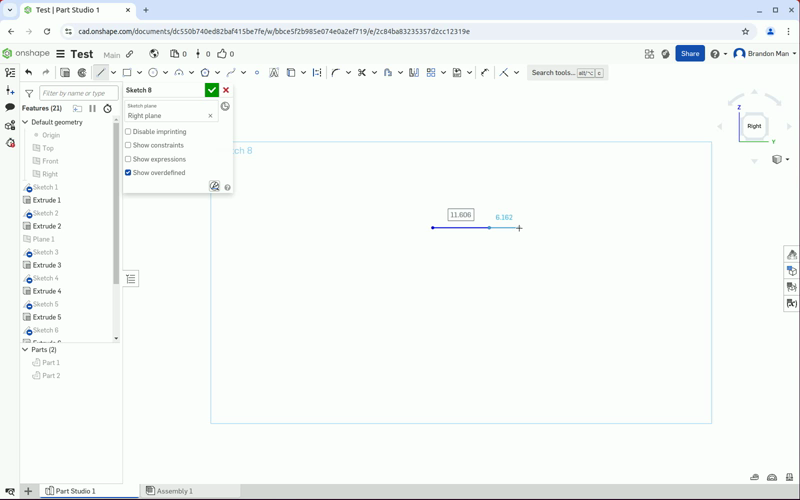
mouse_move(489, 216)
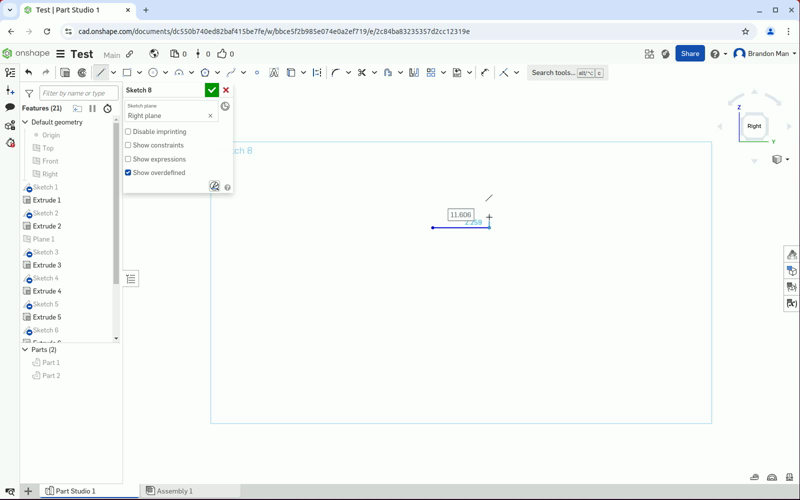
click(489, 216)
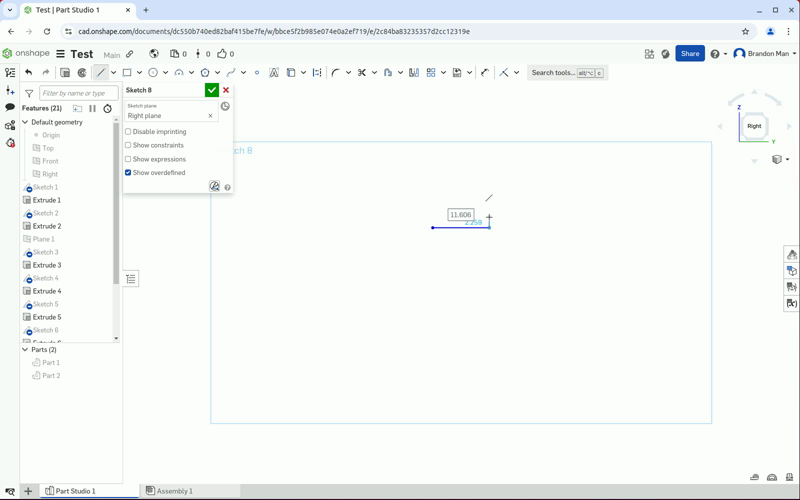
key_up(shift)
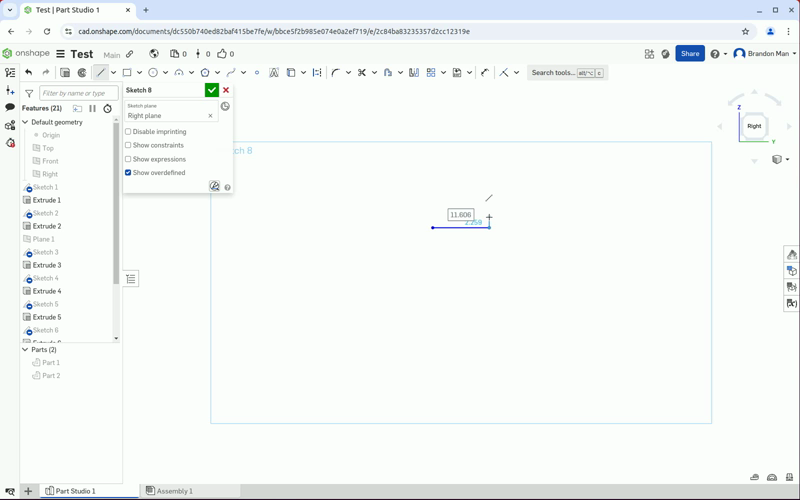
key_down(shift)
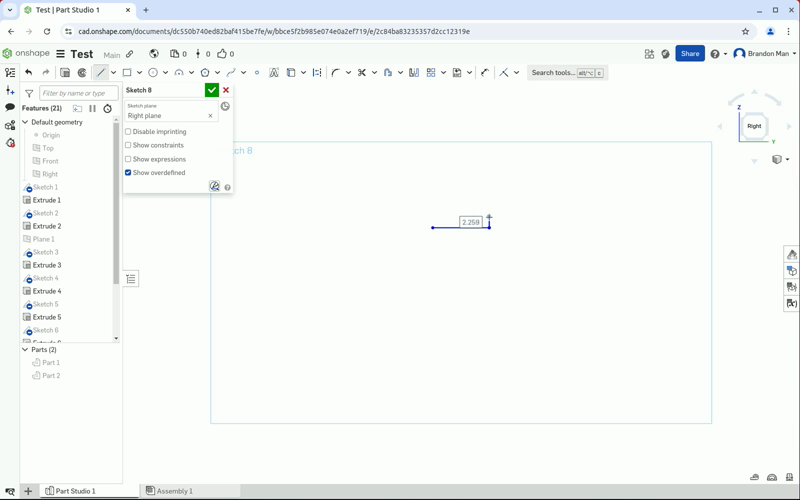
mouse_move(519, 216)
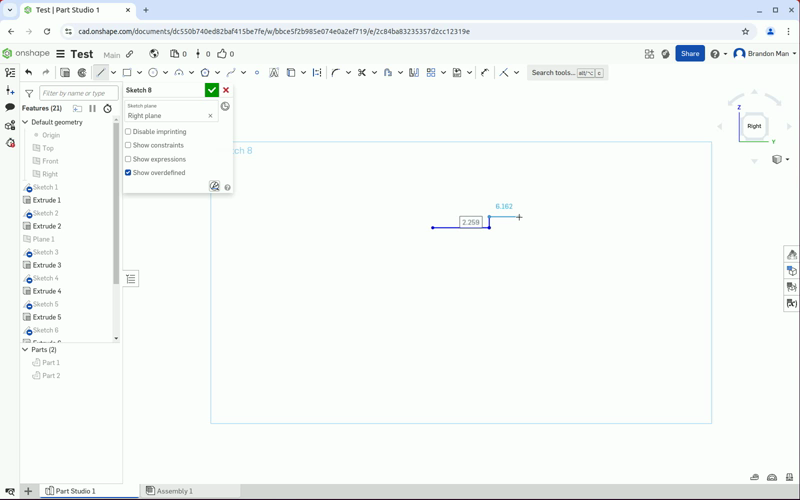
mouse_move(461, 216)
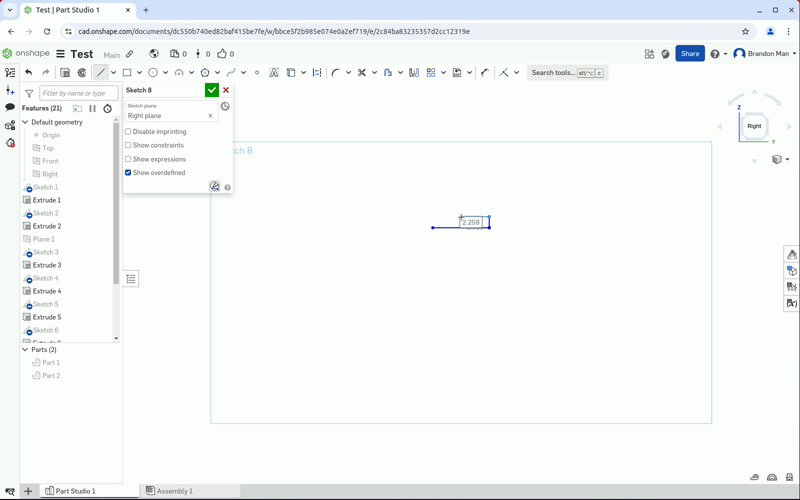
click(461, 216)
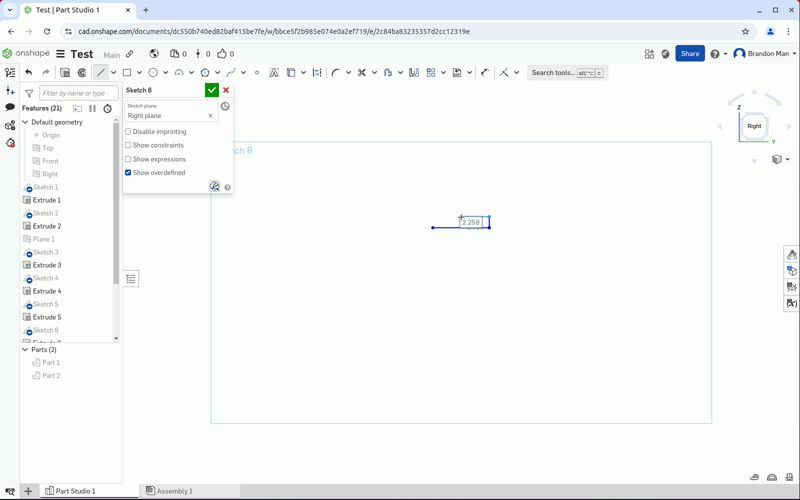
key_up(shift)
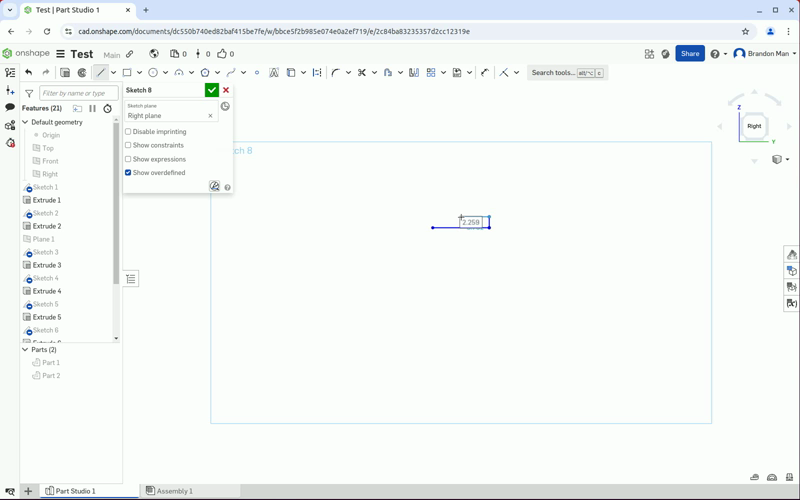
key_down(shift)
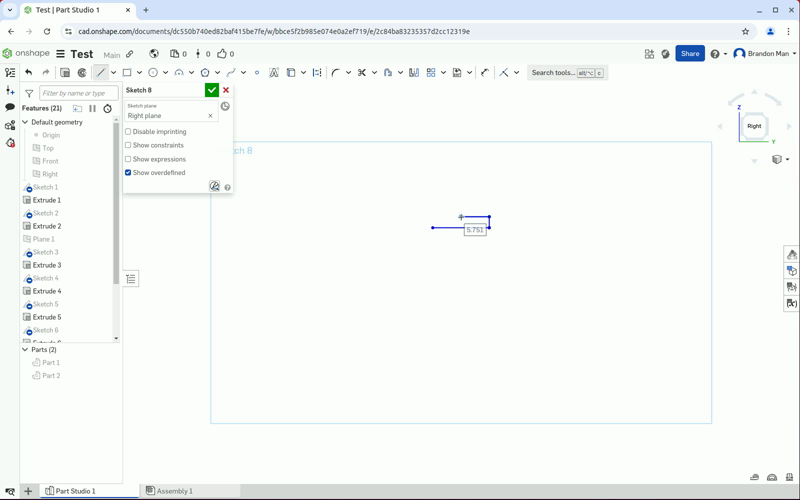
mouse_move(491, 216)
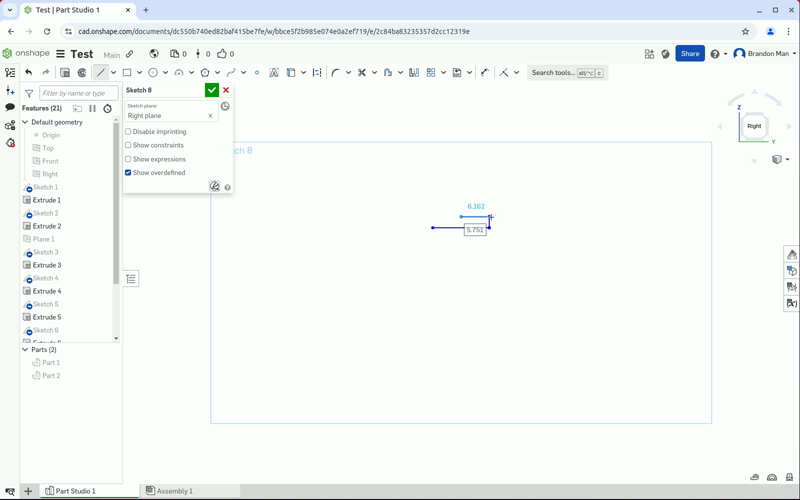
mouse_move(432, 216)
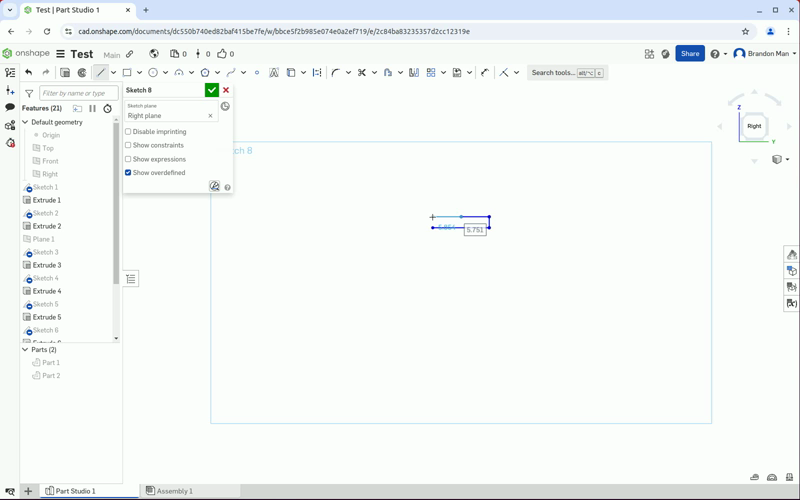
click(432, 216)
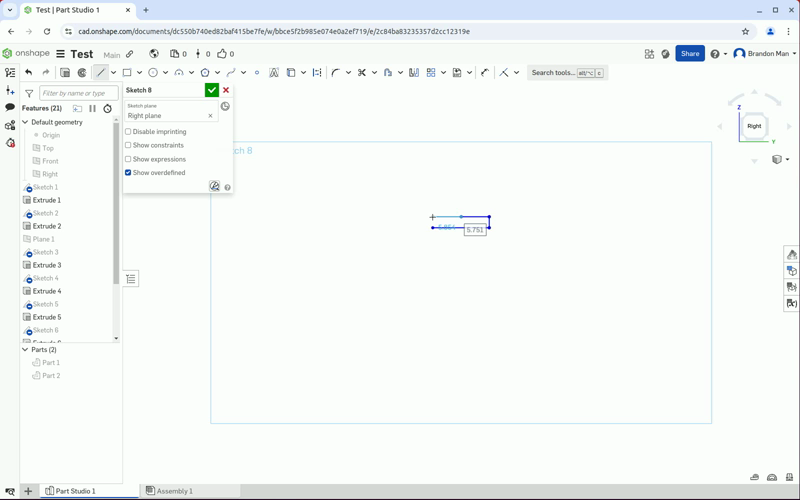
key_up(shift)
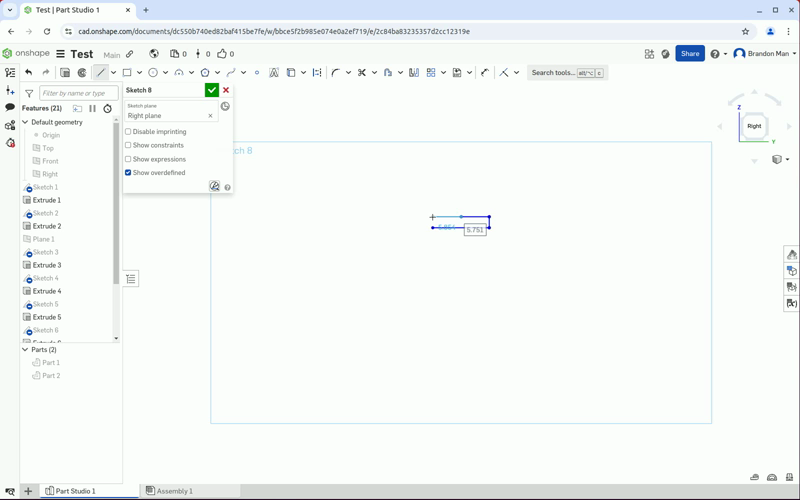
mouse_move(462, 216)
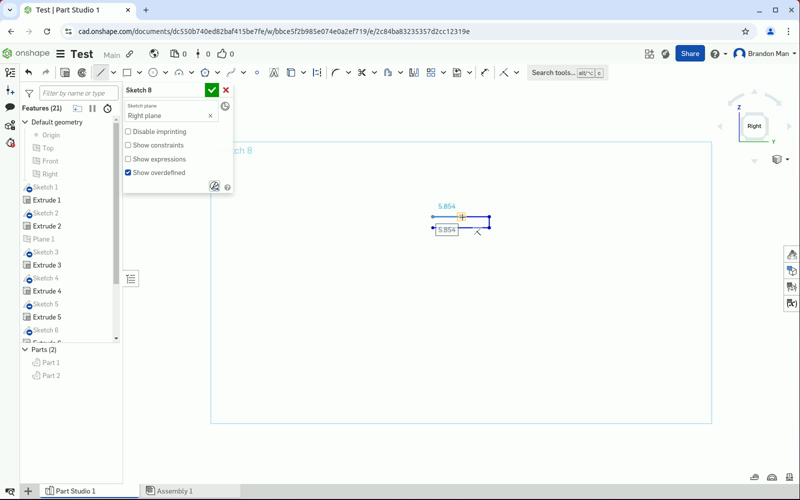
key_down(shift)
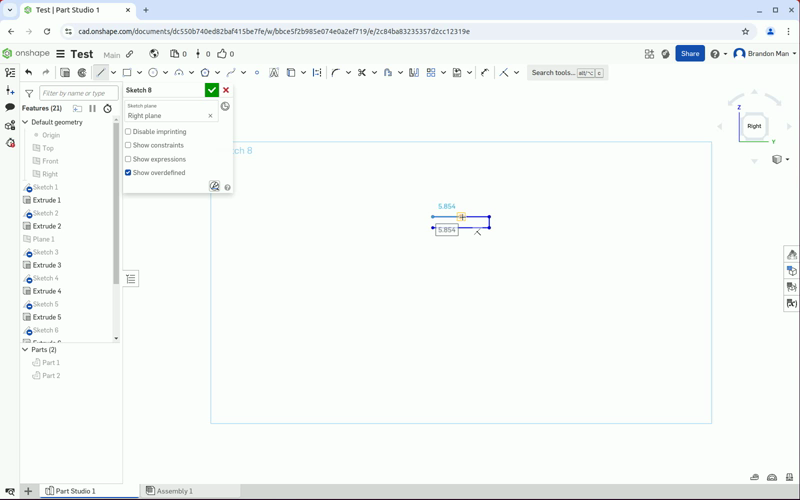
mouse_move(432, 227)
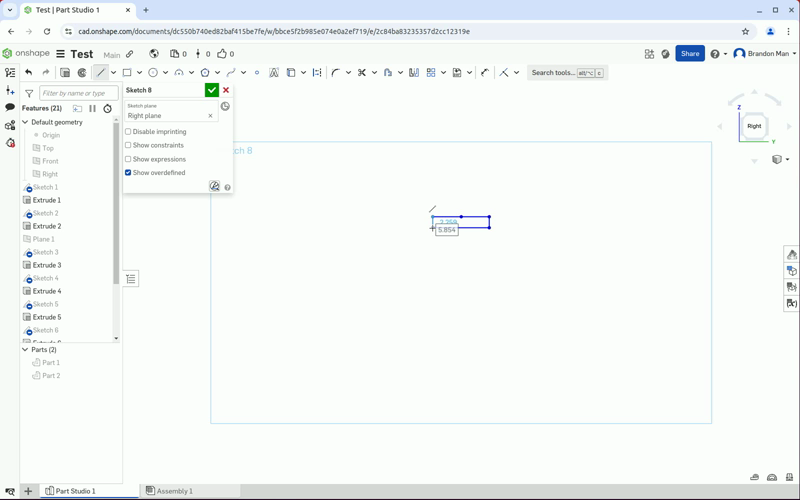
key_up(shift)
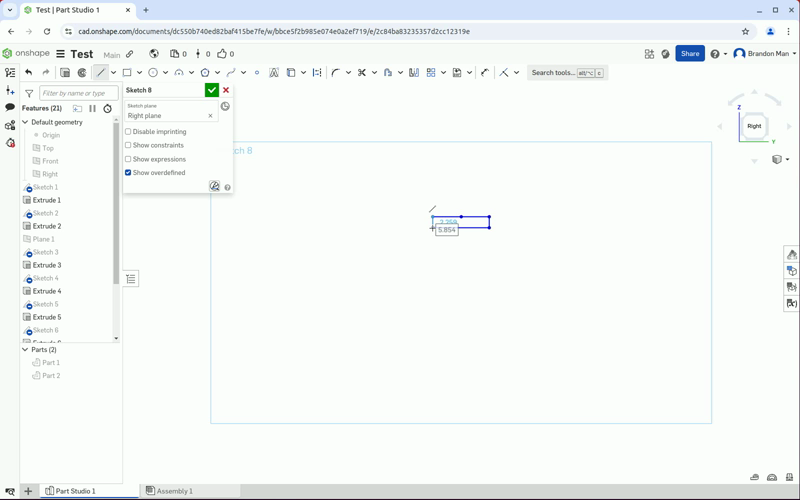
click(432, 227)
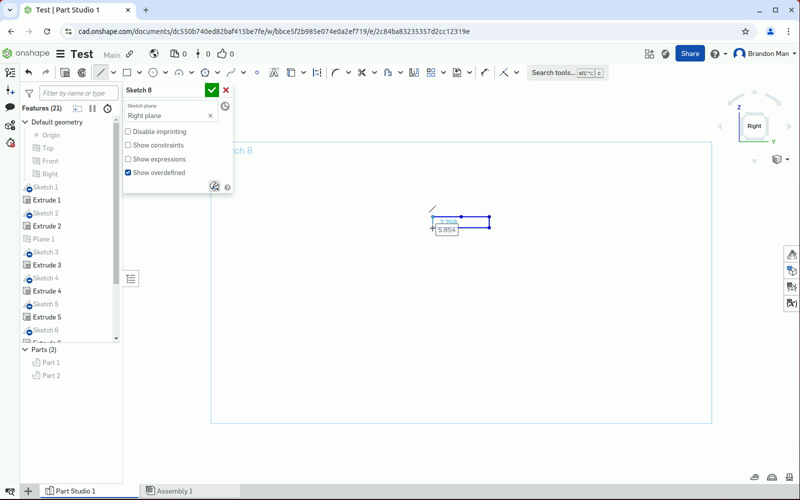
key(esc)
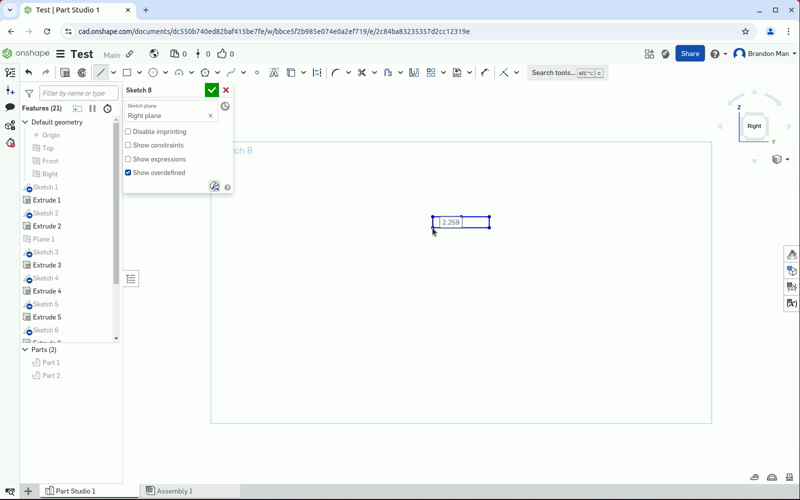
mouse_move(448, 224)
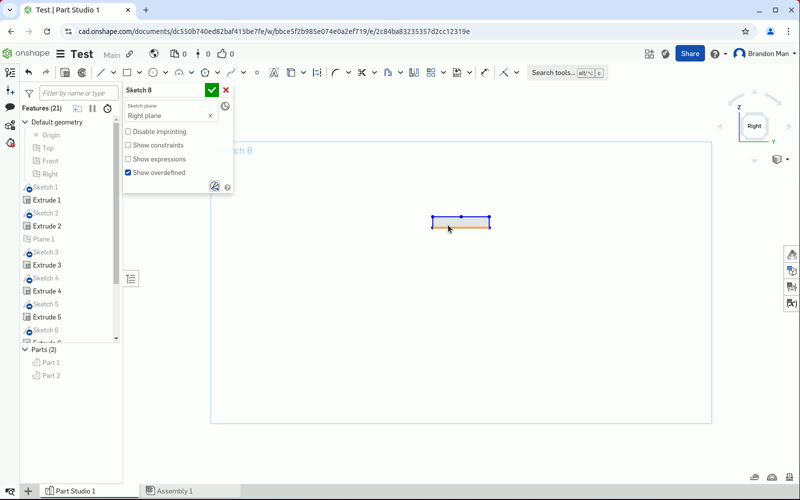
scroll(6)
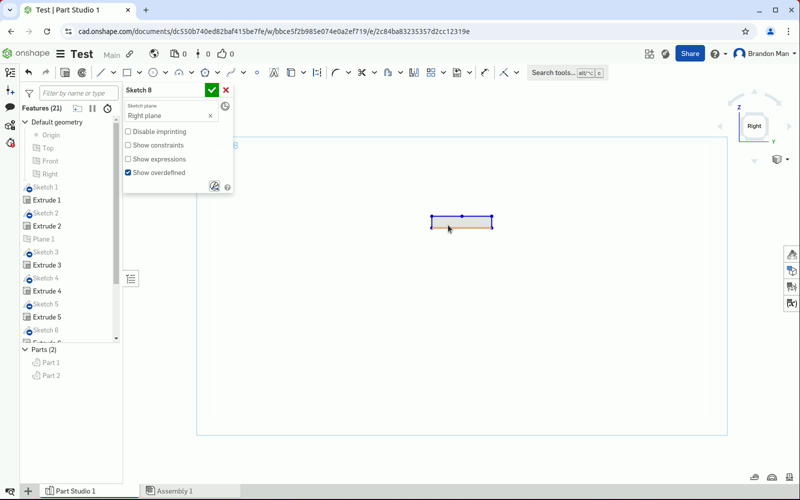
scroll(6)
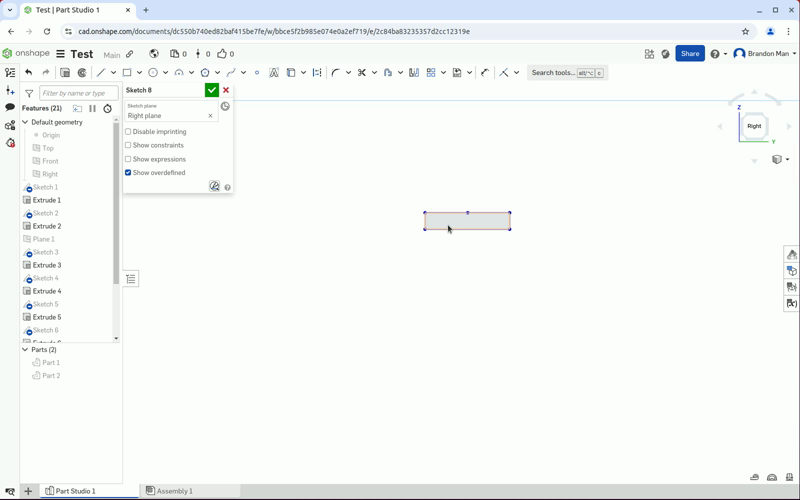
scroll(6)
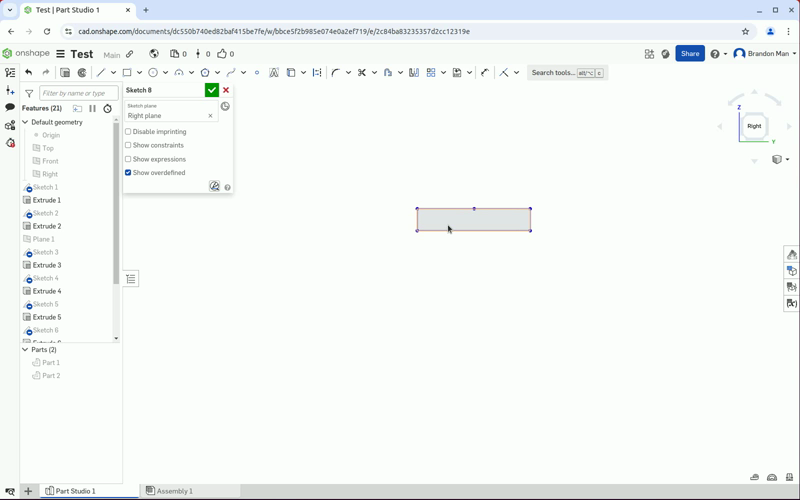
scroll(6)
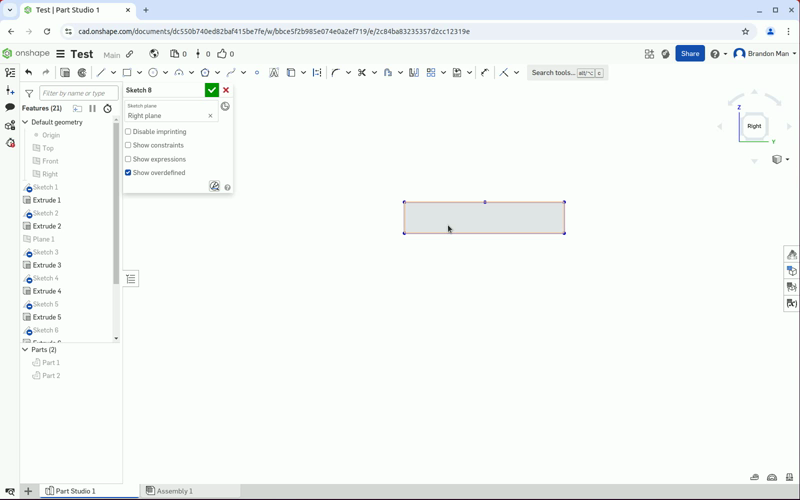
scroll(6)
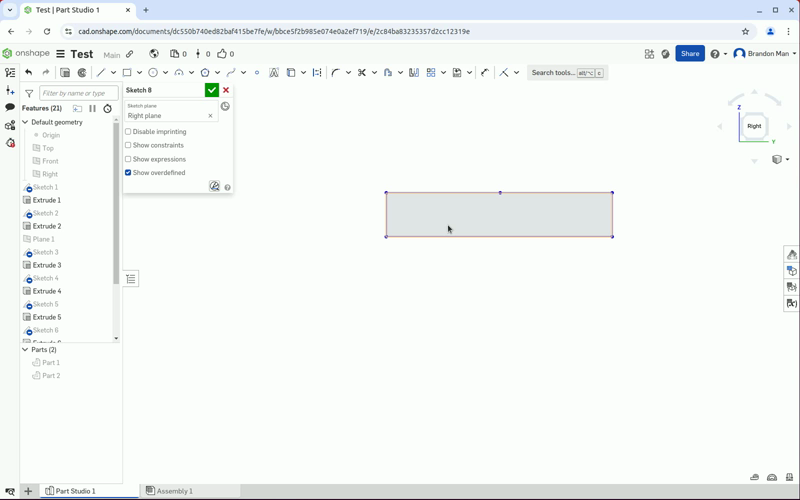
scroll(6)
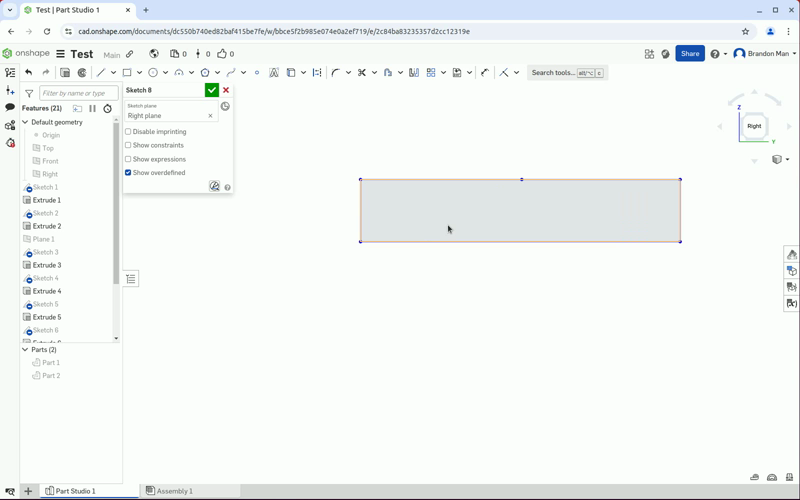
scroll(6)
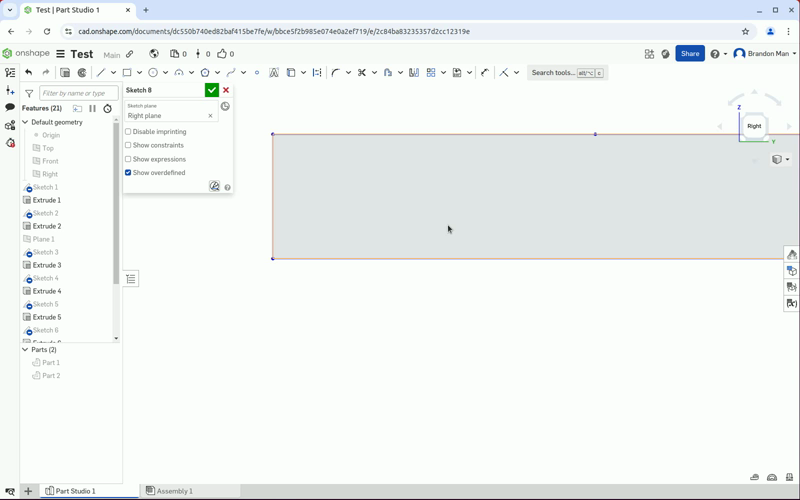
click(448, 224)
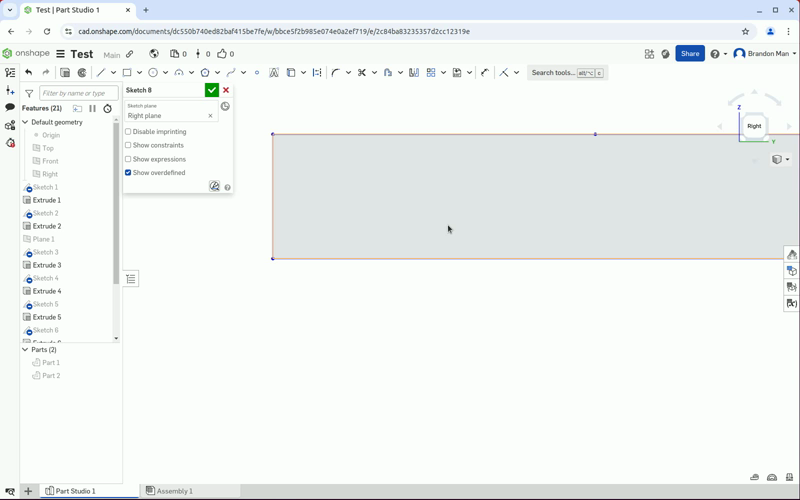
scroll(-6)
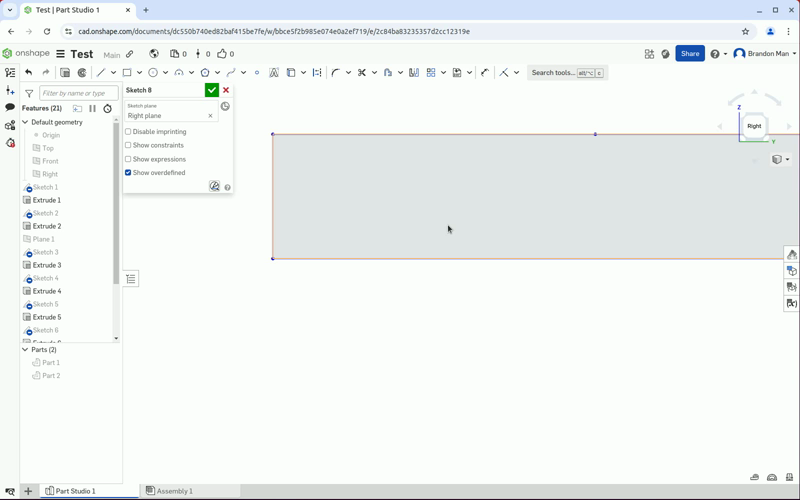
scroll(-6)
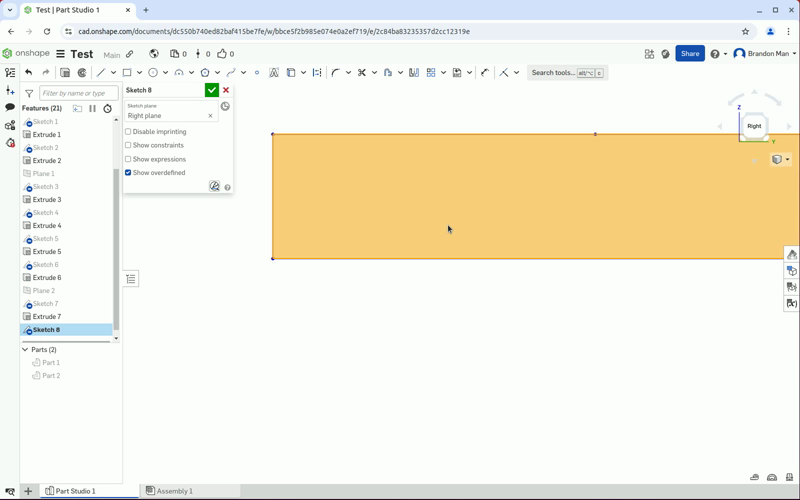
scroll(-6)
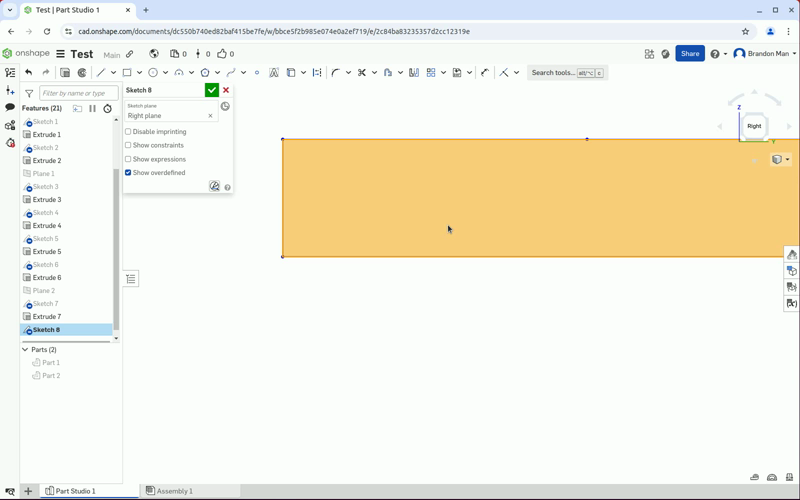
scroll(-6)
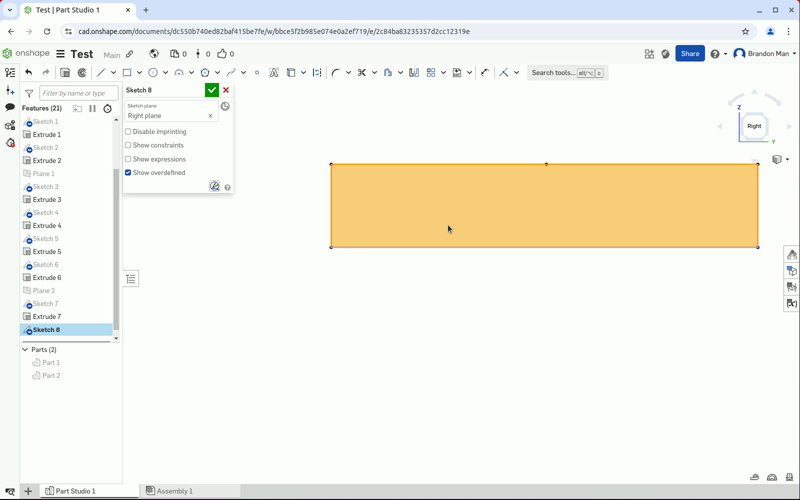
scroll(-6)
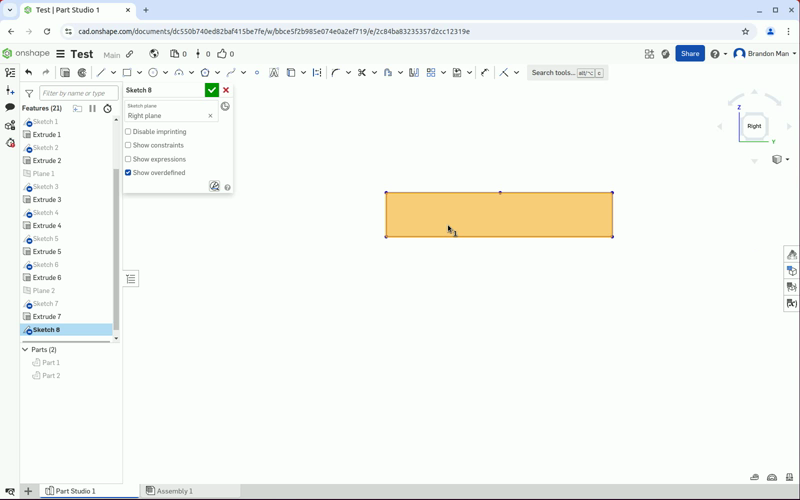
scroll(-6)
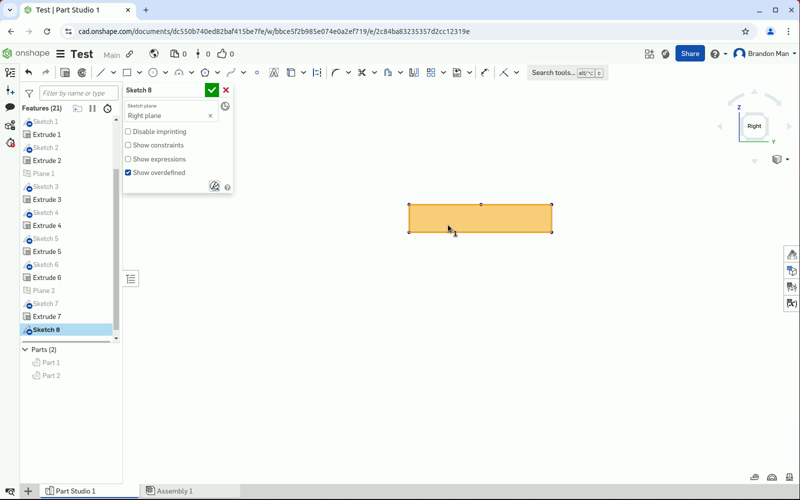
scroll(-6)
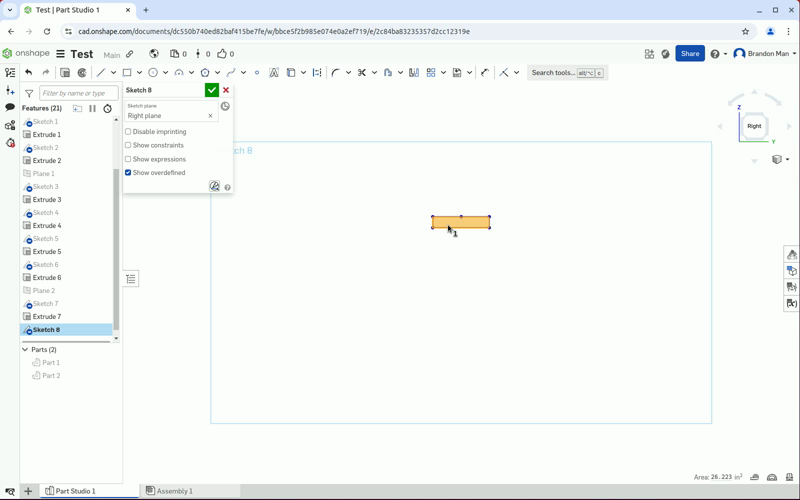
mouse_move(73, 352)
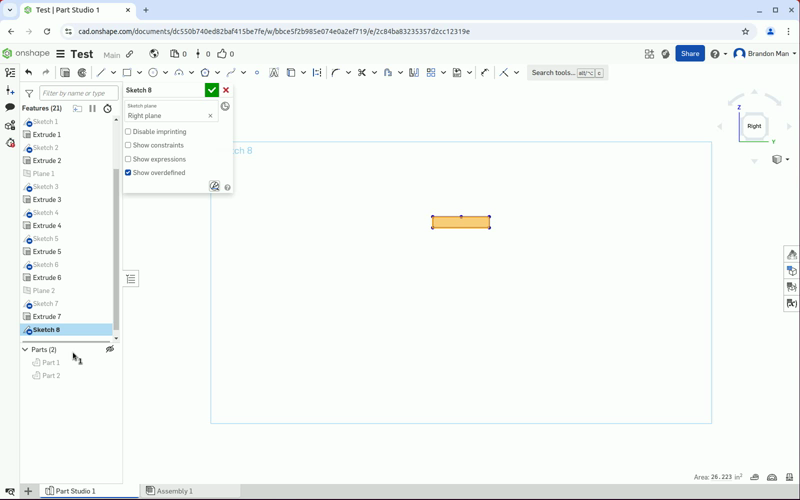
key(shift+y)
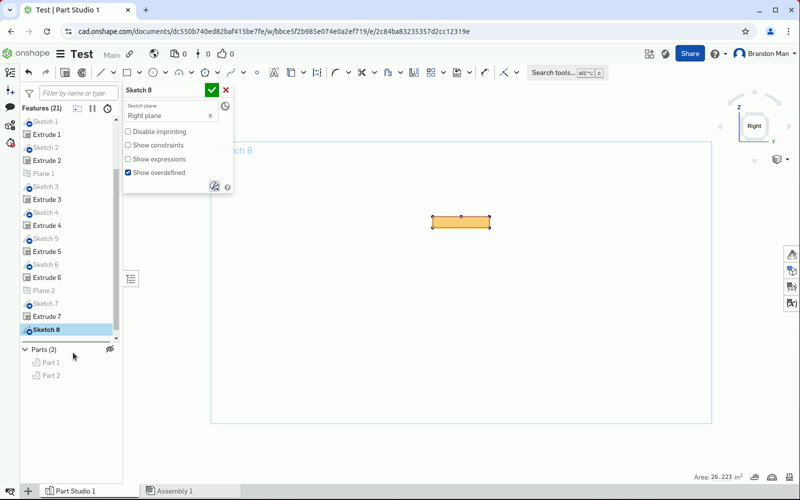
key(shift+e)
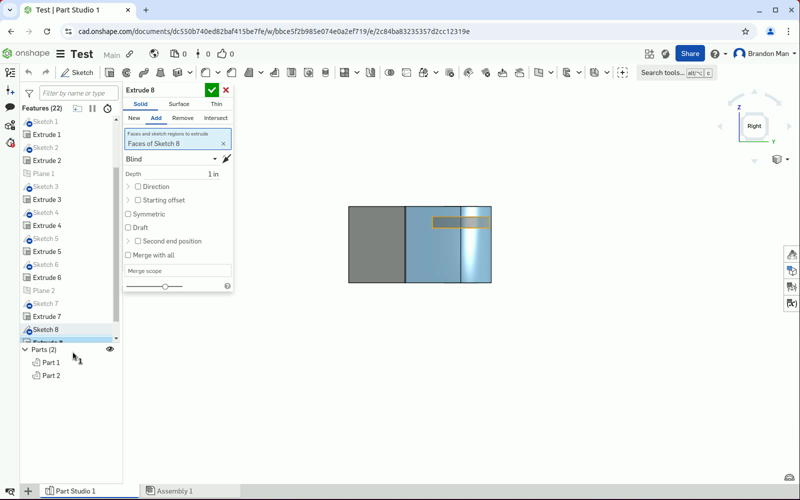
mouse_move(143, 106)
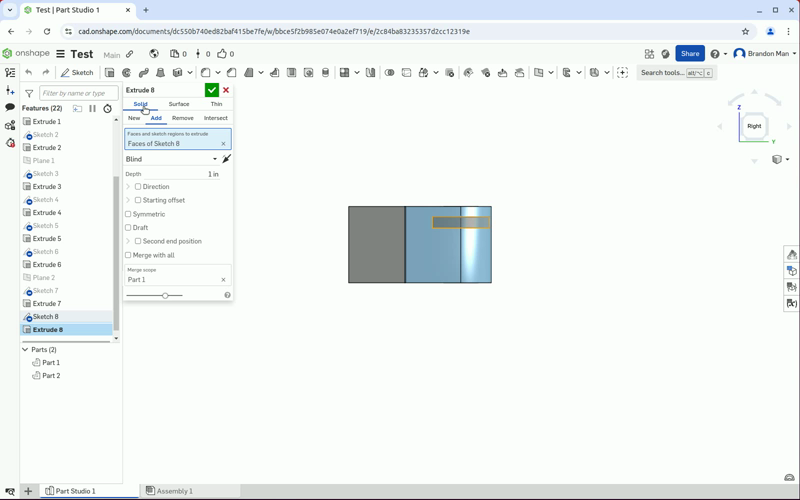
click(143, 106)
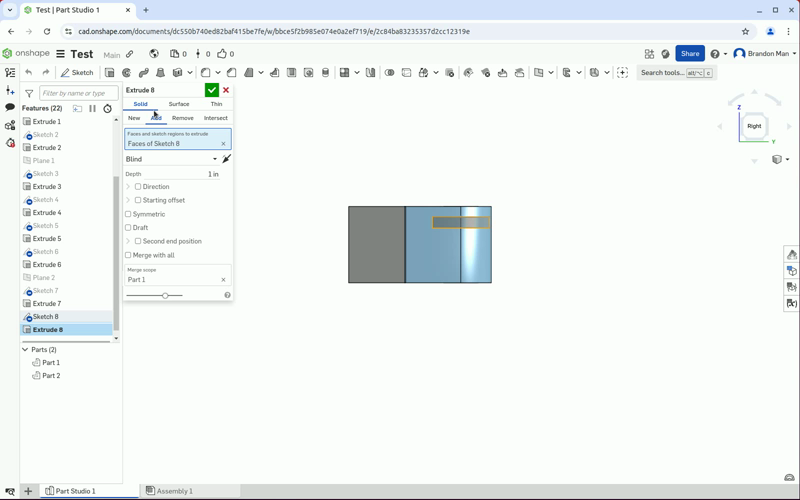
mouse_move(186, 120)
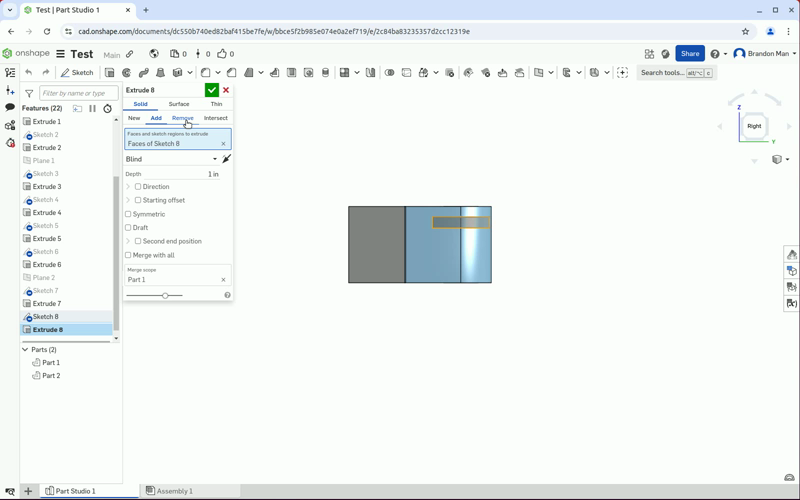
click(186, 120)
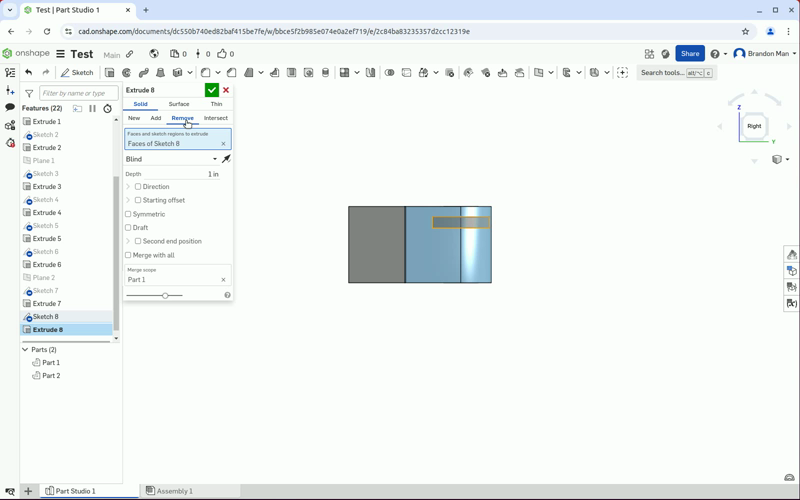
key(tab, 4)
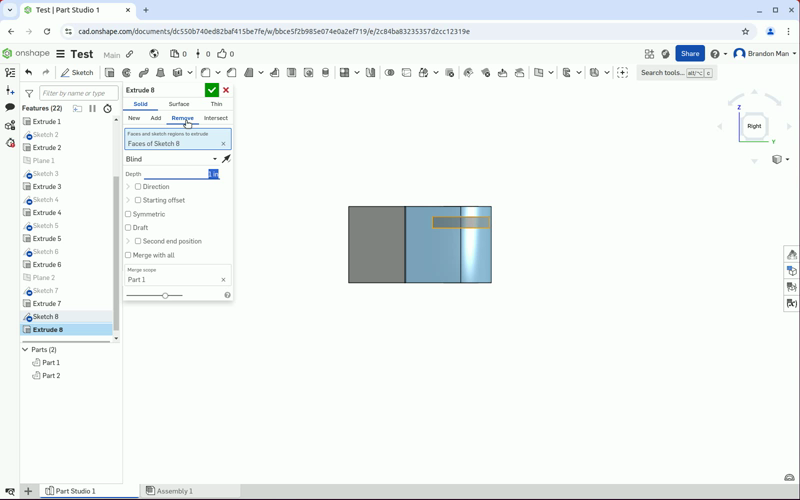
text(4.814)
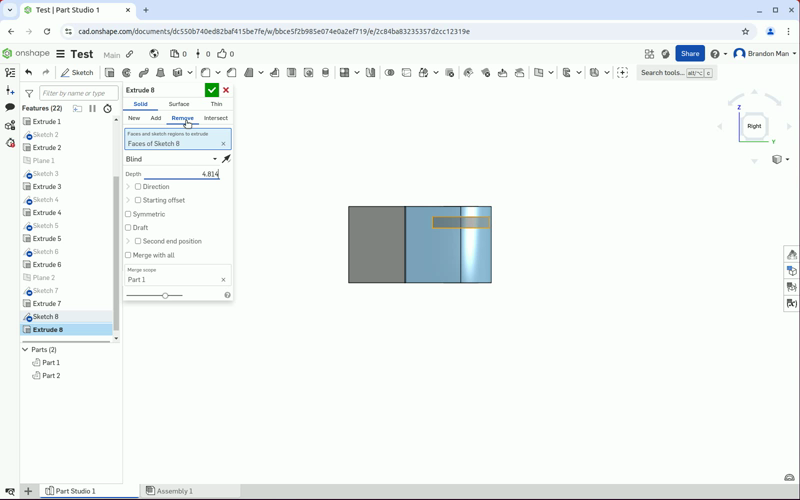
key(tab, 3)
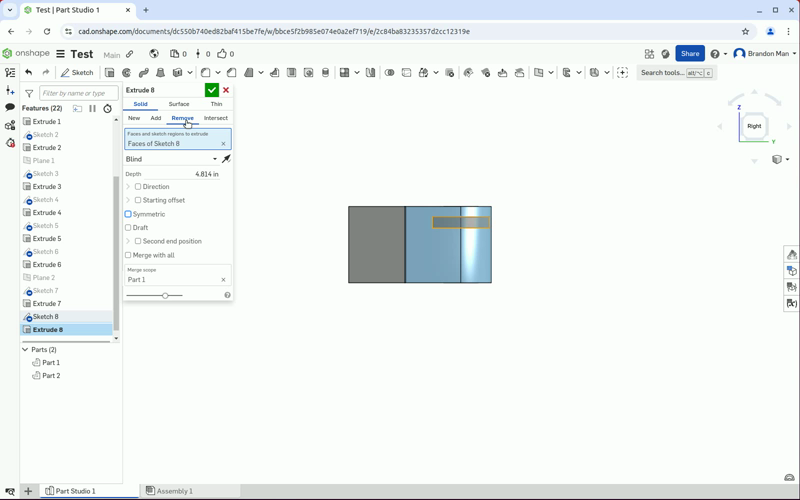
key(space)
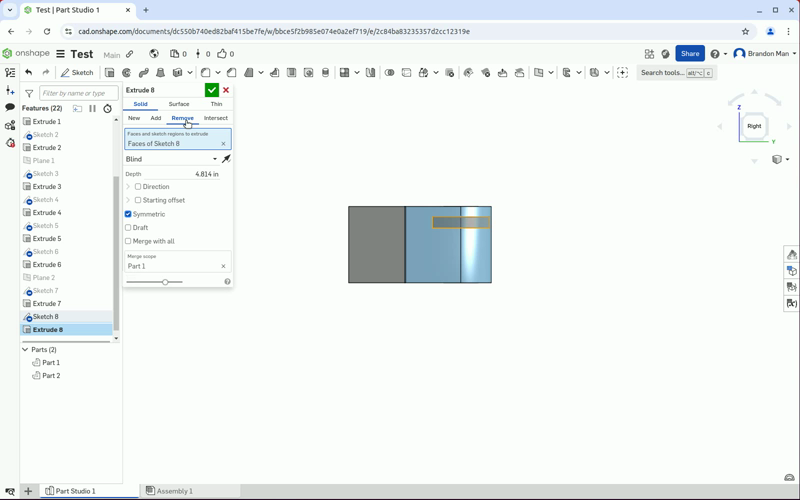
key(tab, 2)
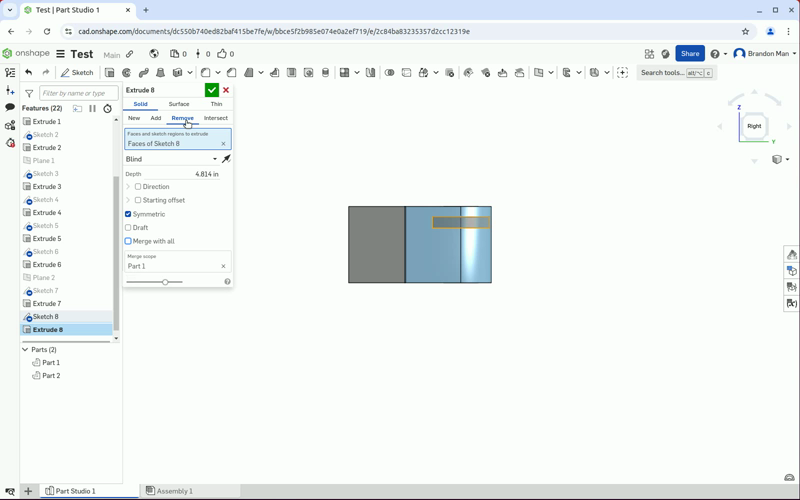
key(space)
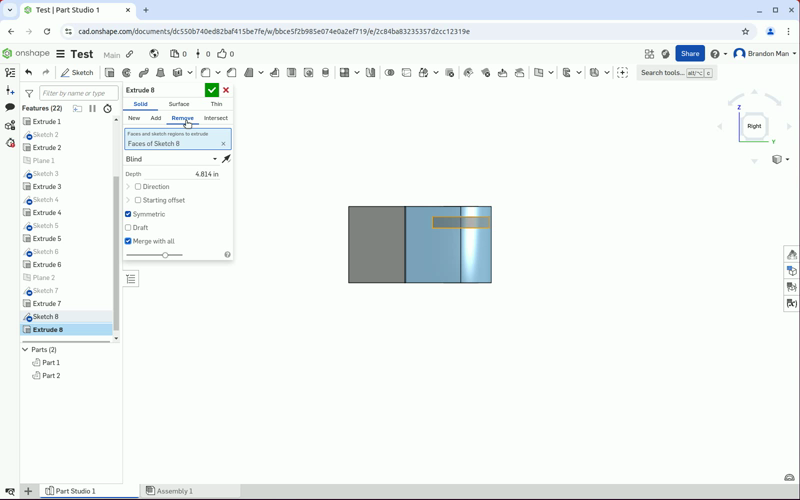
key(enter)
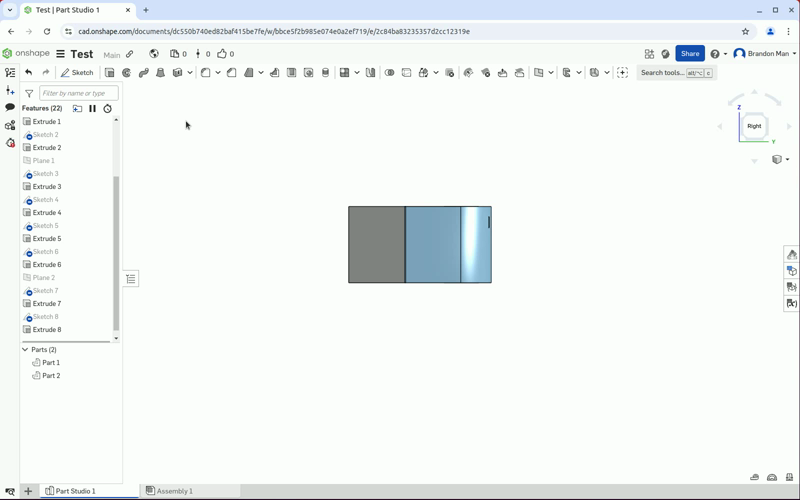
key(shift+h)
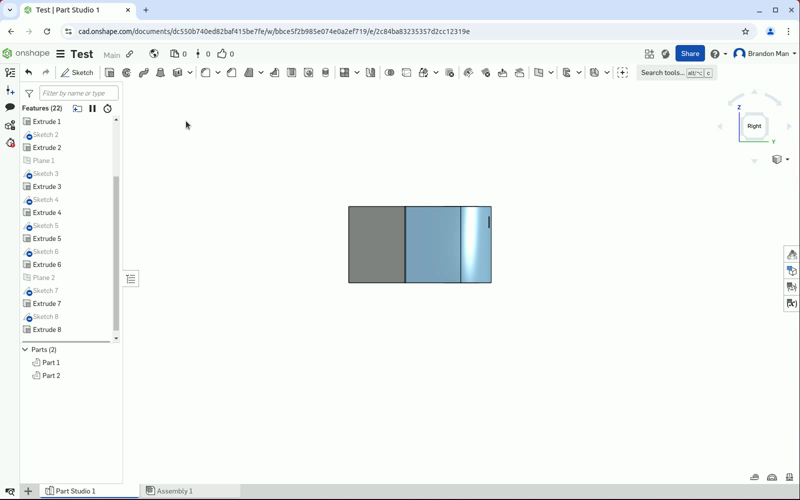
key(shift+h)
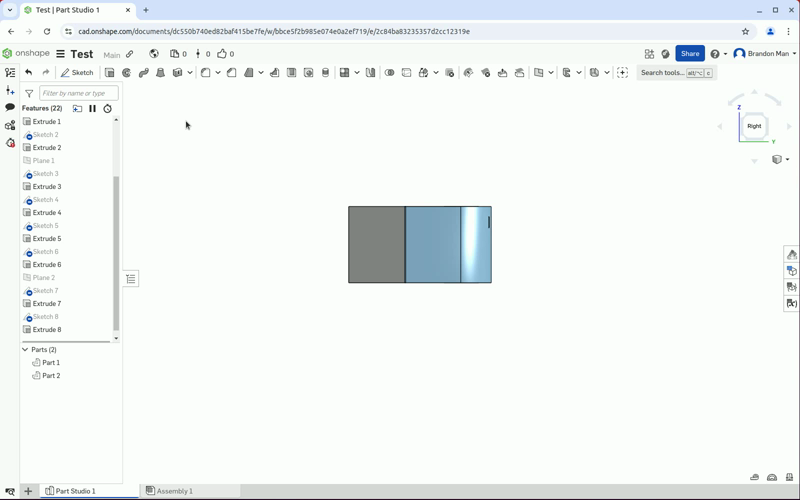
mouse_move(69, 111)
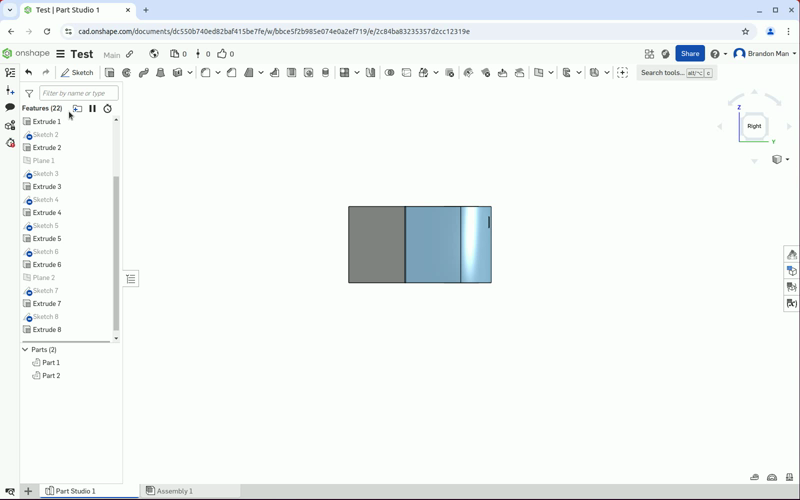
click(69, 111)
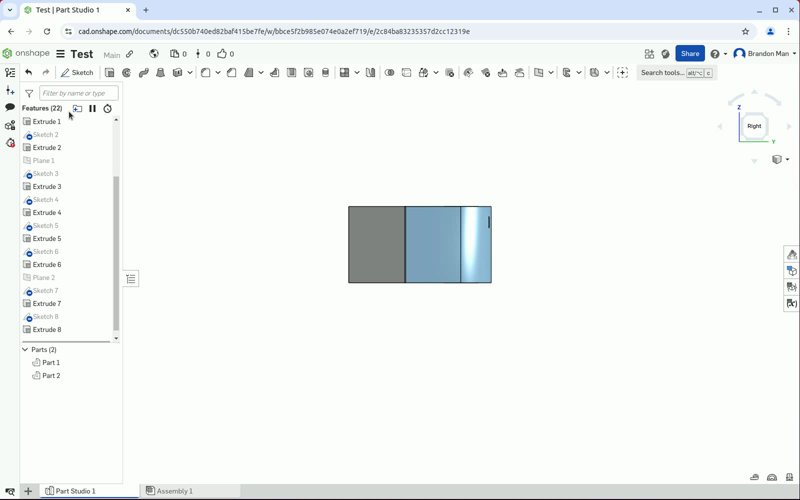
key(shift+s)
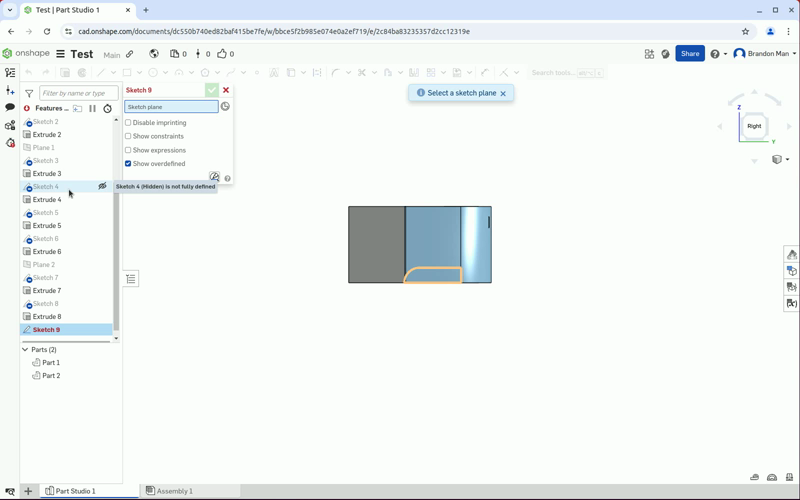
scroll(3)
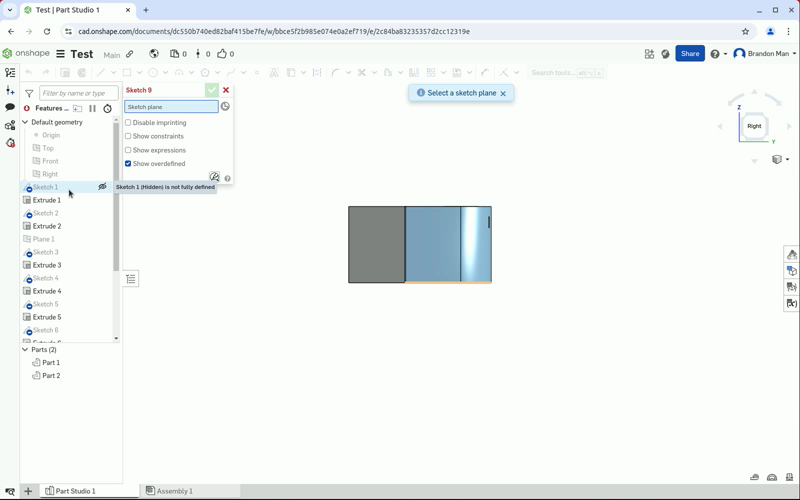
mouse_move(69, 176)
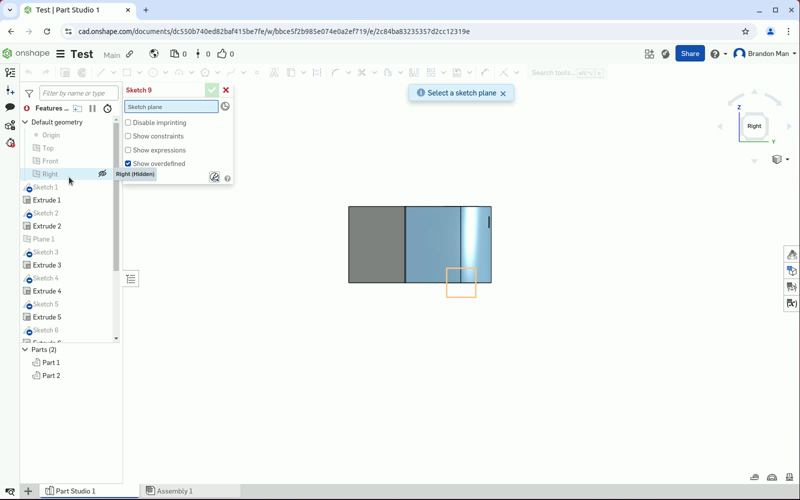
click(69, 176)
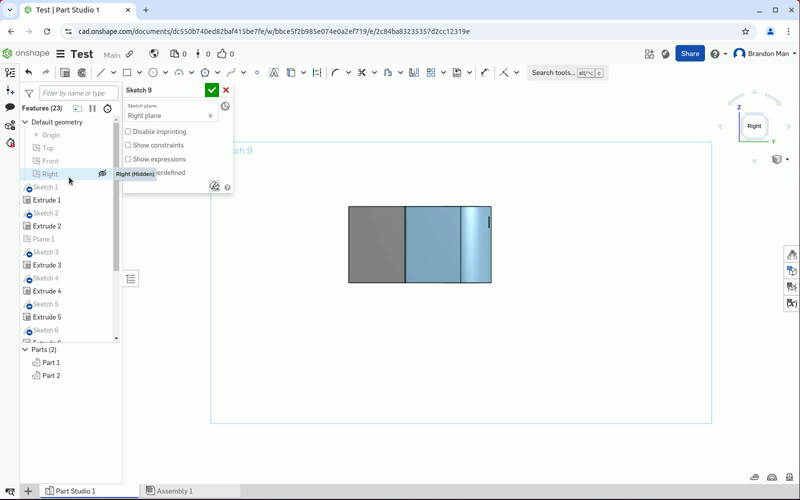
mouse_move(73, 352)
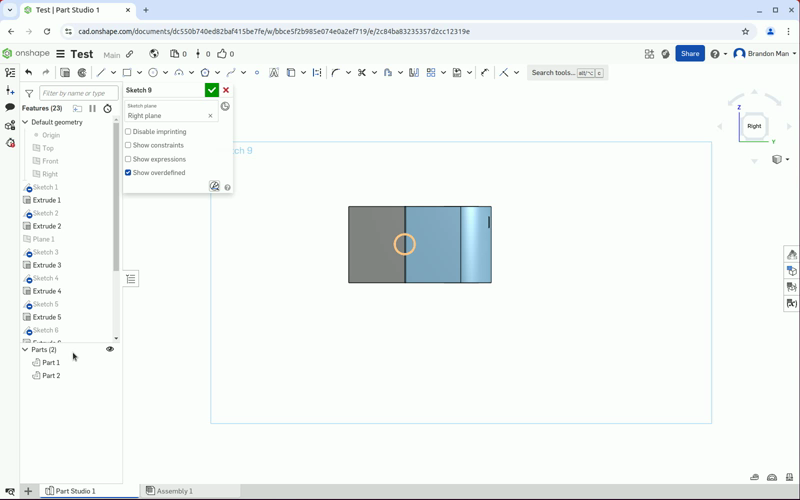
key(y)
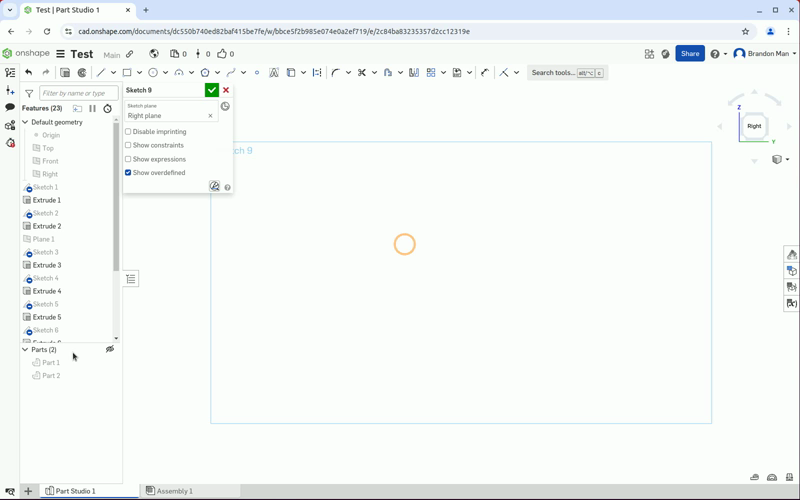
key(l)
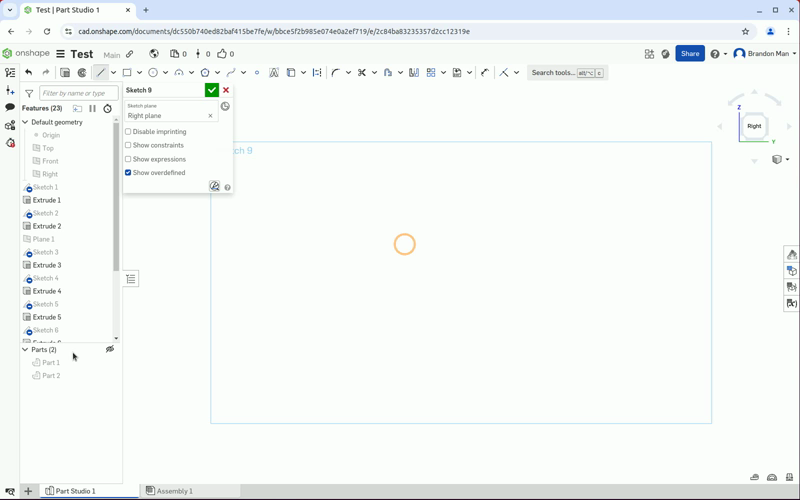
key_down(shift)
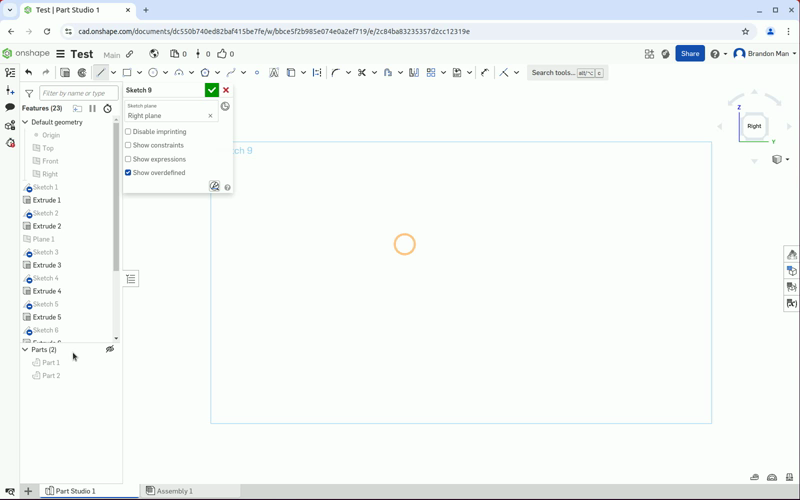
mouse_move(432, 273)
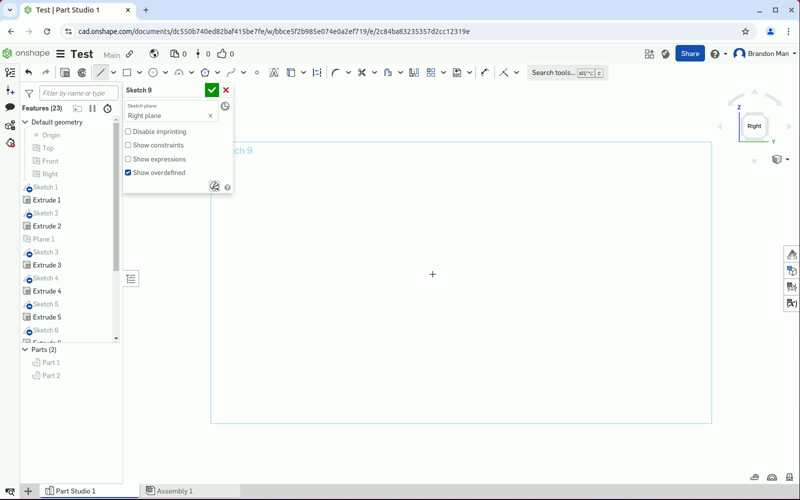
click(432, 273)
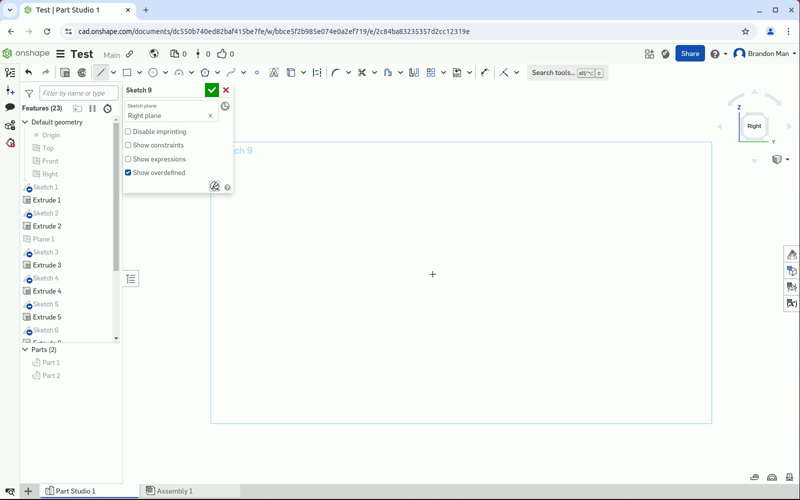
key_up(shift)
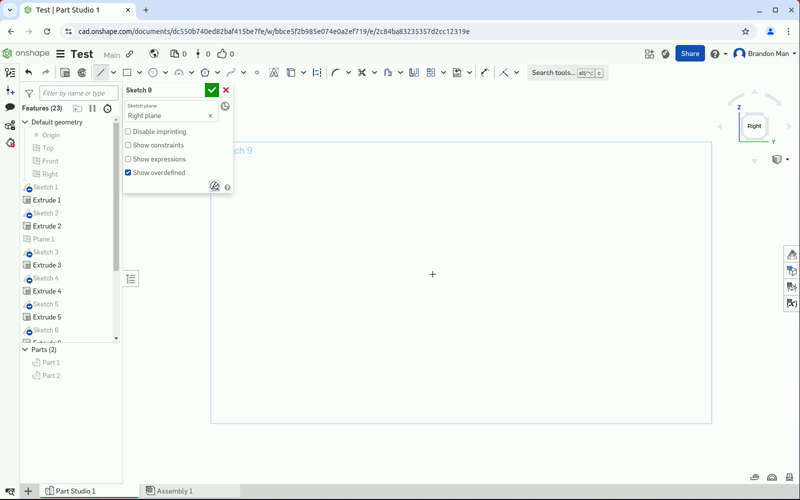
key_down(shift)
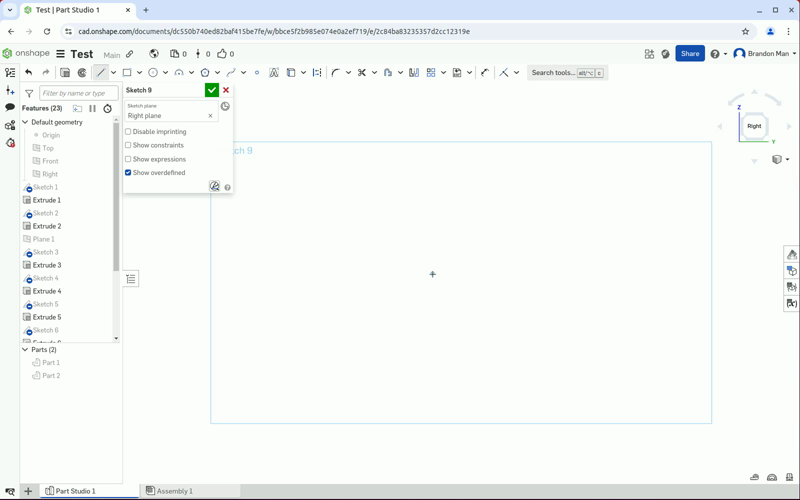
mouse_move(462, 273)
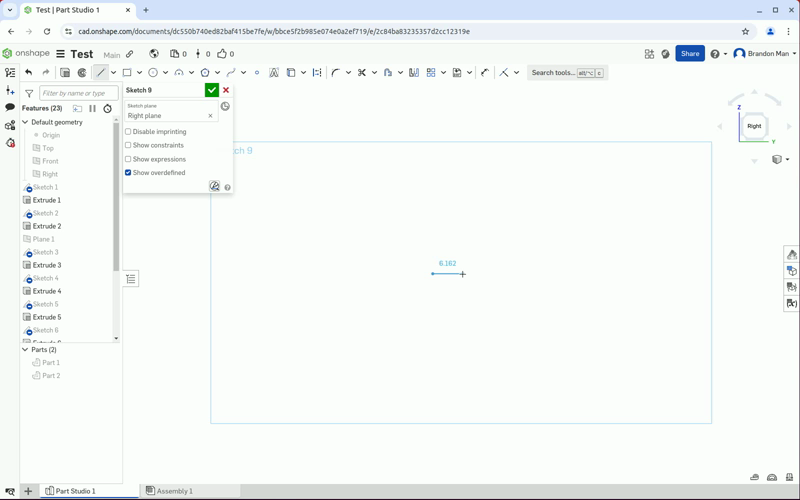
mouse_move(489, 273)
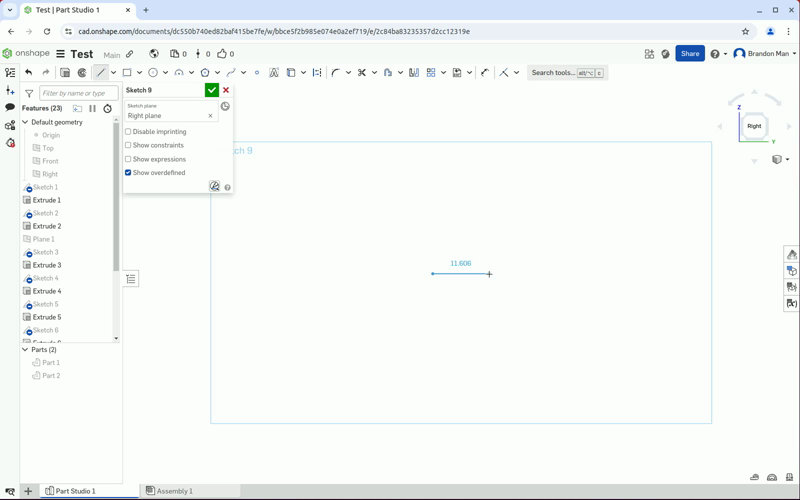
click(489, 273)
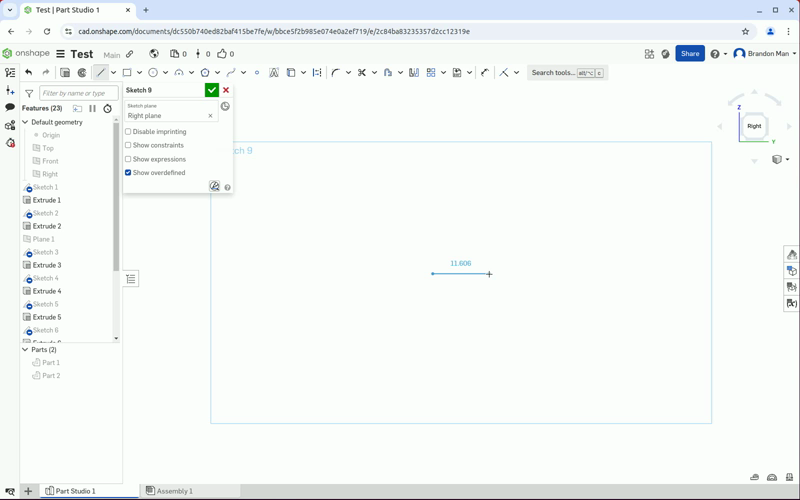
key_up(shift)
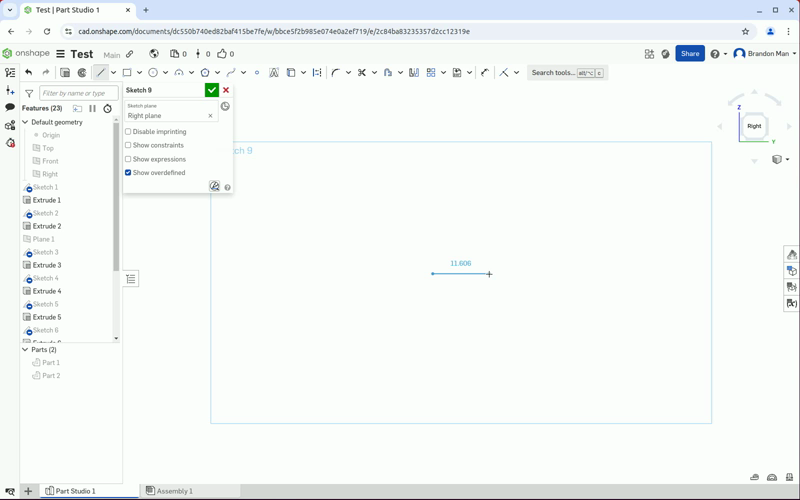
key_down(shift)
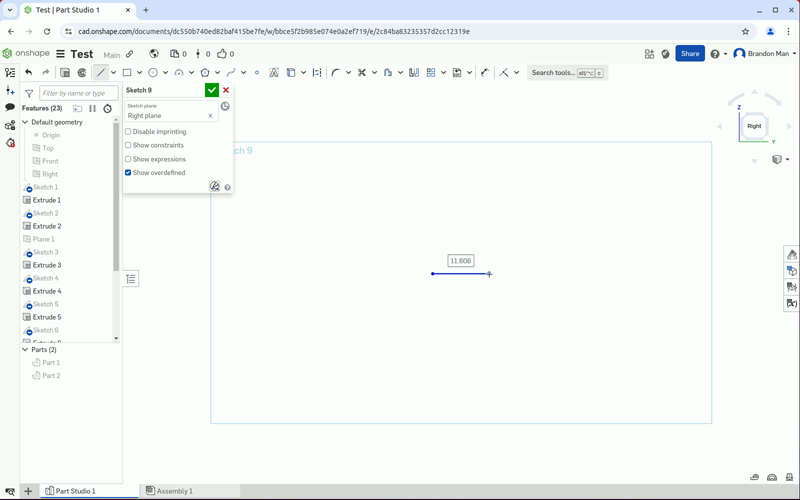
mouse_move(519, 273)
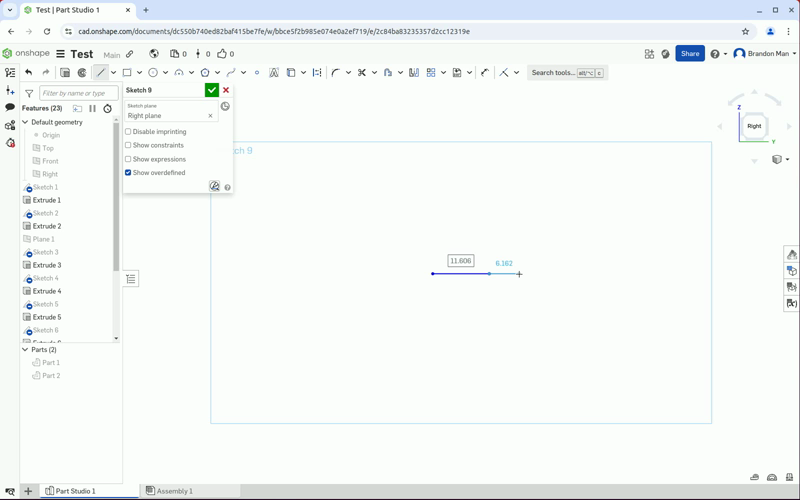
mouse_move(489, 262)
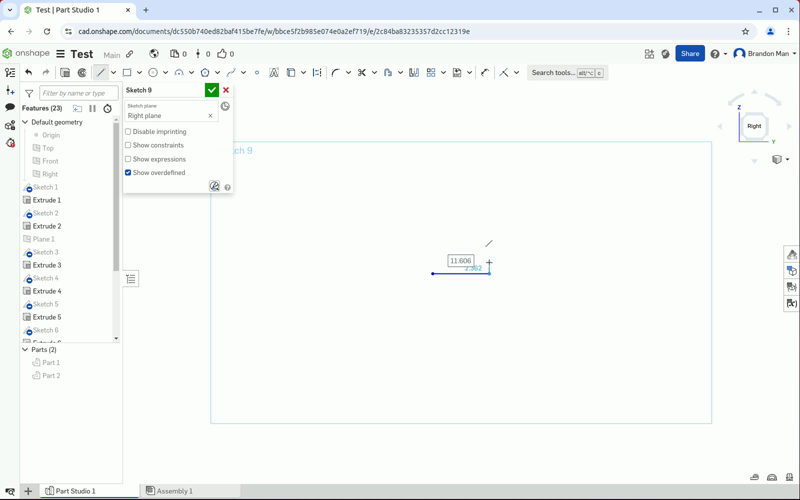
click(489, 262)
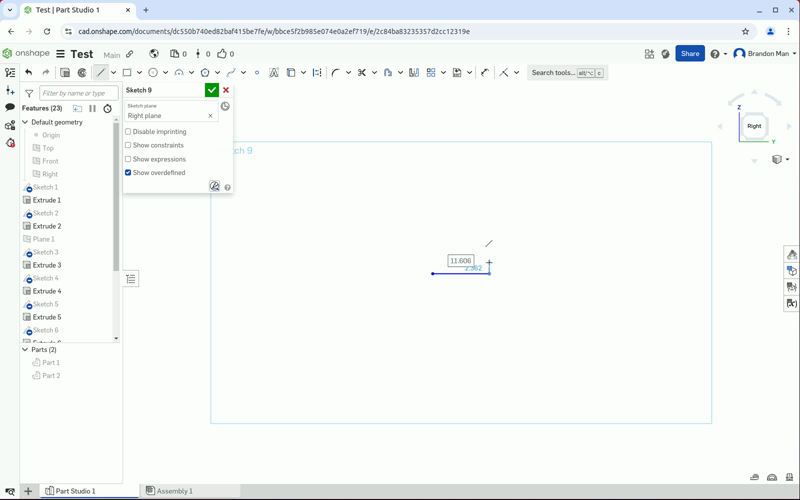
key_up(shift)
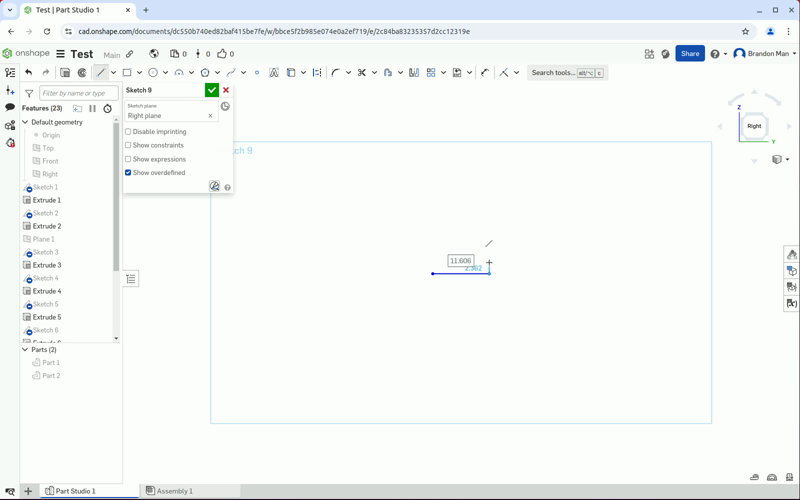
key_down(shift)
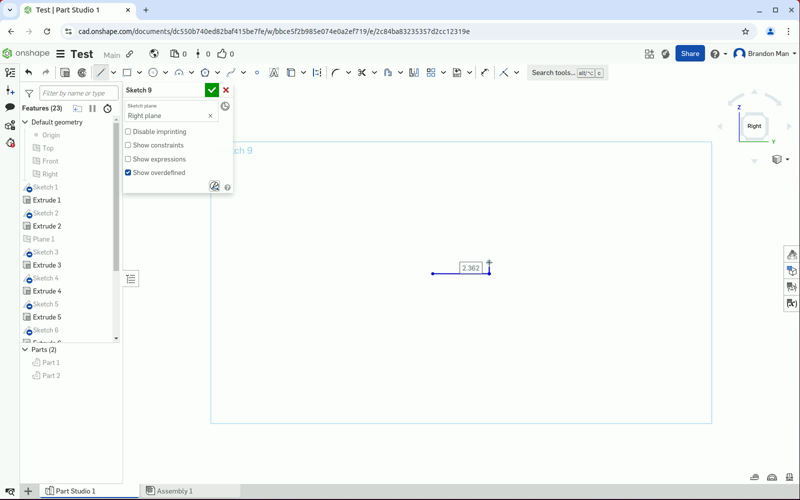
mouse_move(519, 262)
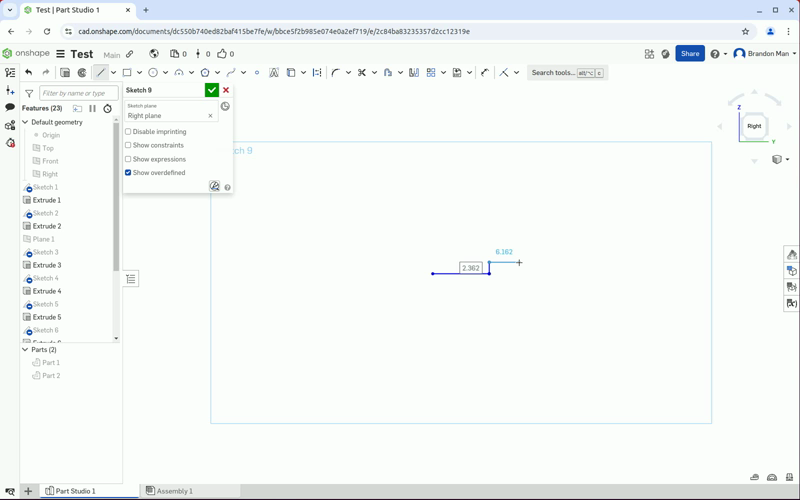
mouse_move(432, 262)
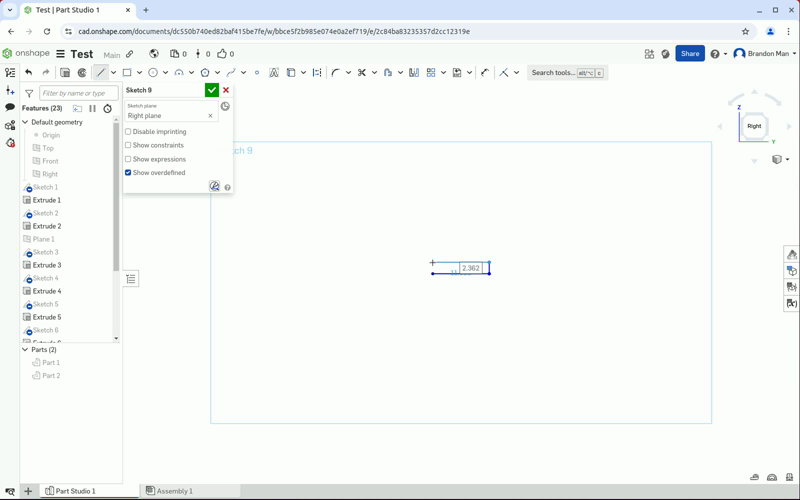
click(432, 262)
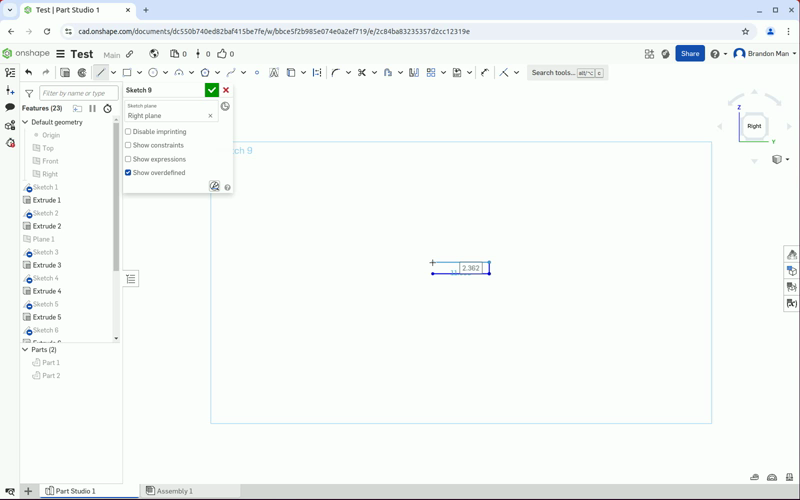
key_up(shift)
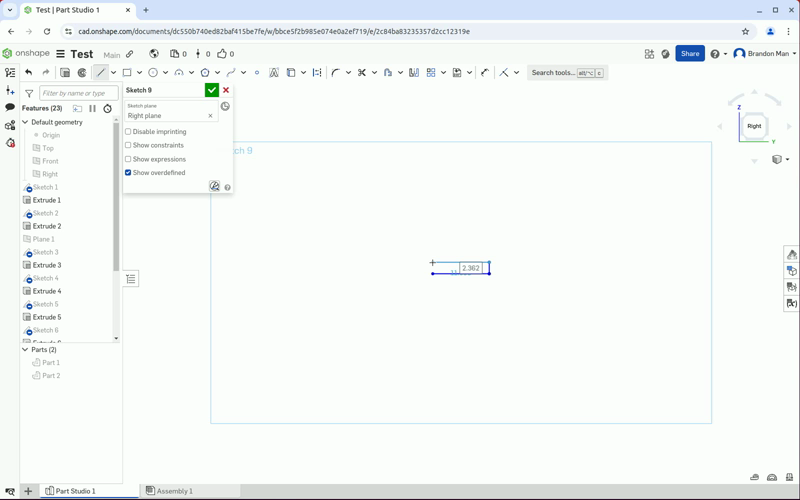
mouse_move(462, 262)
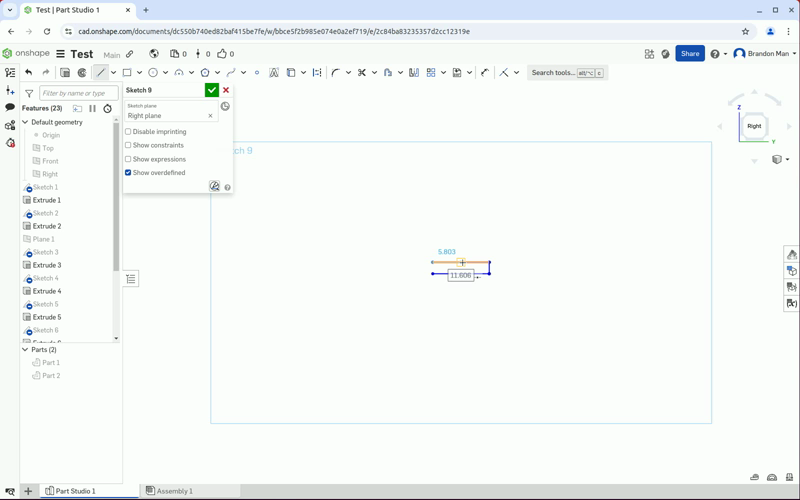
key_down(shift)
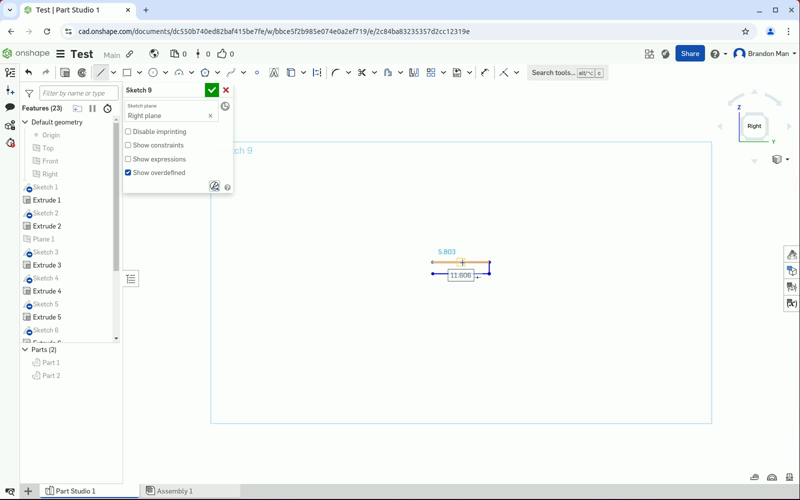
mouse_move(432, 273)
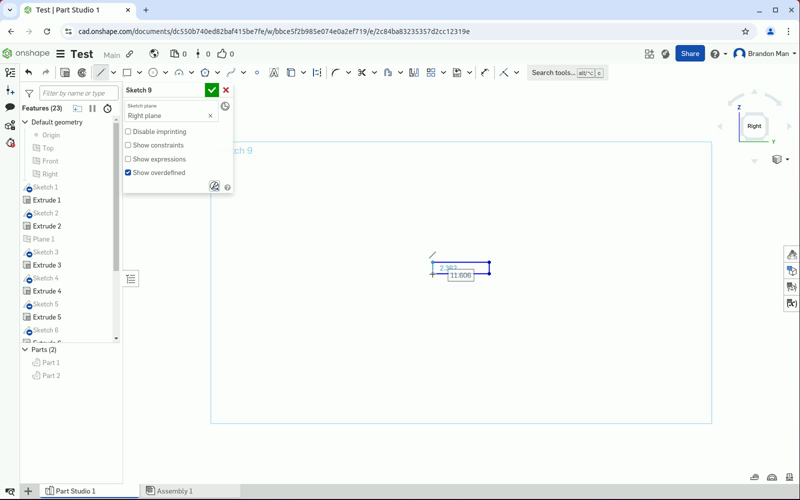
key_up(shift)
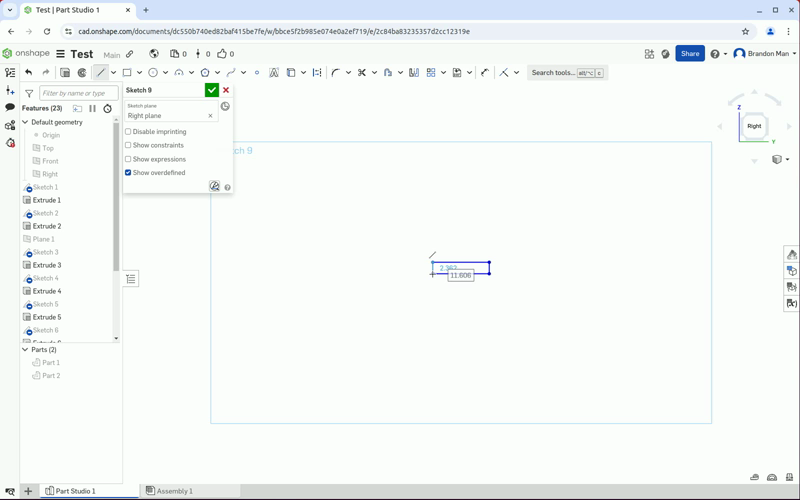
click(432, 273)
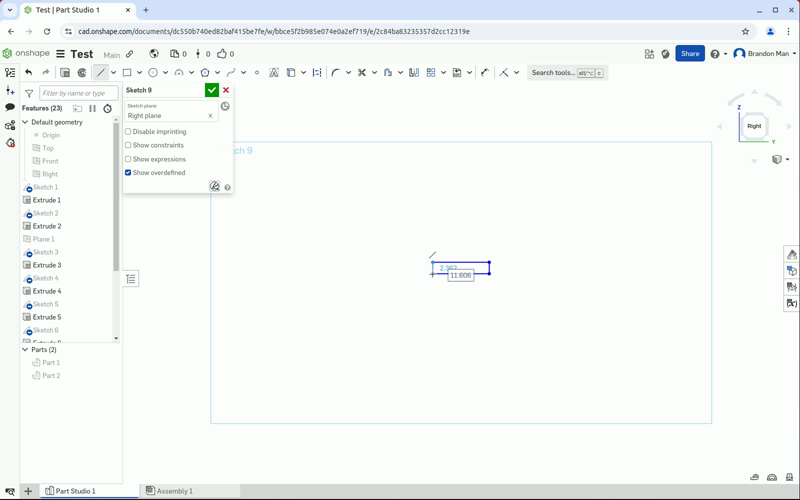
key(esc)
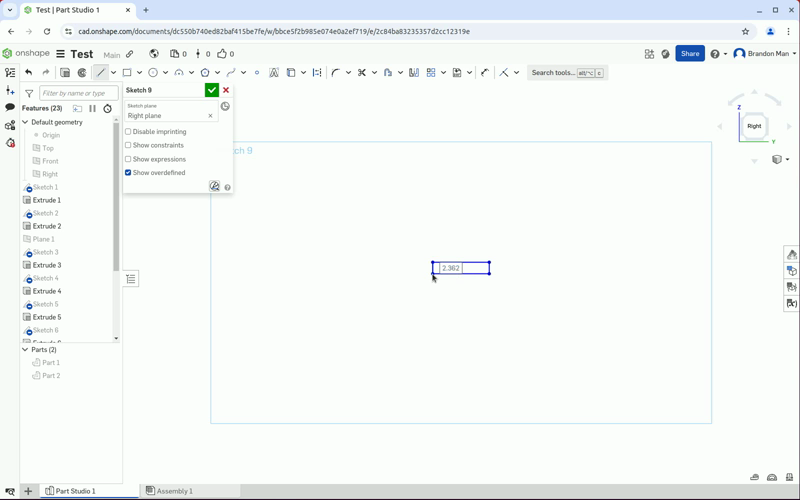
mouse_move(468, 272)
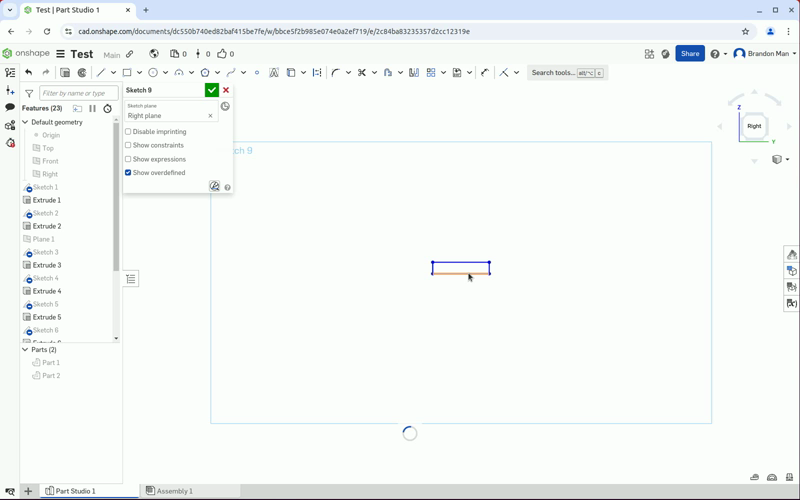
scroll(6)
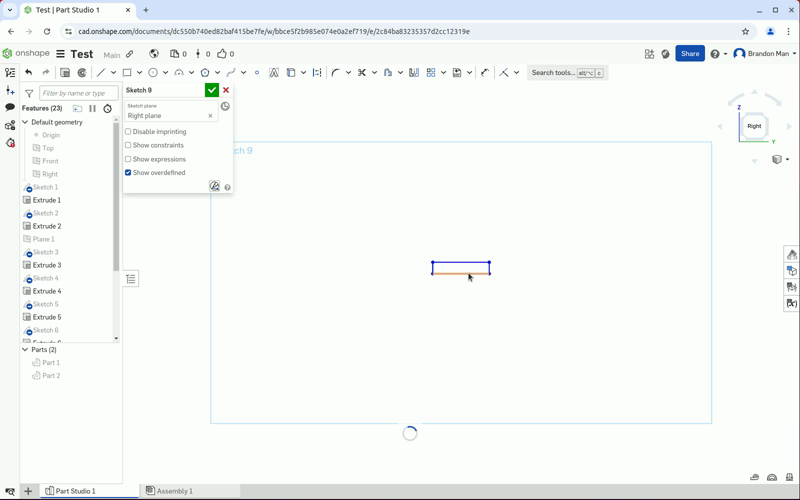
scroll(6)
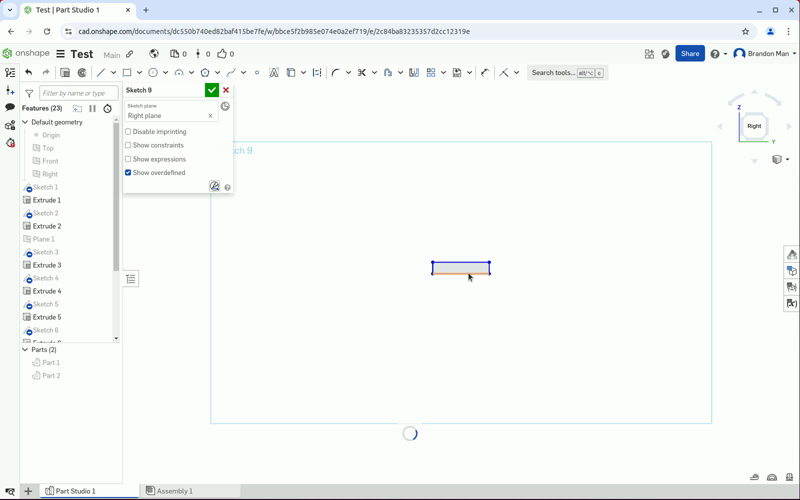
scroll(6)
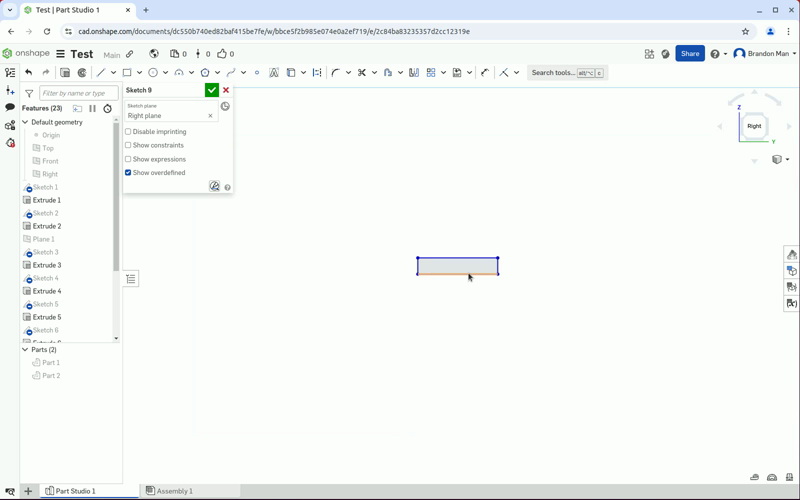
scroll(6)
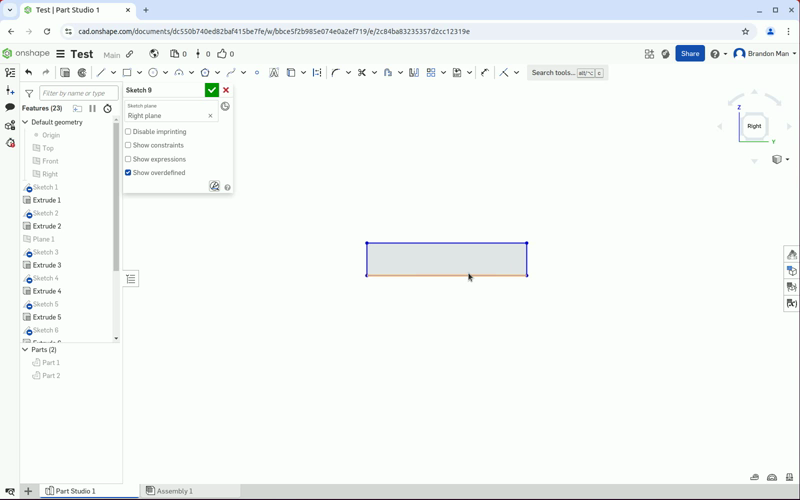
scroll(6)
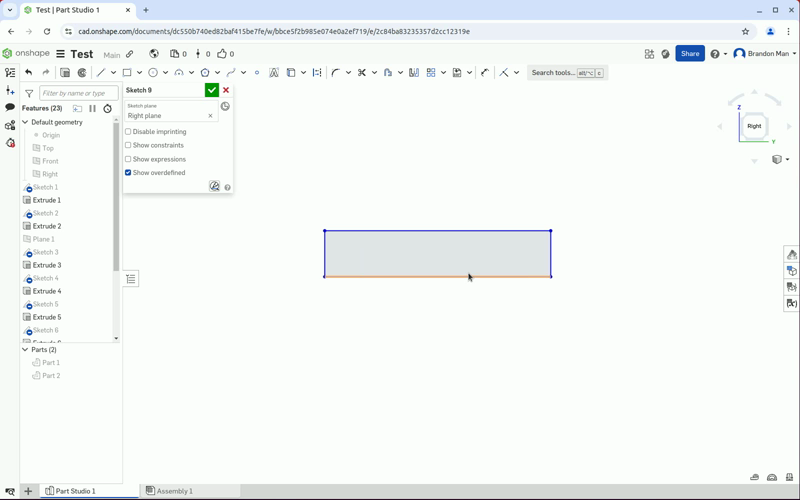
scroll(6)
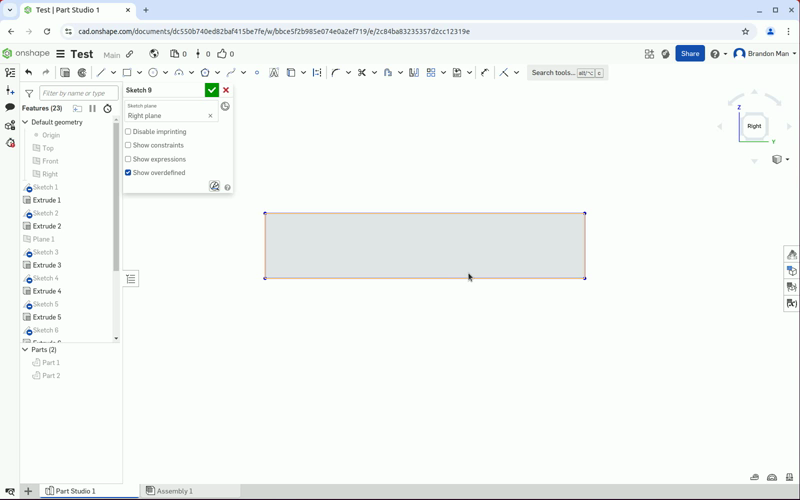
scroll(6)
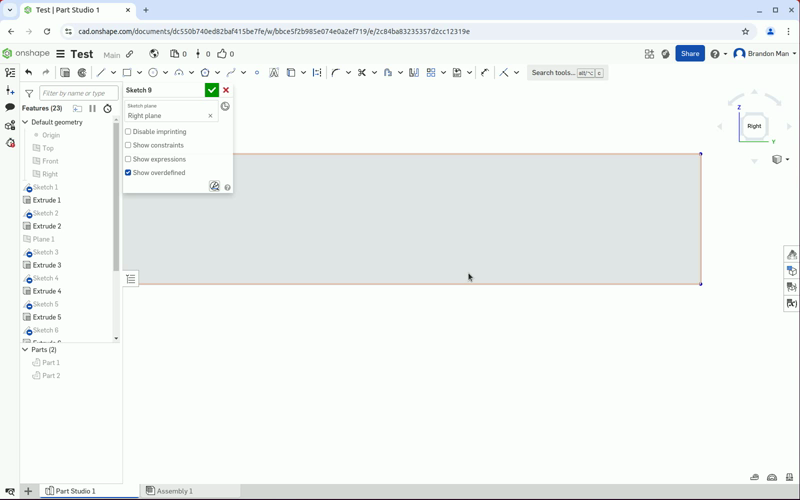
click(468, 272)
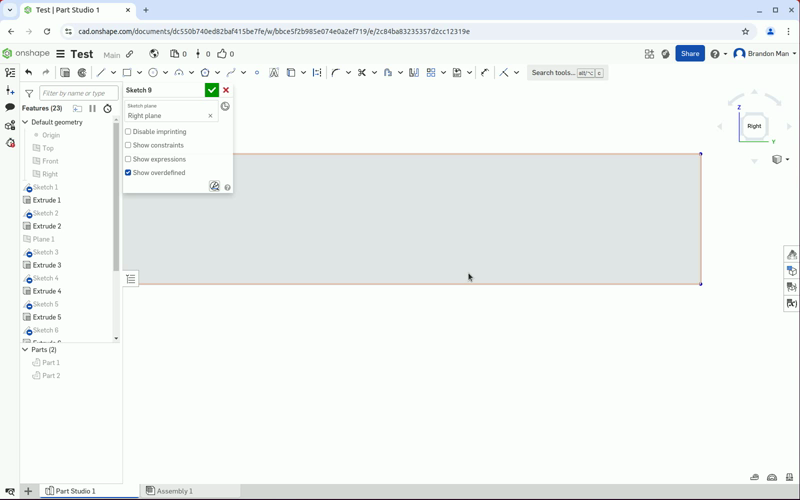
scroll(-6)
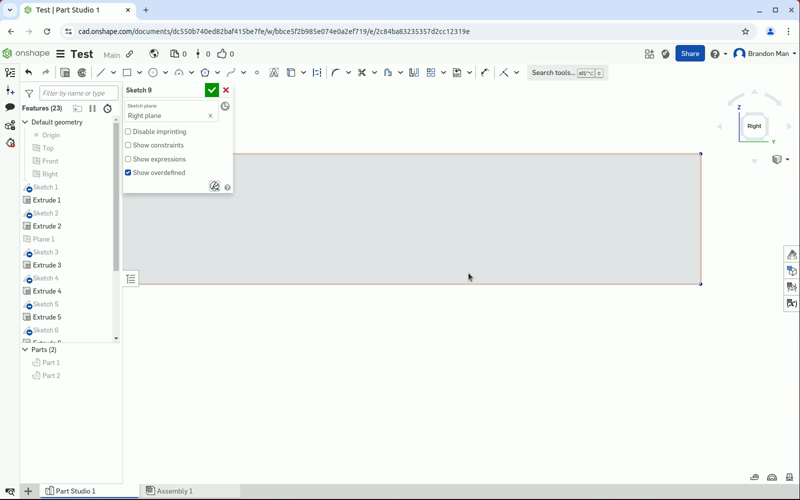
scroll(-6)
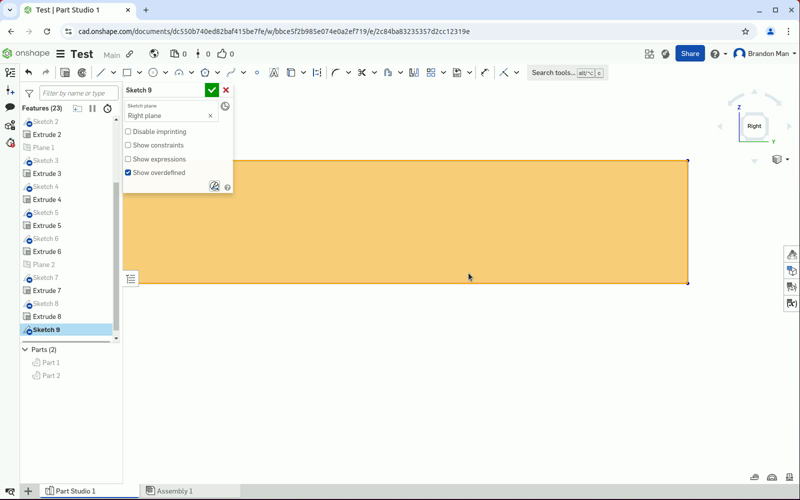
scroll(-6)
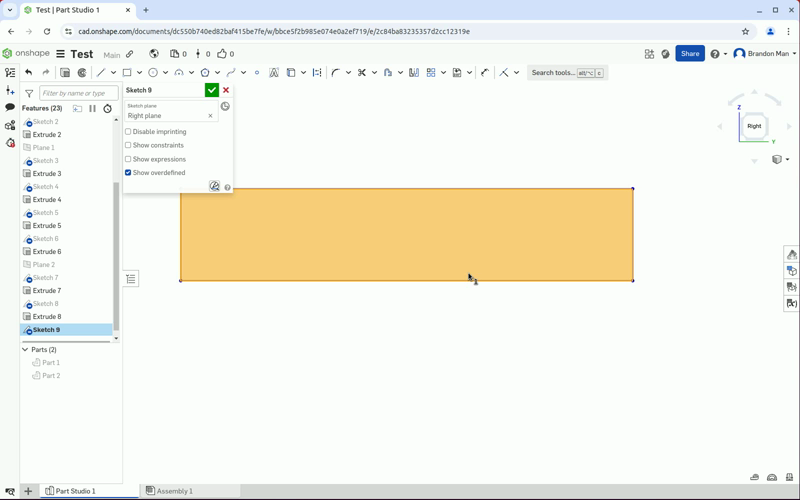
scroll(-6)
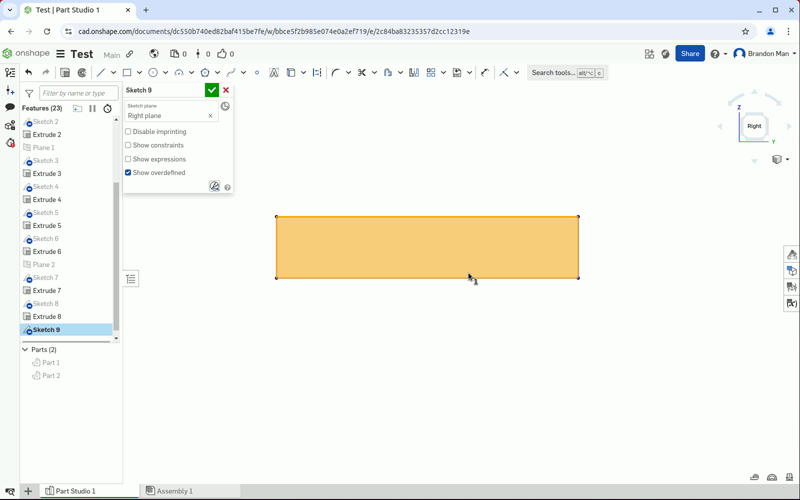
scroll(-6)
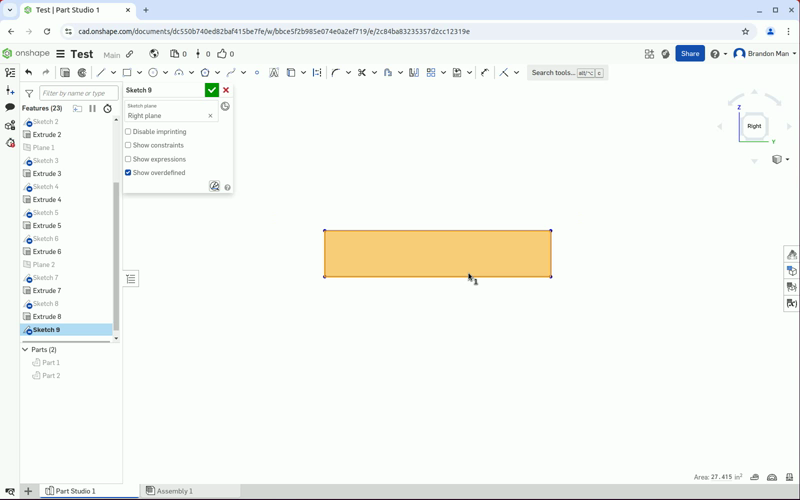
scroll(-6)
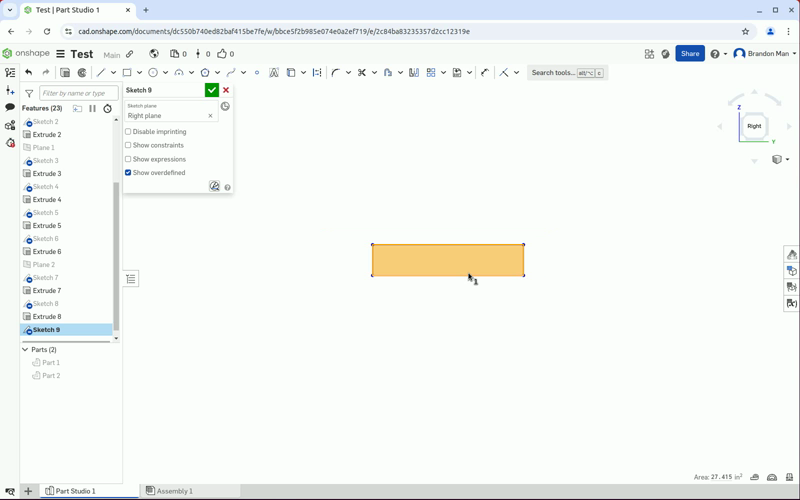
scroll(-6)
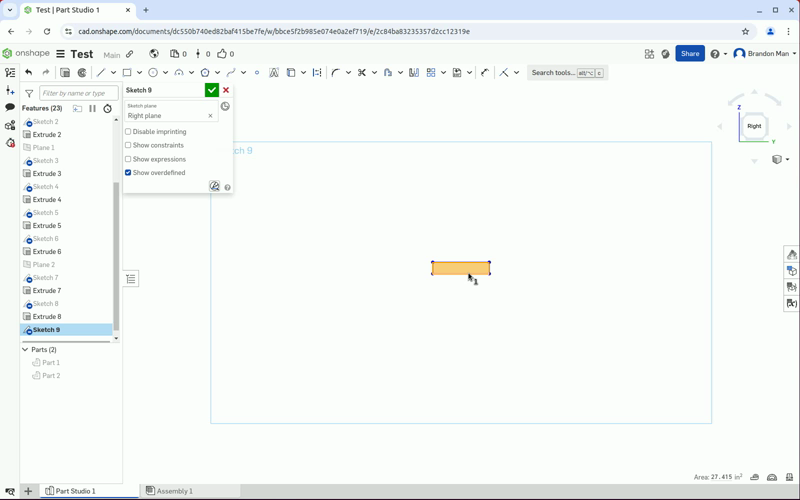
mouse_move(73, 352)
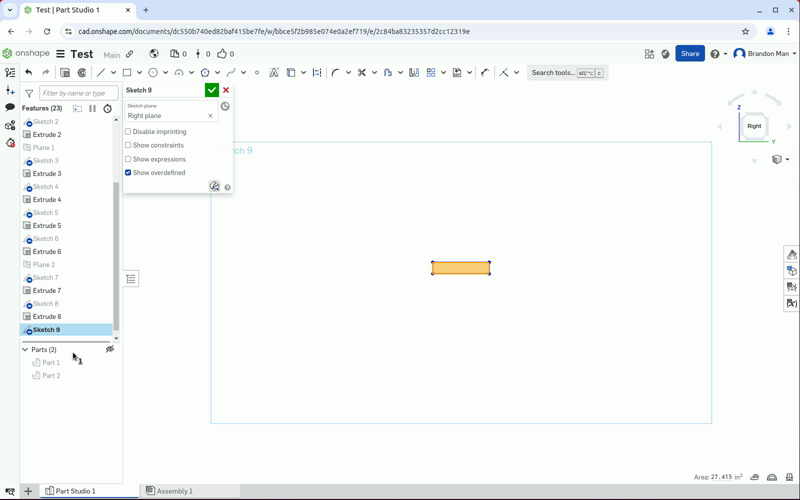
key(shift+y)
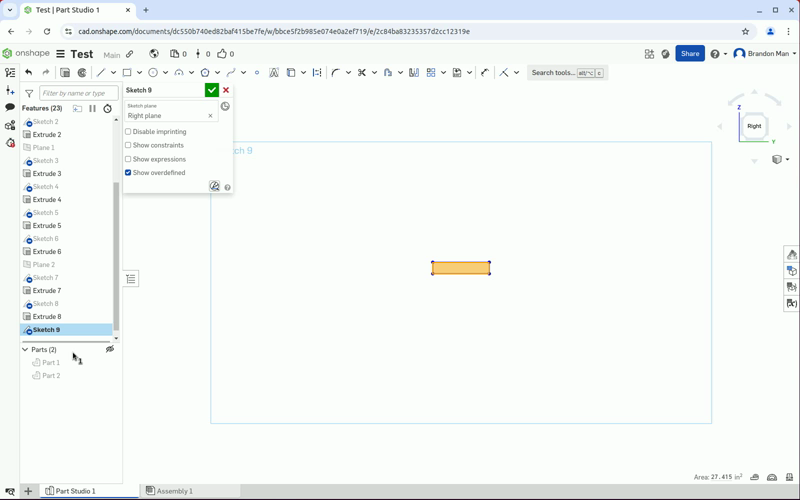
key(shift+e)
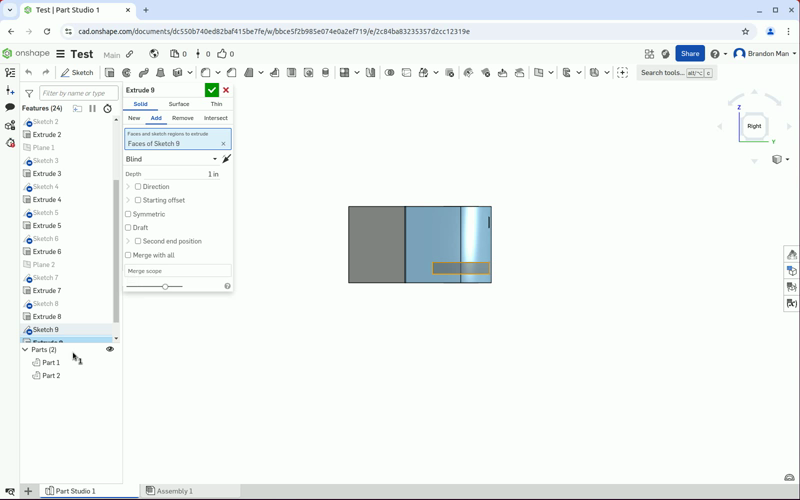
mouse_move(143, 106)
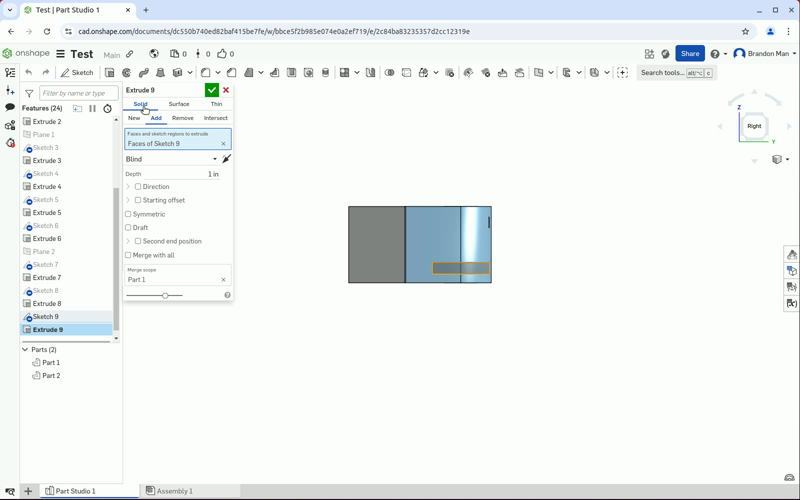
click(143, 106)
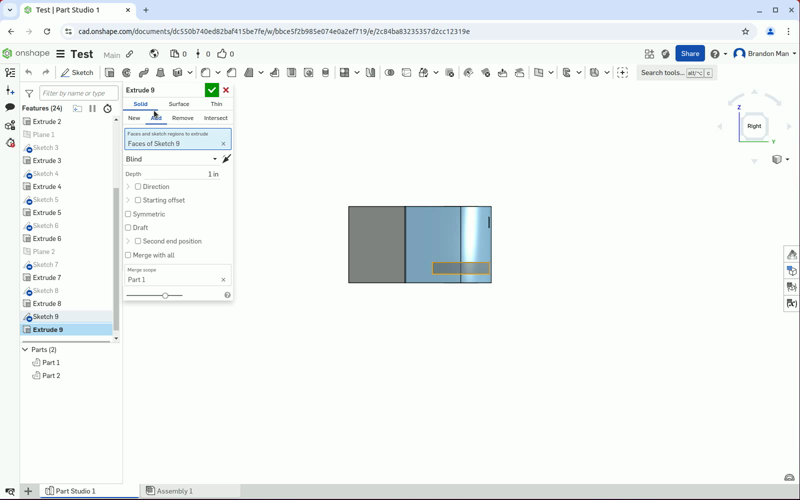
mouse_move(186, 120)
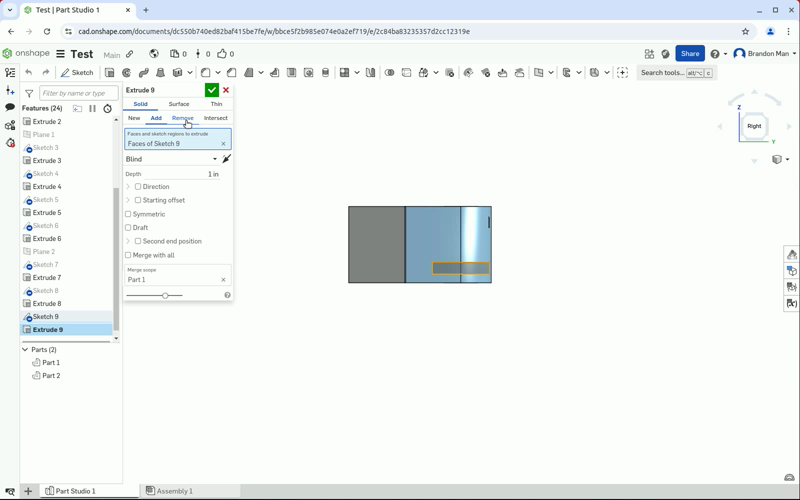
click(186, 120)
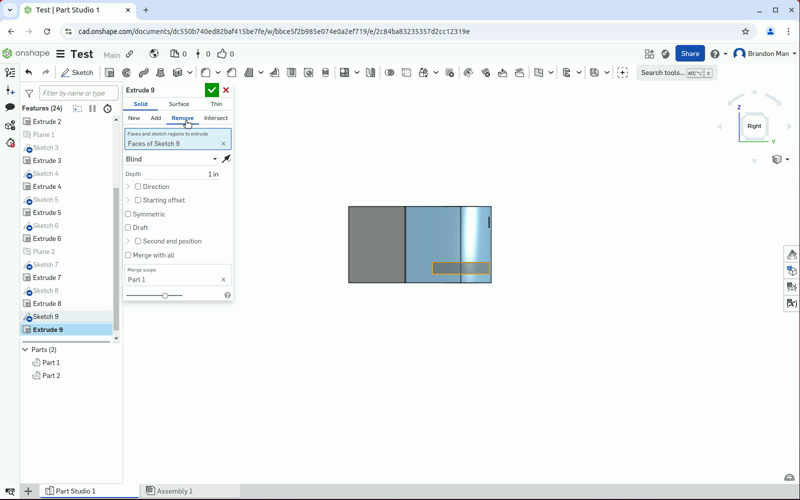
key(tab, 4)
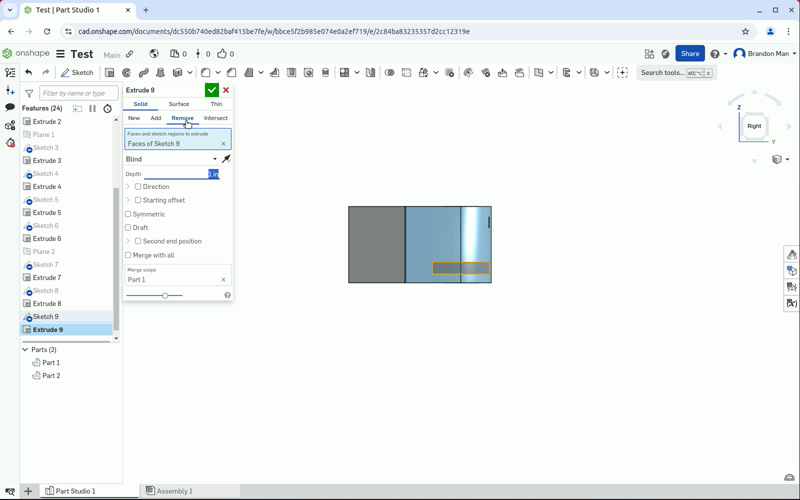
text(4.814)
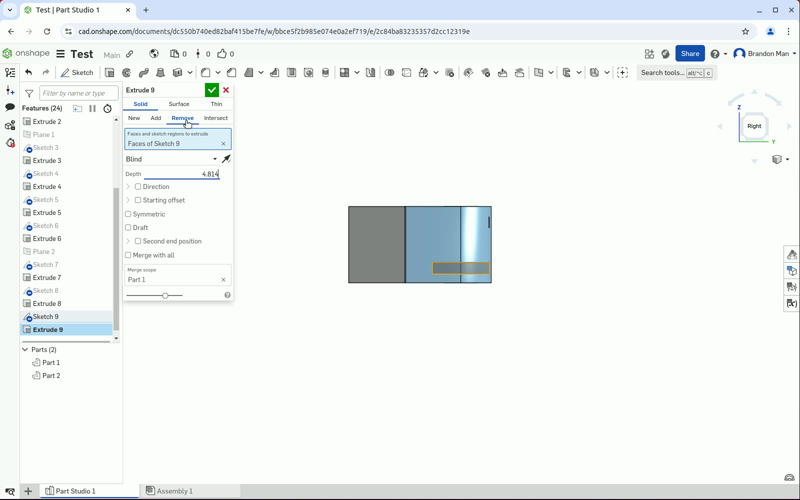
key(tab, 3)
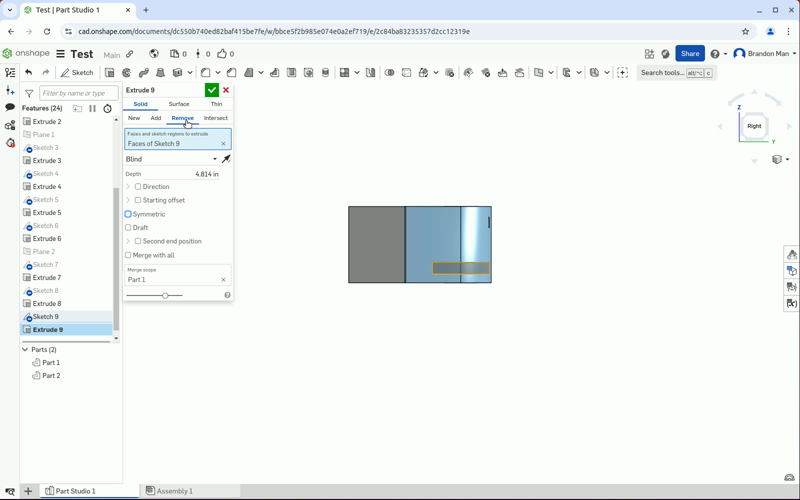
key(space)
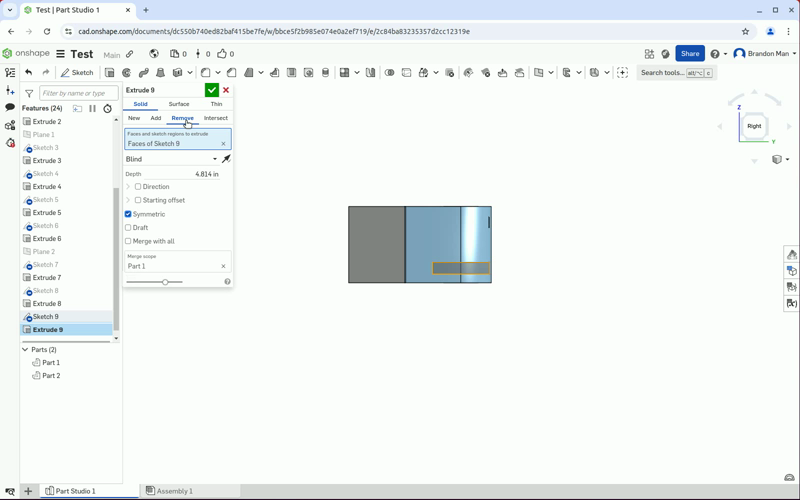
key(tab, 2)
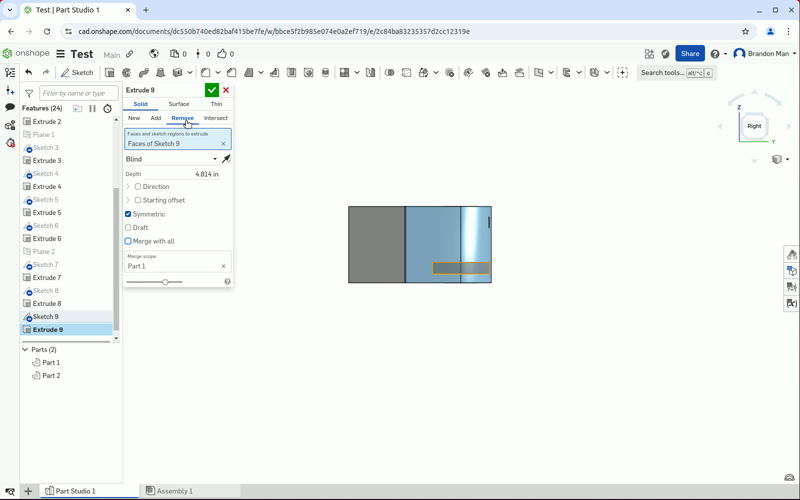
key(space)
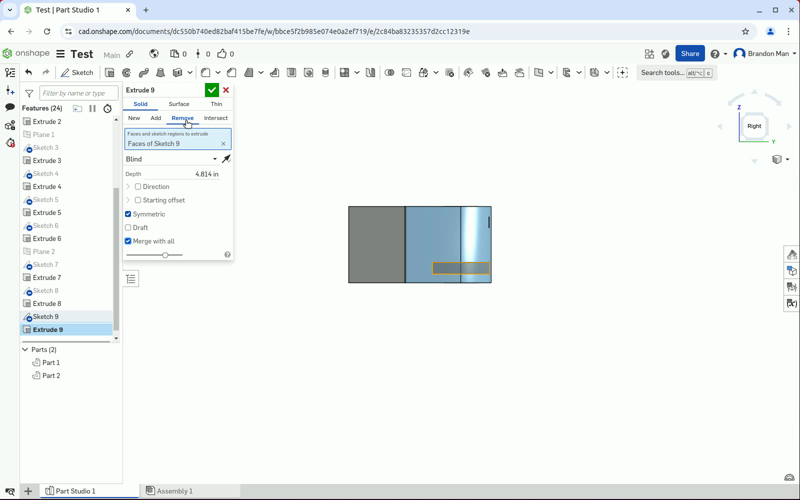
key(enter)
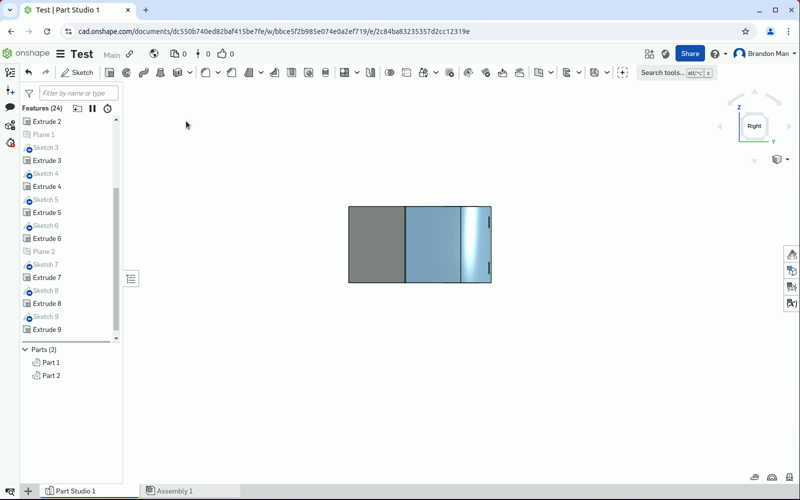
key(shift+h)
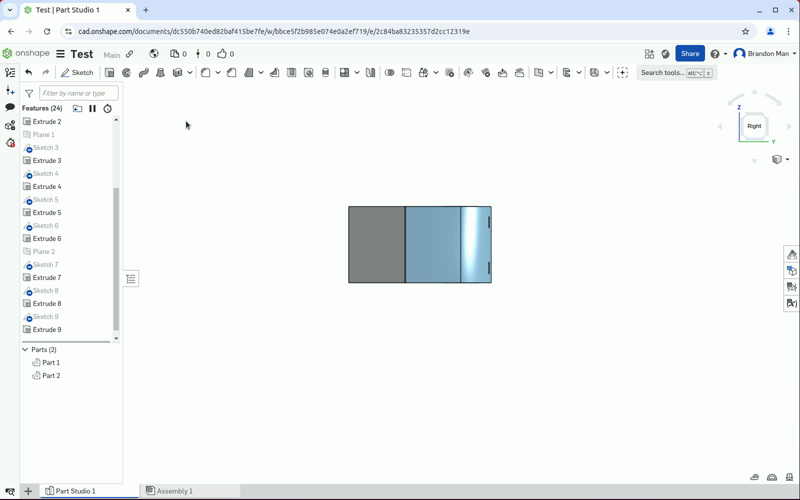
key(shift+h)
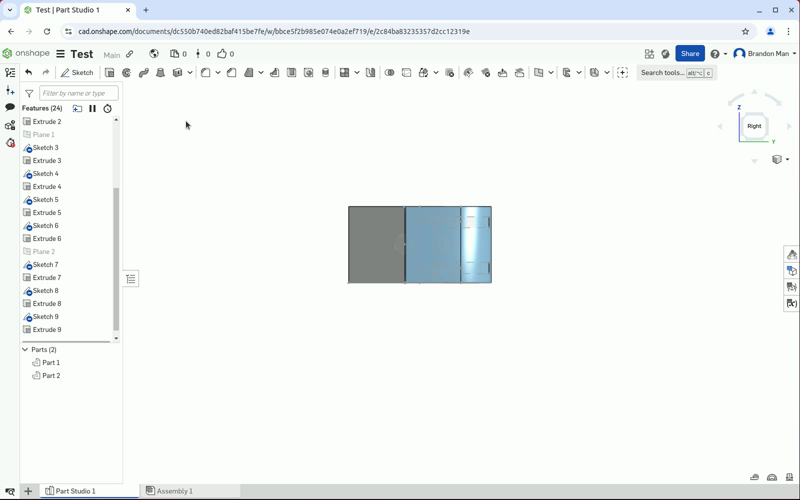
key(shift+7)
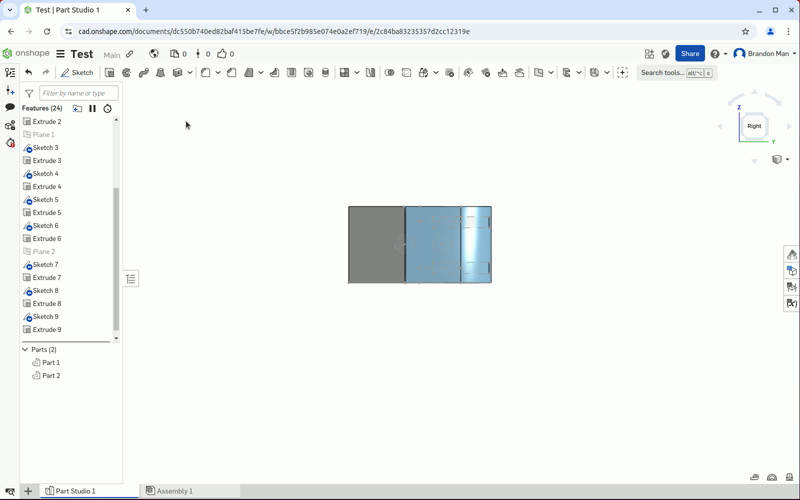
key(right, 2)
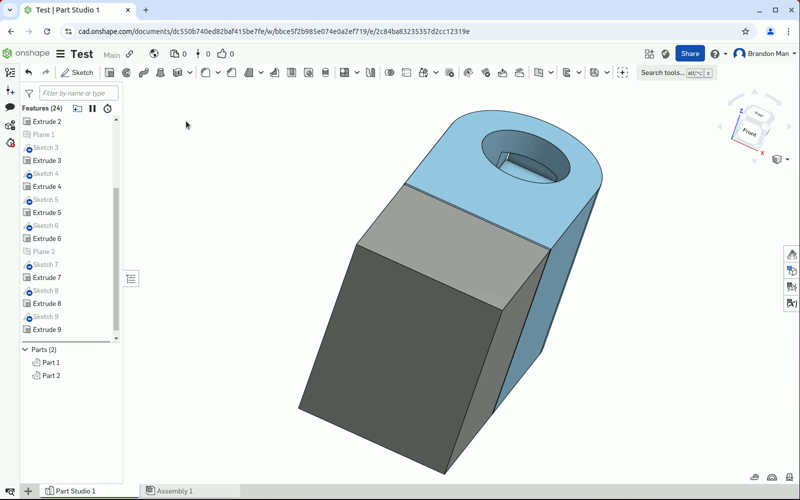
key(down, 2)
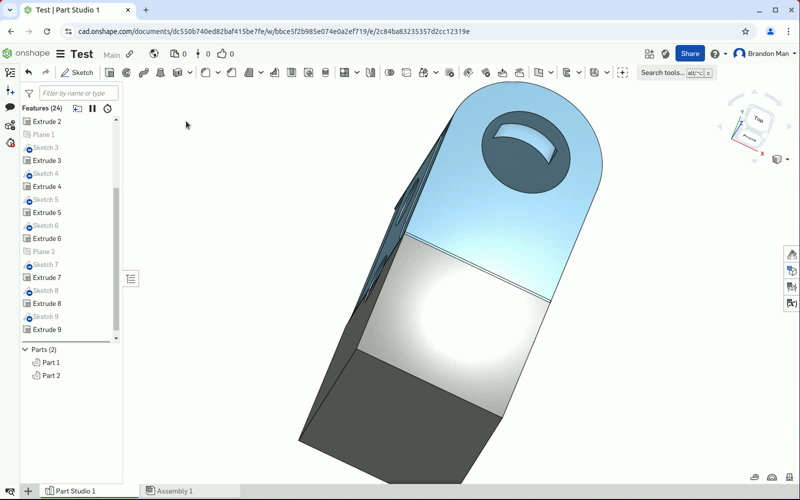
key(up, 2)
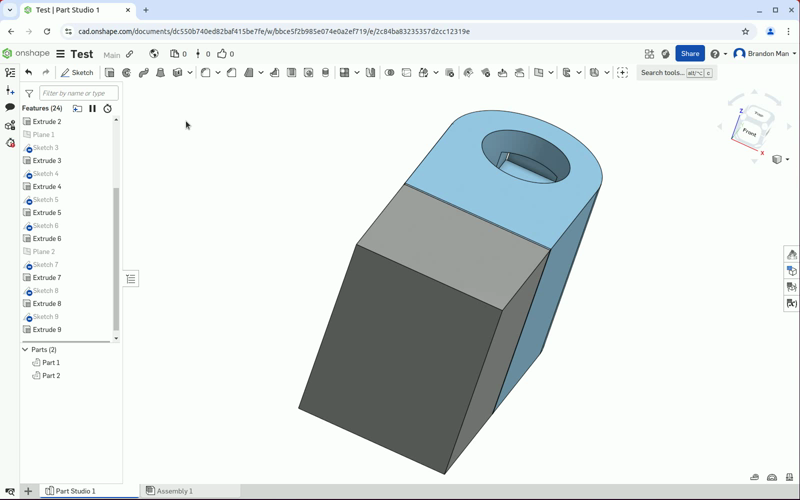
key(left, 2)
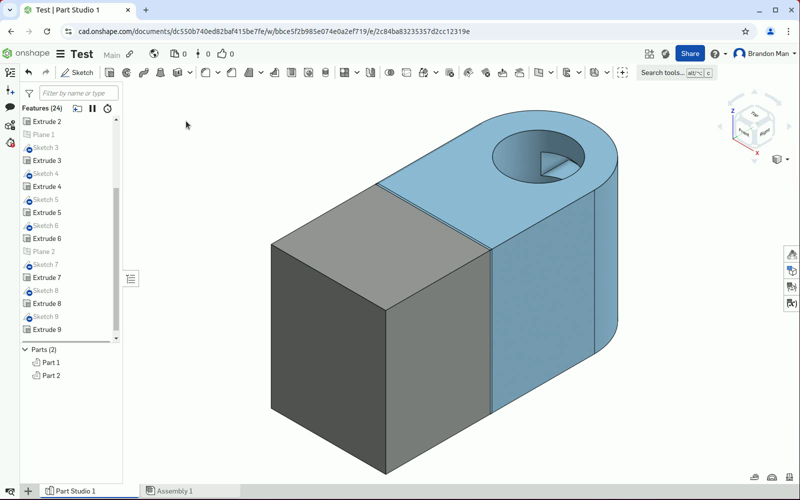
mouse_move(69, 85)
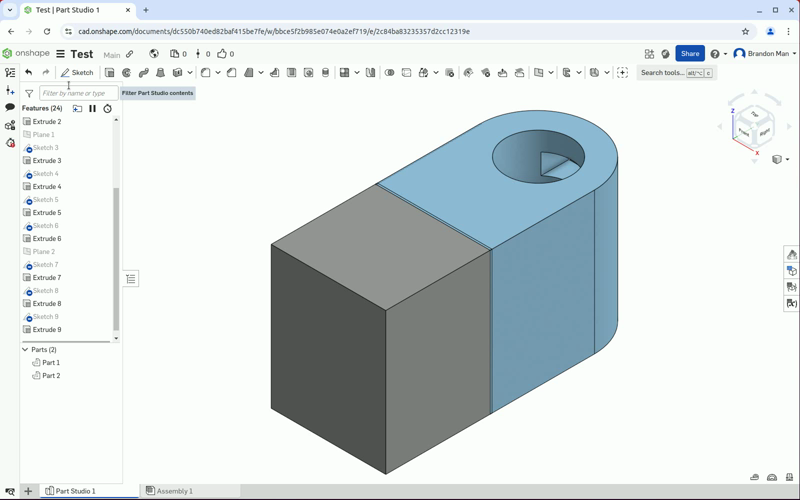
click(69, 85)